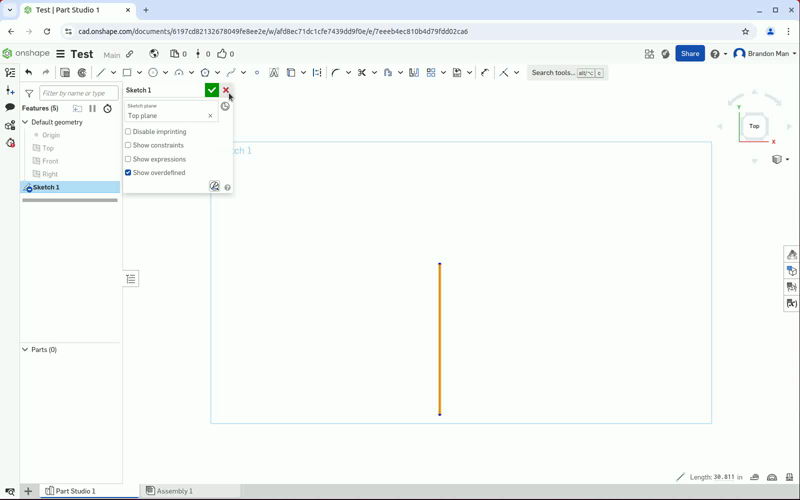
key(shift+h)
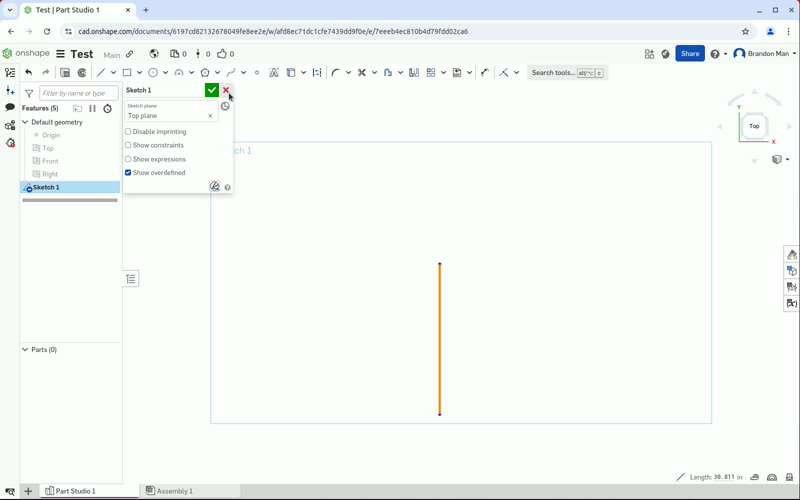
key(shift+s)
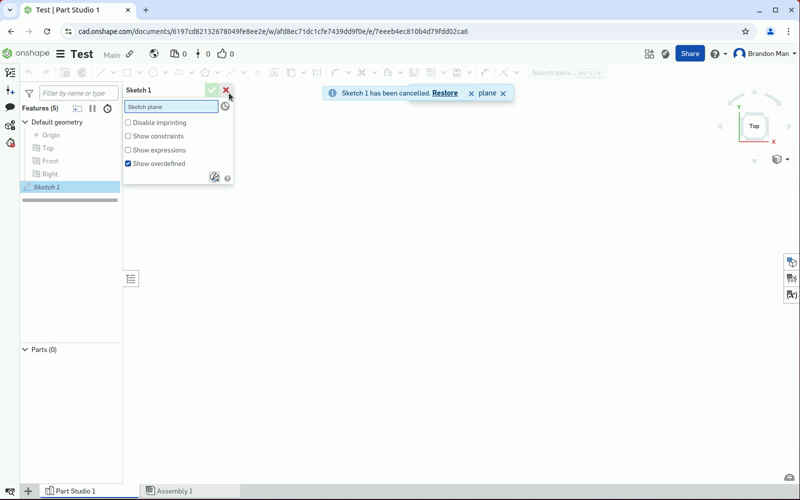
mouse_move(73, 150)
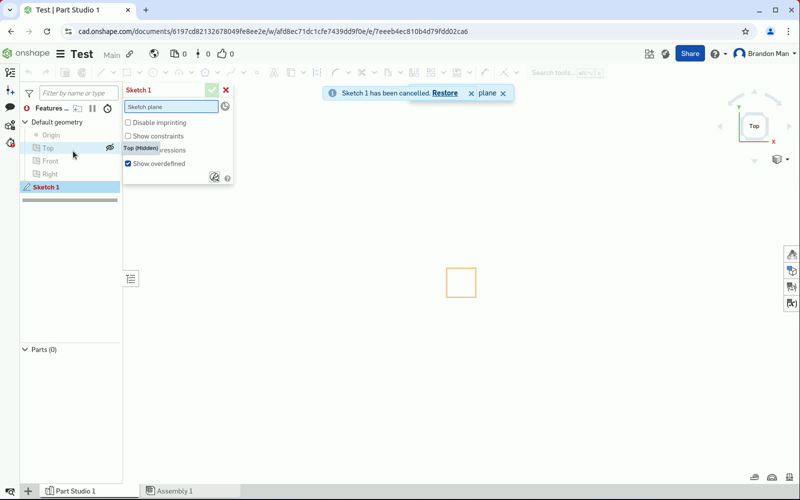
click(73, 150)
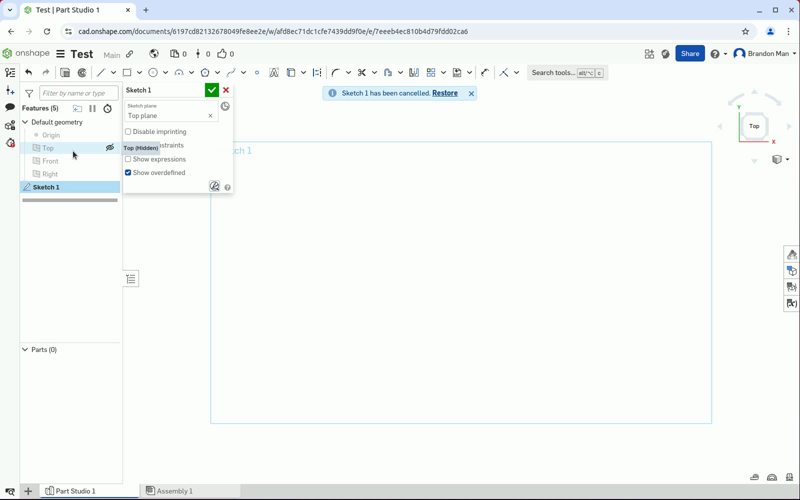
mouse_move(73, 352)
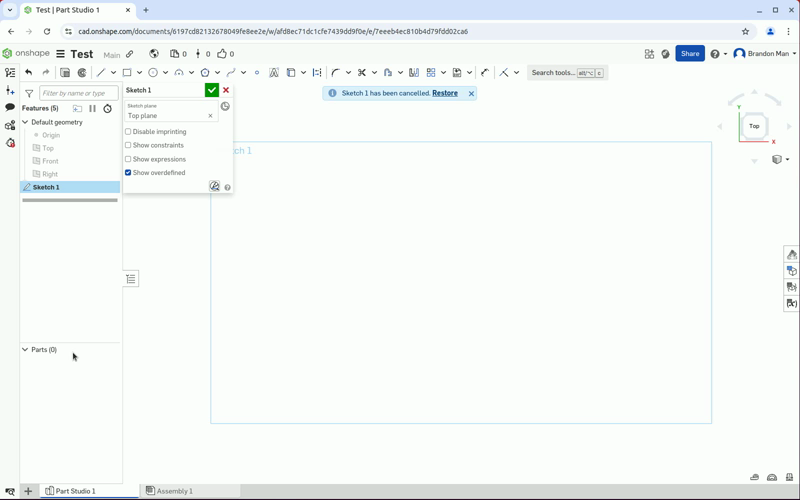
key(y)
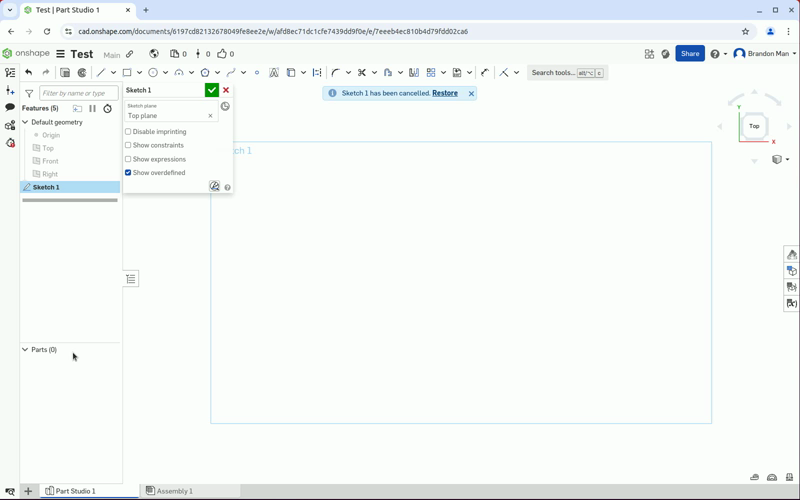
key(l)
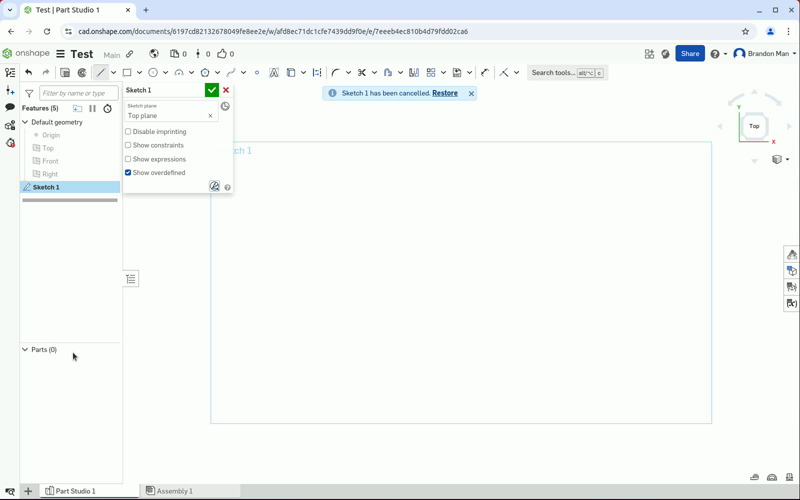
key_down(shift)
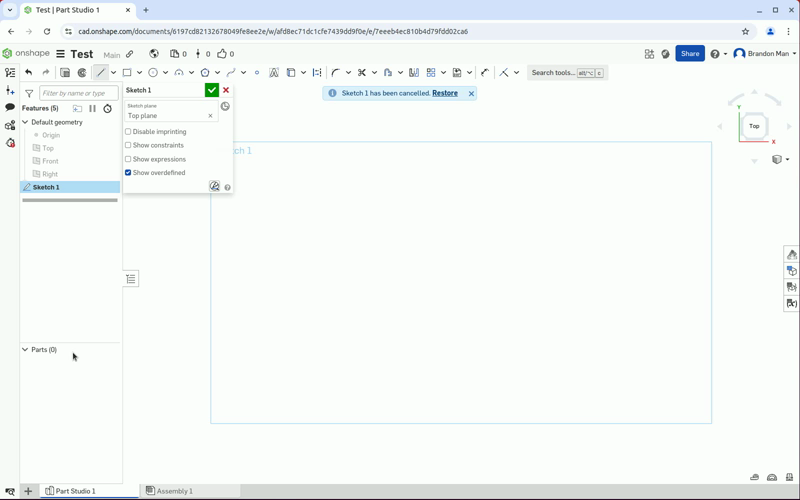
mouse_move(352, 382)
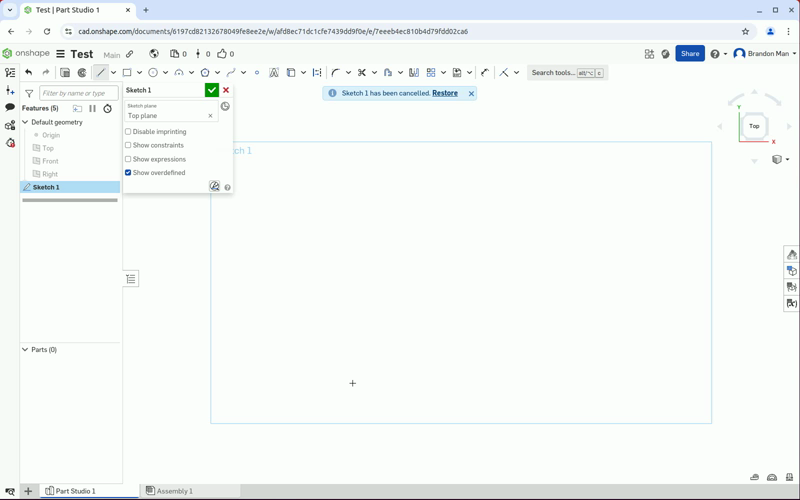
click(352, 382)
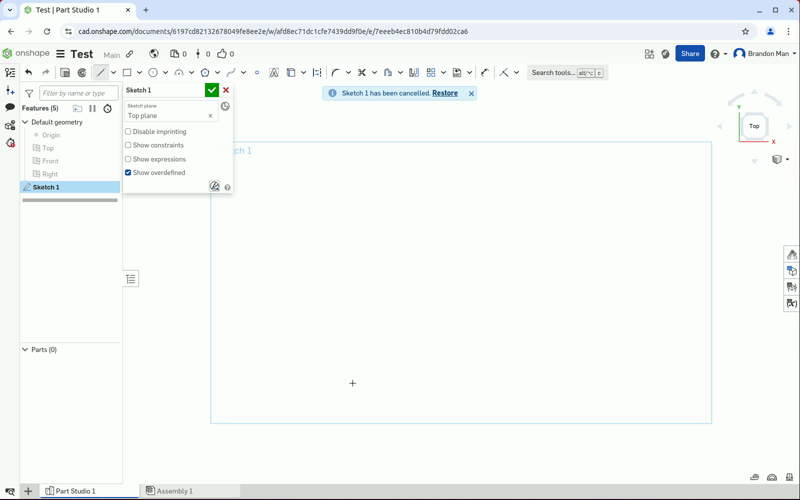
key_up(shift)
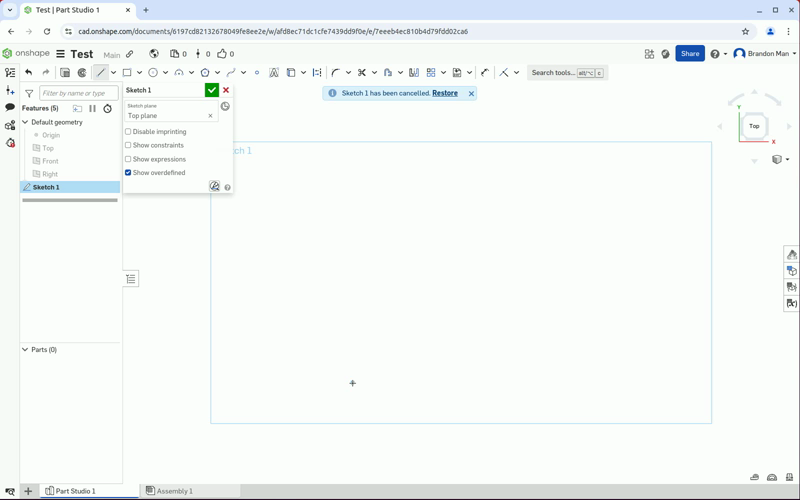
key_down(shift)
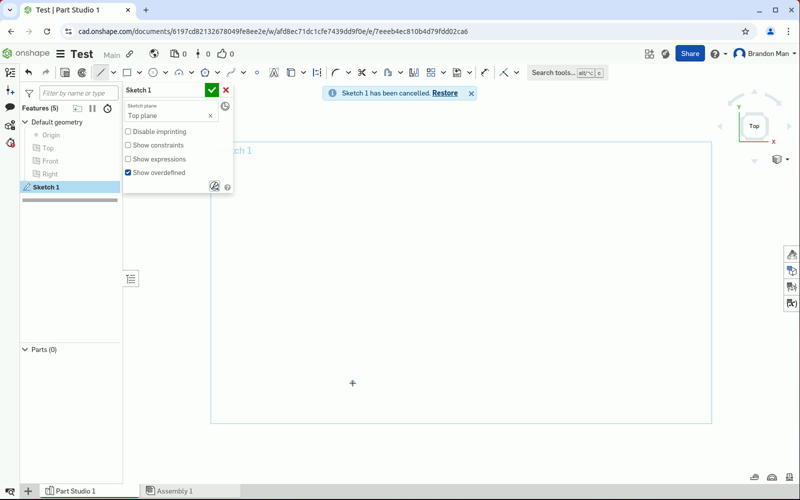
mouse_move(566, 382)
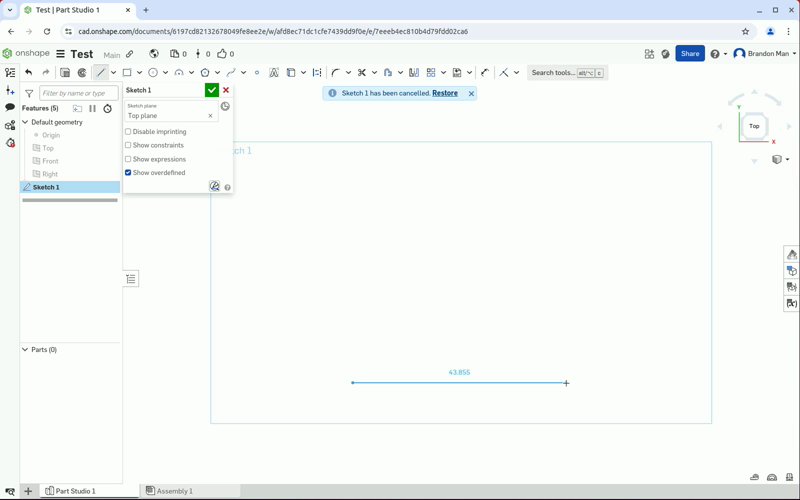
click(566, 382)
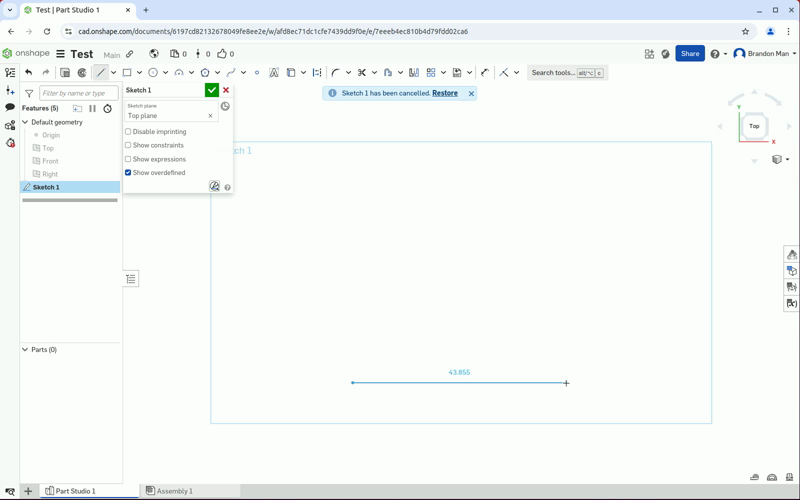
key_up(shift)
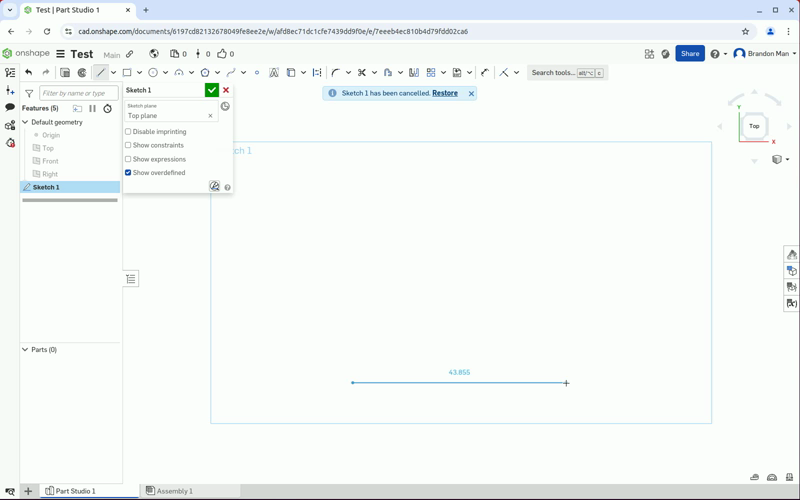
key_down(shift)
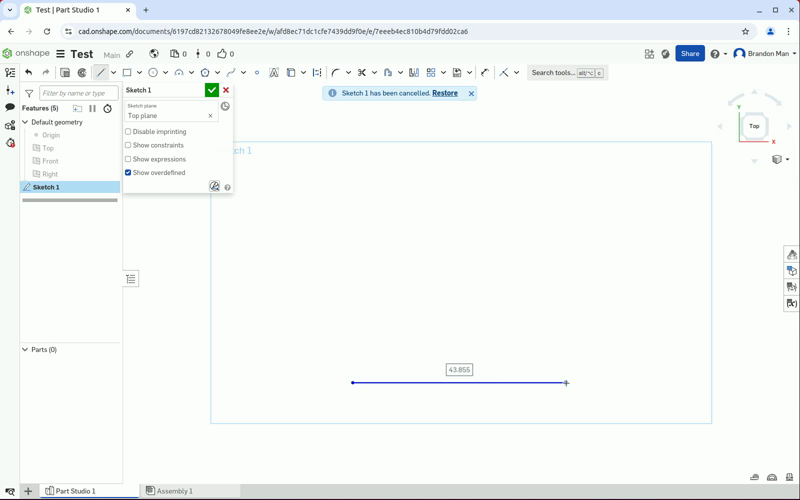
mouse_move(566, 184)
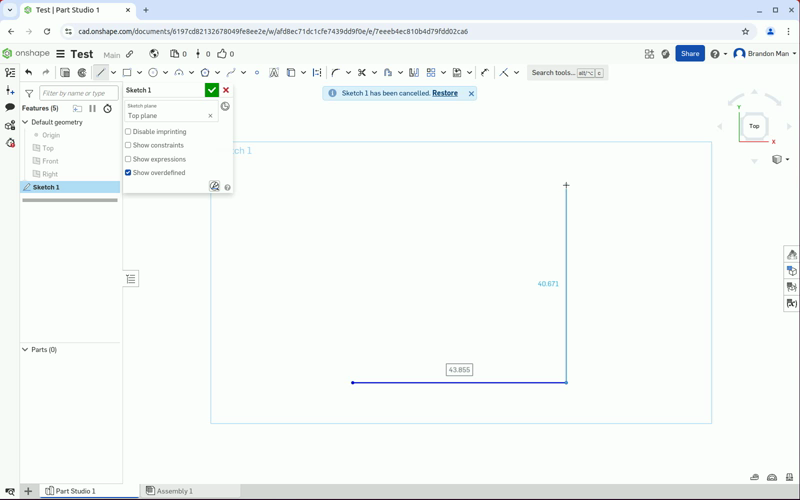
click(566, 184)
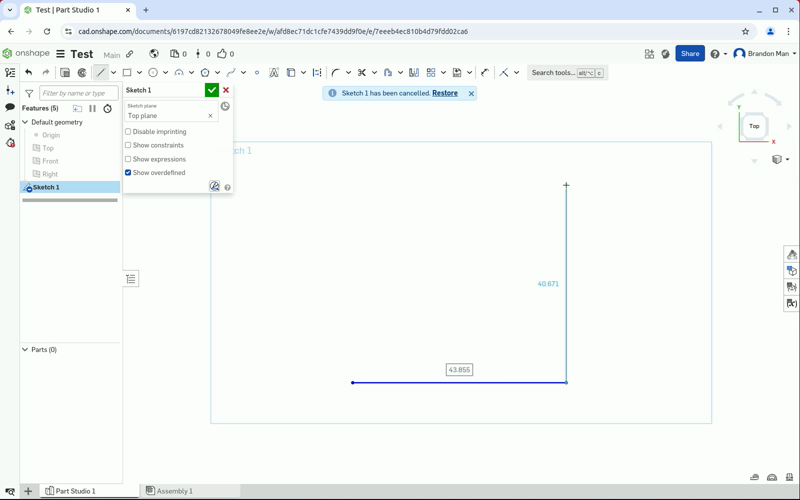
key_up(shift)
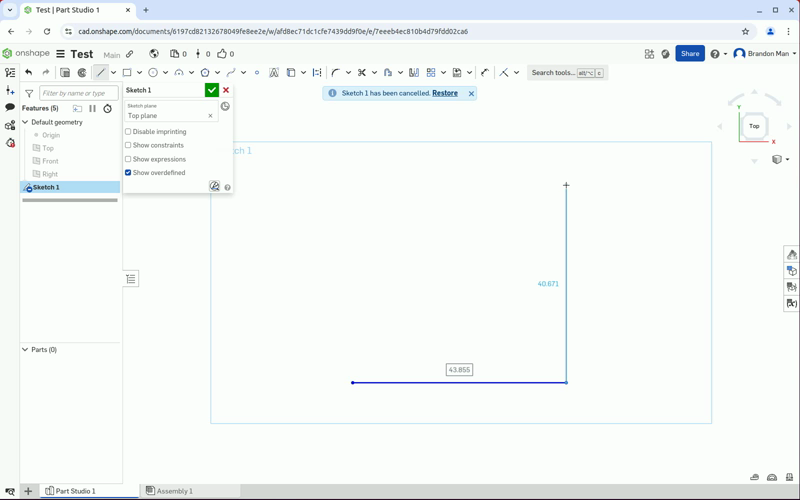
key_down(shift)
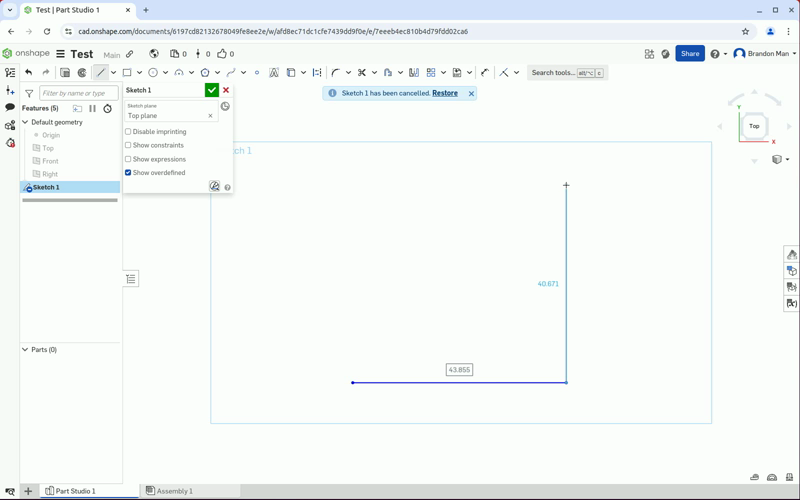
mouse_move(352, 184)
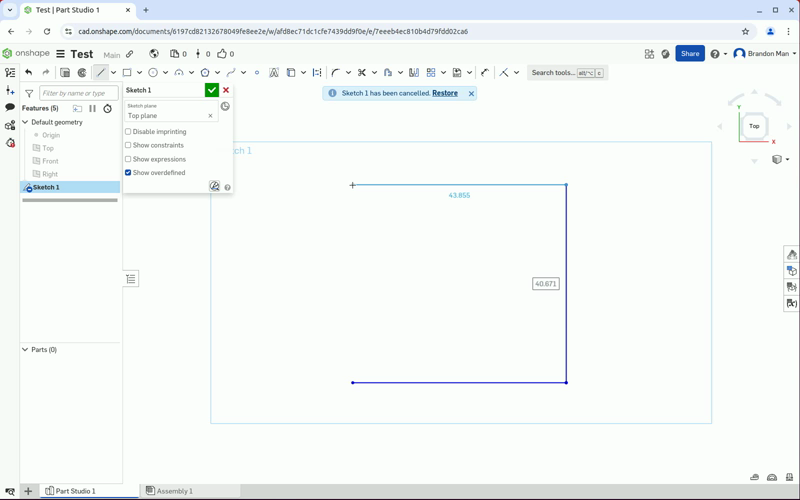
click(352, 184)
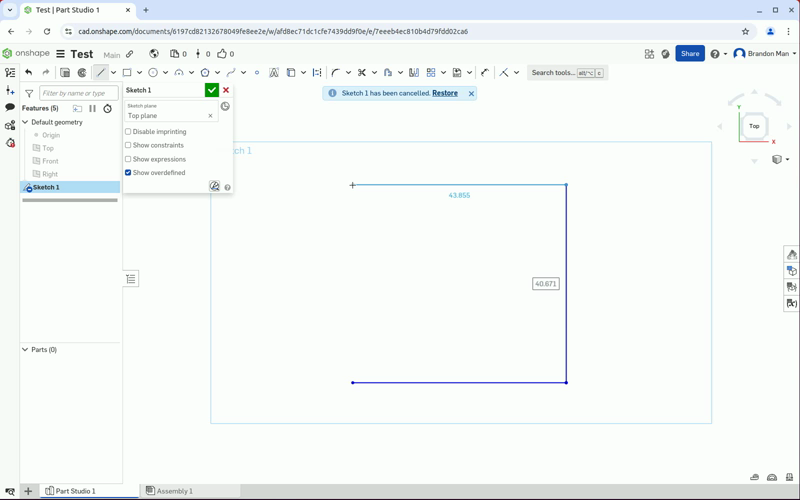
key_up(shift)
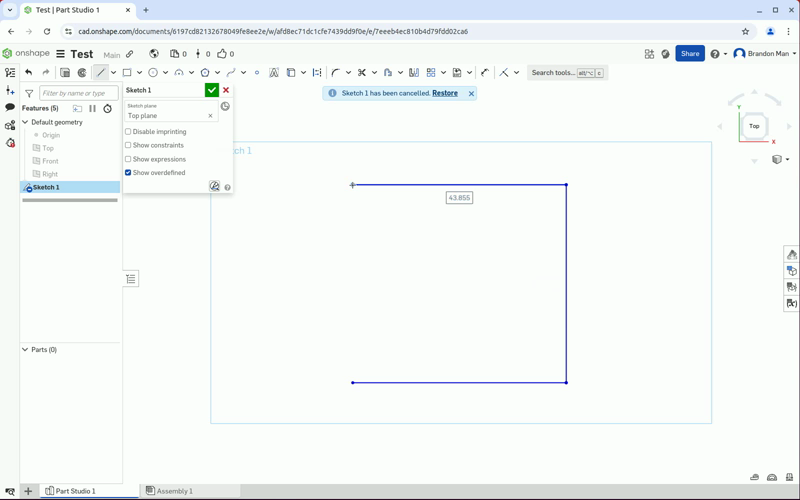
key_down(shift)
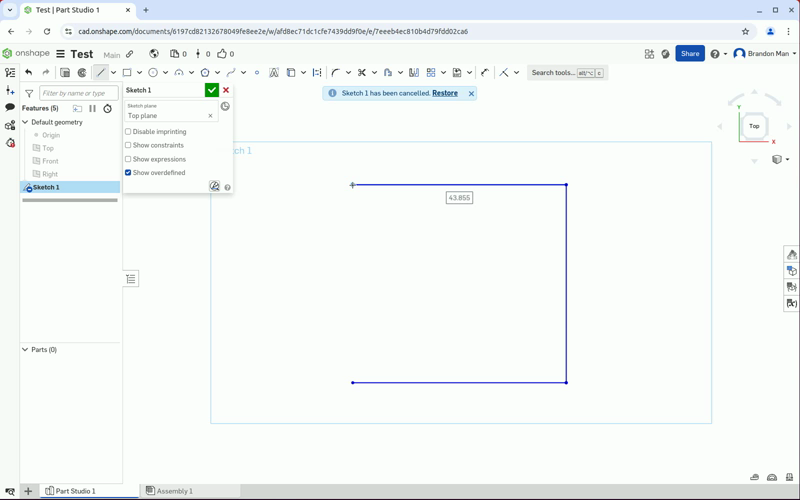
mouse_move(352, 382)
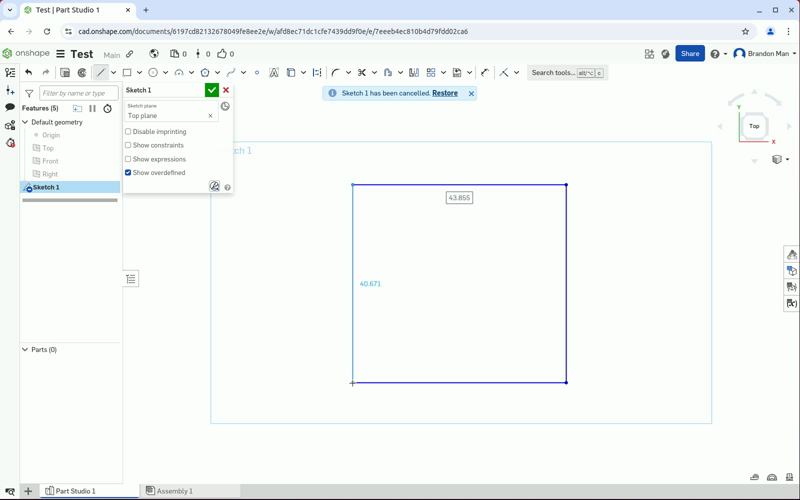
key_up(shift)
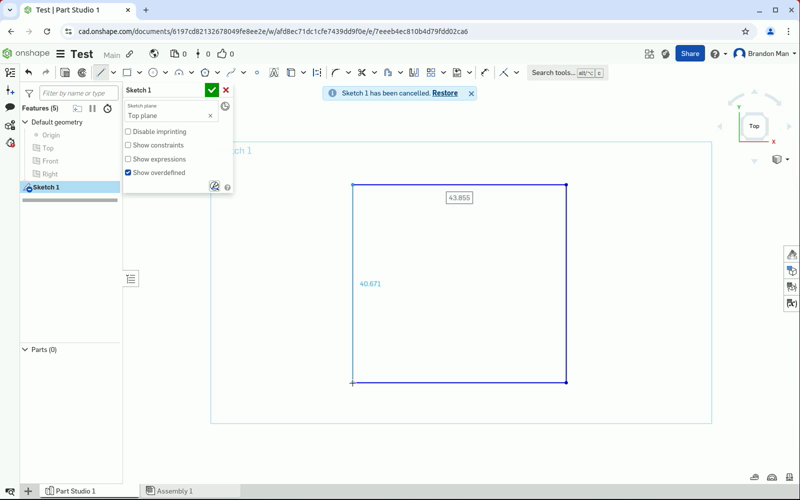
click(352, 382)
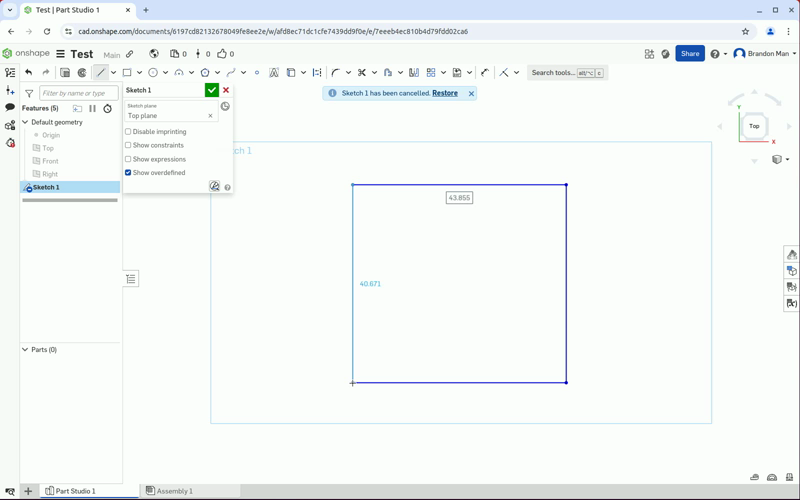
key(esc)
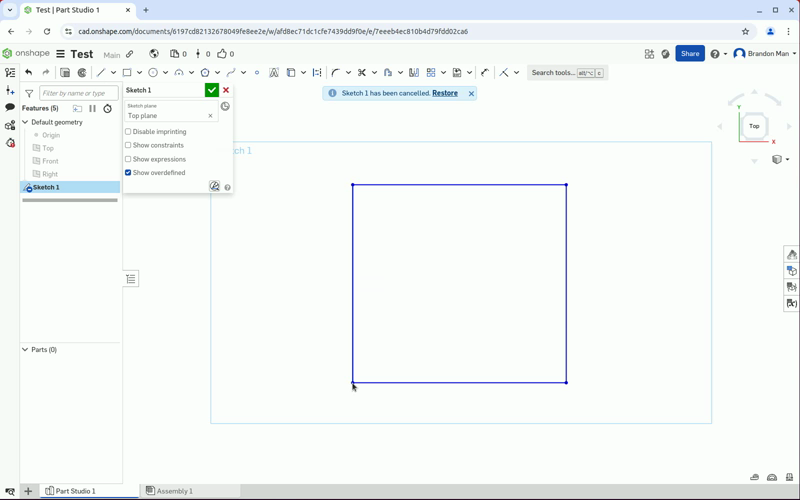
mouse_move(503, 290)
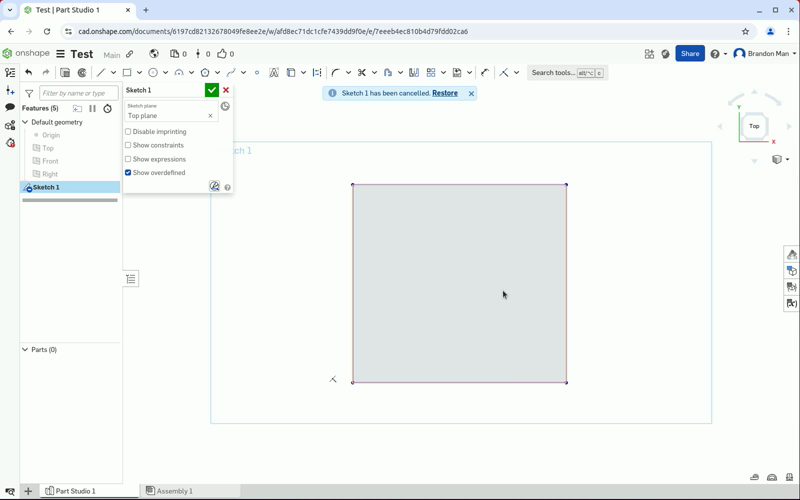
click(503, 290)
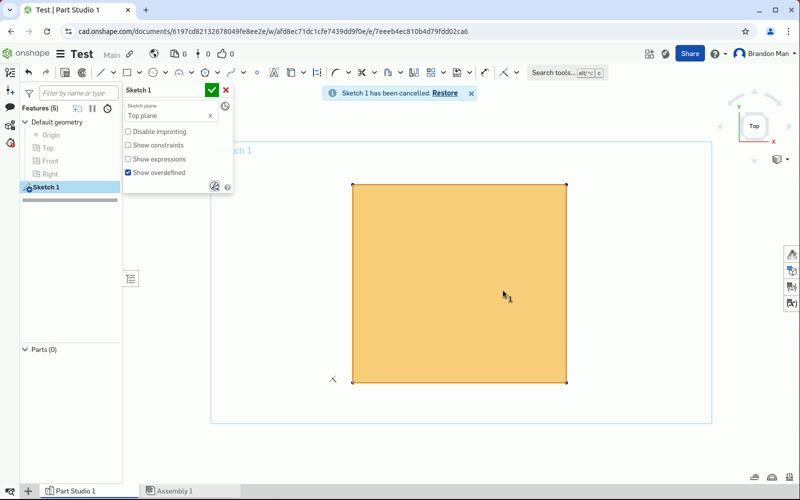
mouse_move(73, 352)
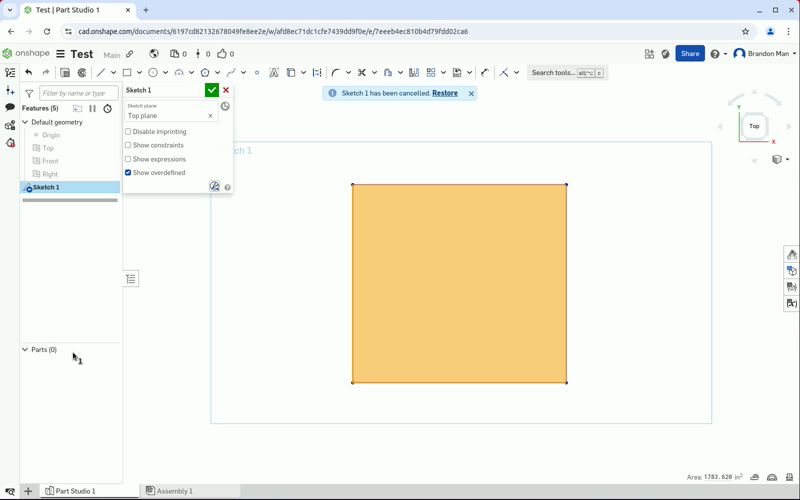
key(shift+y)
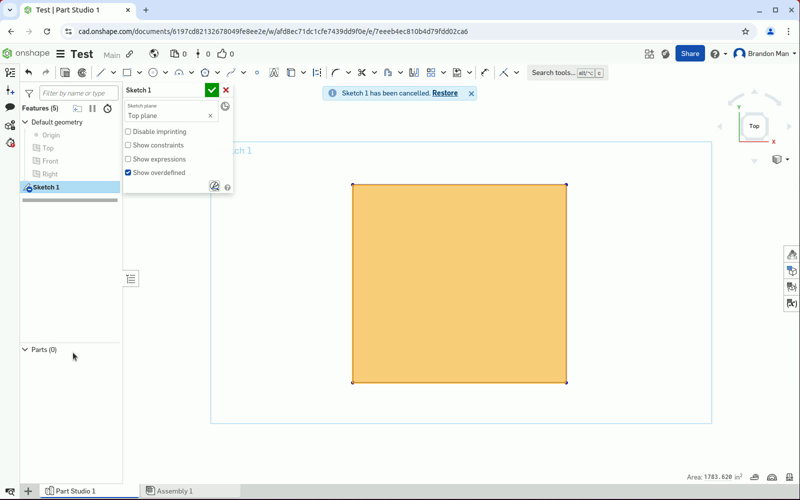
key(shift+e)
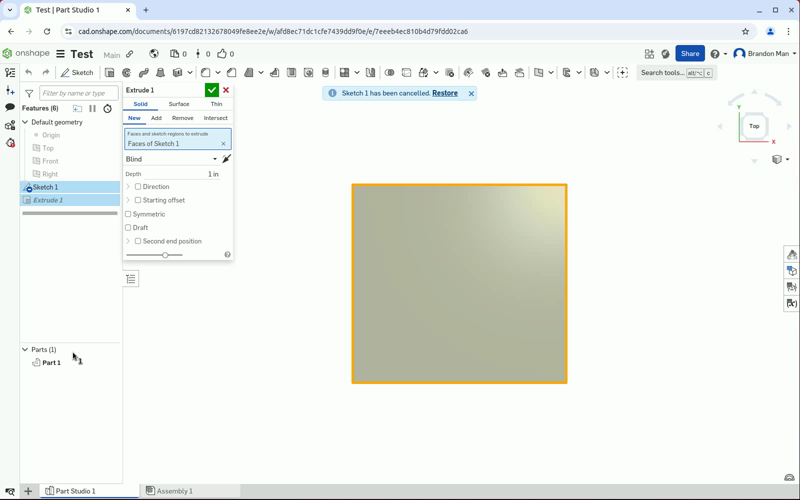
mouse_move(143, 106)
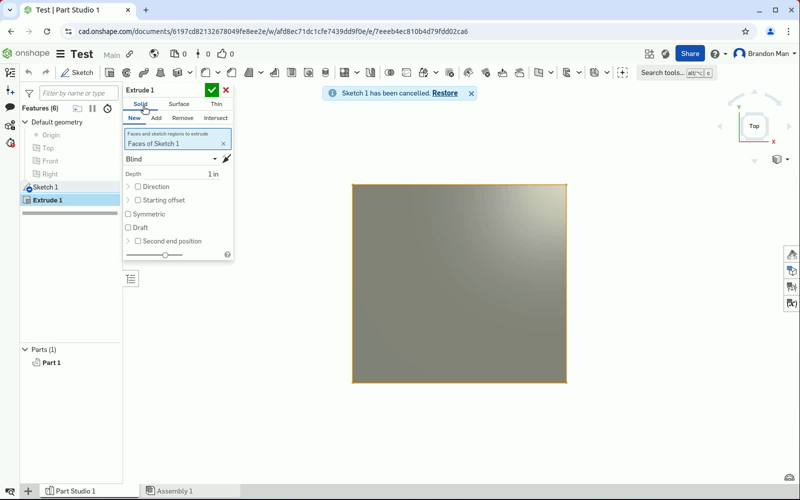
click(143, 106)
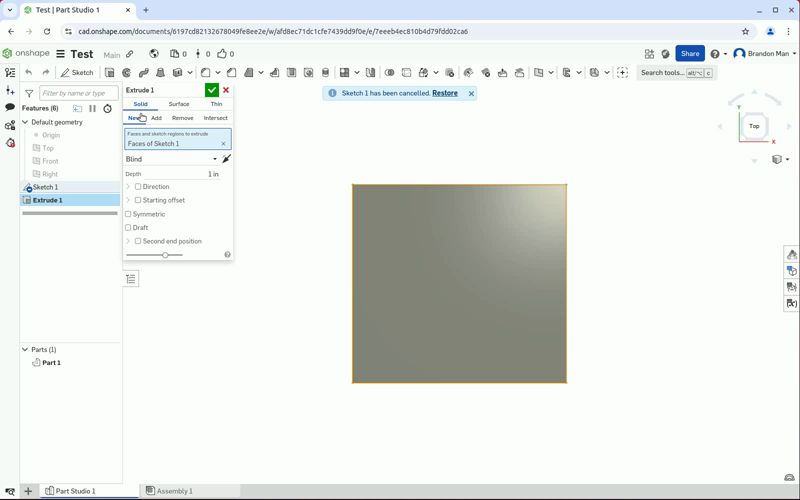
mouse_move(137, 120)
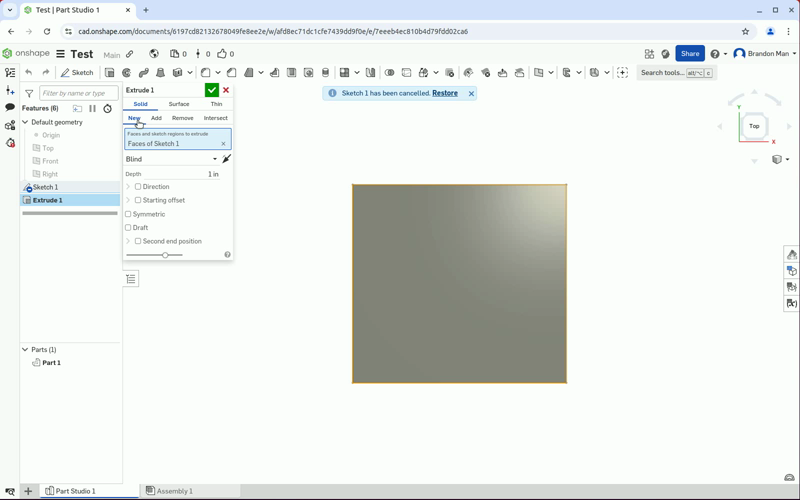
click(137, 120)
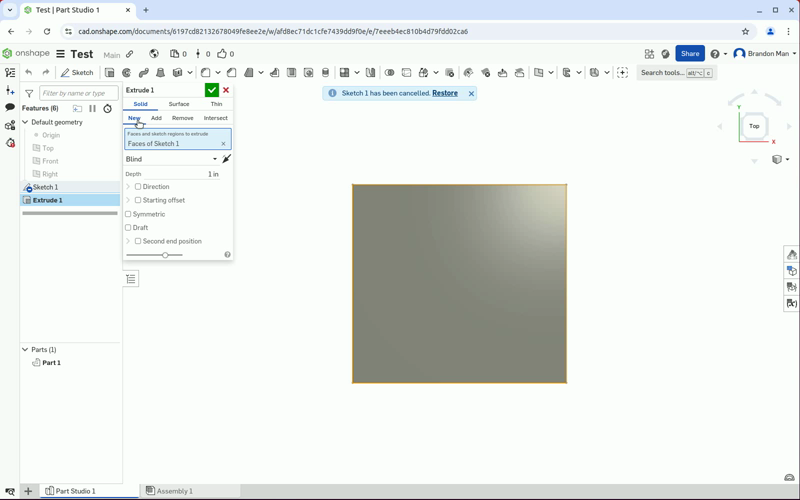
key(tab, 4)
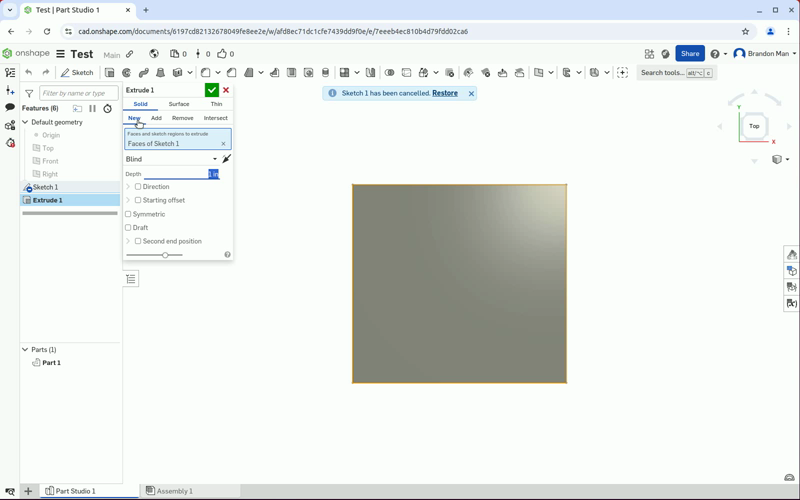
text(0.241)
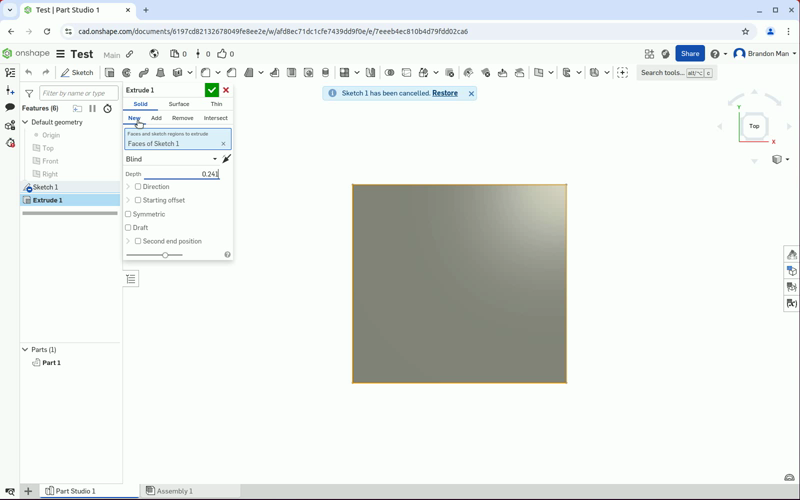
key(enter)
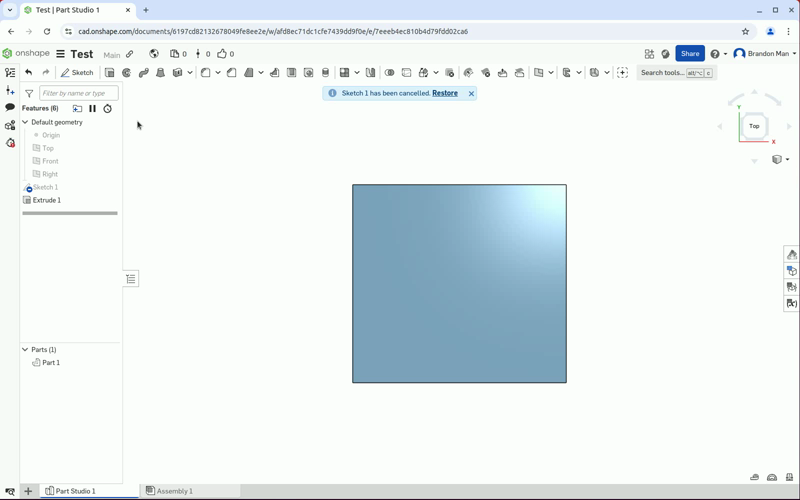
key(shift+h)
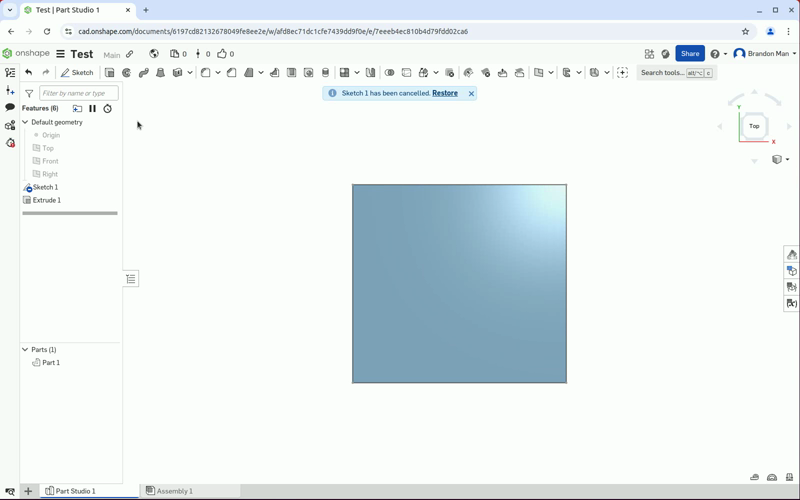
key(shift+h)
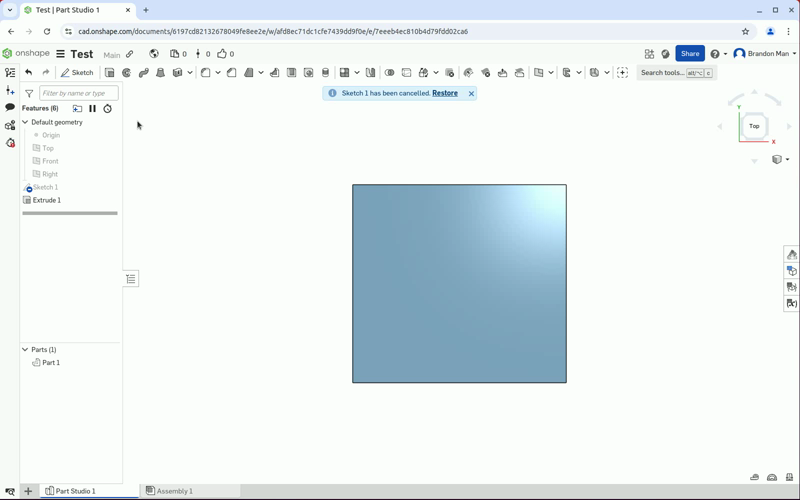
mouse_move(73, 189)
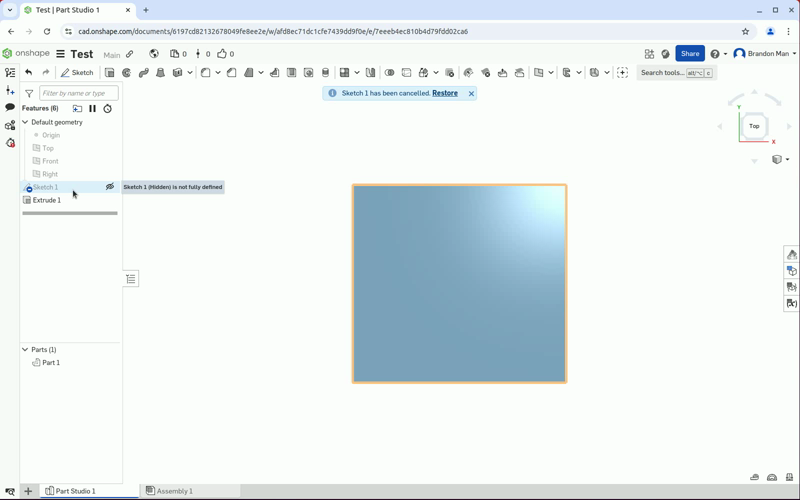
click(73, 189)
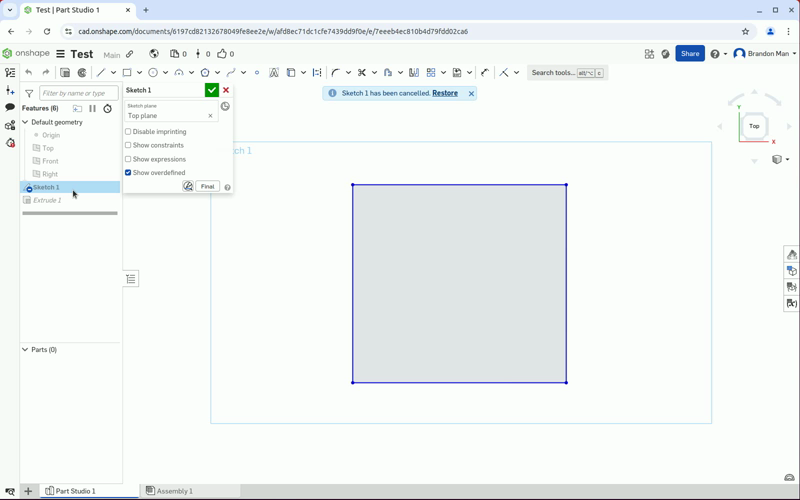
mouse_move(229, 92)
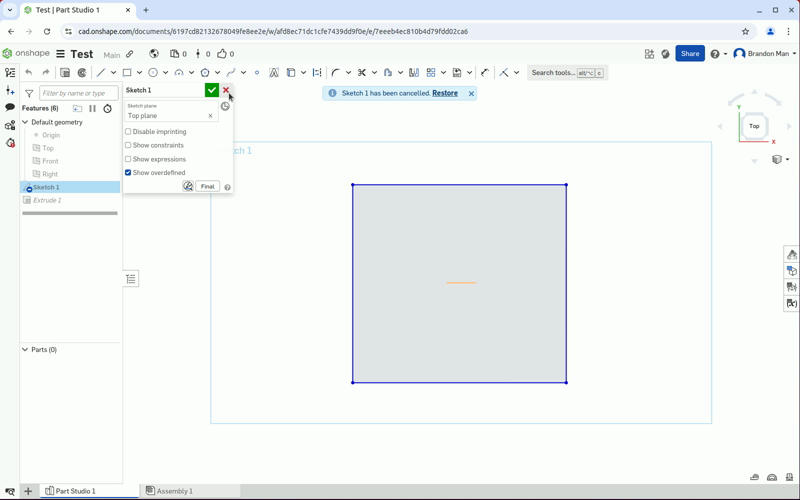
click(229, 92)
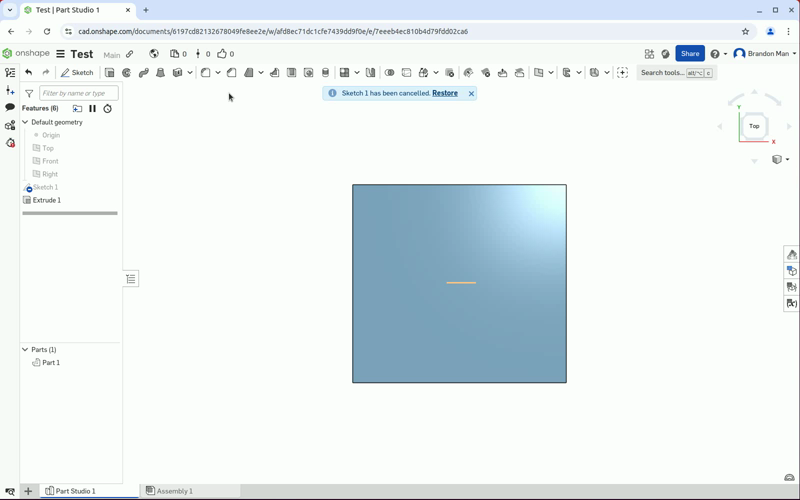
mouse_move(541, 75)
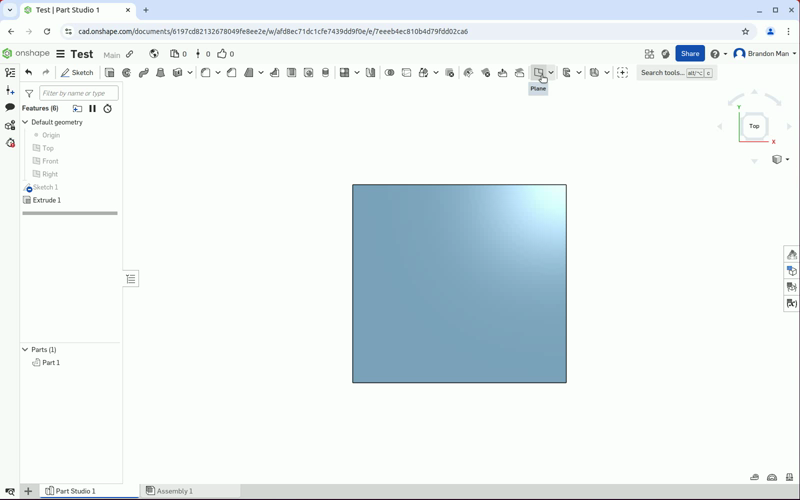
click(541, 75)
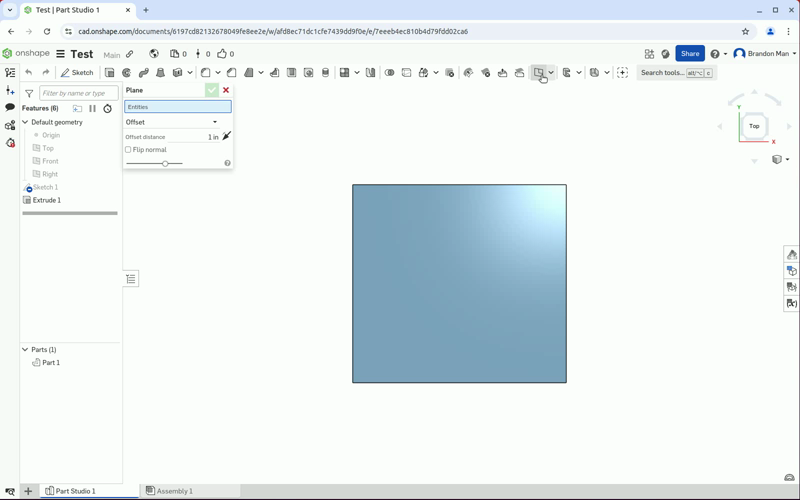
mouse_move(73, 150)
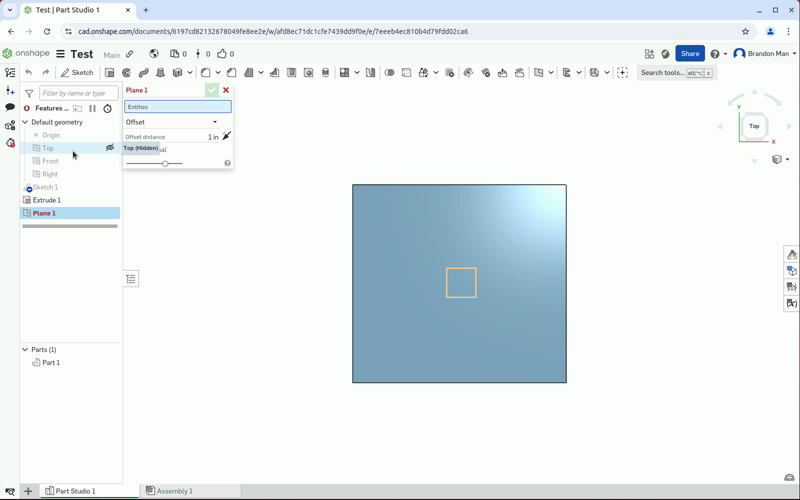
click(73, 150)
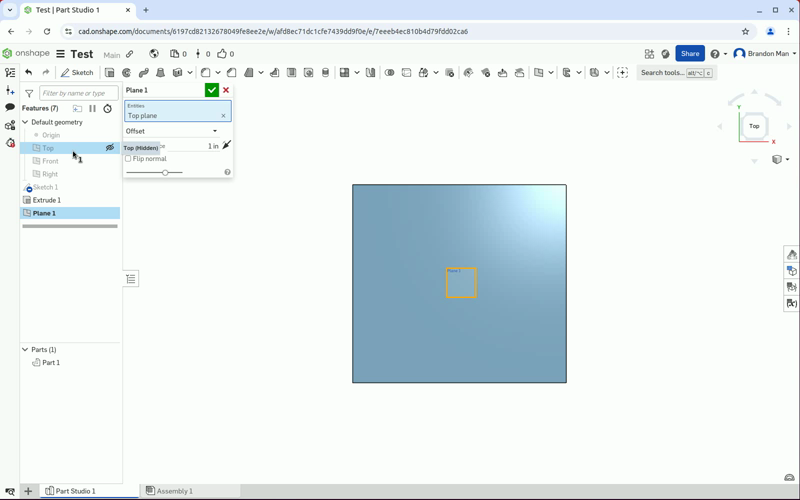
key(tab, 2)
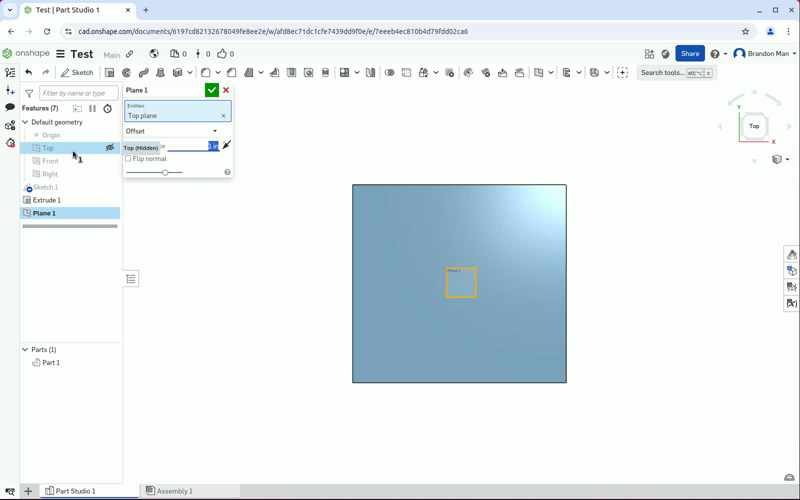
text(0.246)
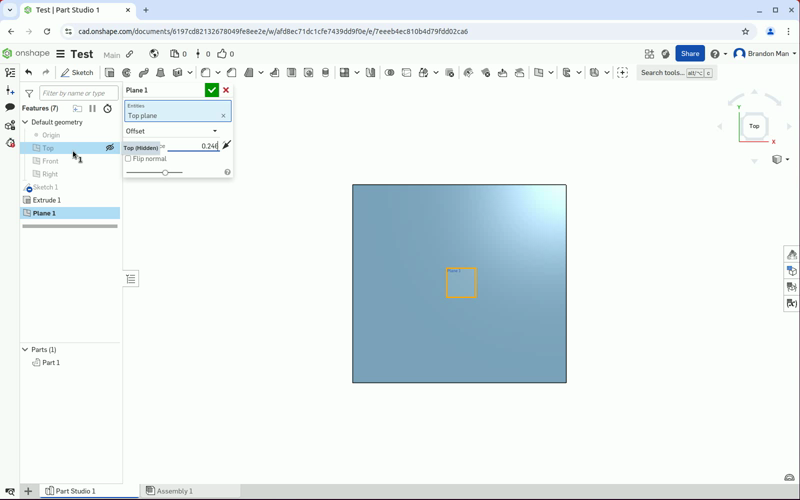
key(enter, 2)
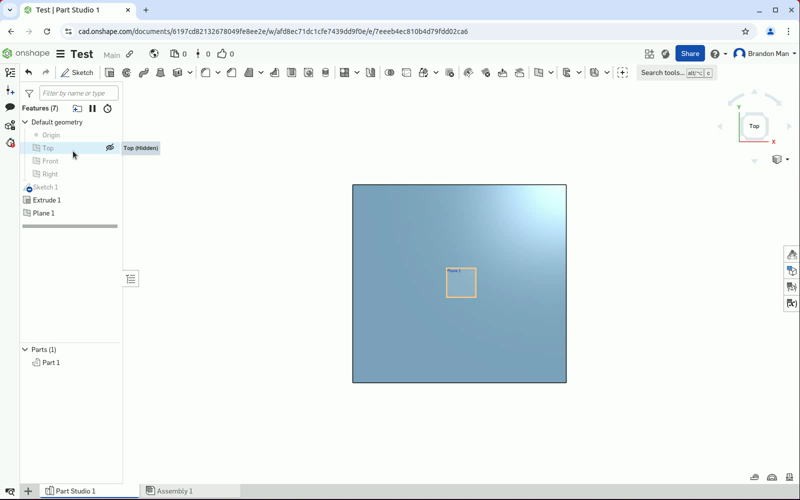
key(shift+s)
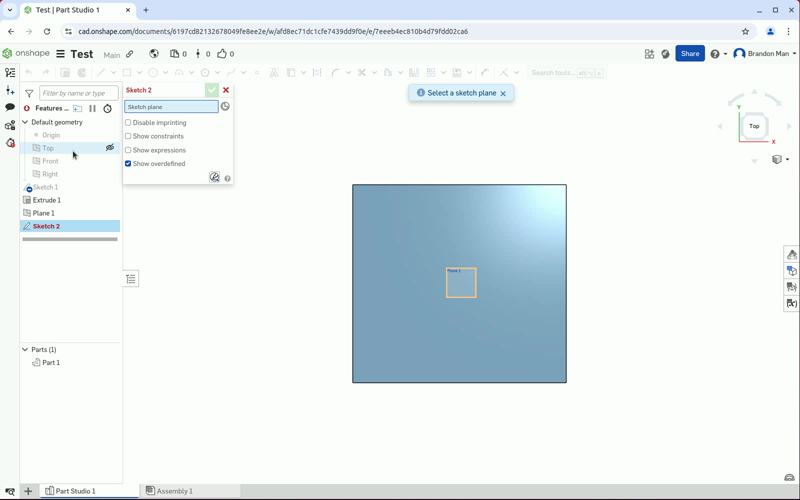
mouse_move(73, 215)
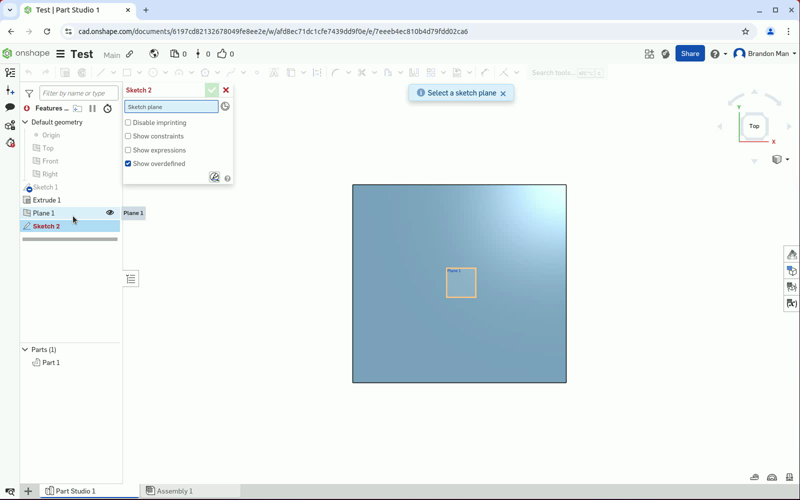
click(73, 215)
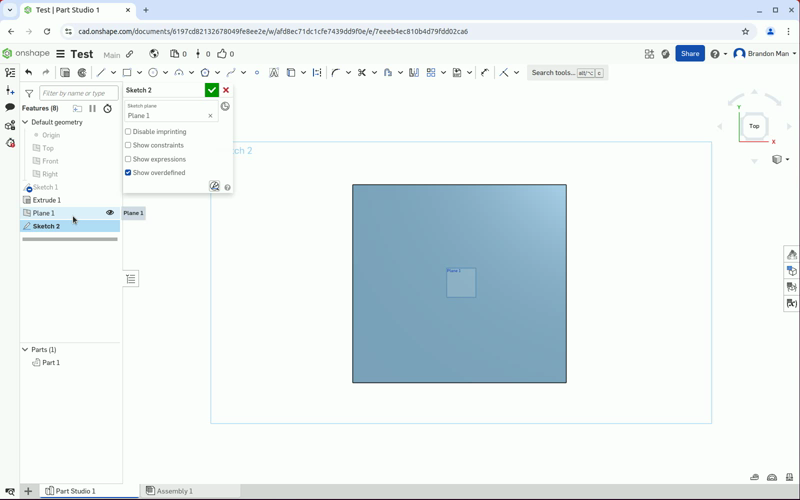
mouse_move(73, 352)
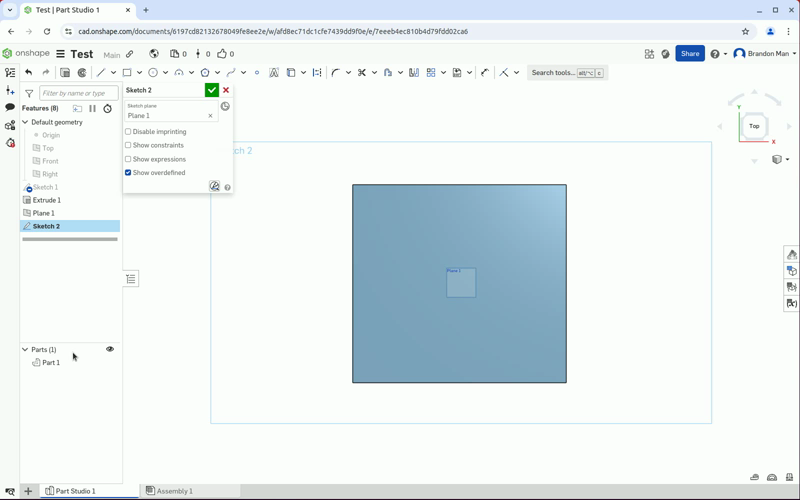
key(y)
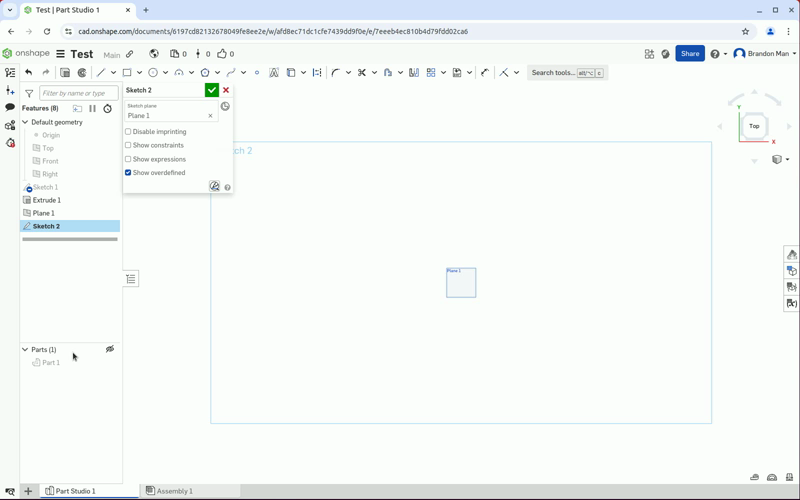
key(l)
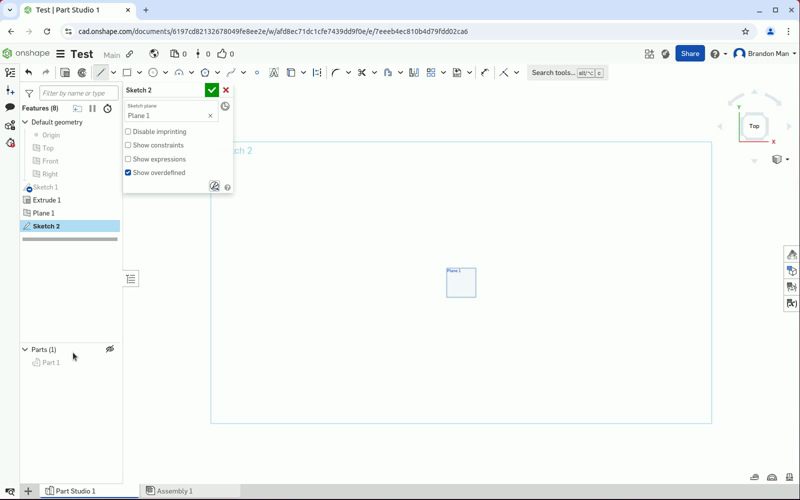
key_down(shift)
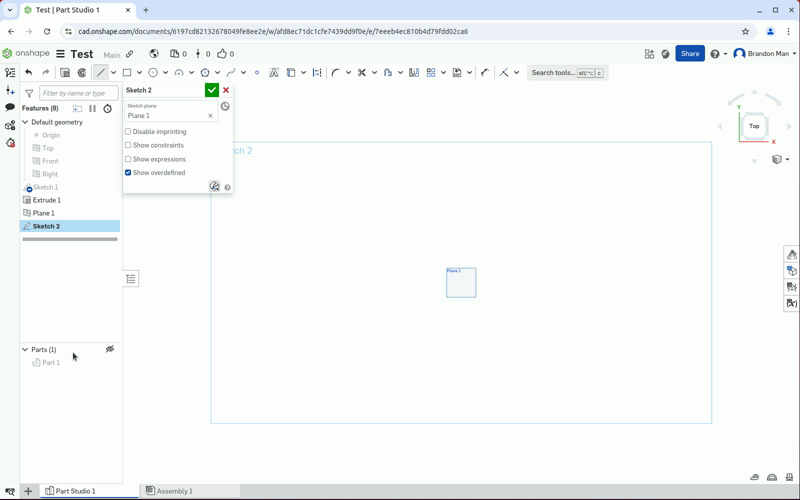
mouse_move(348, 383)
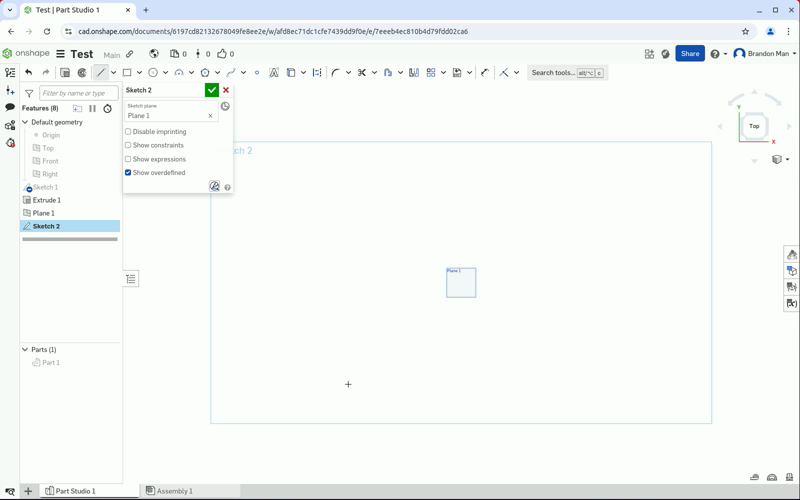
click(348, 383)
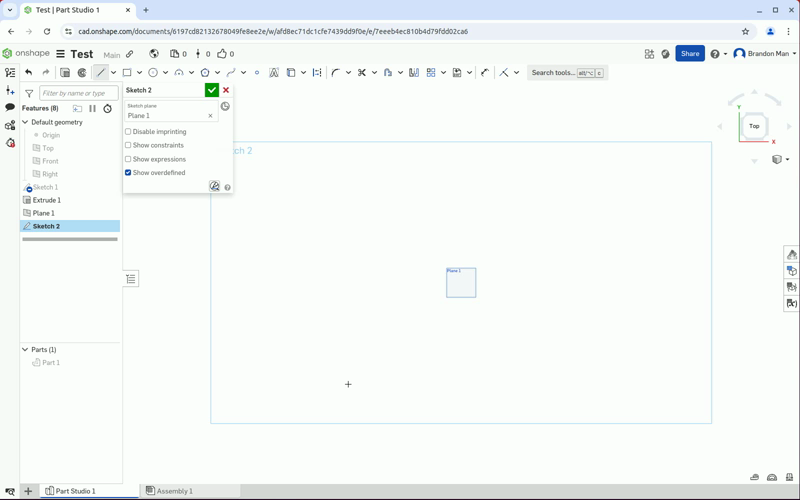
key_up(shift)
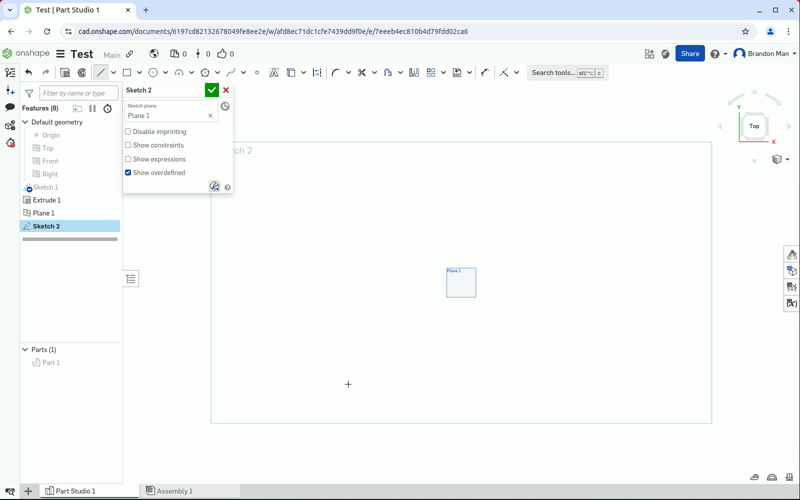
key_down(shift)
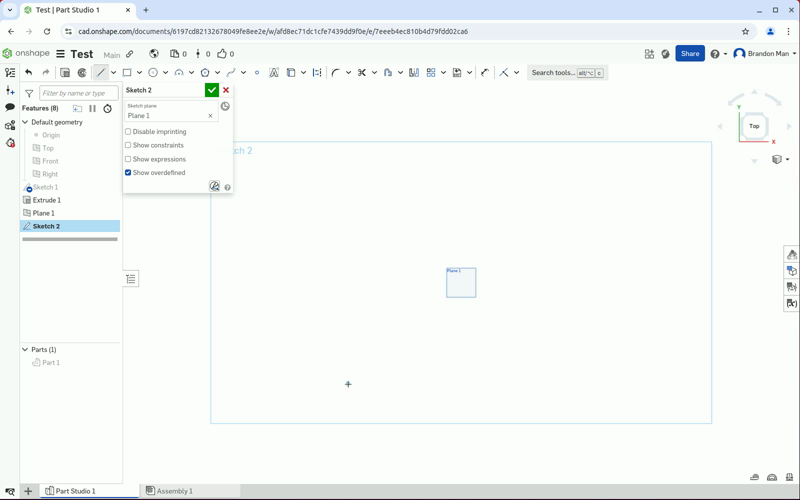
mouse_move(378, 383)
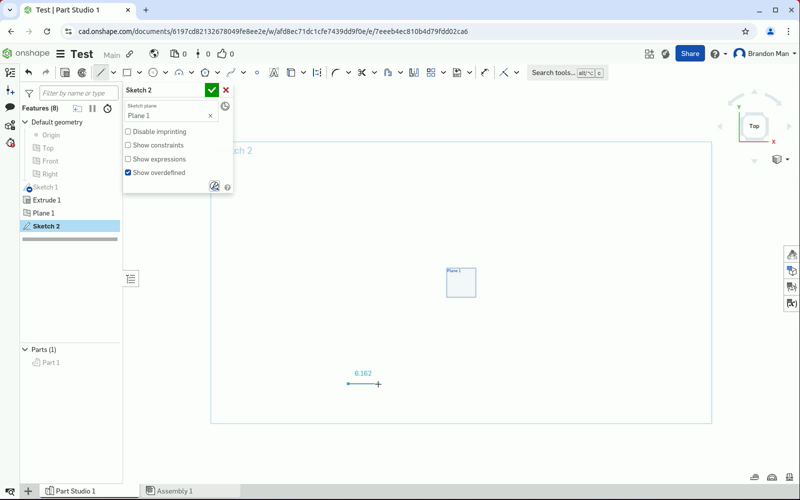
mouse_move(352, 383)
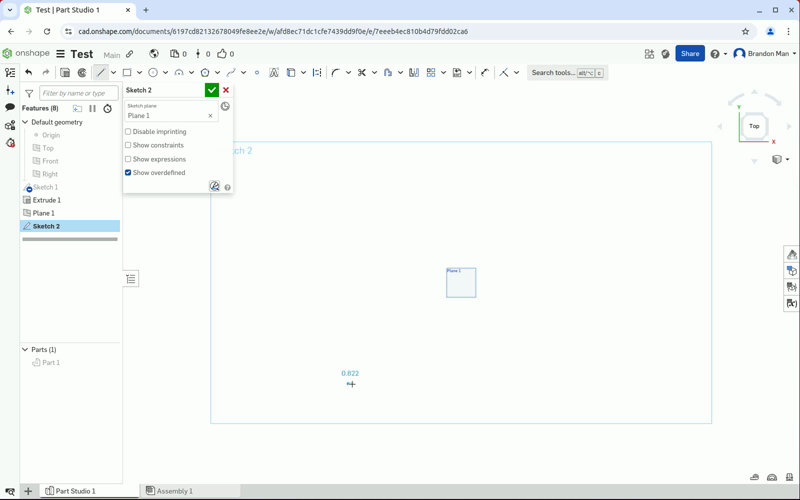
scroll(6)
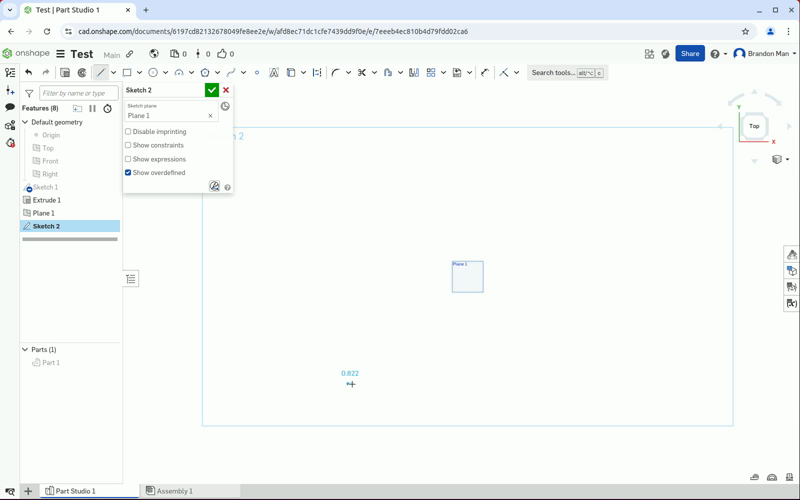
scroll(6)
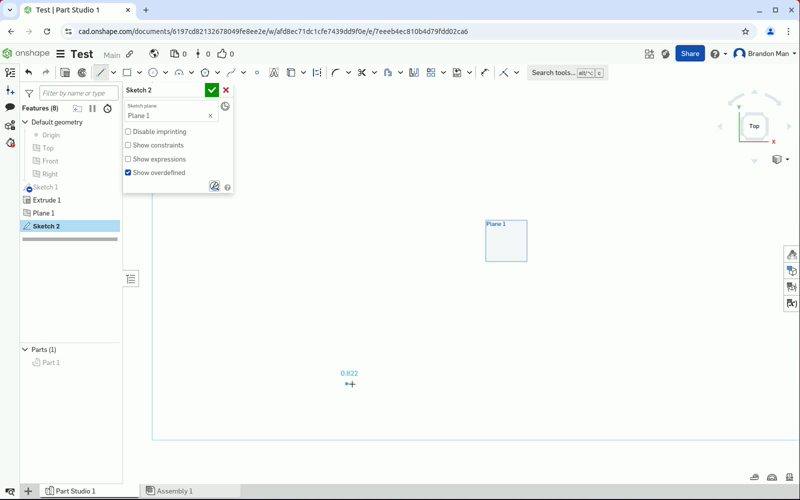
scroll(6)
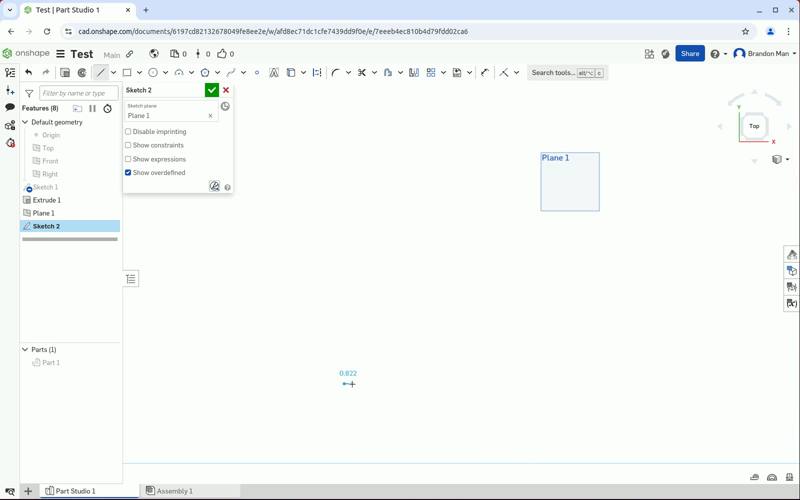
scroll(6)
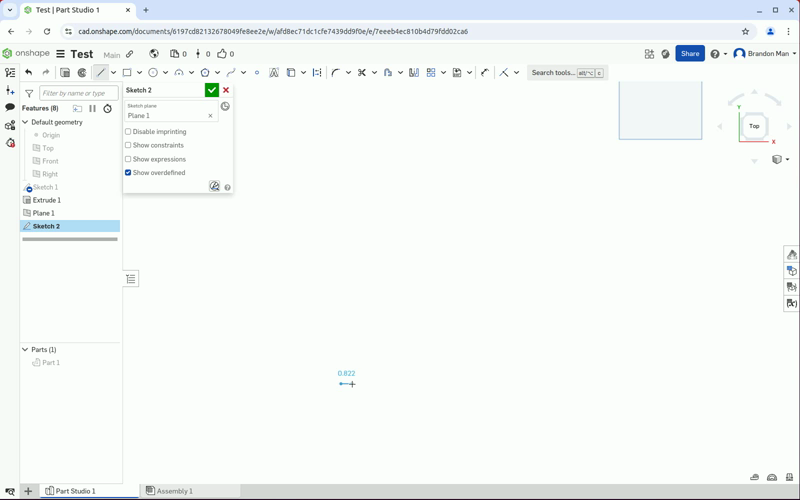
scroll(6)
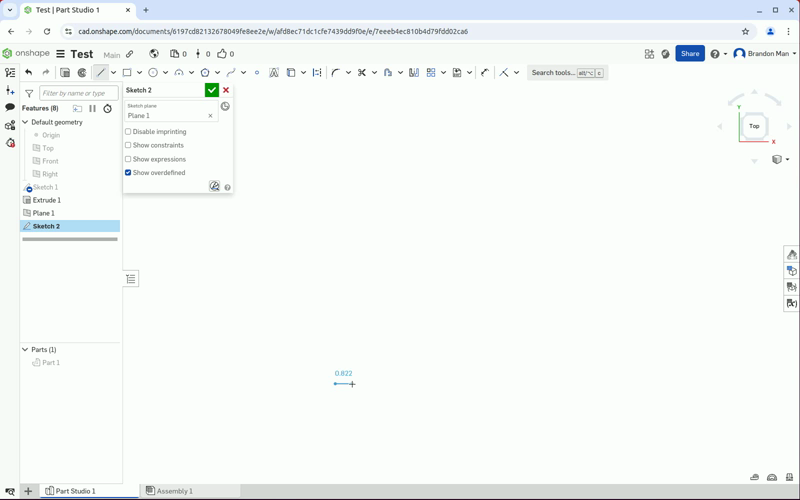
scroll(6)
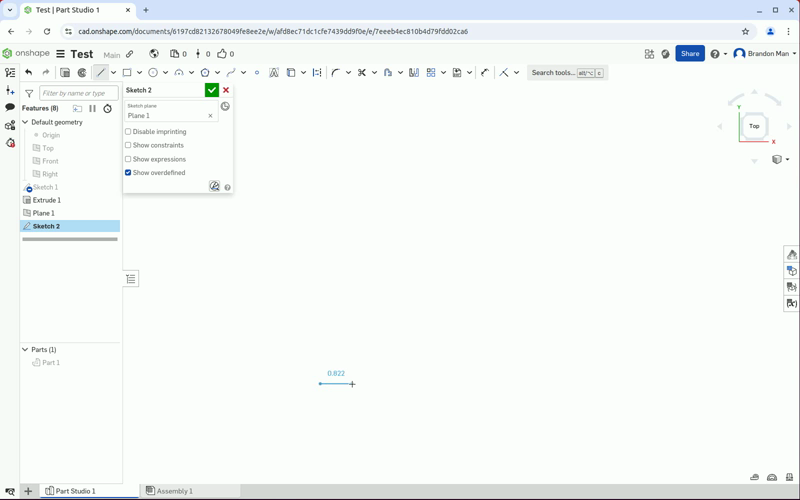
scroll(6)
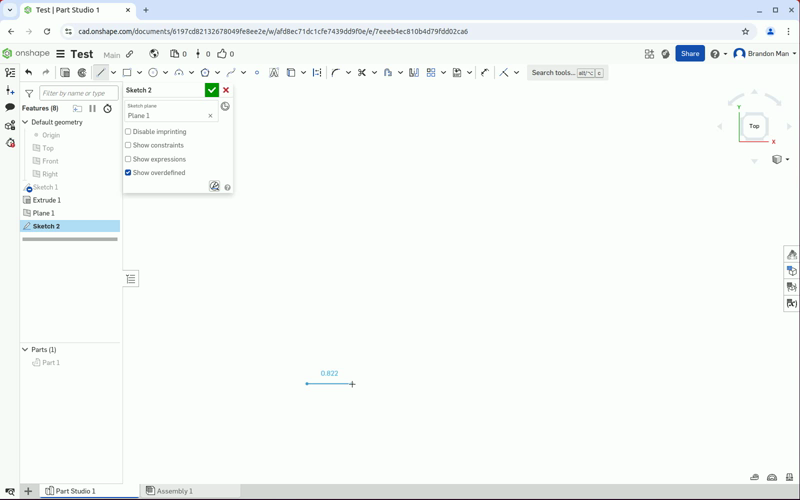
click(352, 383)
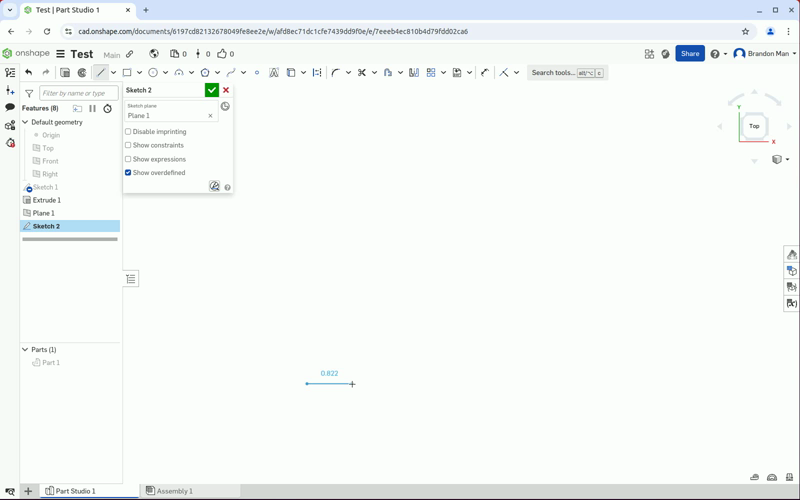
scroll(-6)
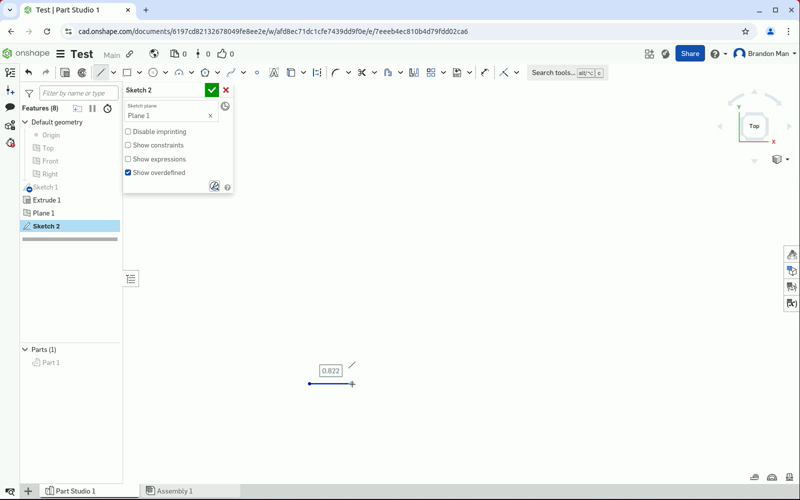
scroll(-6)
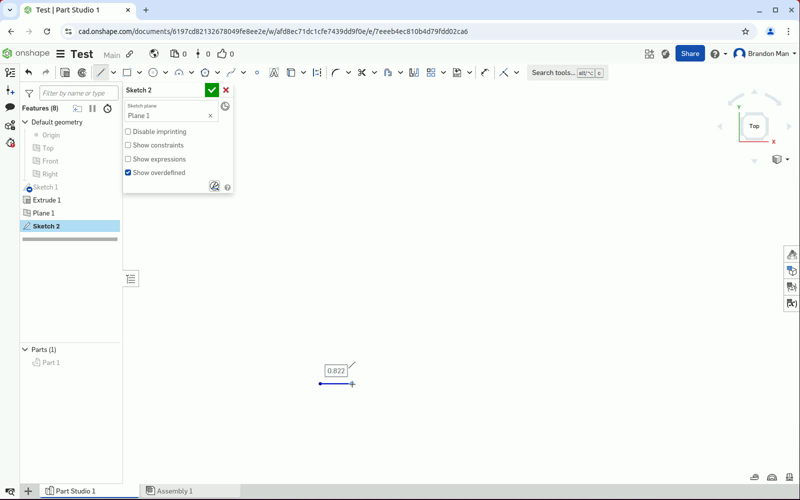
scroll(-6)
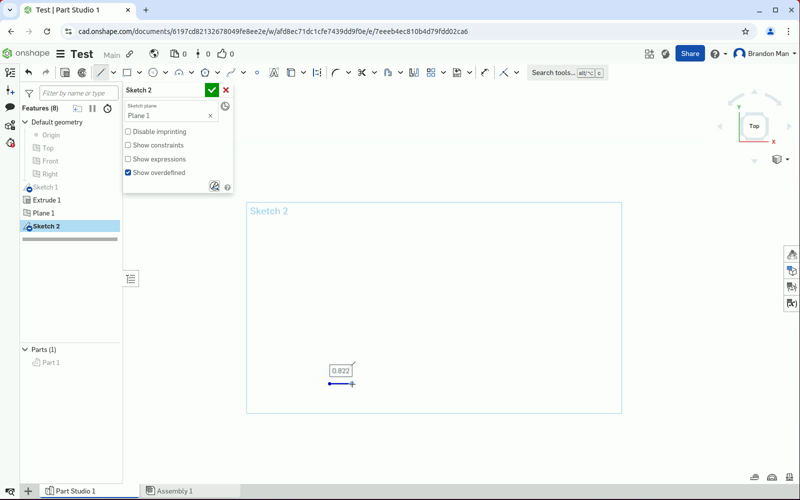
scroll(-6)
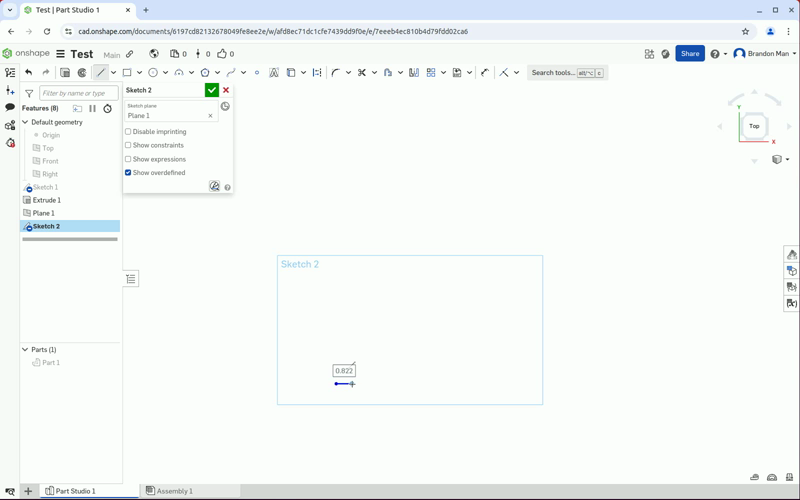
scroll(-6)
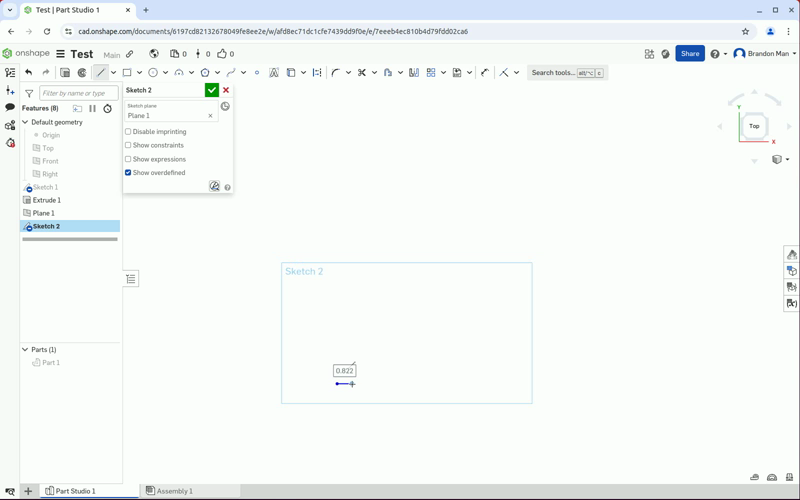
scroll(-6)
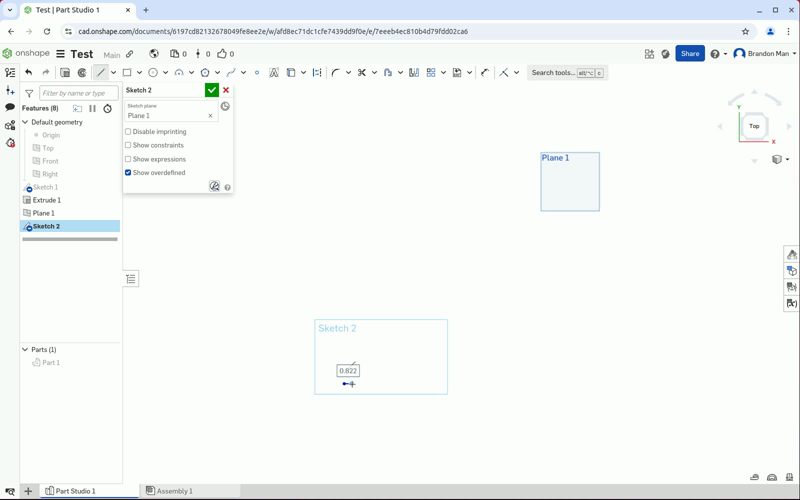
scroll(-6)
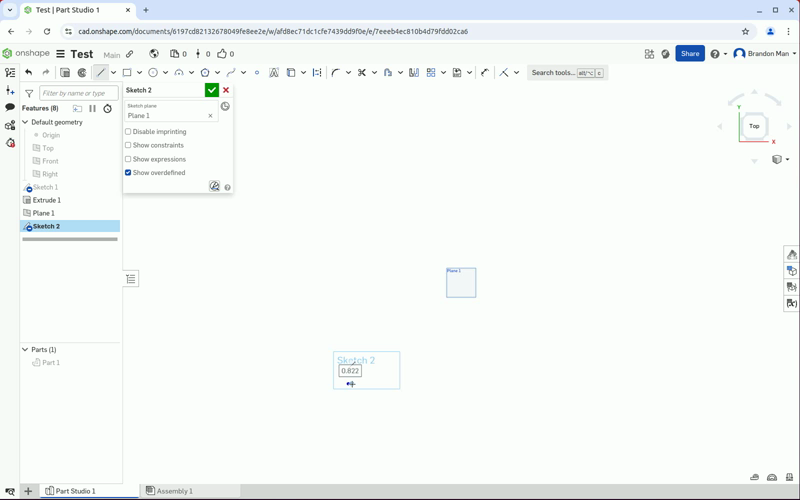
key_up(shift)
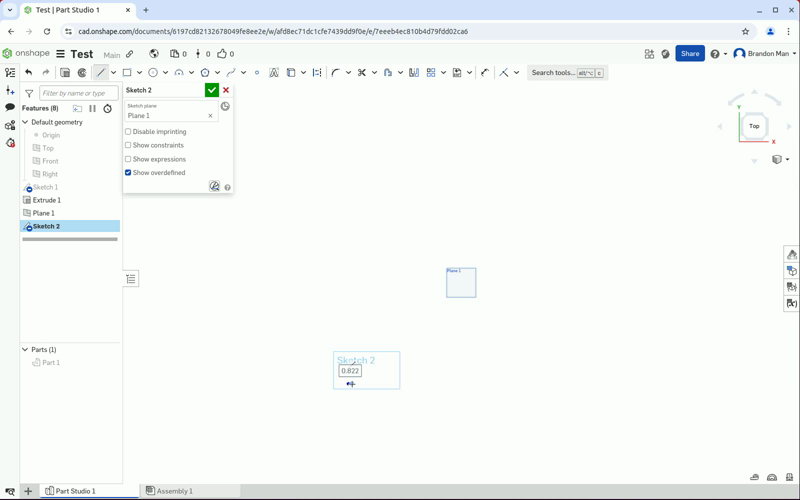
key_down(shift)
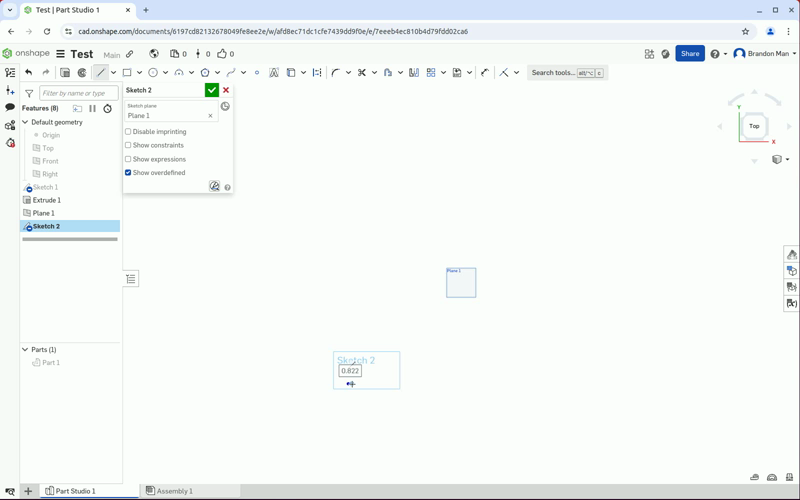
mouse_move(352, 183)
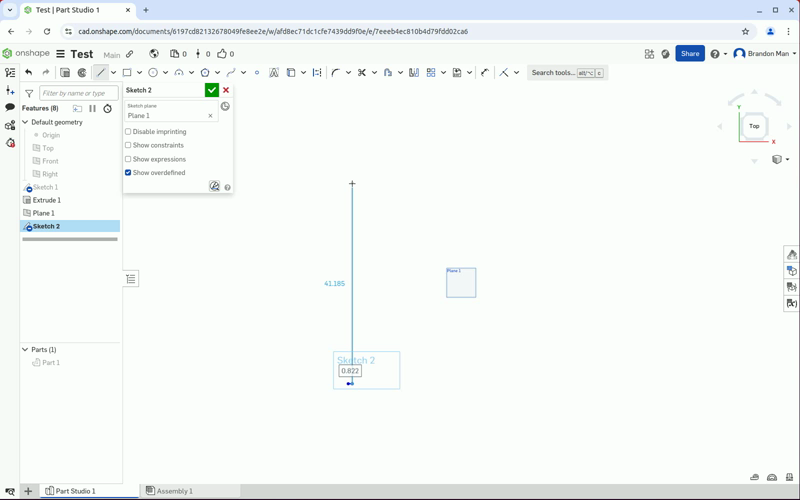
click(352, 183)
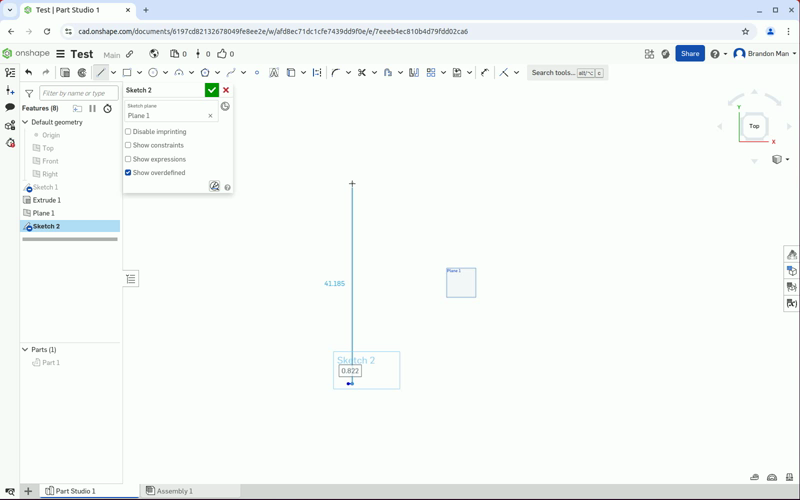
key_up(shift)
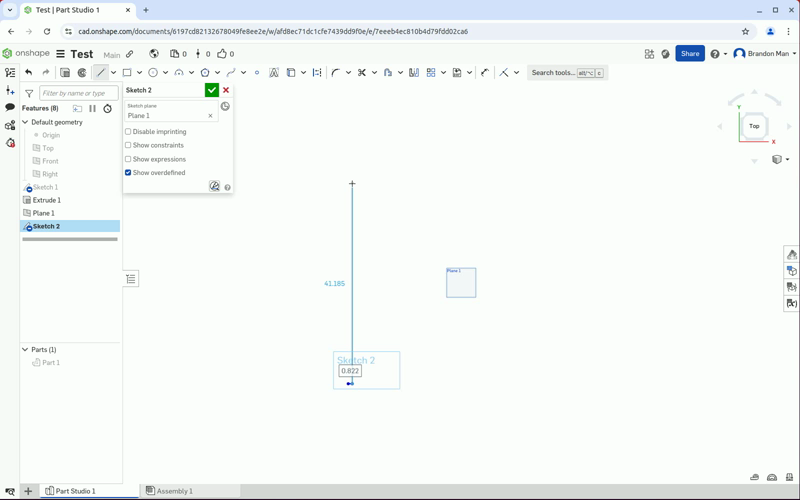
key_down(shift)
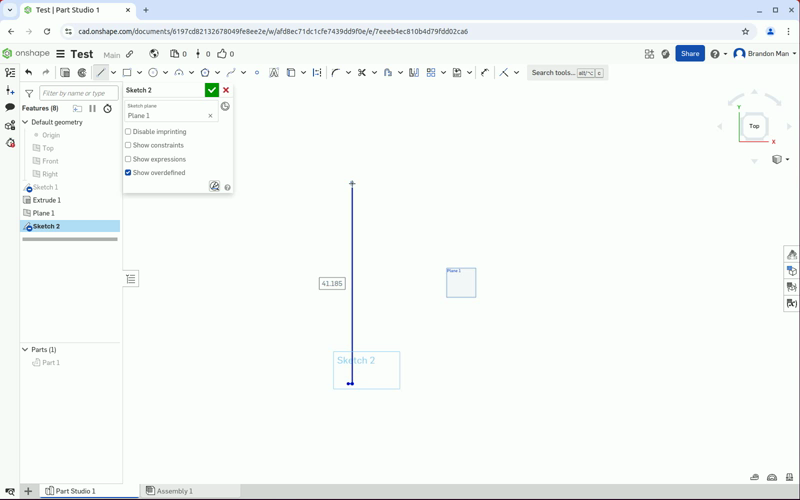
mouse_move(382, 183)
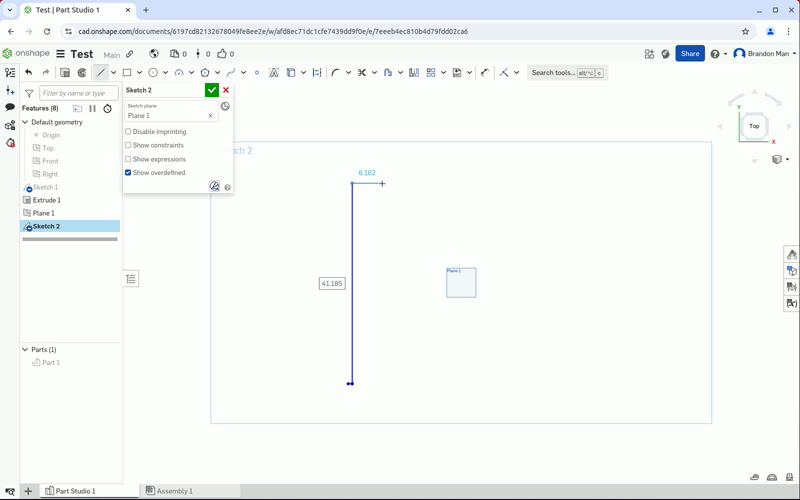
mouse_move(348, 183)
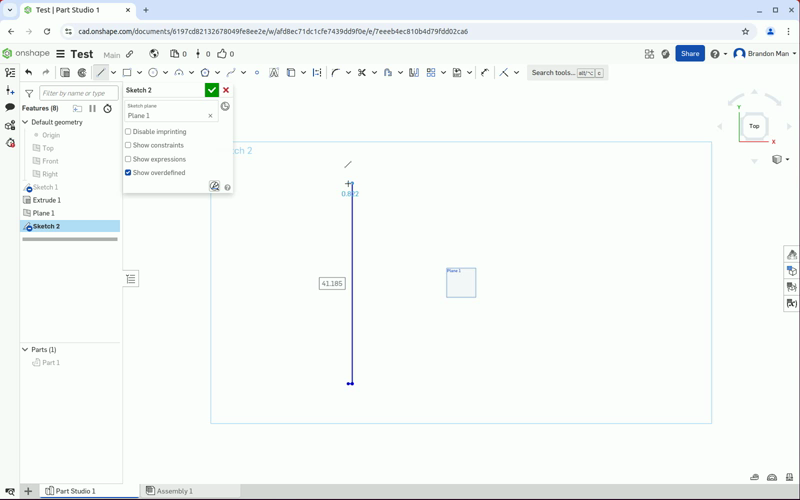
scroll(6)
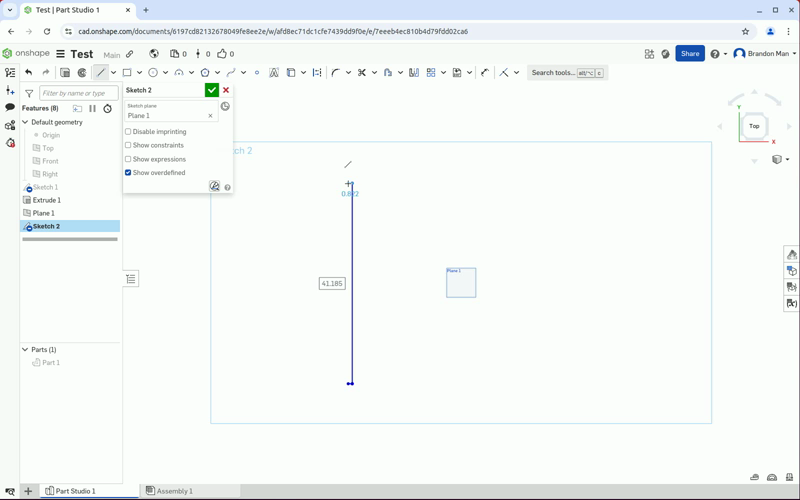
scroll(6)
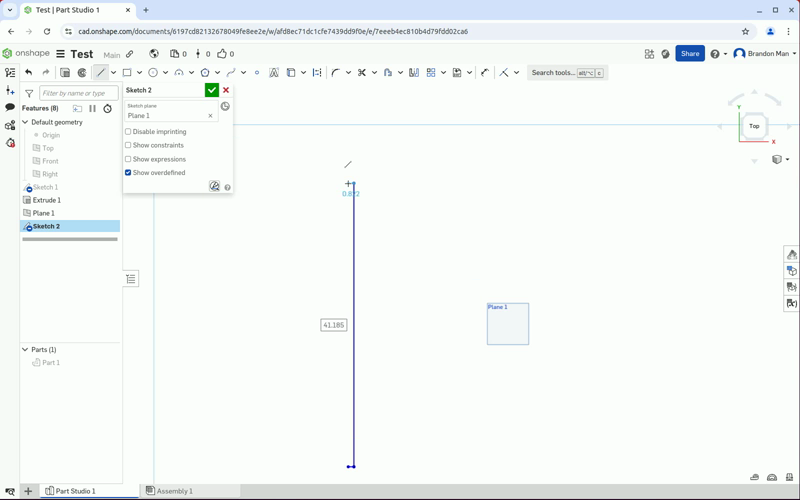
scroll(6)
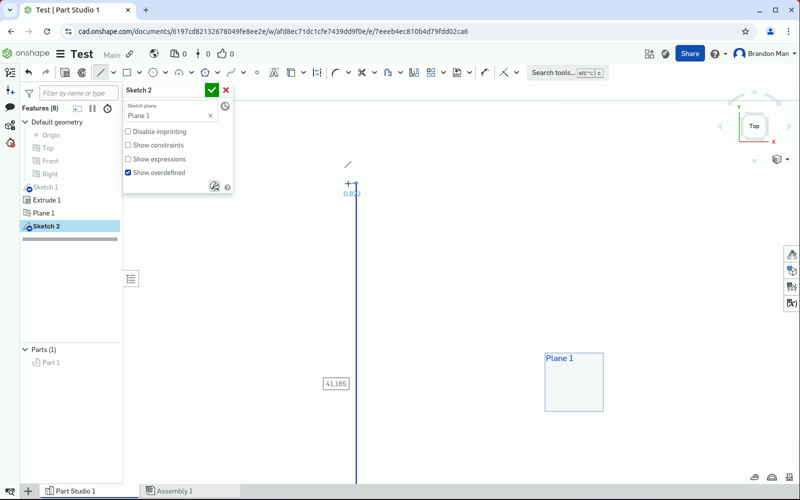
scroll(6)
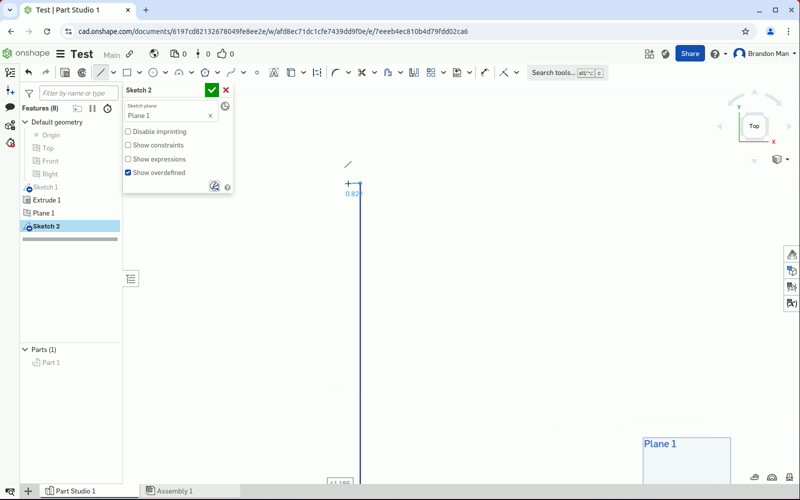
scroll(6)
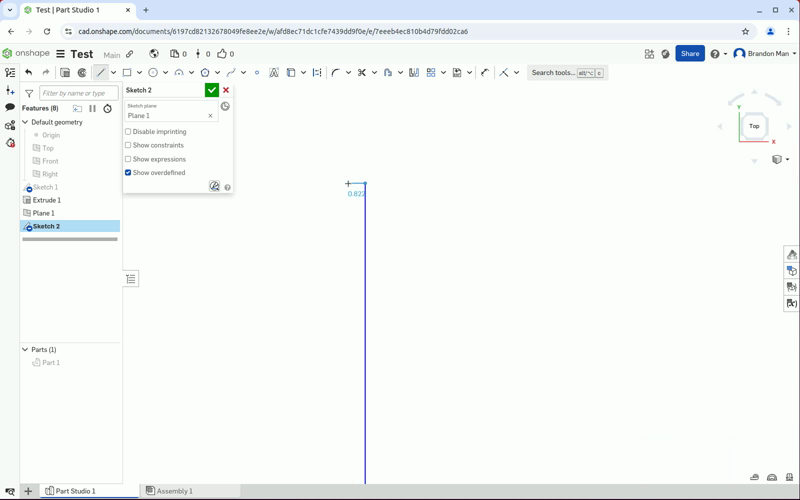
scroll(6)
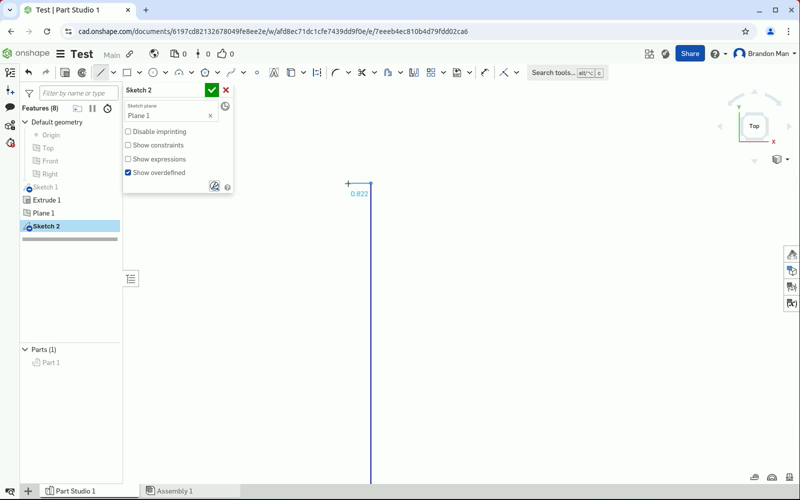
scroll(6)
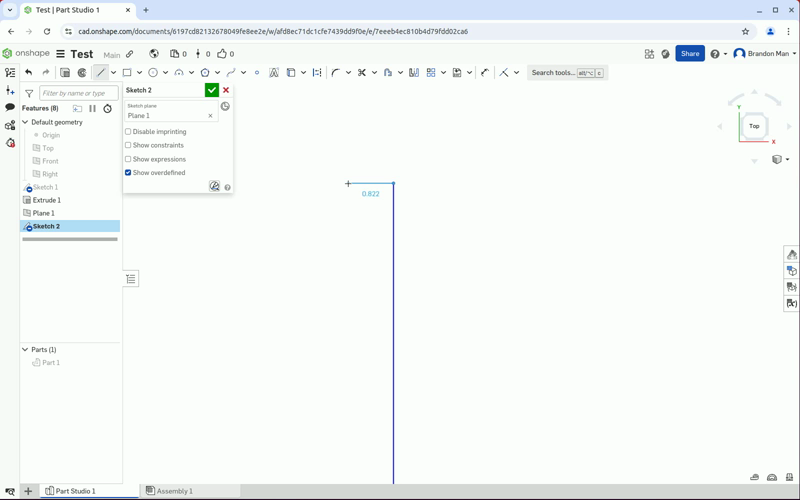
click(348, 183)
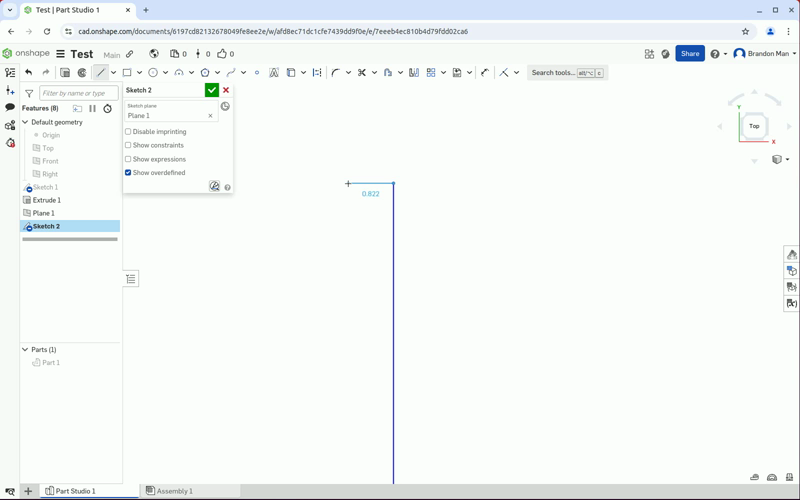
scroll(-6)
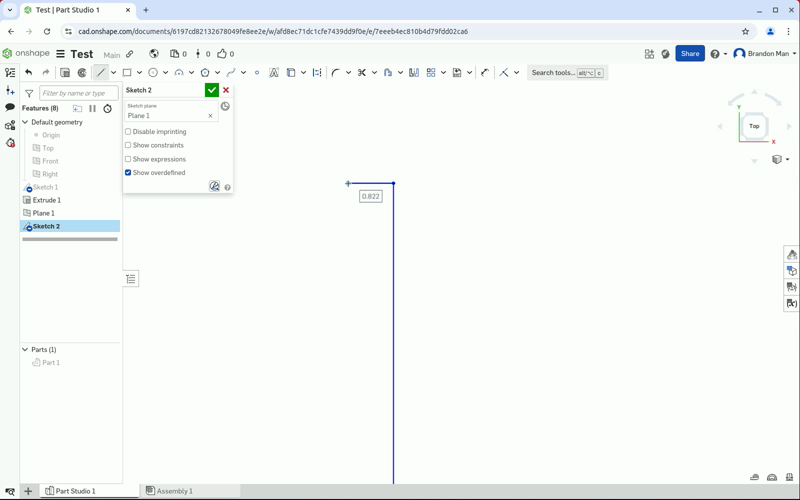
scroll(-6)
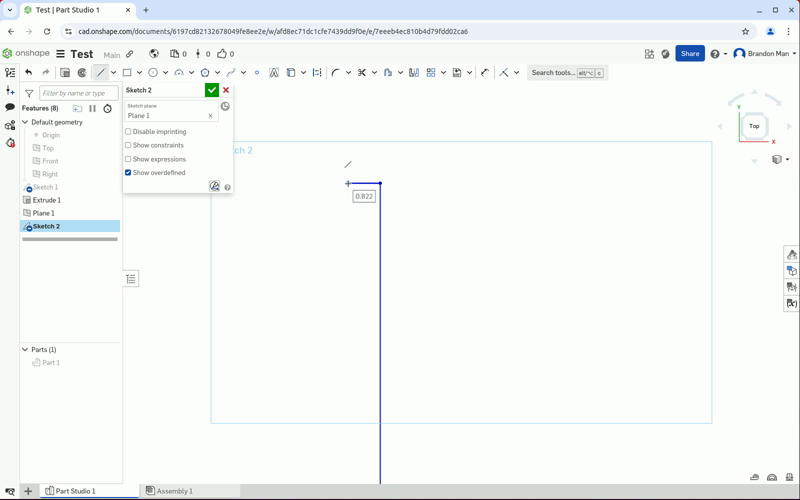
scroll(-6)
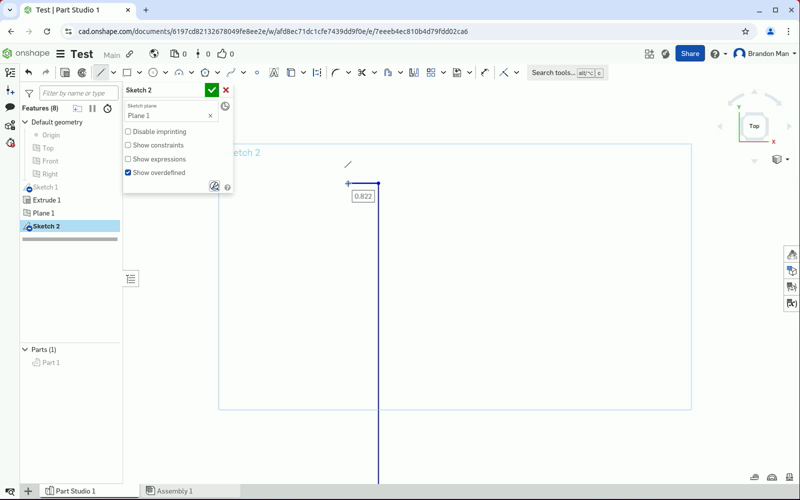
scroll(-6)
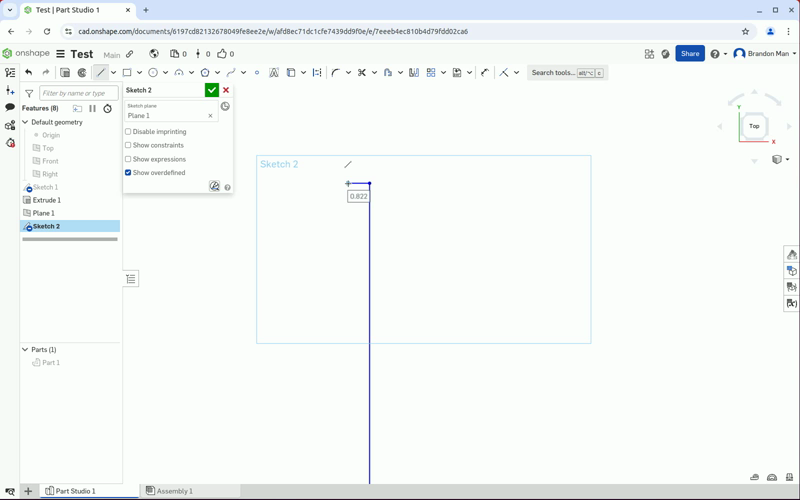
scroll(-6)
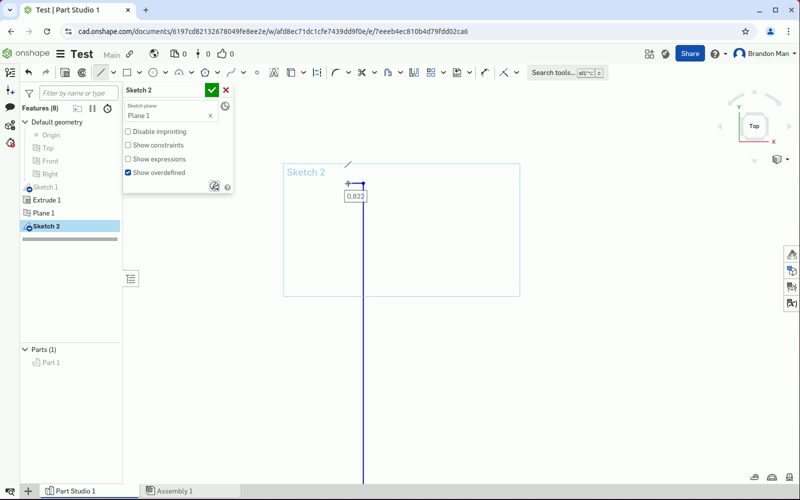
scroll(-6)
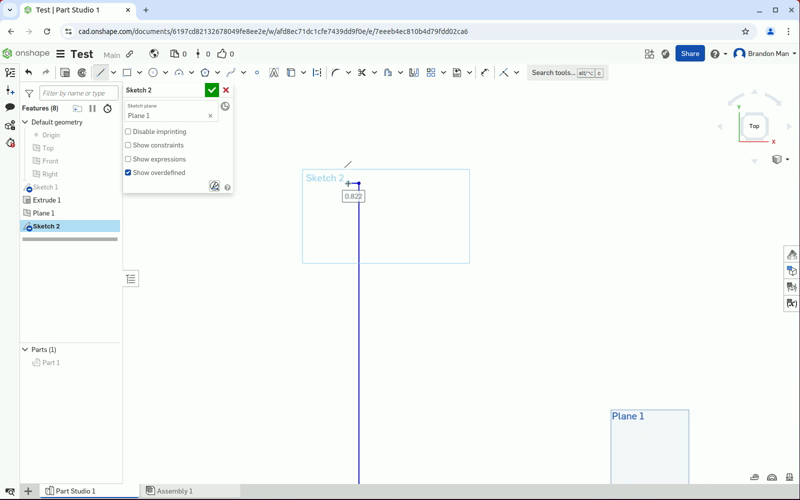
scroll(-6)
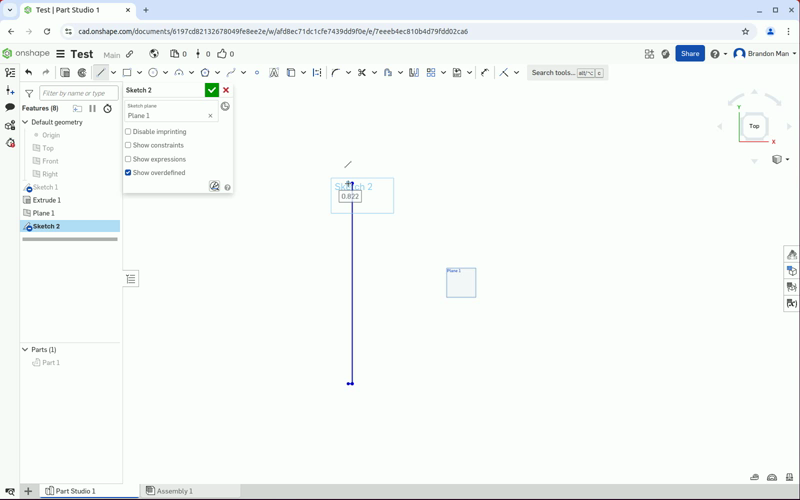
key_up(shift)
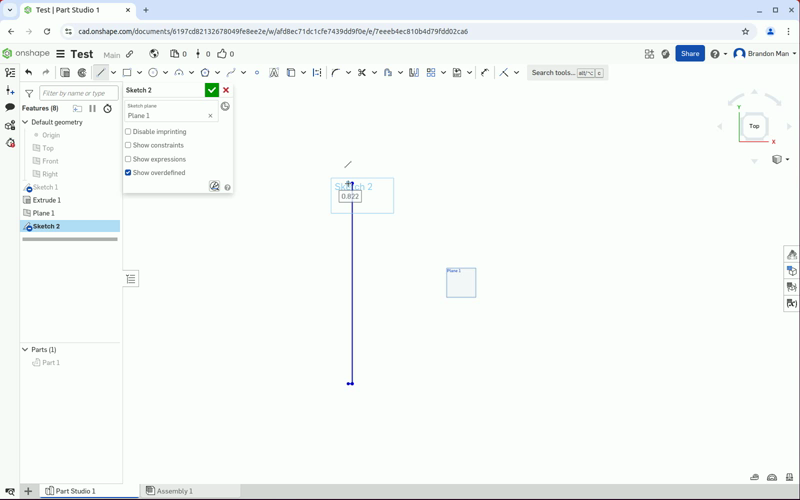
key_down(shift)
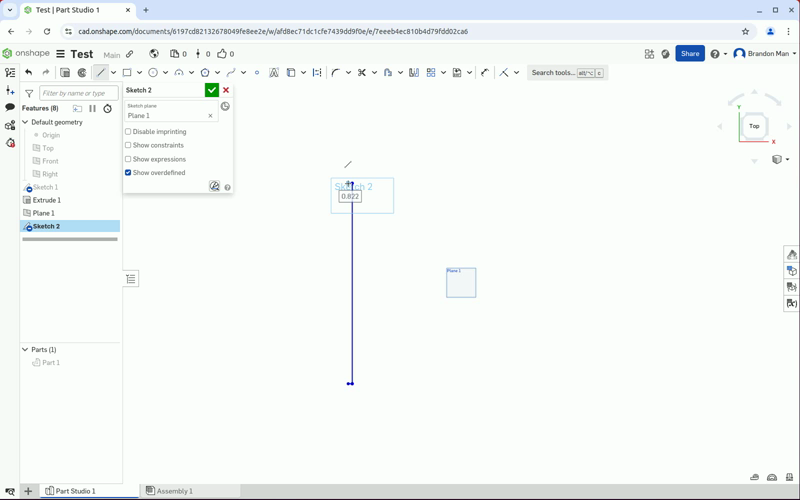
mouse_move(348, 383)
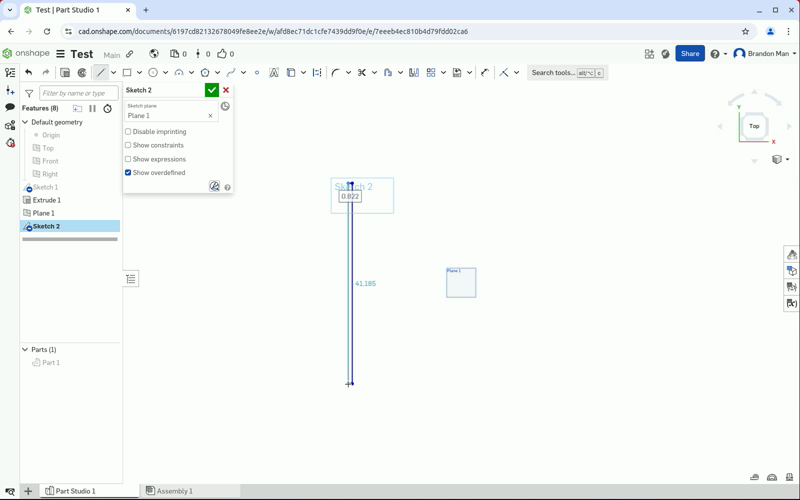
scroll(6)
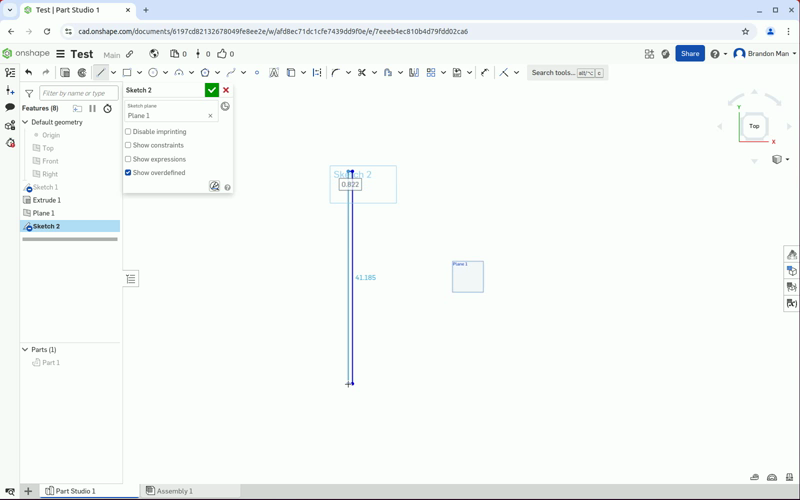
scroll(6)
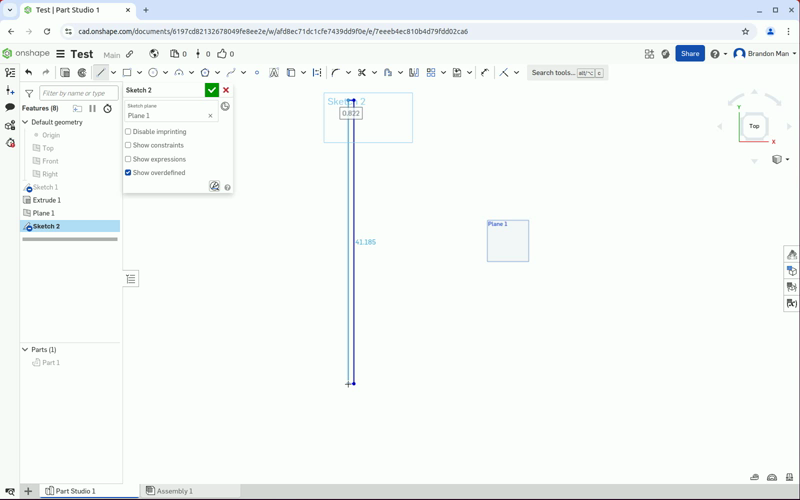
scroll(6)
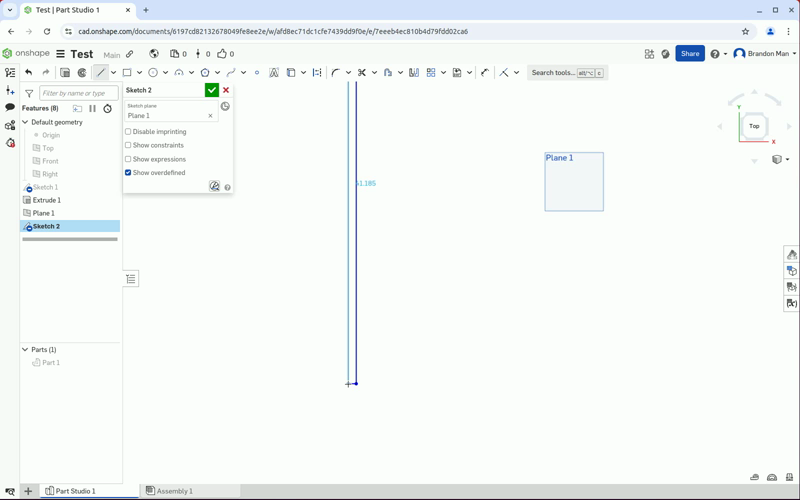
scroll(6)
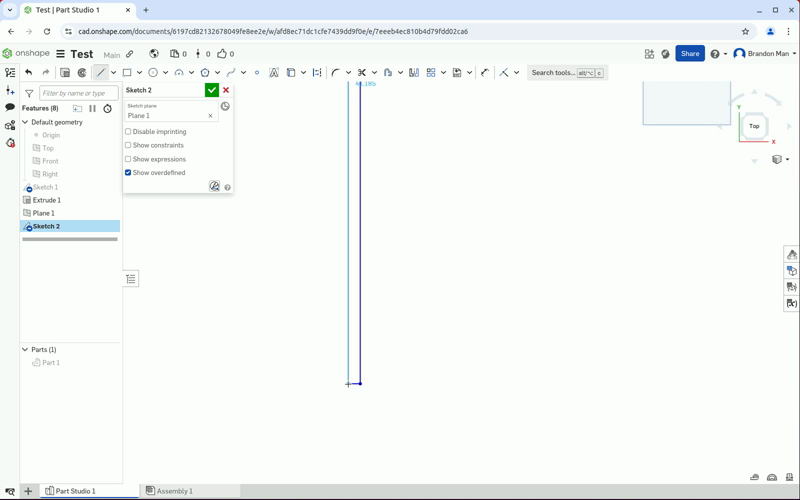
scroll(6)
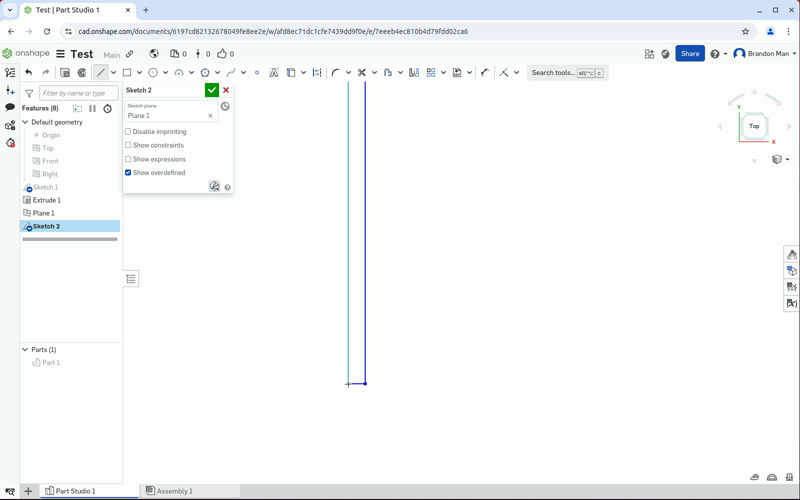
scroll(6)
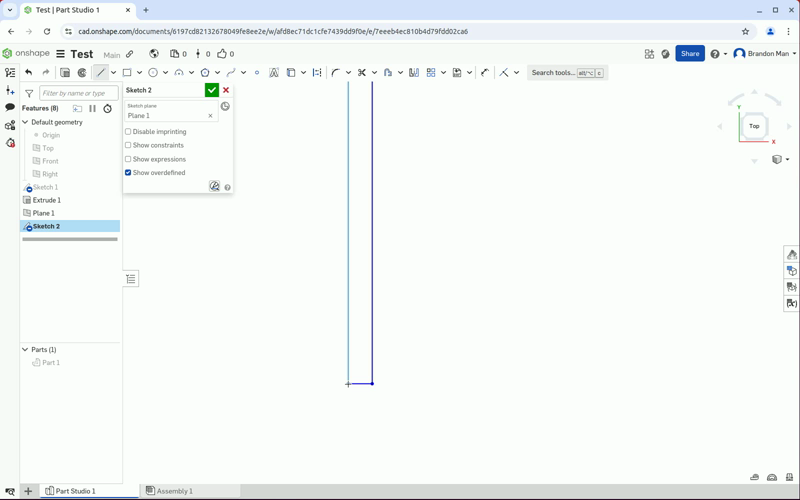
scroll(6)
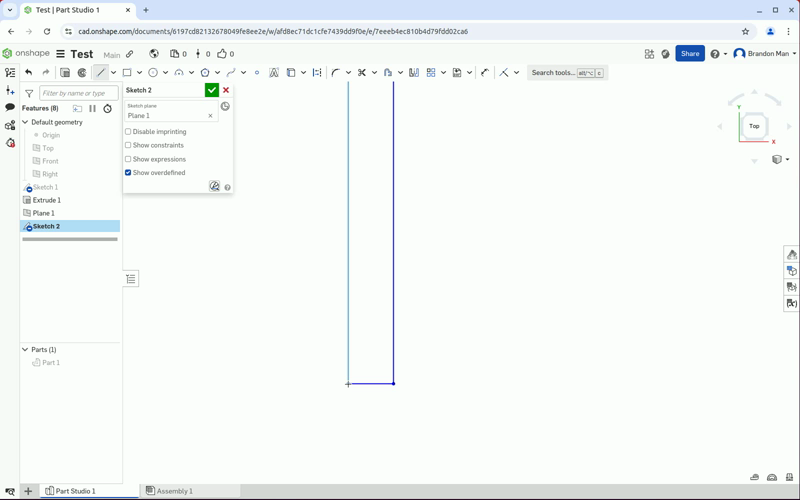
key_up(shift)
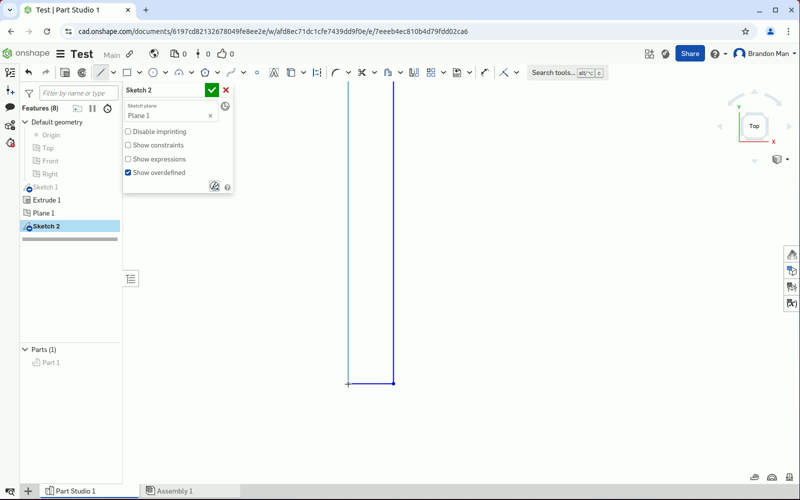
click(348, 383)
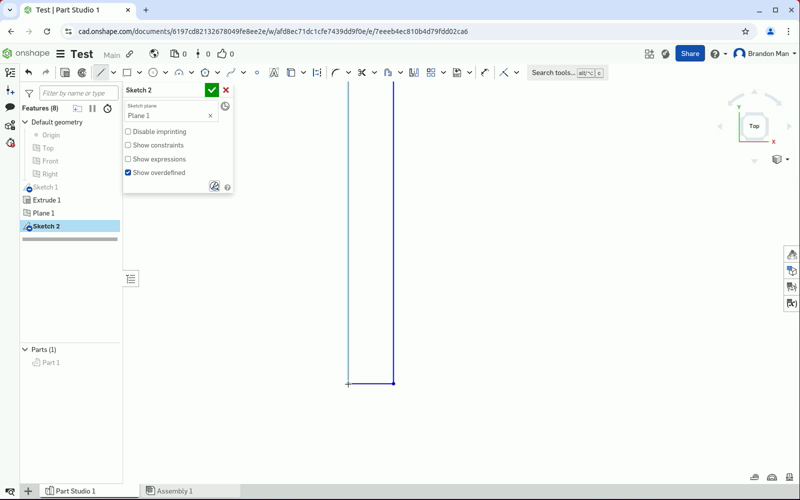
scroll(-6)
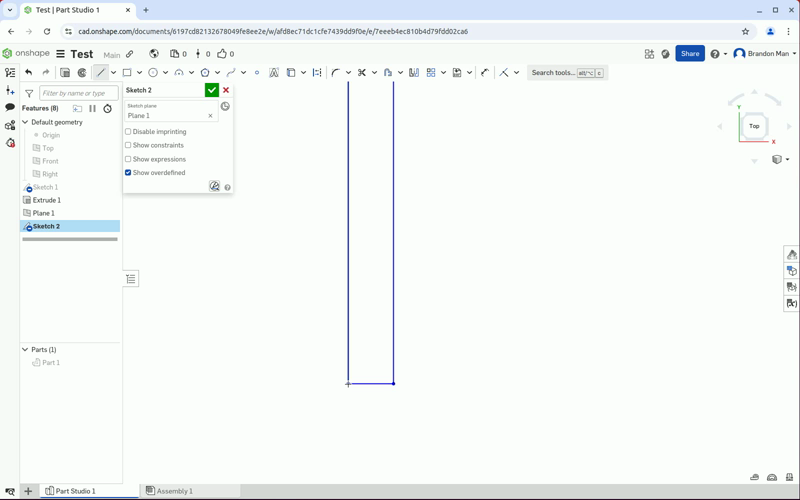
scroll(-6)
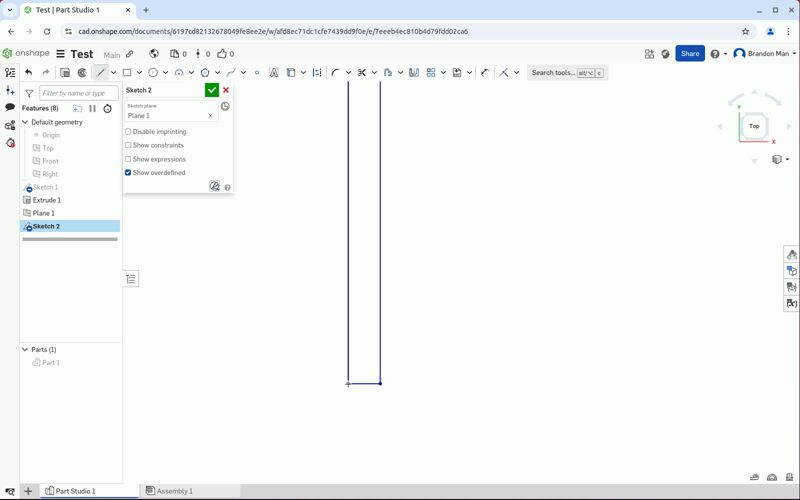
scroll(-6)
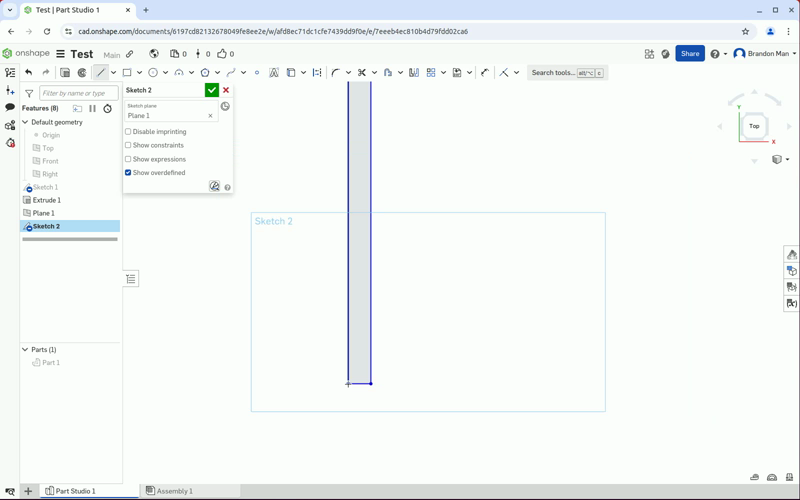
scroll(-6)
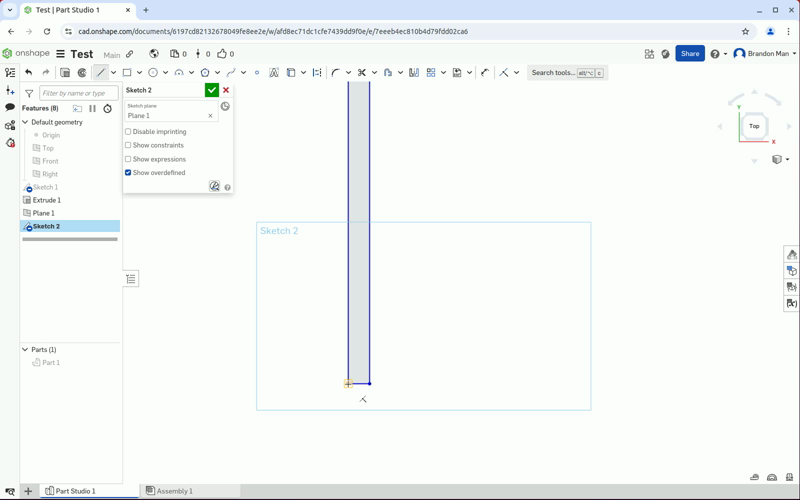
scroll(-6)
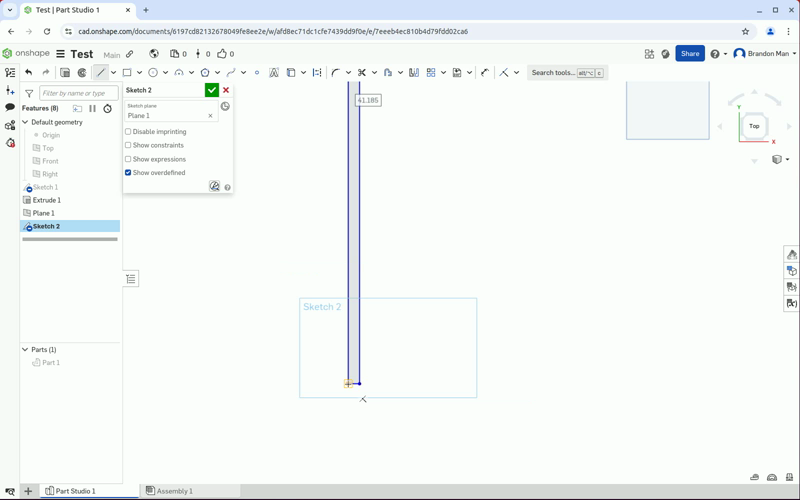
scroll(-6)
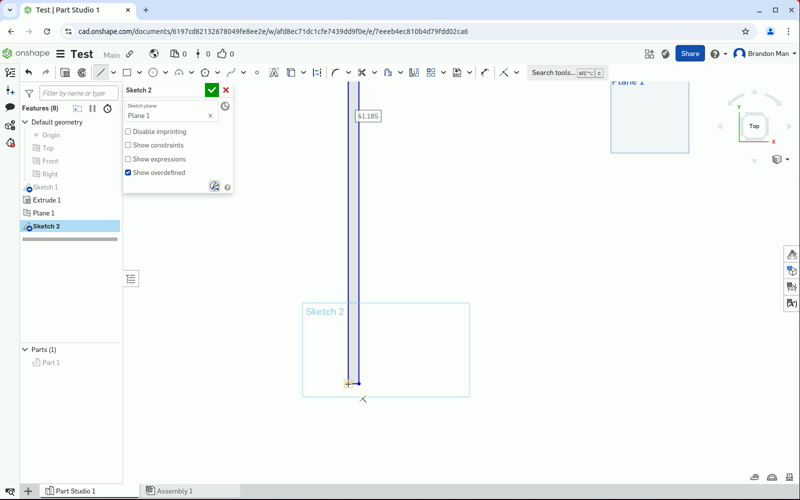
scroll(-6)
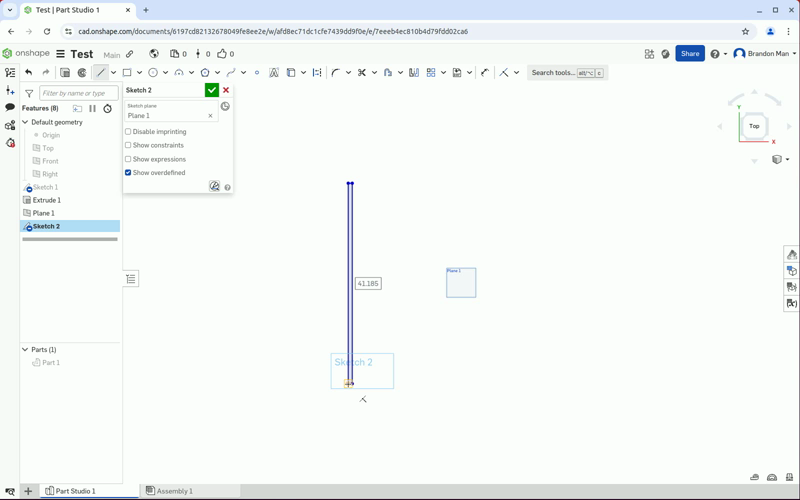
key(esc)
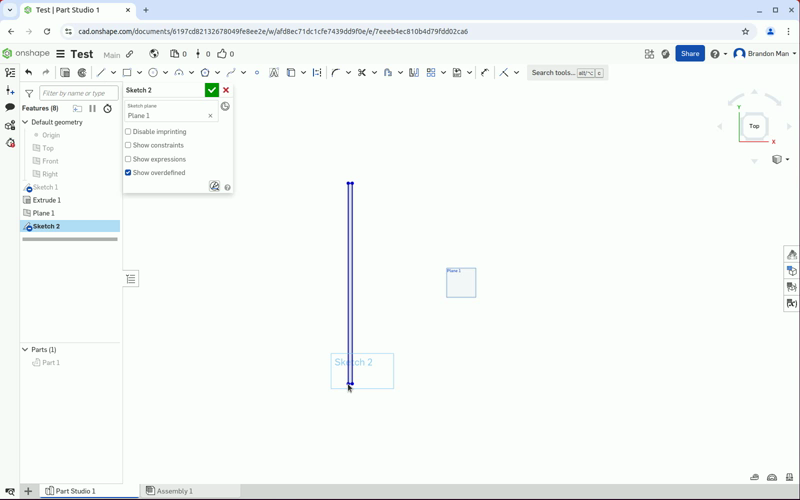
mouse_move(349, 253)
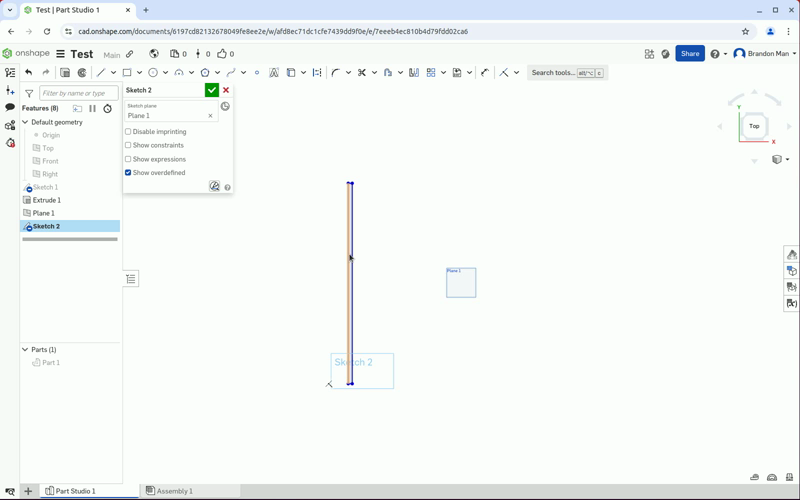
scroll(6)
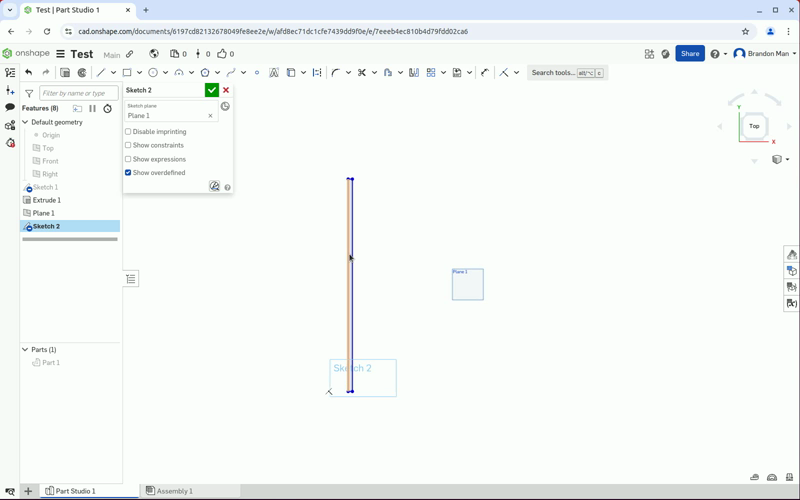
scroll(6)
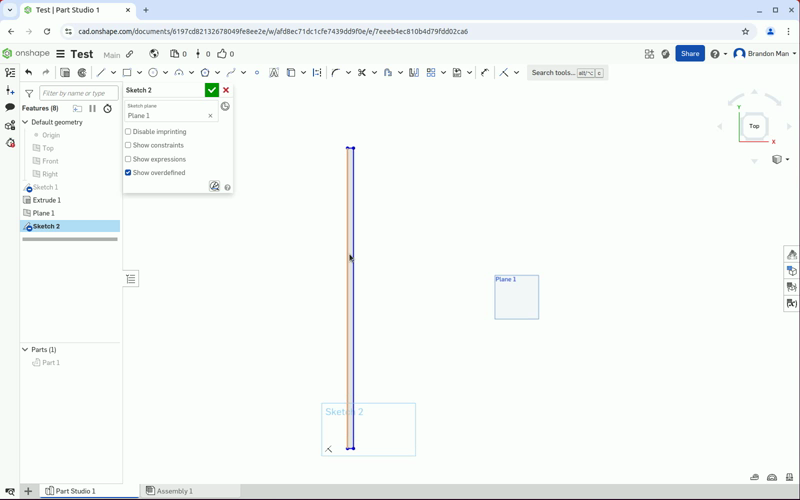
scroll(6)
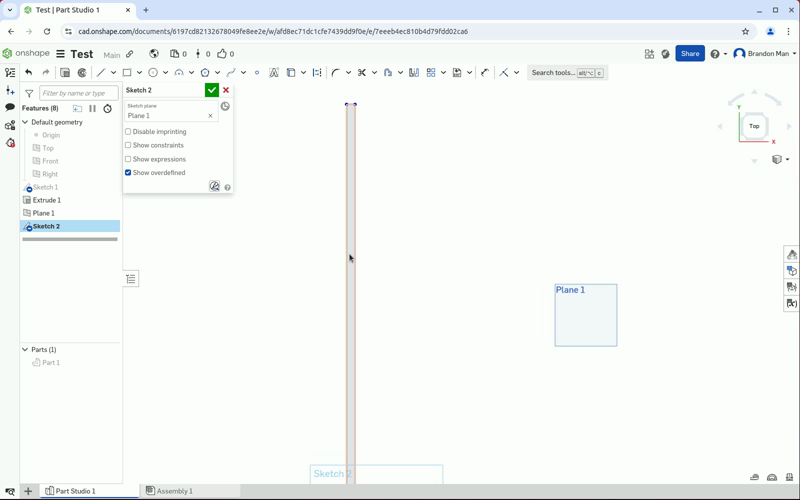
scroll(6)
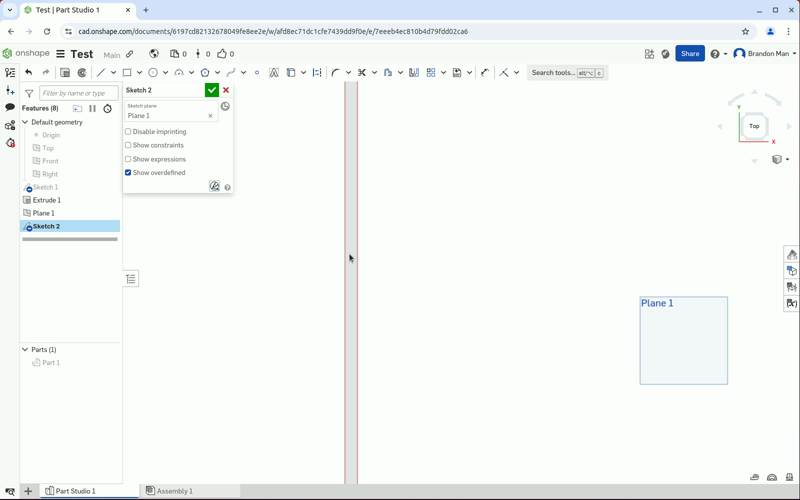
scroll(6)
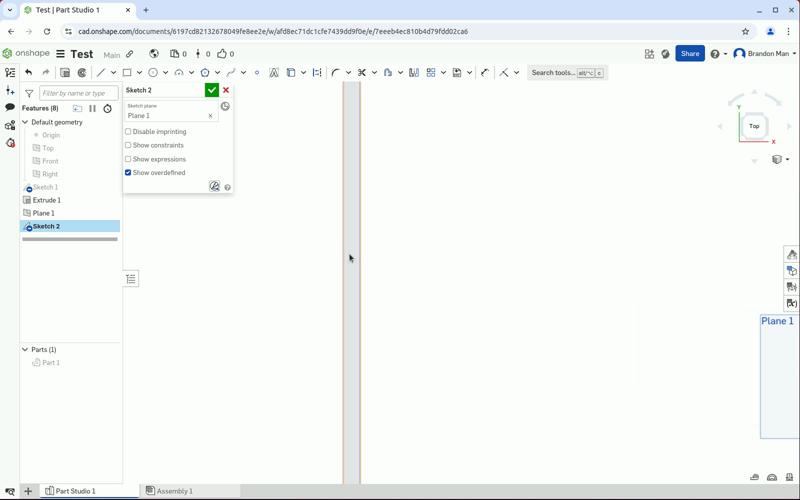
scroll(6)
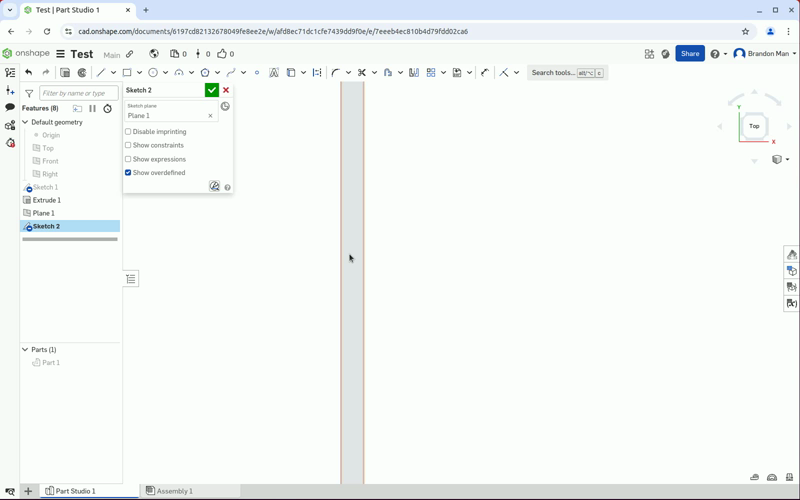
scroll(6)
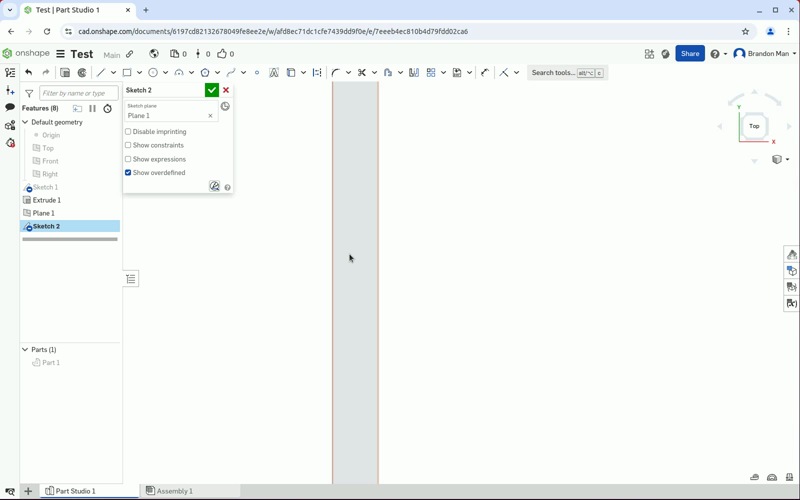
click(349, 253)
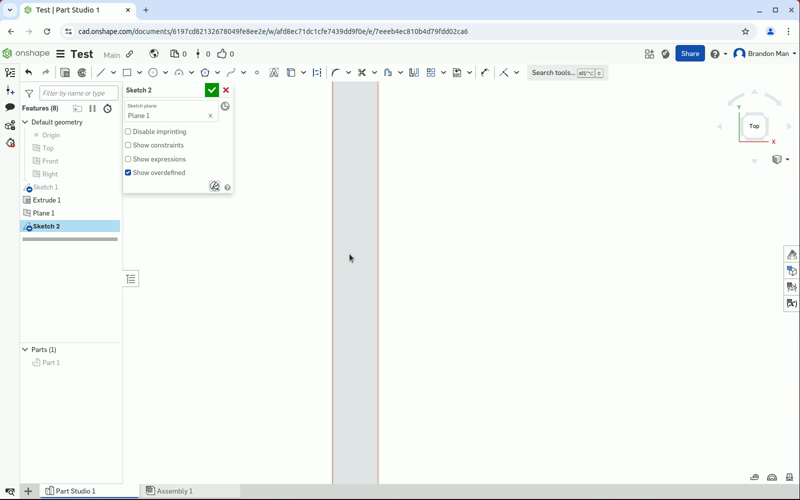
scroll(-6)
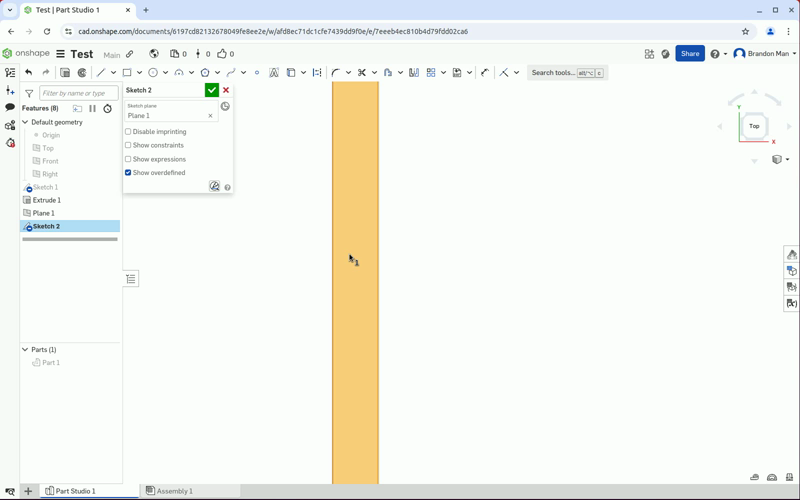
scroll(-6)
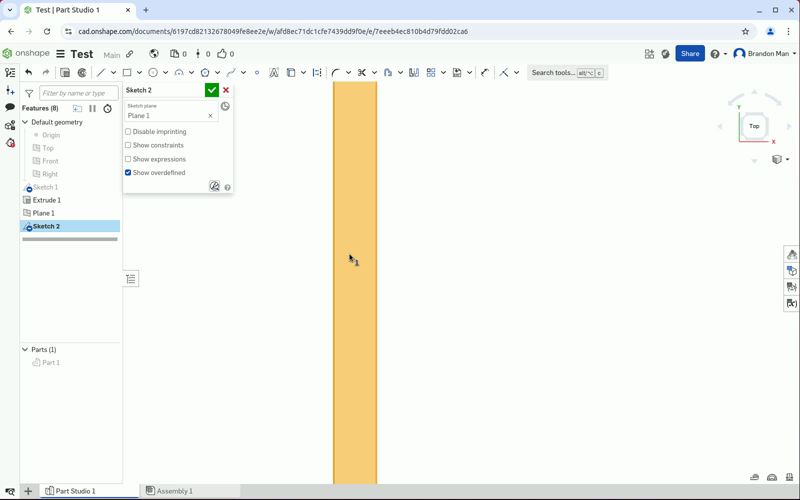
scroll(-6)
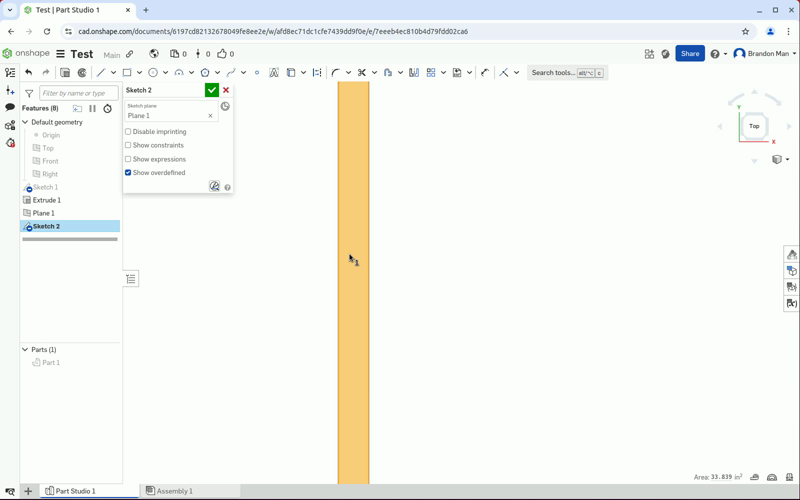
scroll(-6)
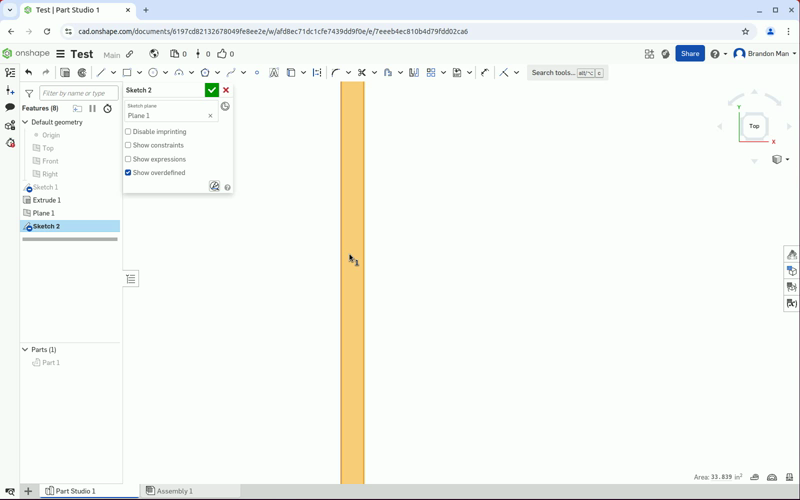
scroll(-6)
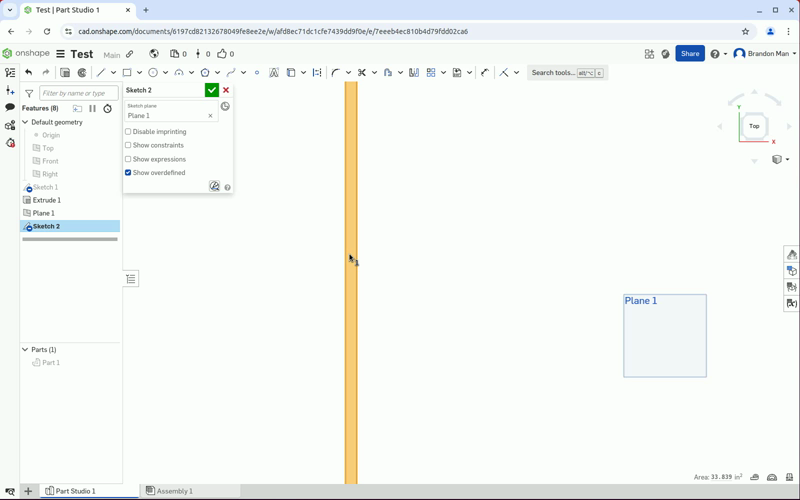
scroll(-6)
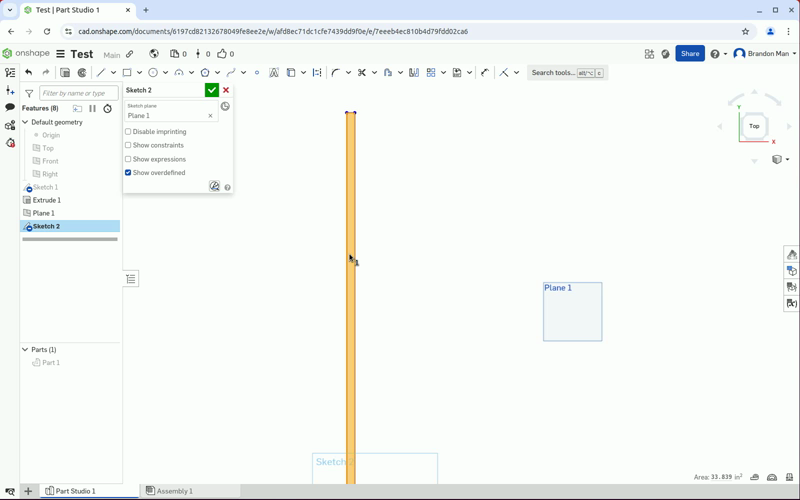
scroll(-6)
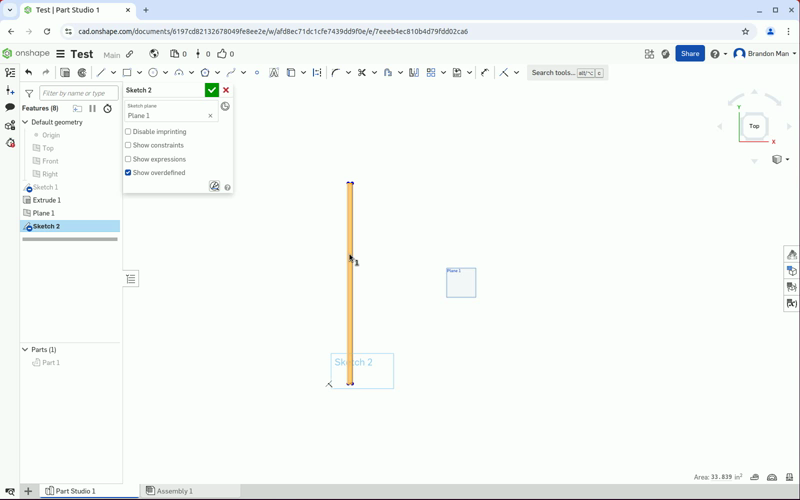
mouse_move(73, 352)
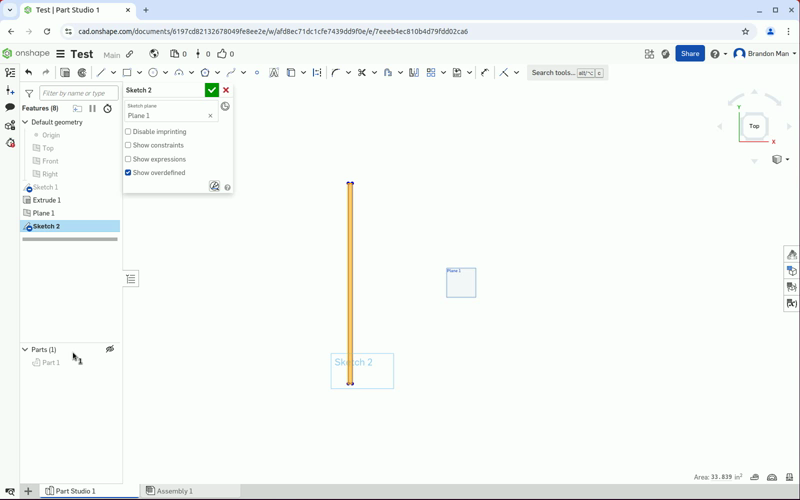
key(shift+y)
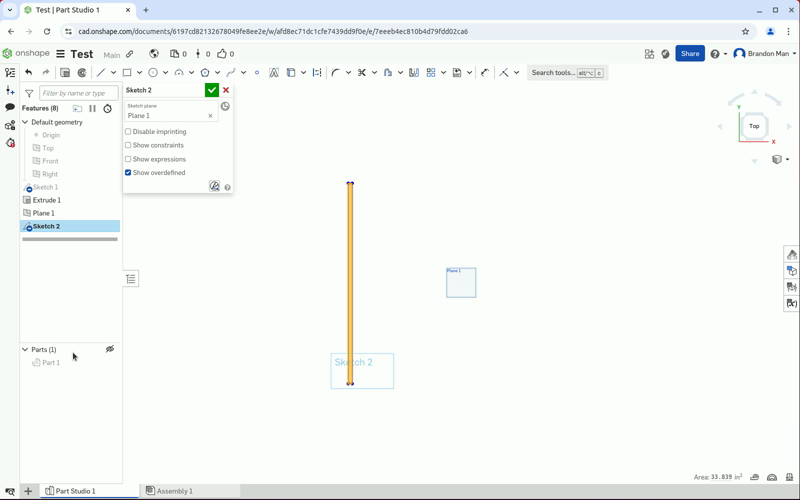
key(shift+e)
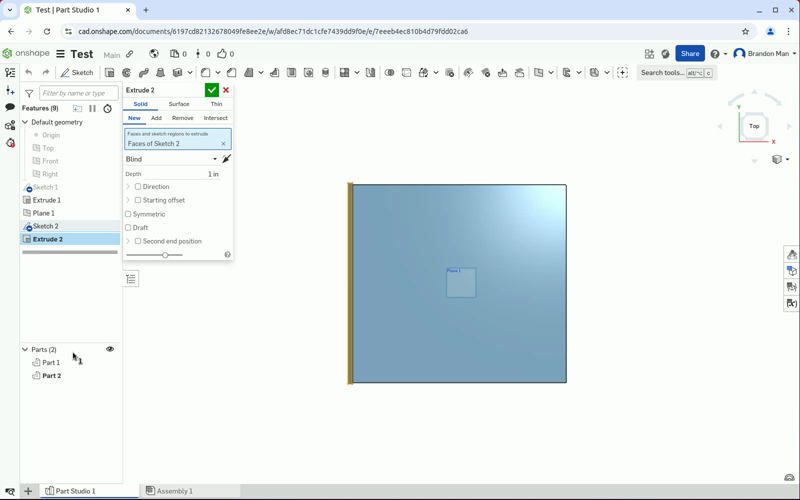
mouse_move(143, 106)
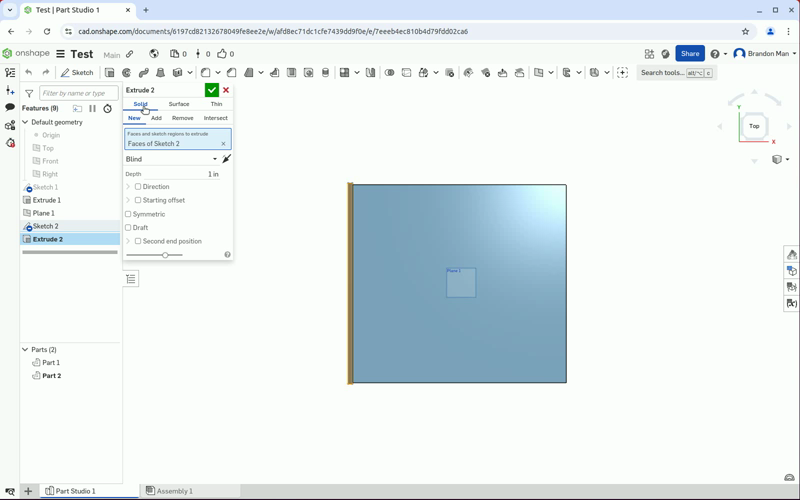
click(143, 106)
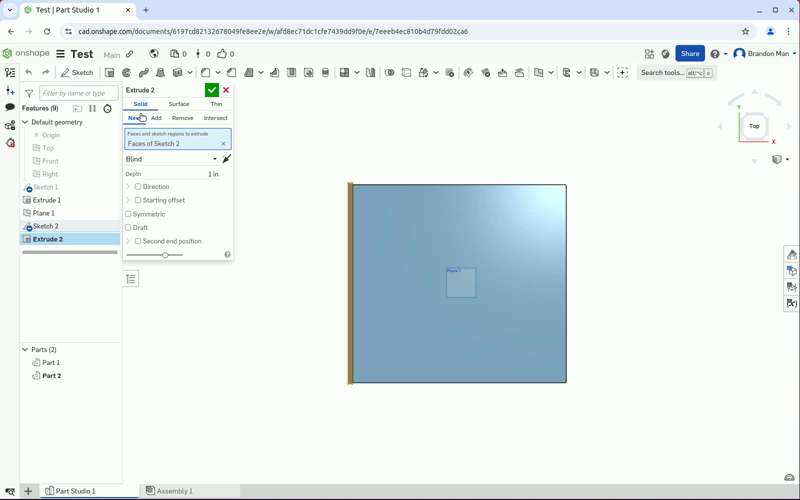
mouse_move(137, 120)
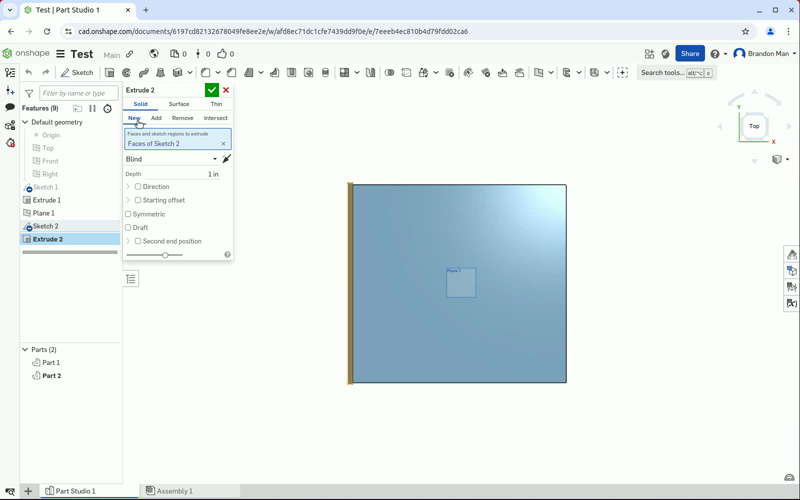
click(137, 120)
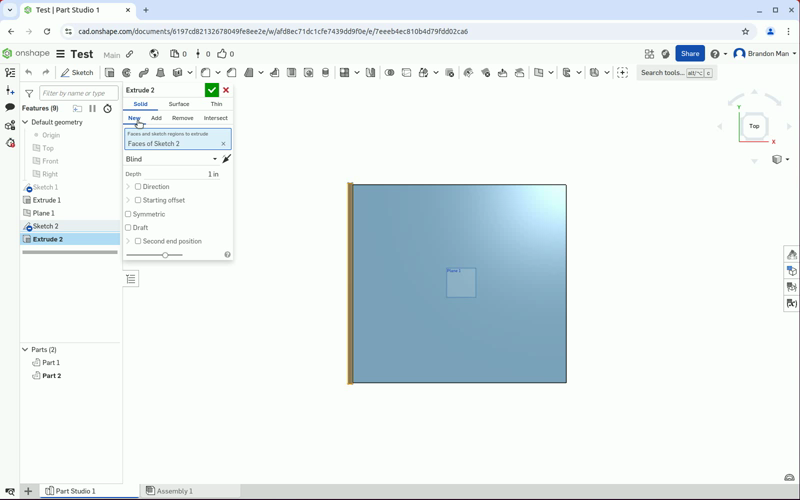
key(tab, 4)
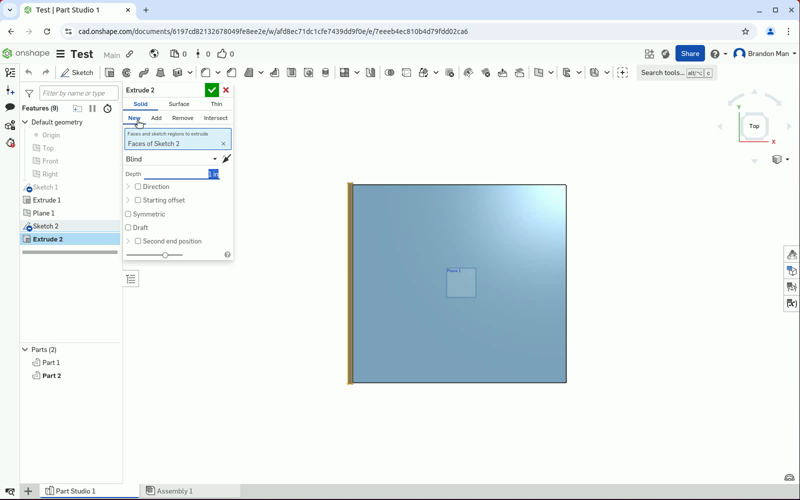
text(0.241)
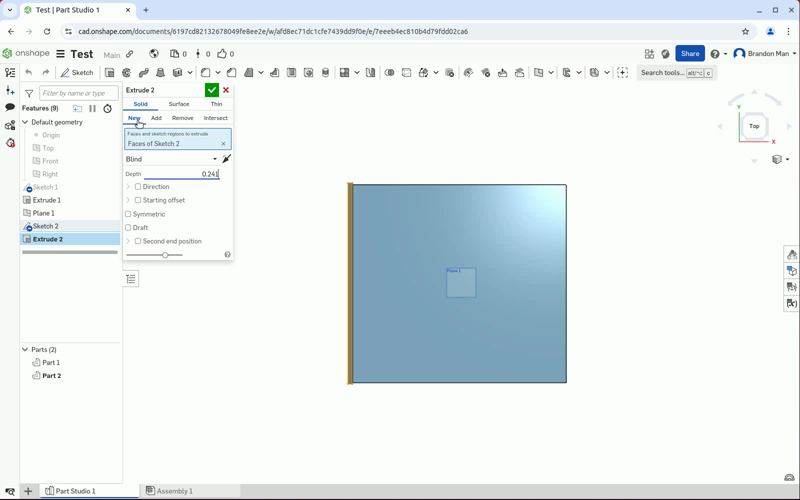
key(enter)
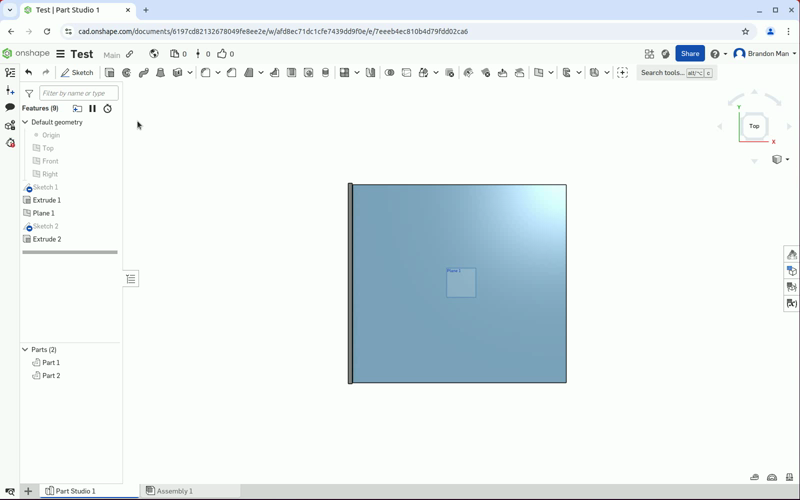
key(shift+h)
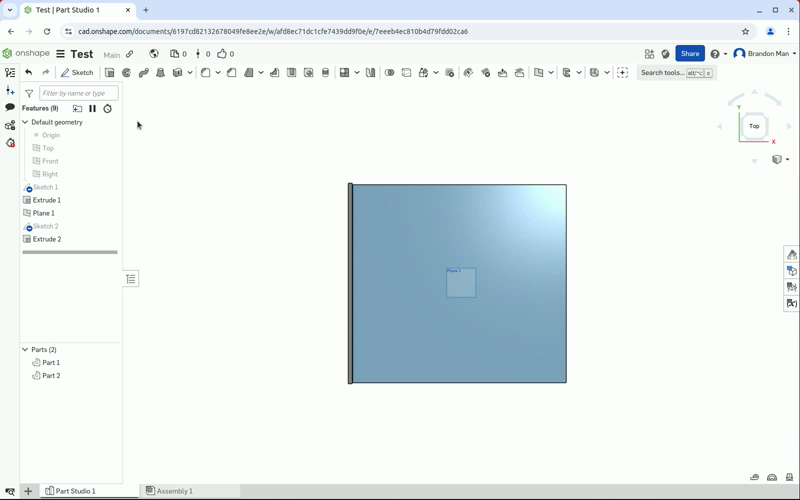
key(shift+h)
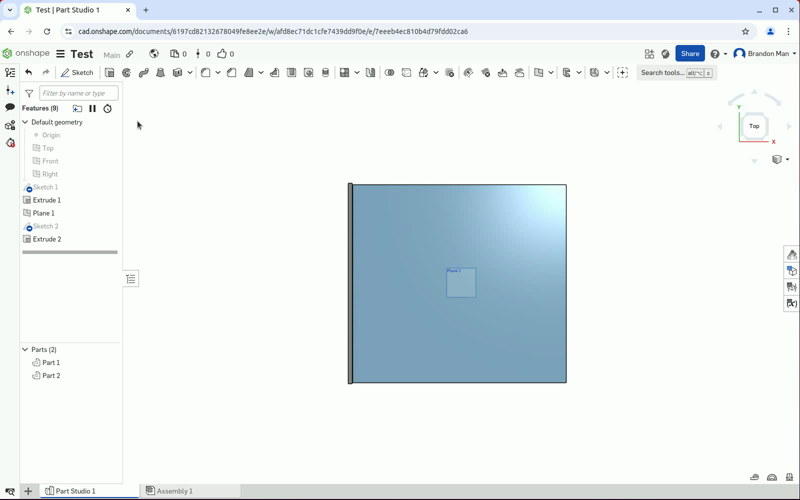
mouse_move(73, 189)
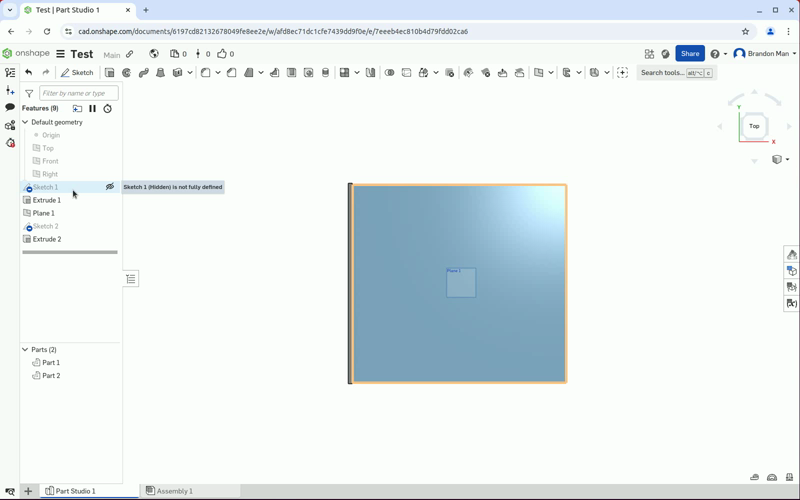
click(73, 189)
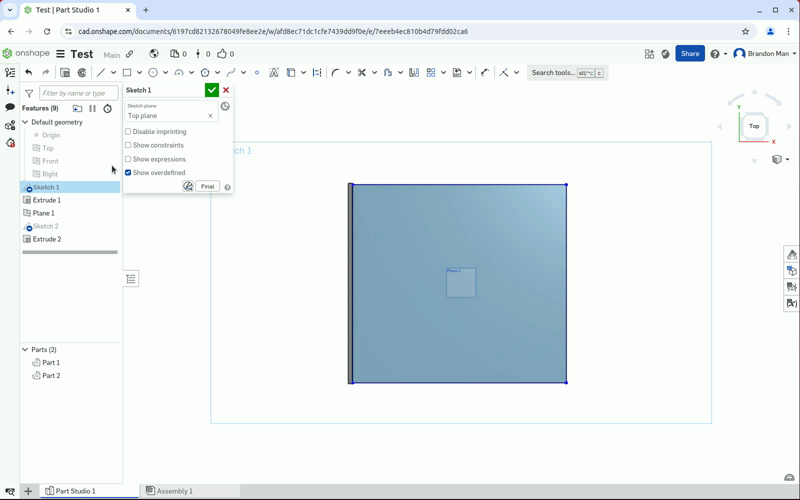
mouse_move(229, 92)
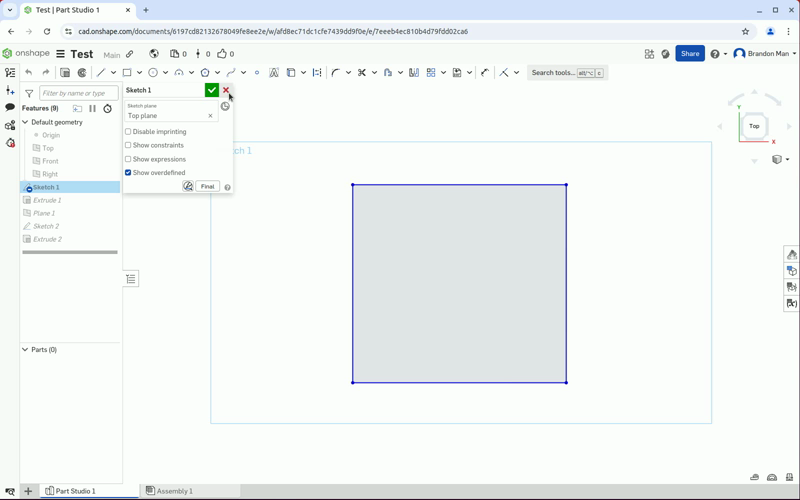
click(229, 92)
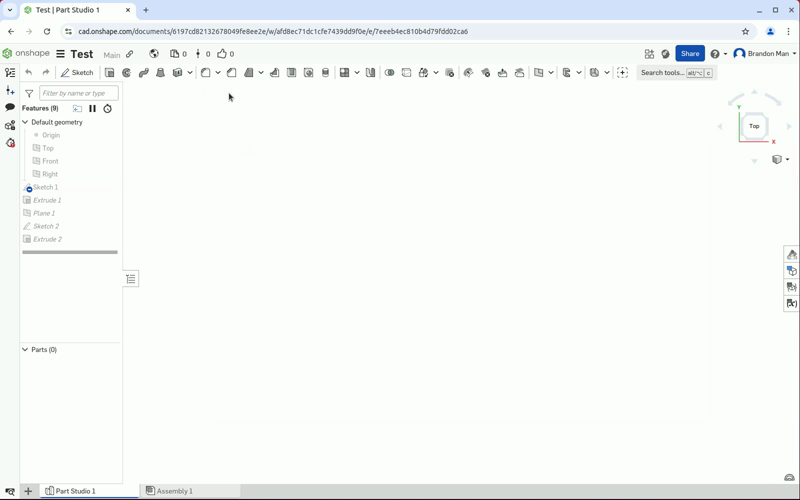
key(shift+s)
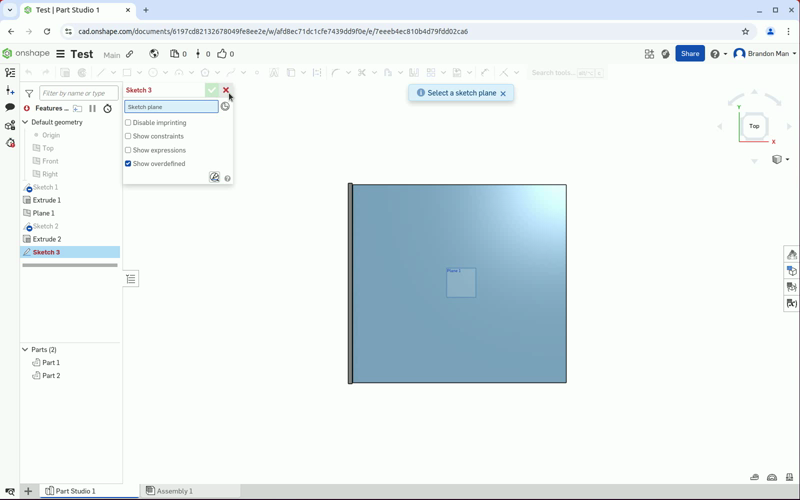
mouse_move(73, 215)
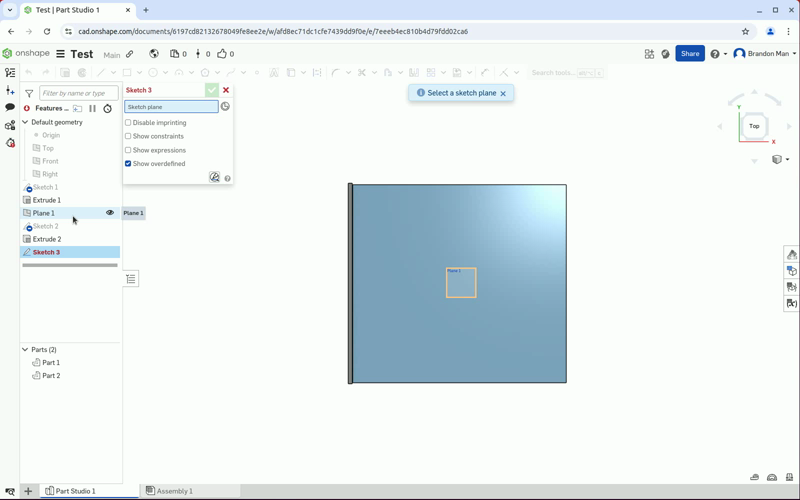
click(73, 215)
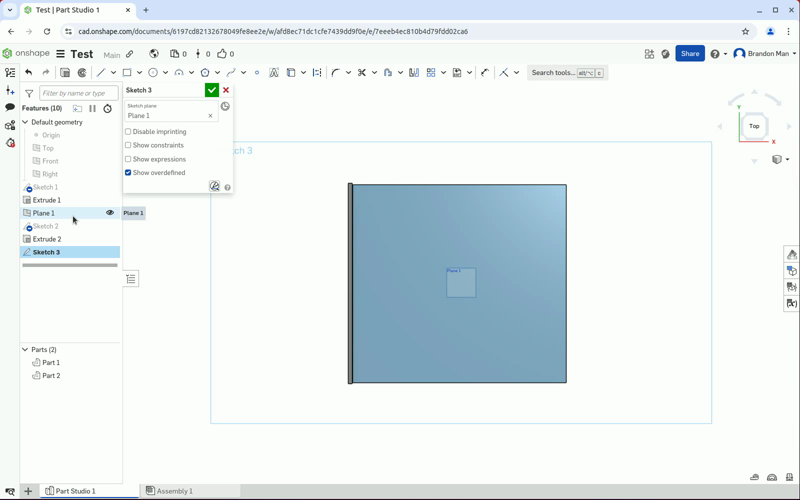
mouse_move(73, 352)
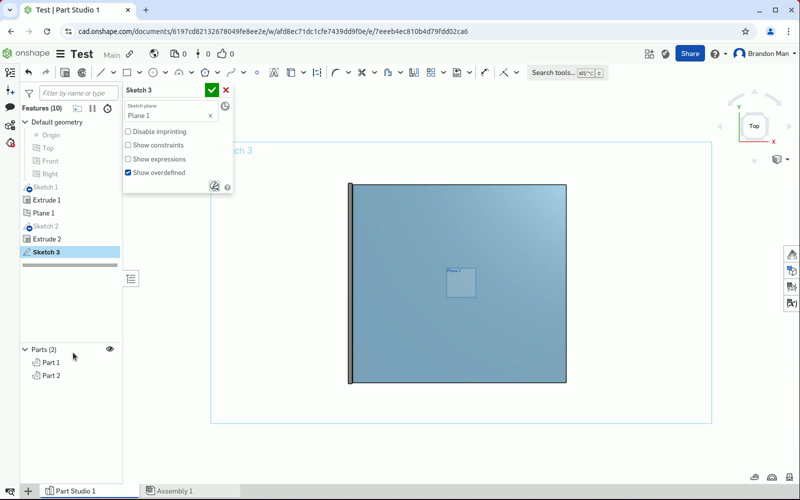
key(y)
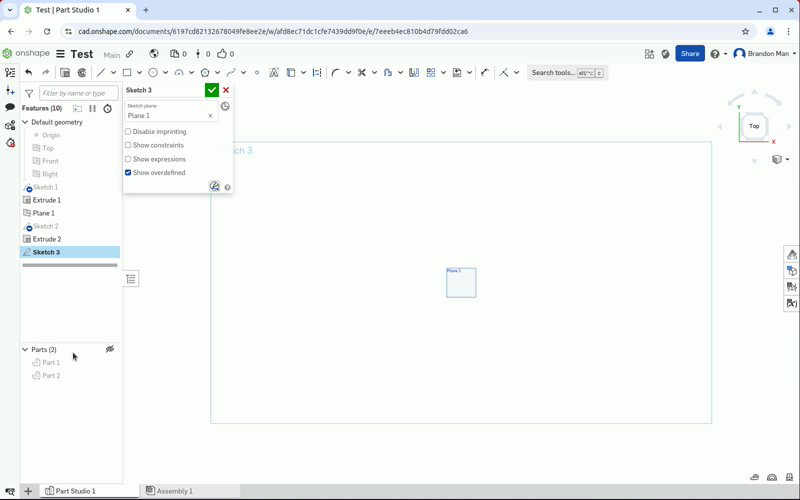
key(l)
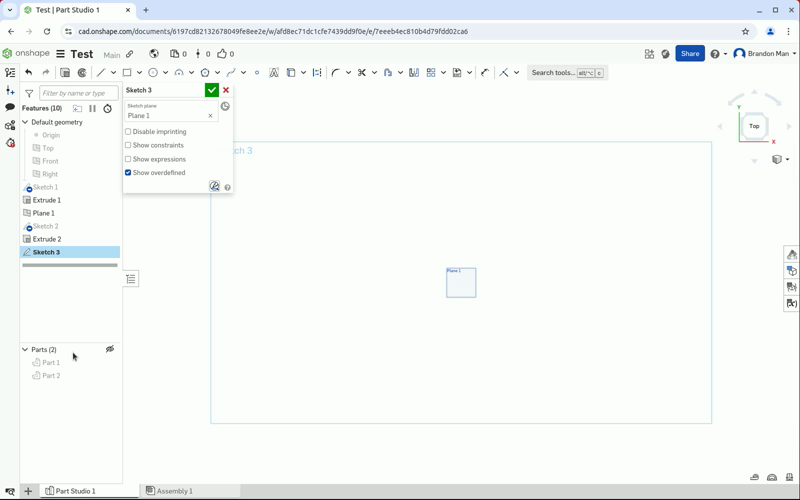
key_down(shift)
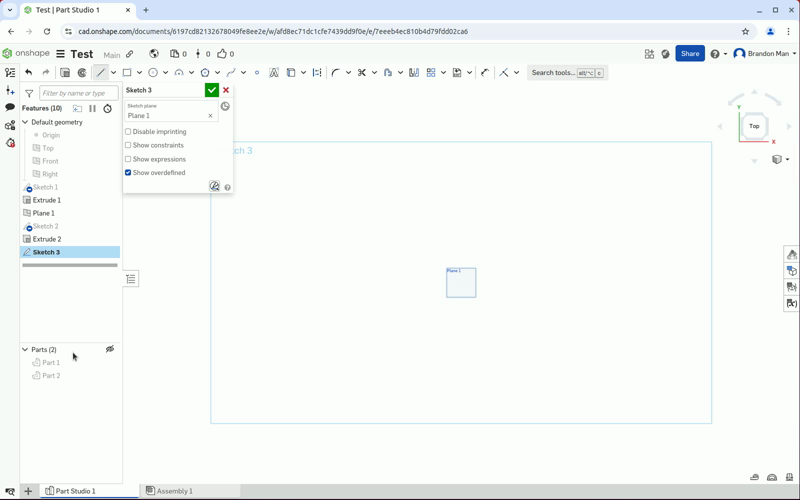
mouse_move(569, 383)
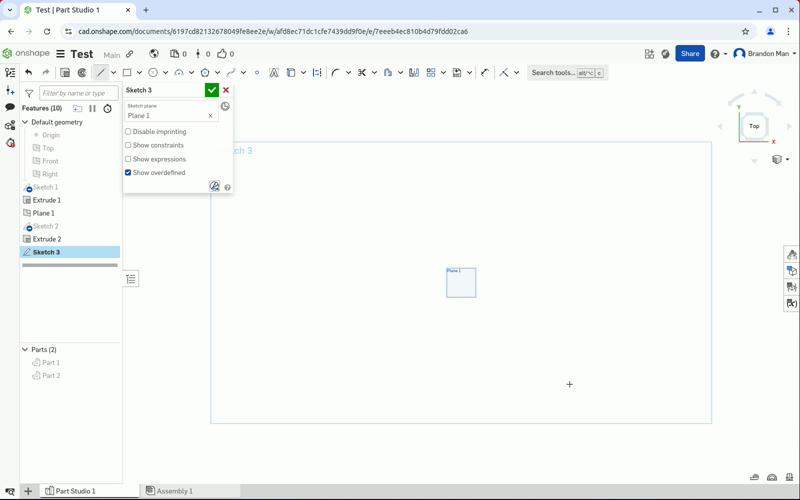
click(569, 383)
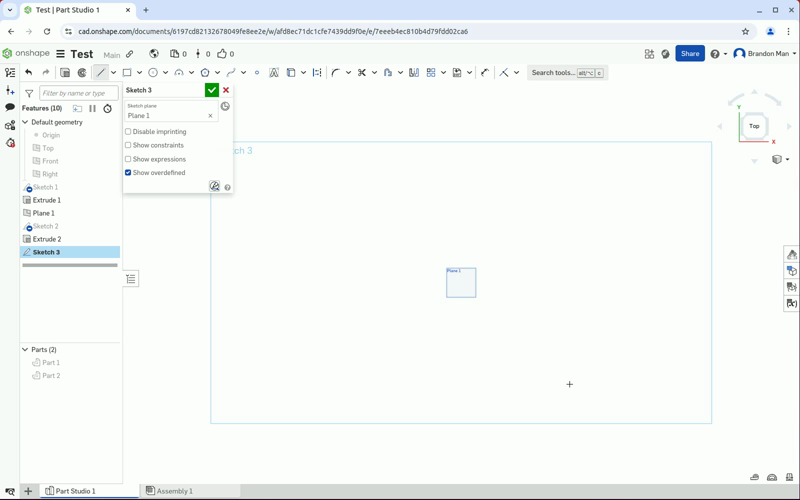
key_up(shift)
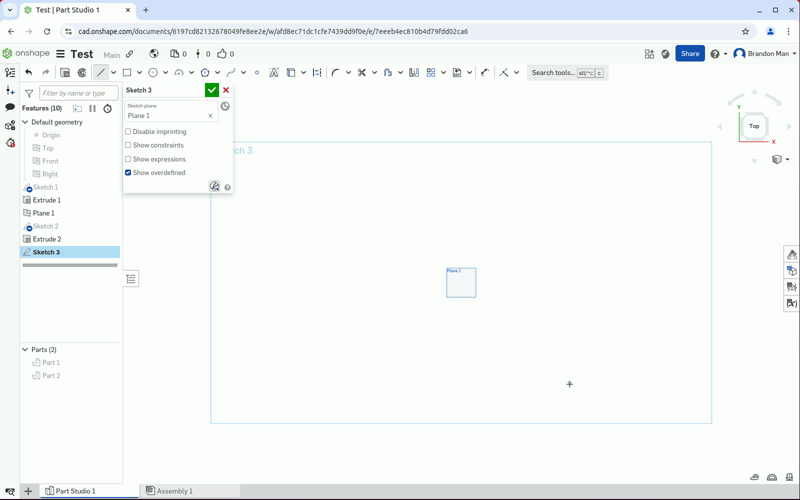
key_down(shift)
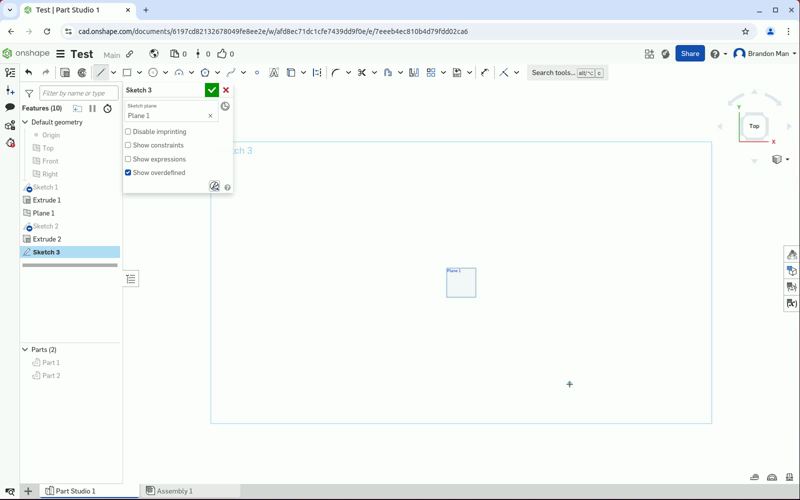
mouse_move(589, 383)
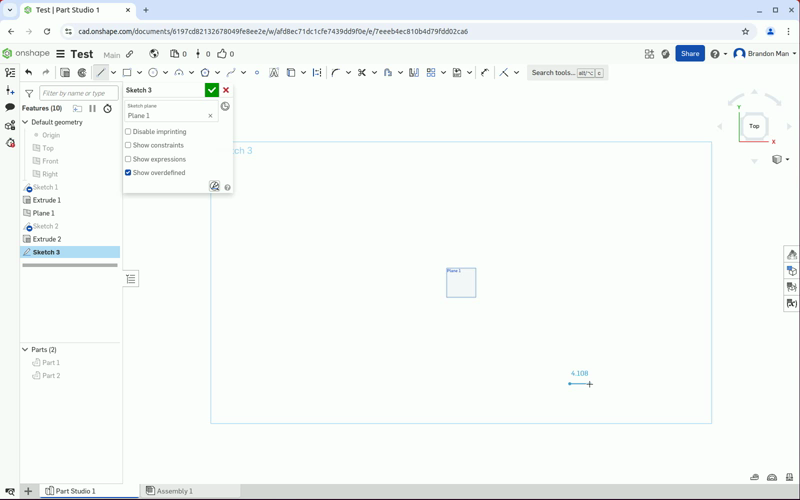
mouse_move(574, 383)
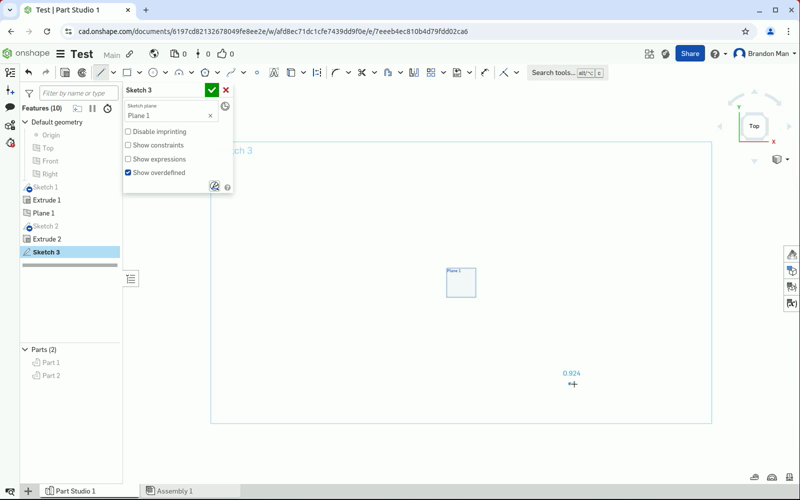
scroll(6)
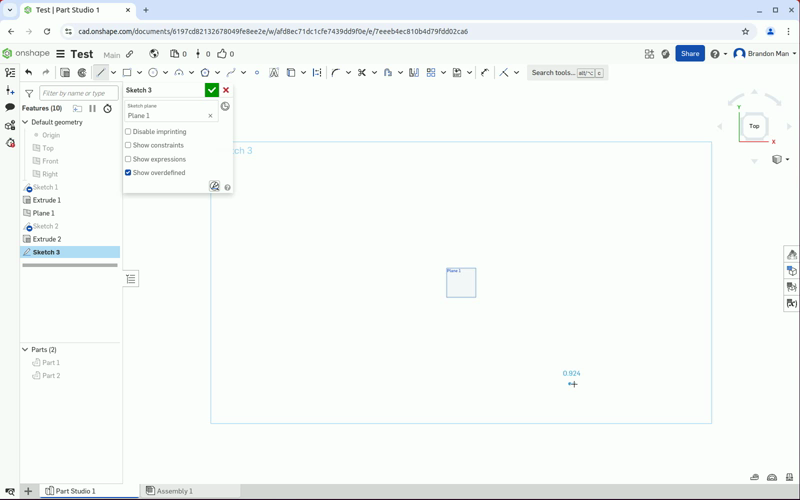
scroll(6)
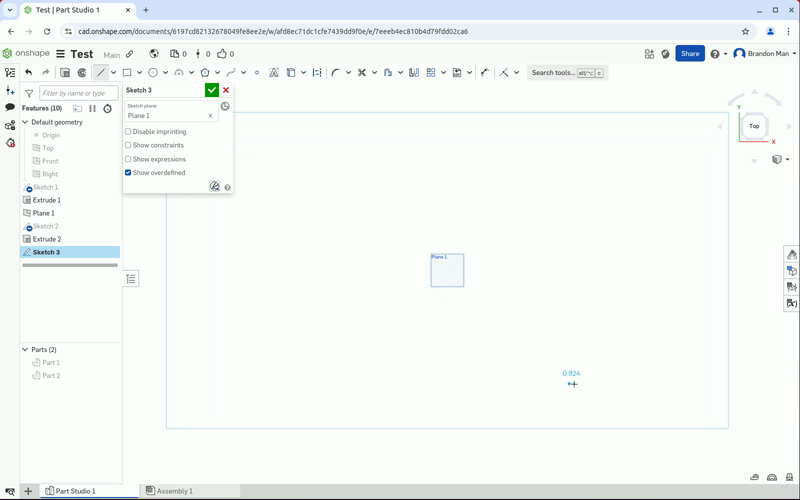
scroll(6)
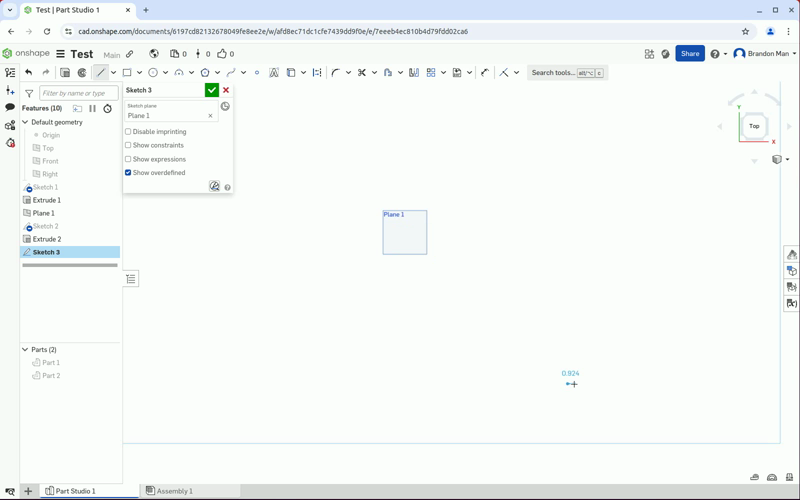
scroll(6)
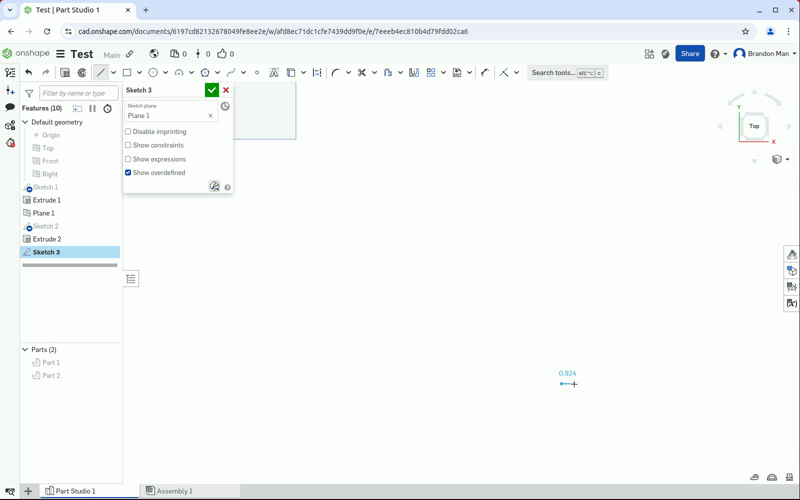
scroll(6)
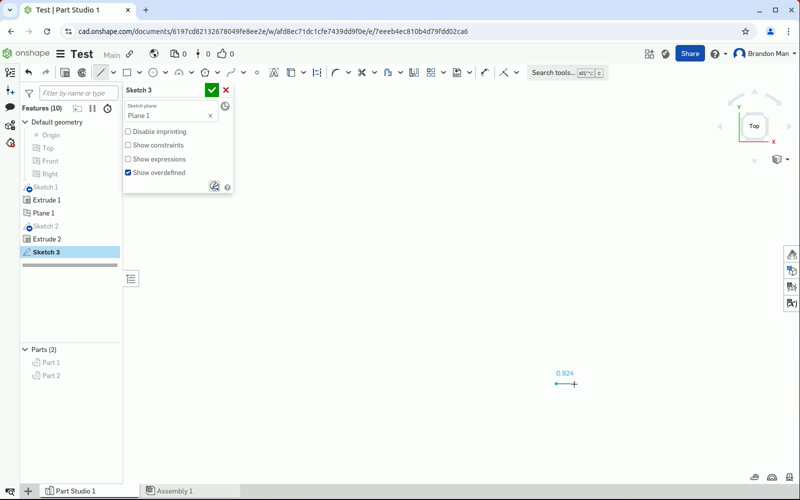
scroll(6)
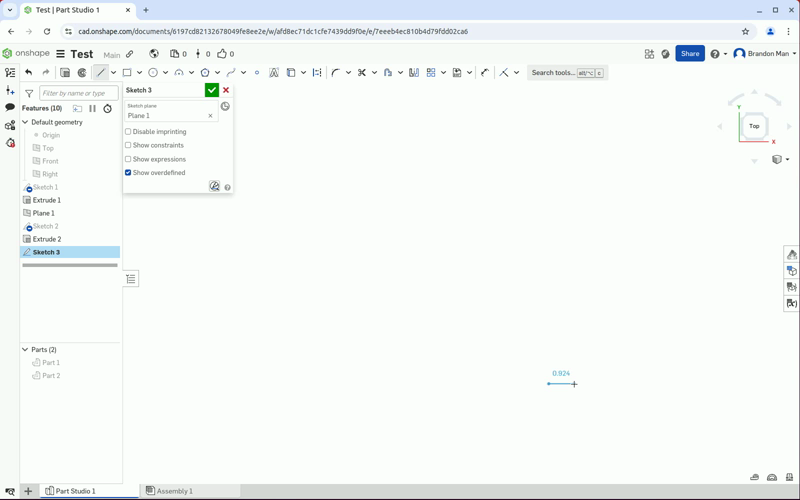
scroll(6)
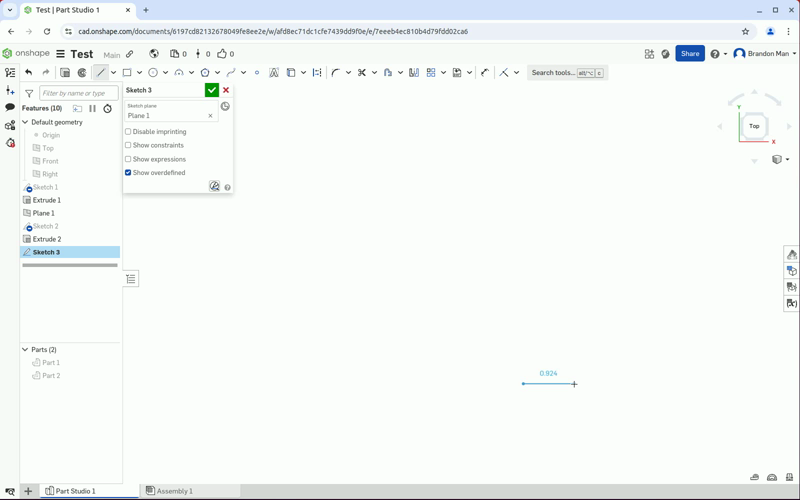
click(574, 383)
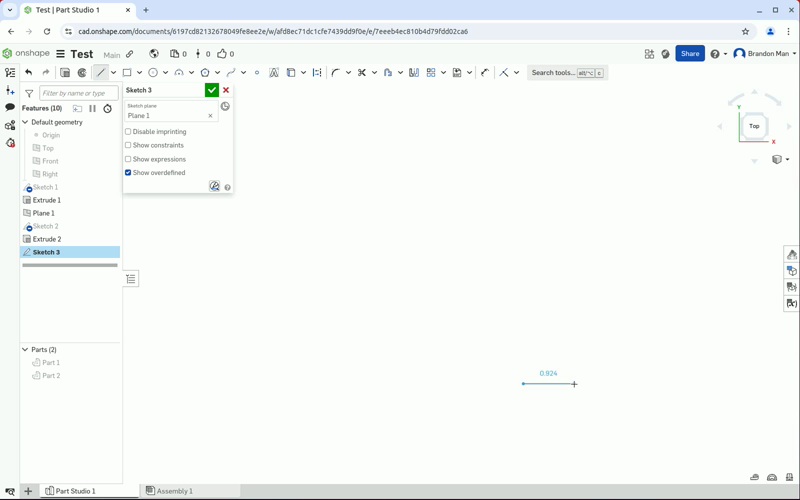
scroll(-6)
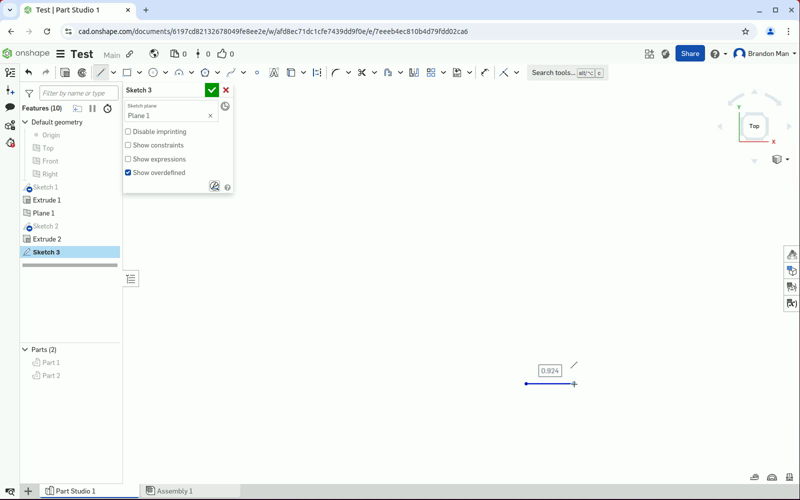
scroll(-6)
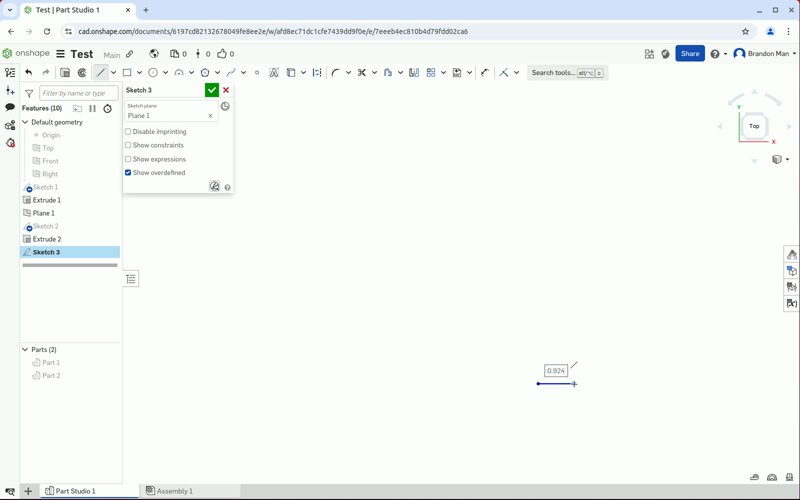
scroll(-6)
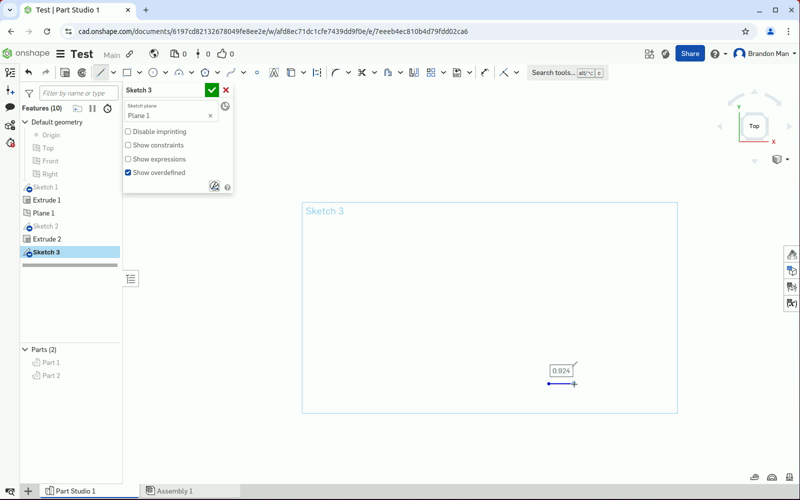
scroll(-6)
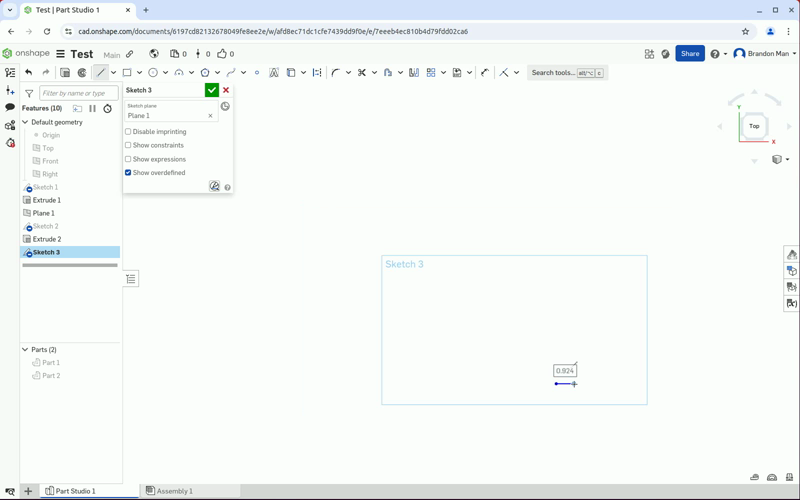
scroll(-6)
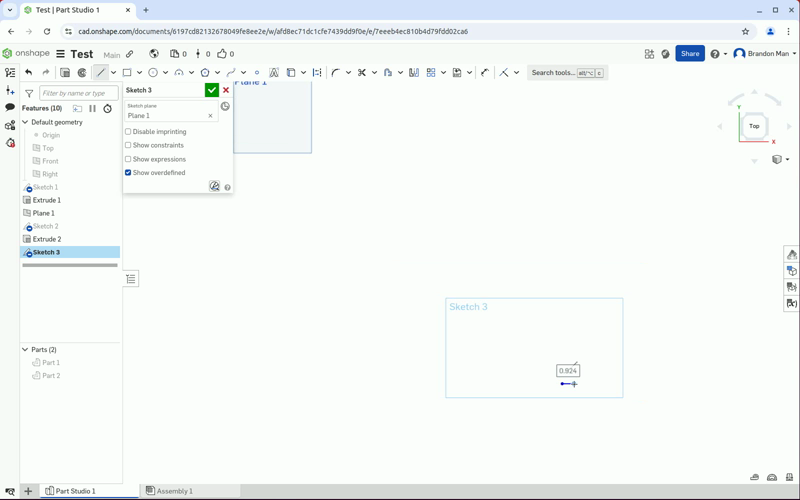
scroll(-6)
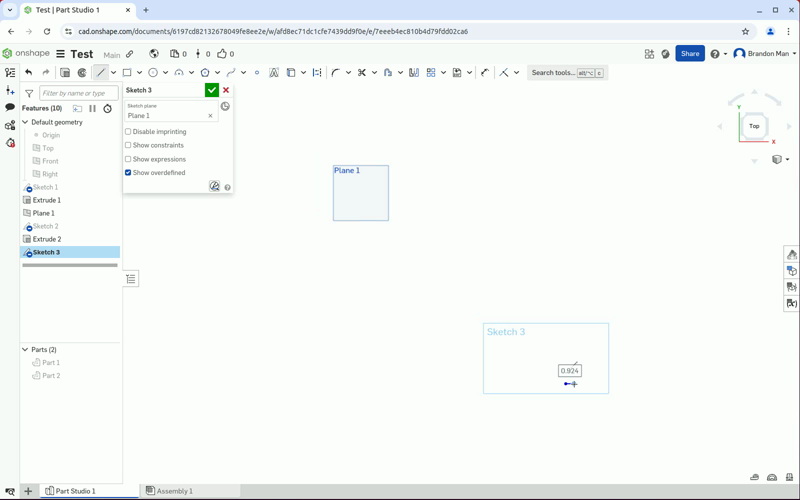
scroll(-6)
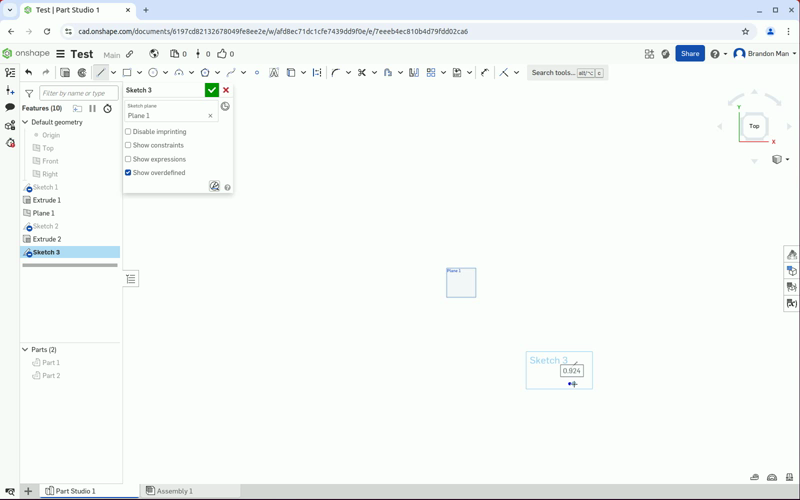
key_up(shift)
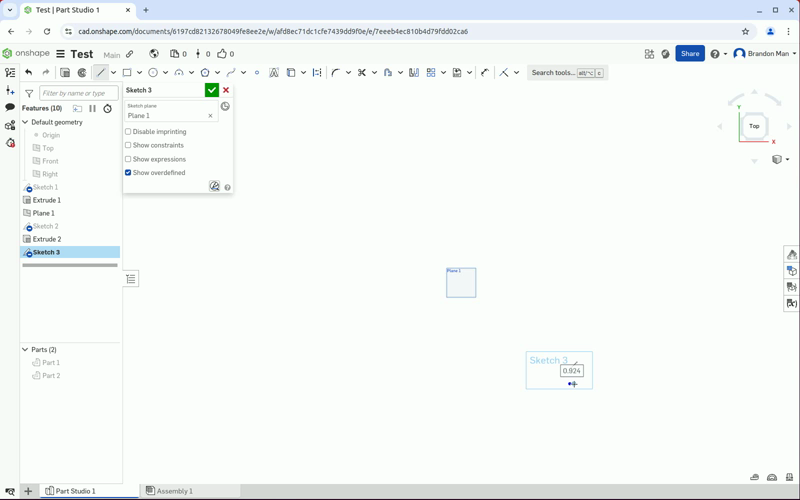
key_down(shift)
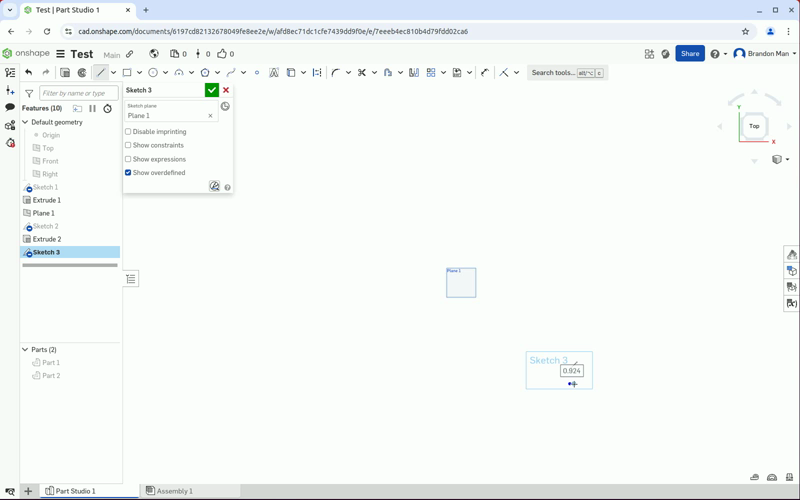
mouse_move(574, 183)
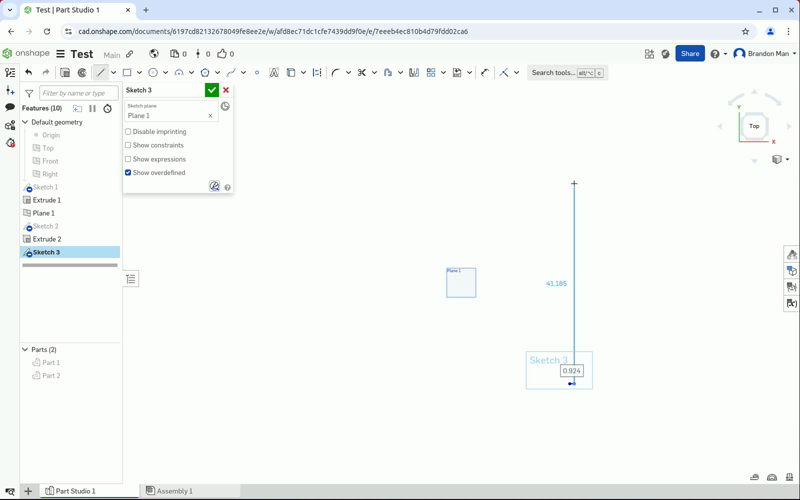
click(574, 183)
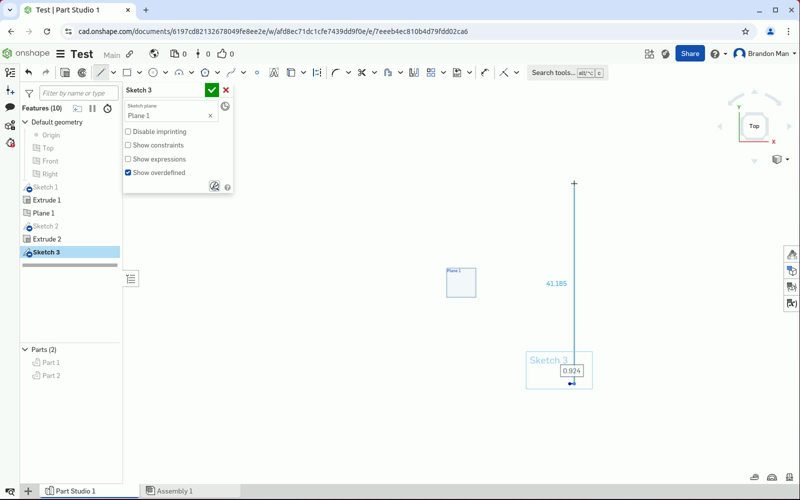
key_up(shift)
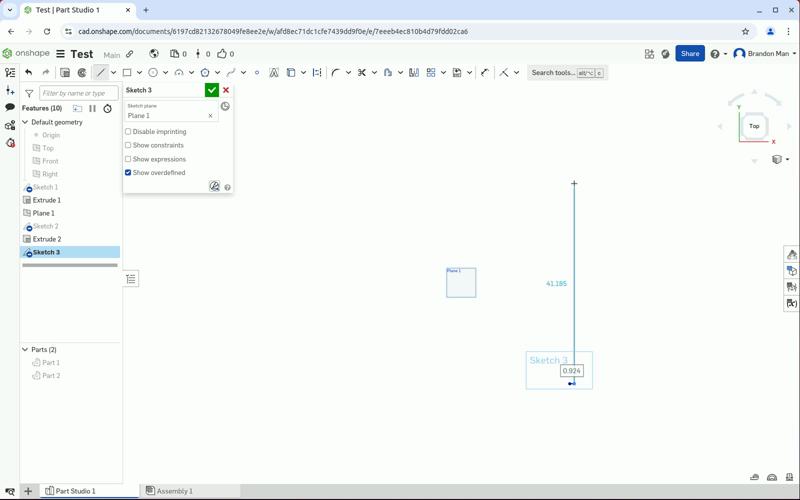
key_down(shift)
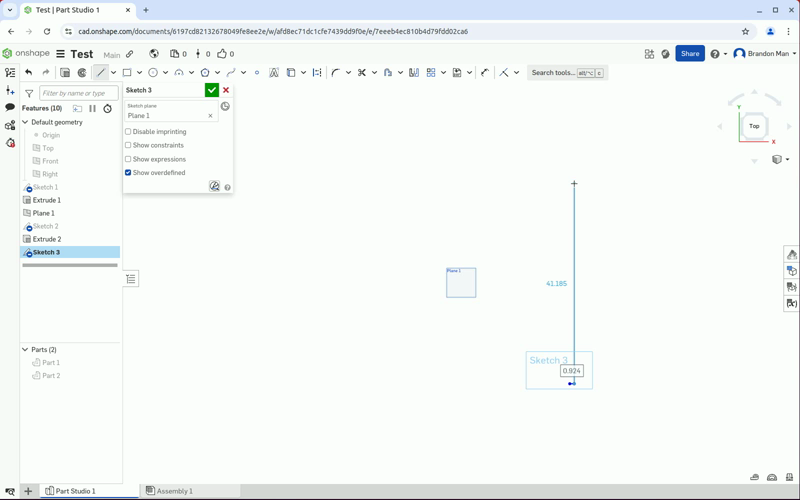
mouse_move(589, 183)
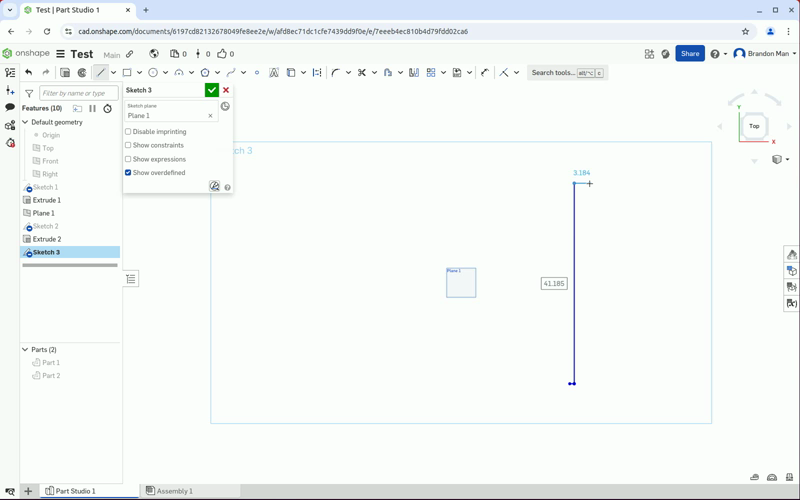
mouse_move(569, 183)
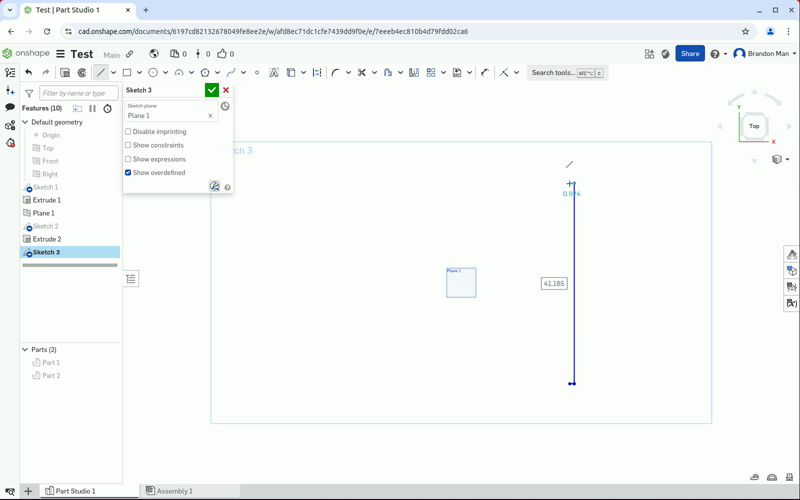
scroll(6)
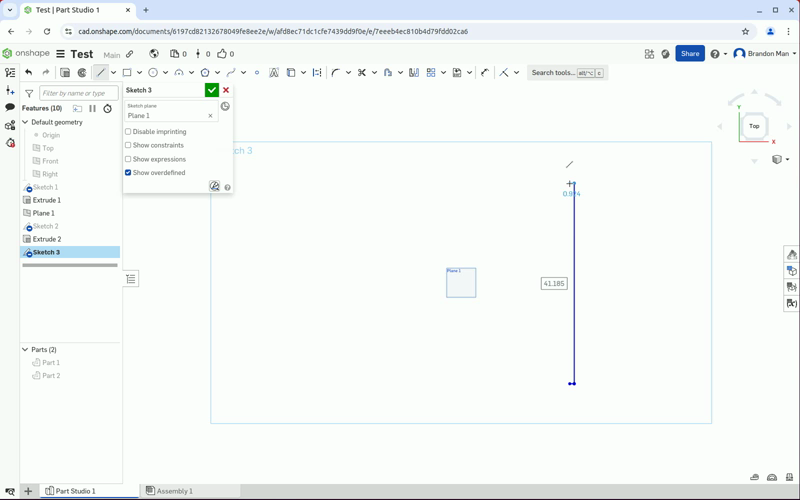
scroll(6)
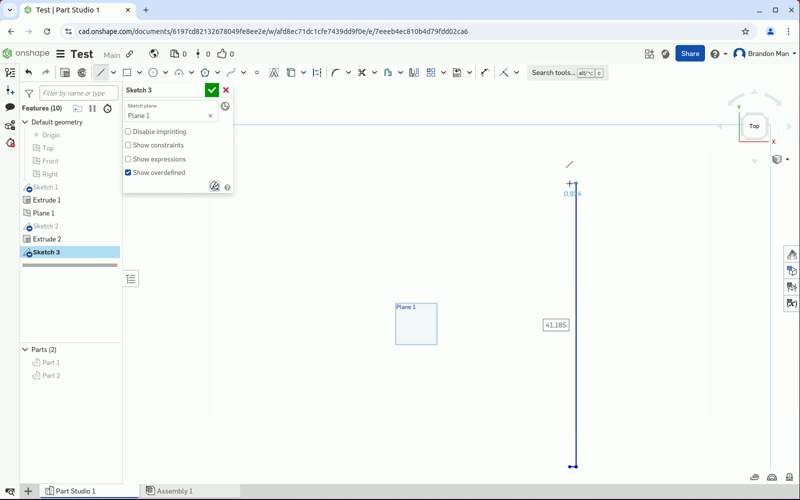
scroll(6)
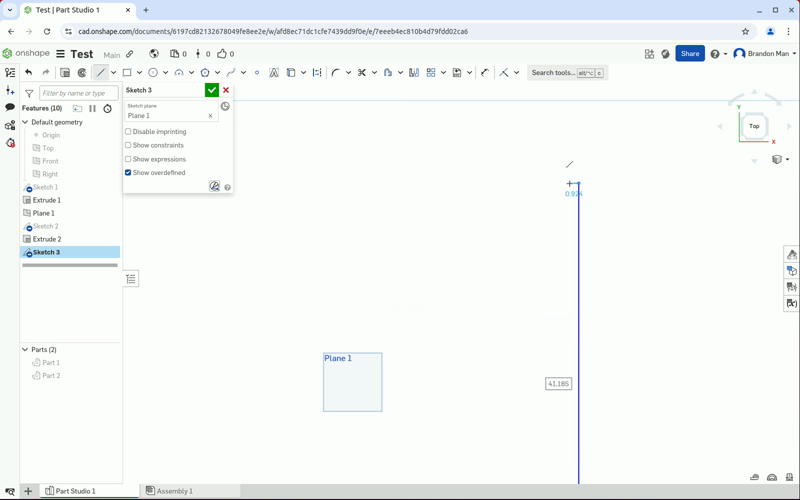
scroll(6)
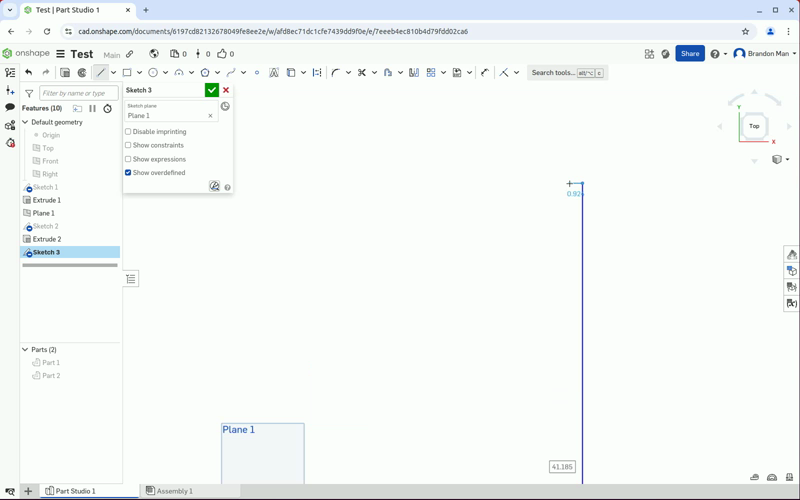
scroll(6)
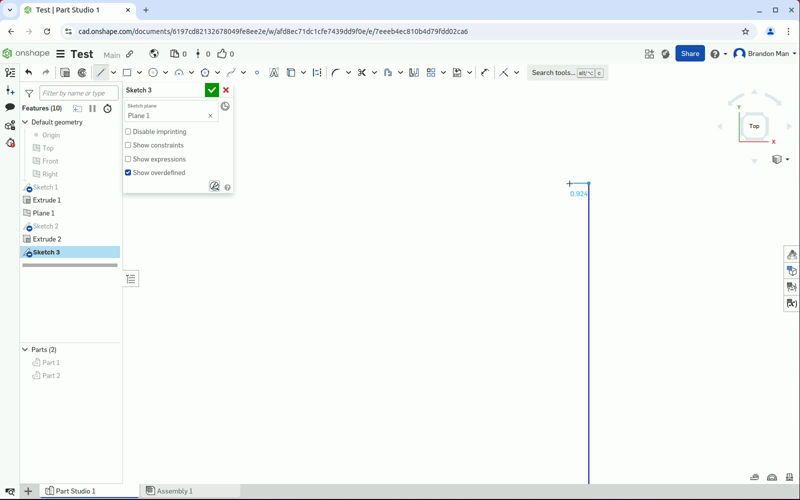
scroll(6)
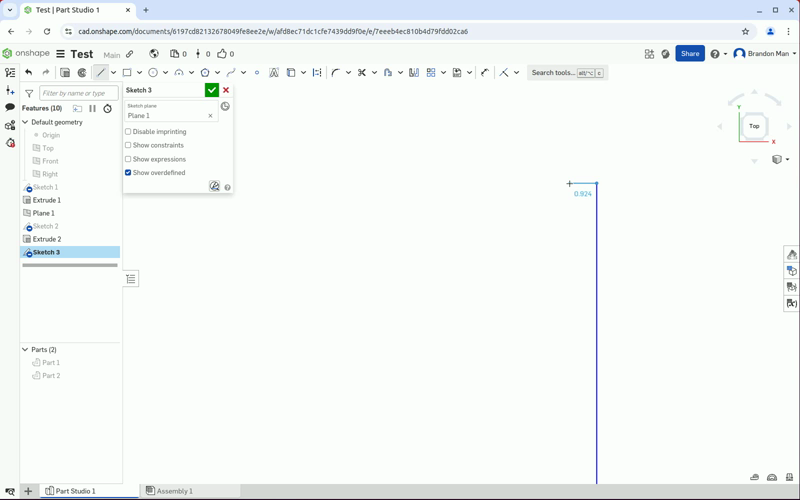
scroll(6)
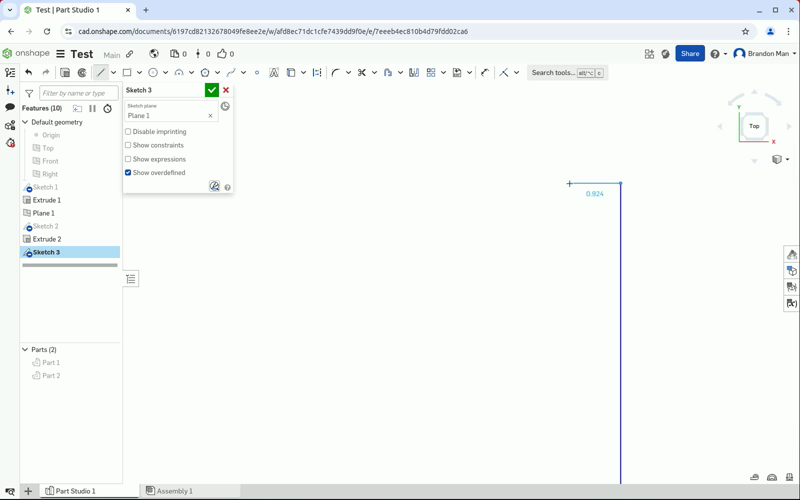
click(569, 183)
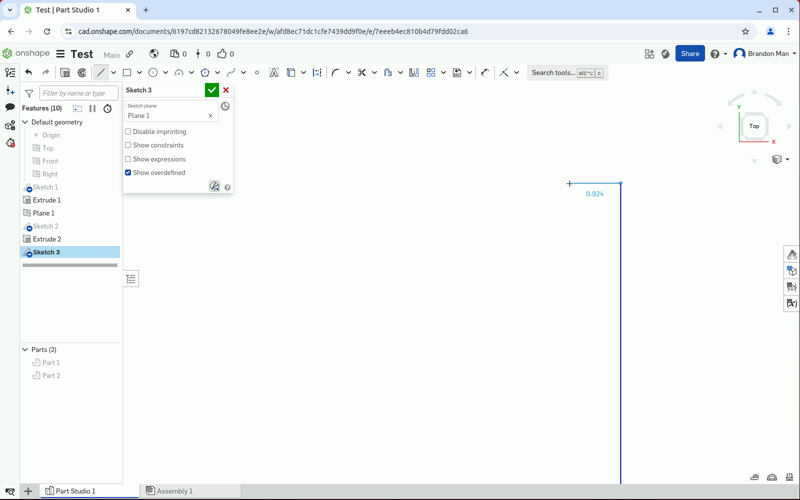
scroll(-6)
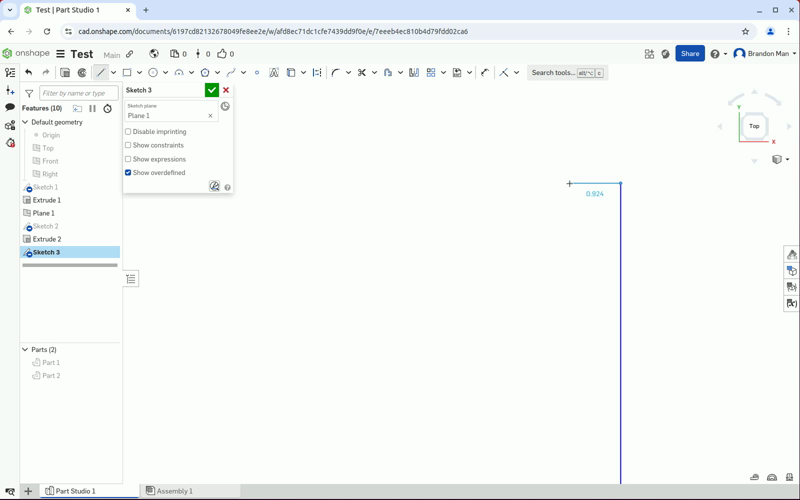
scroll(-6)
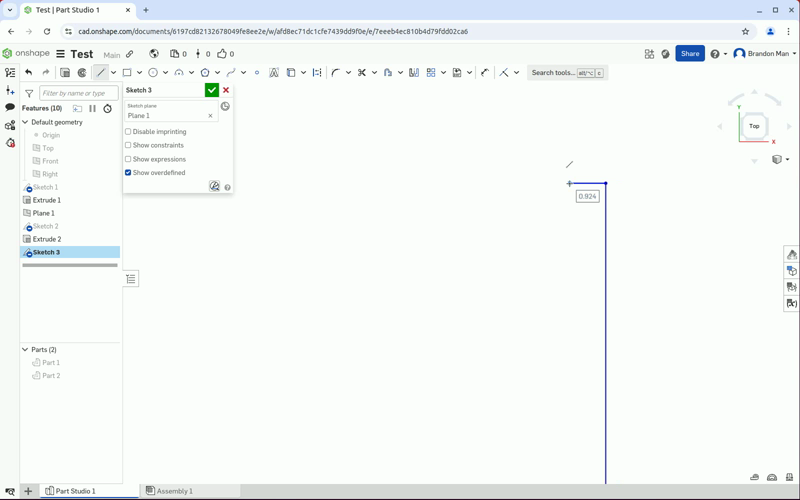
scroll(-6)
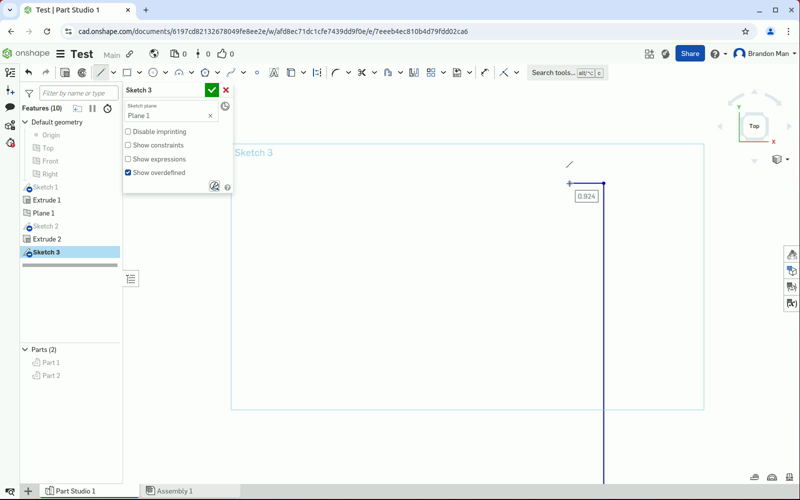
scroll(-6)
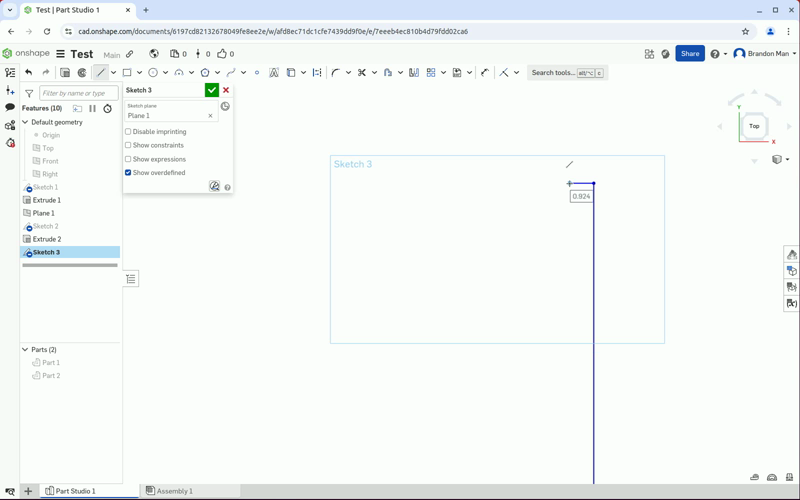
scroll(-6)
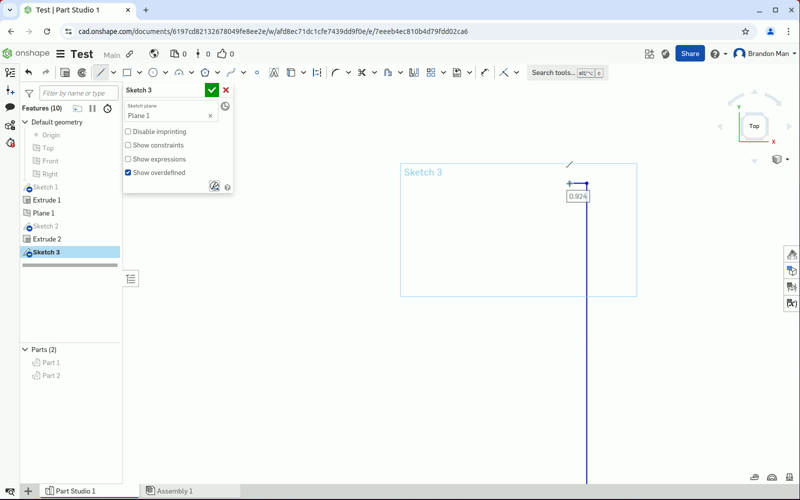
scroll(-6)
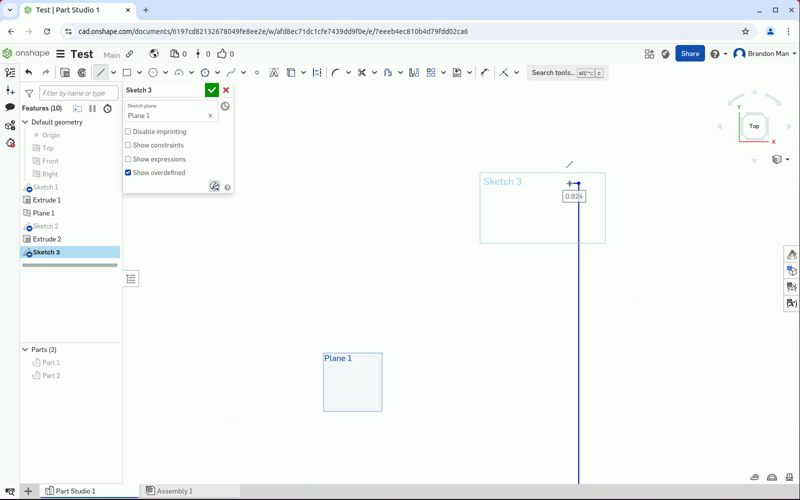
scroll(-6)
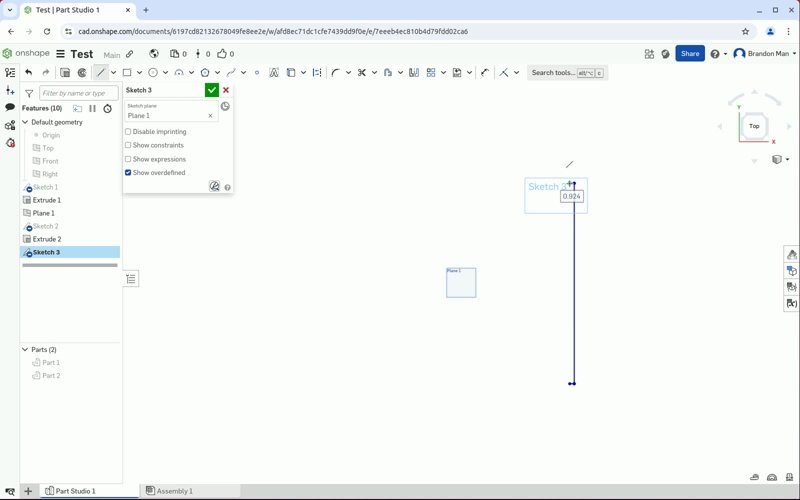
key_up(shift)
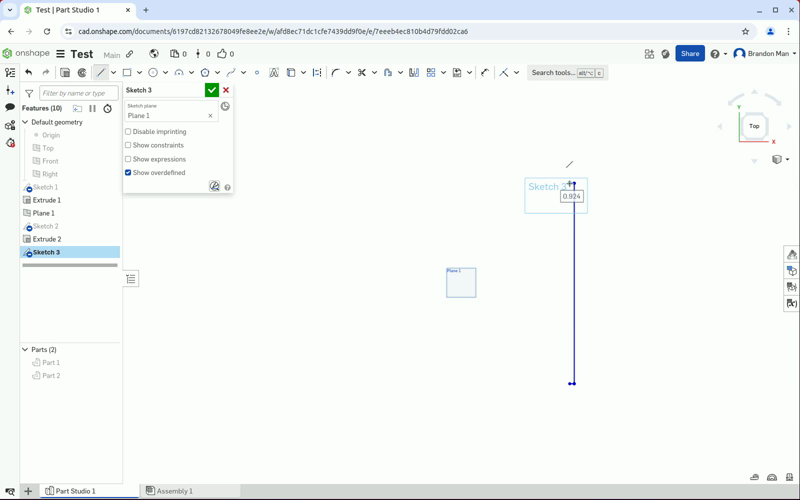
key_down(shift)
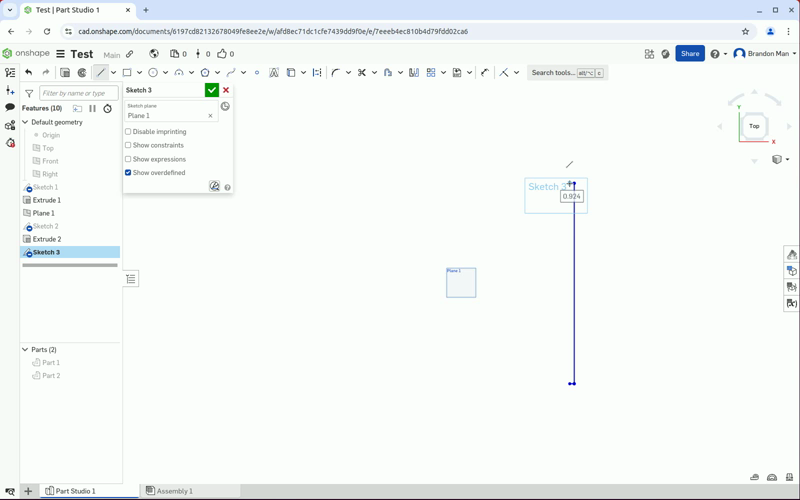
mouse_move(569, 383)
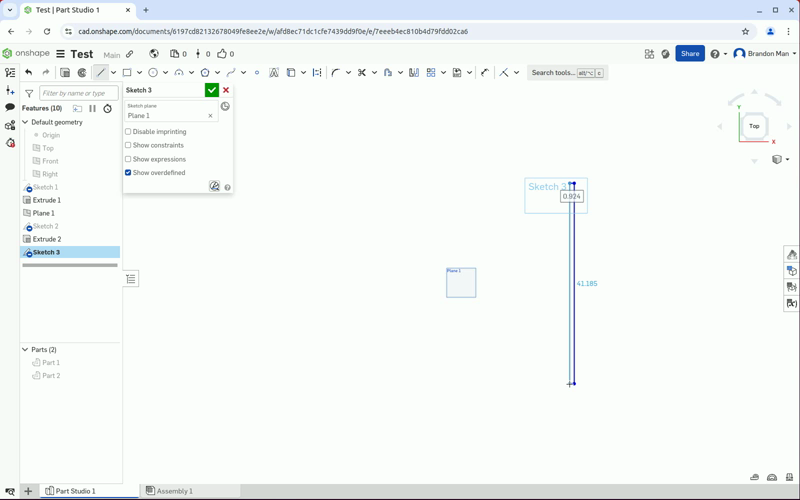
scroll(6)
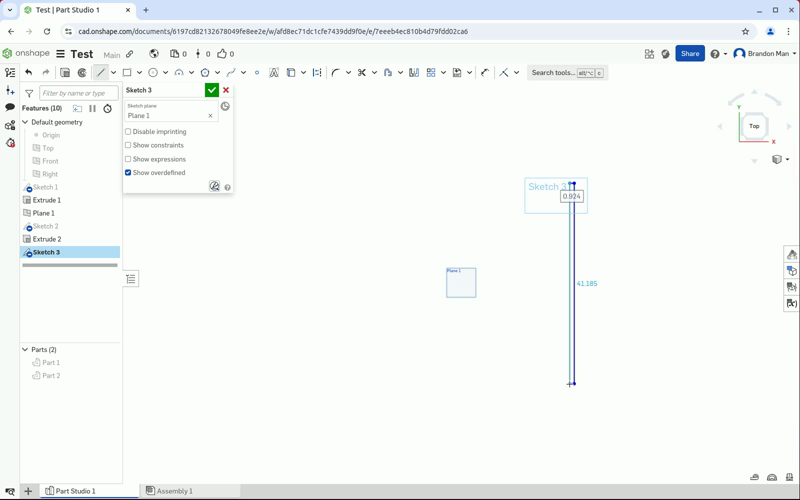
scroll(6)
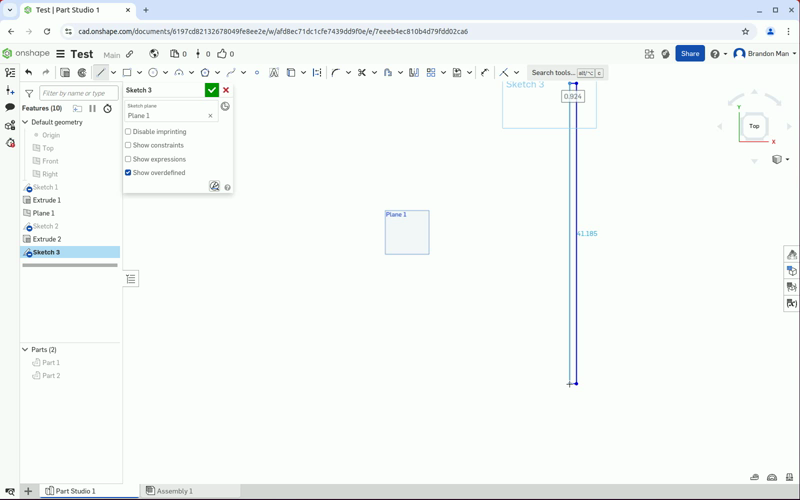
scroll(6)
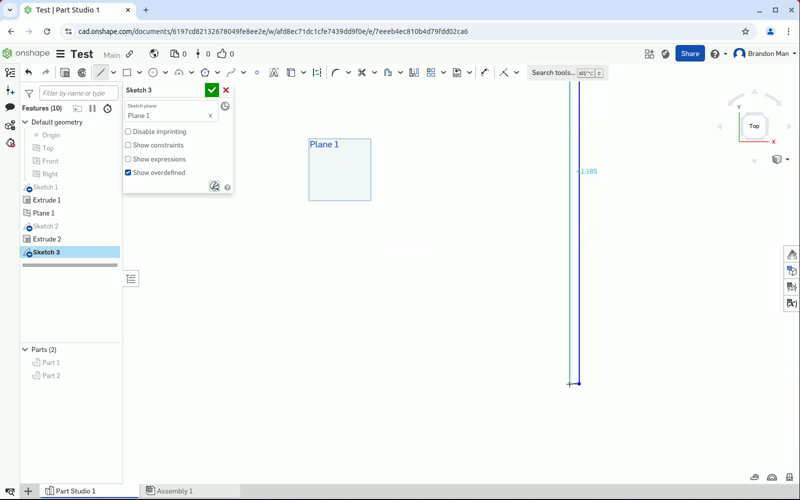
scroll(6)
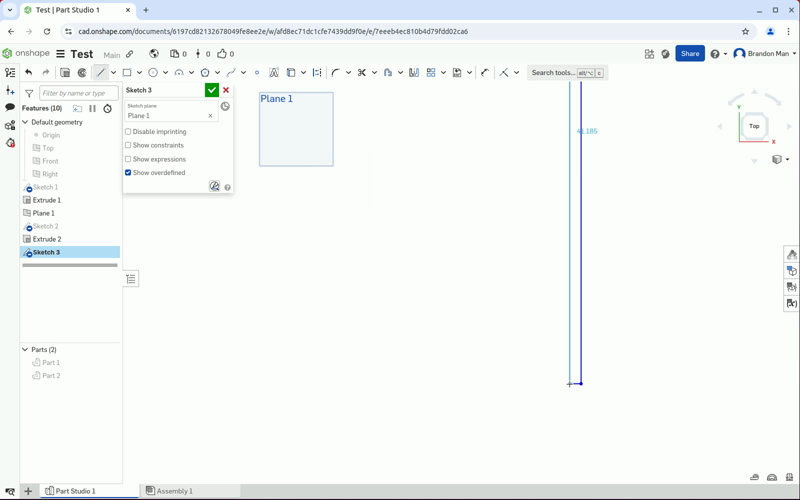
scroll(6)
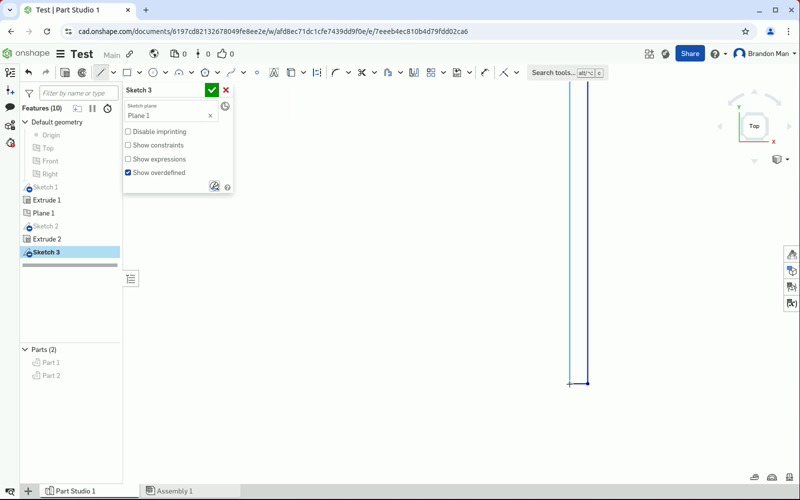
scroll(6)
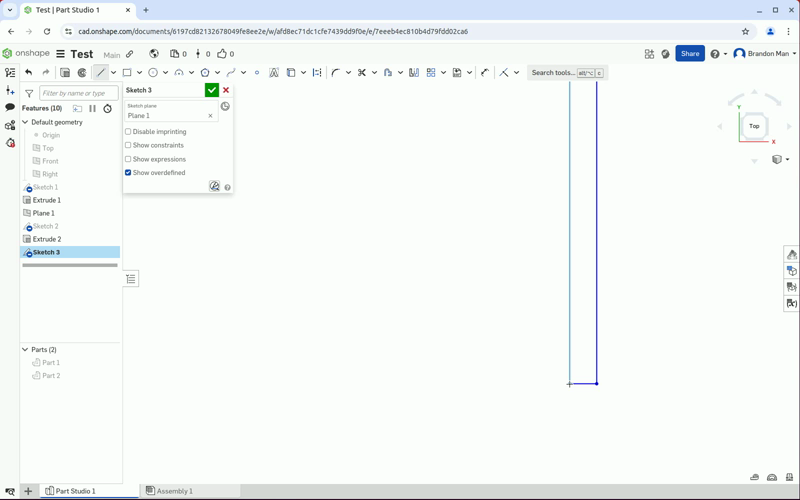
scroll(6)
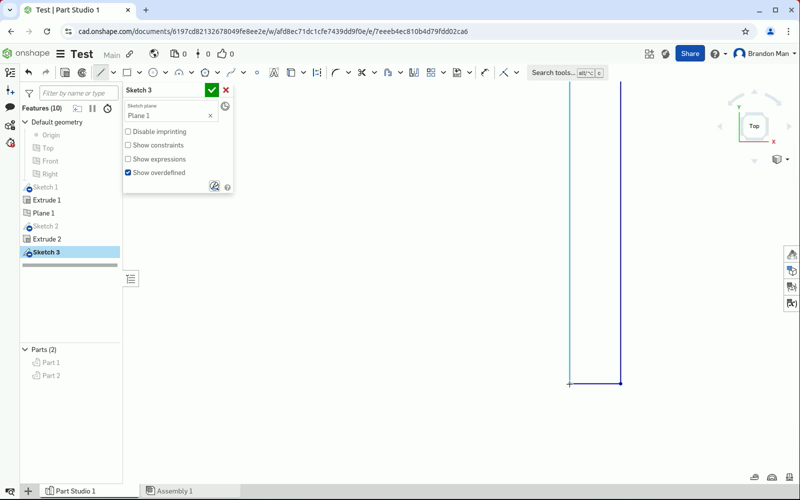
key_up(shift)
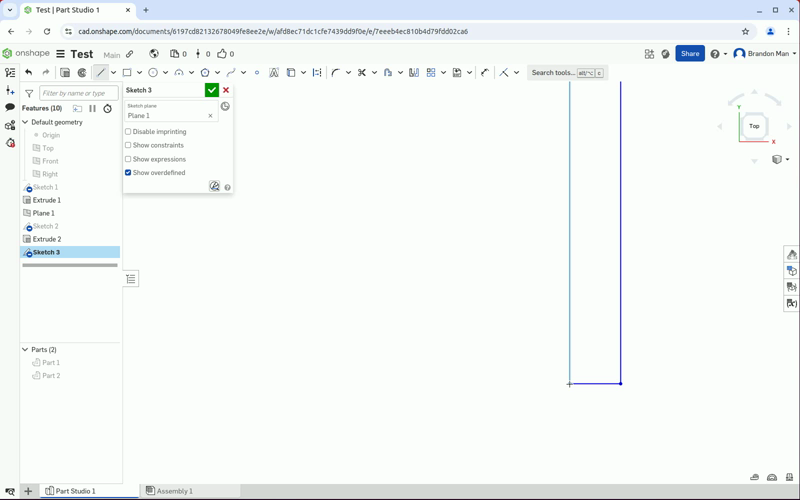
click(569, 383)
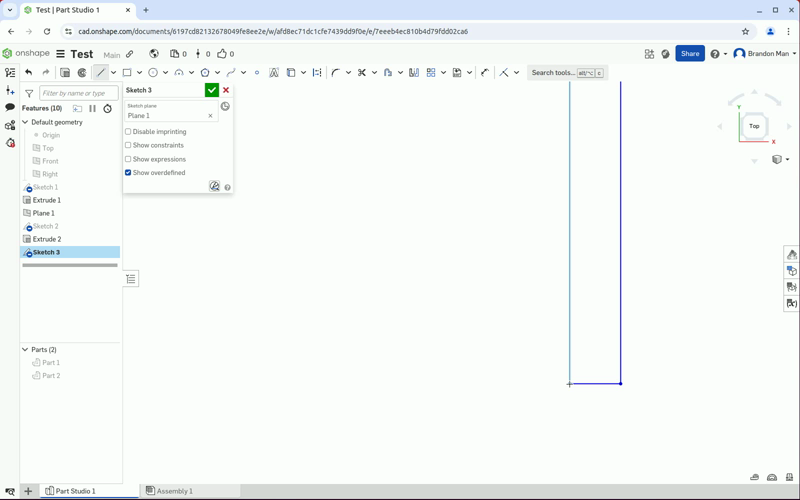
scroll(-6)
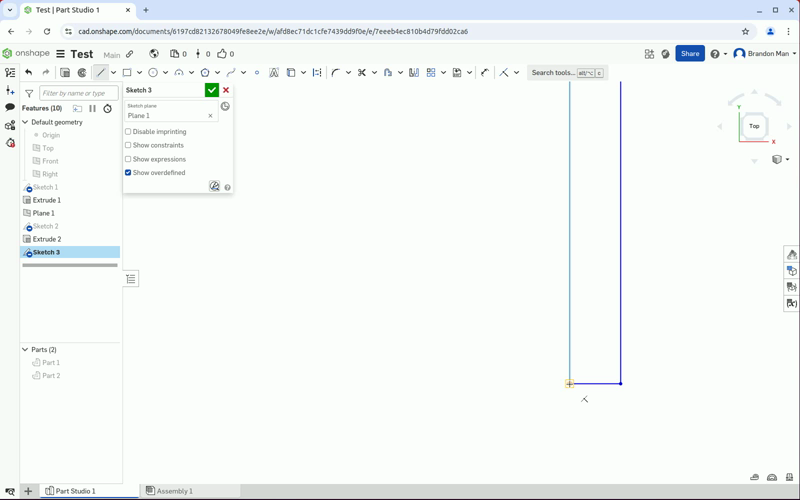
scroll(-6)
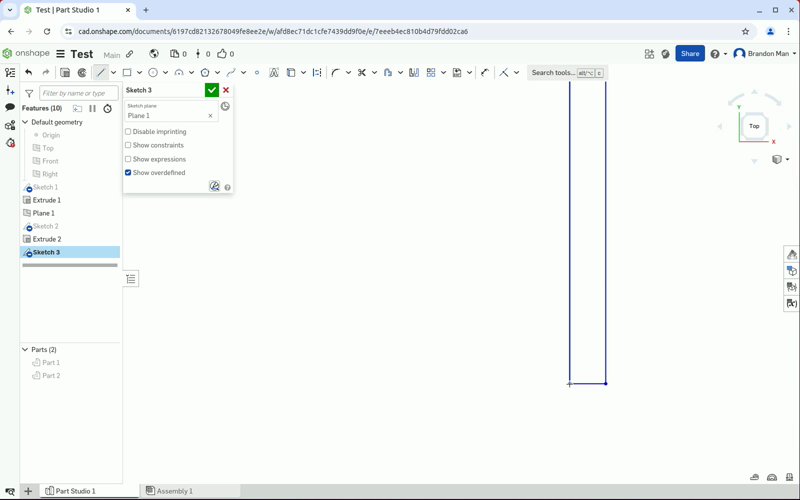
scroll(-6)
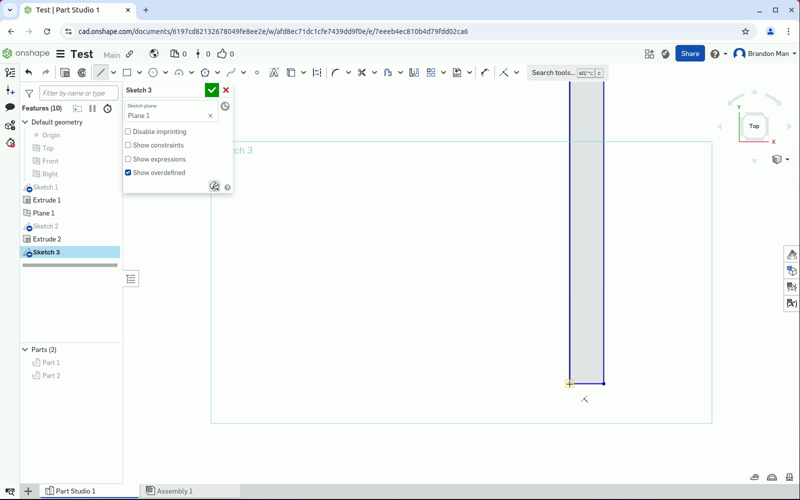
scroll(-6)
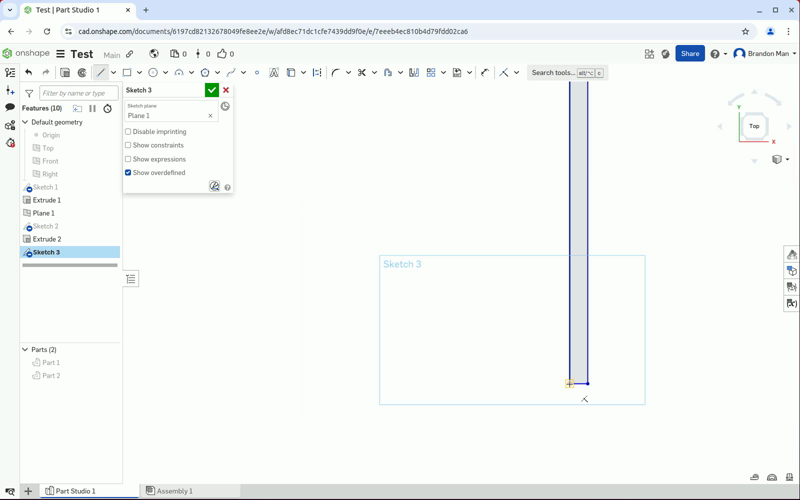
scroll(-6)
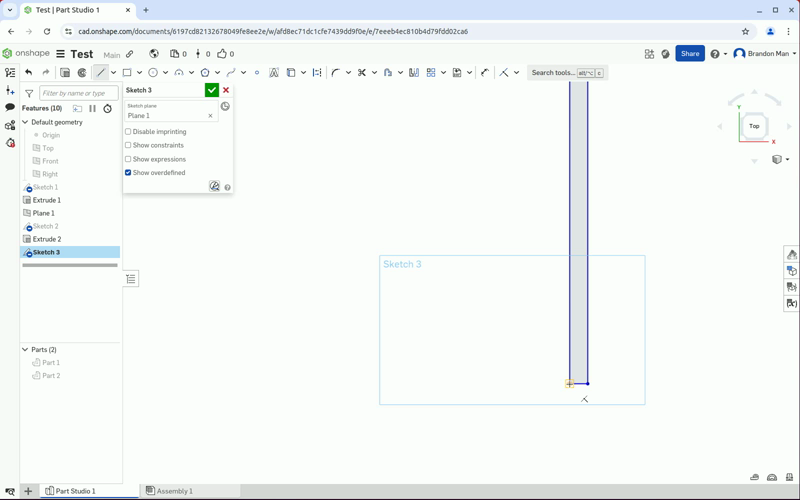
scroll(-6)
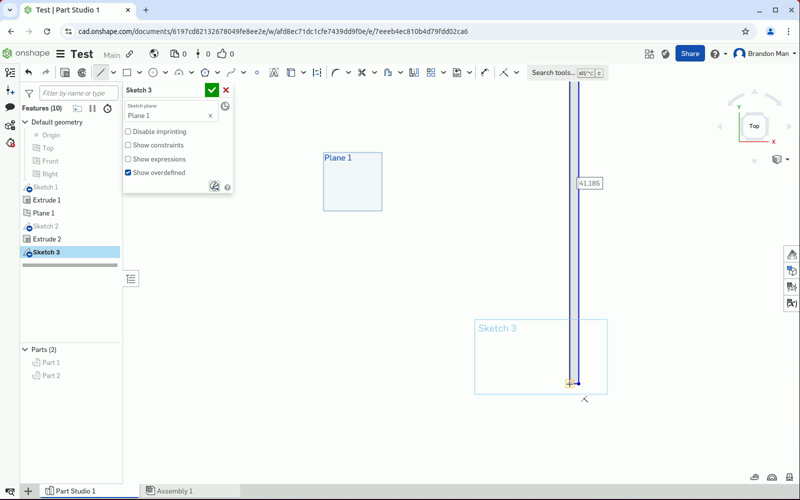
scroll(-6)
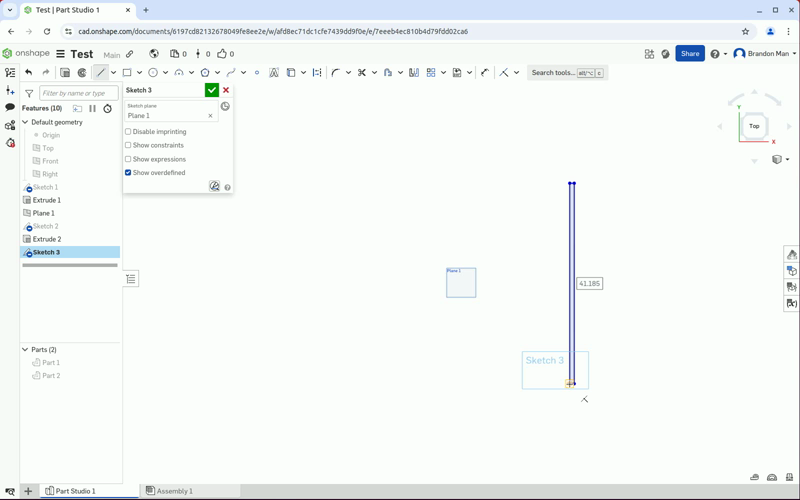
key(esc)
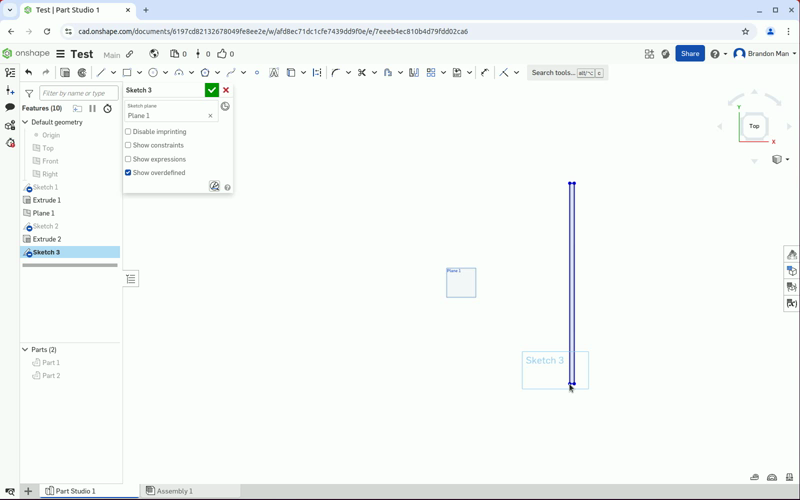
mouse_move(571, 202)
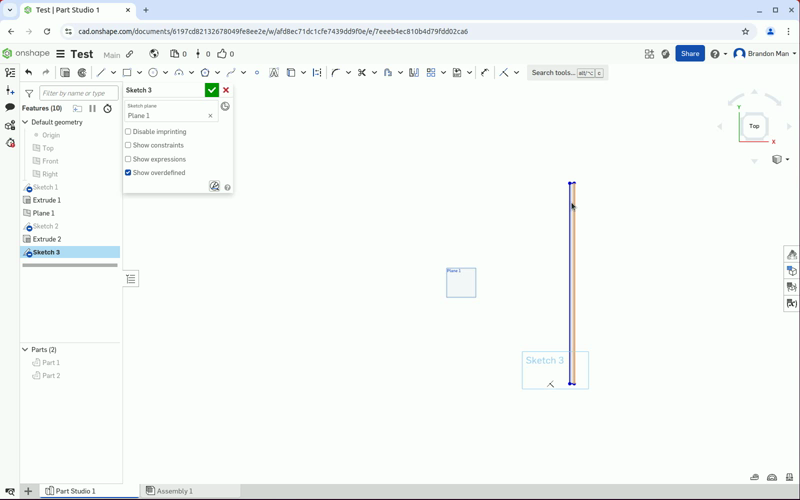
scroll(6)
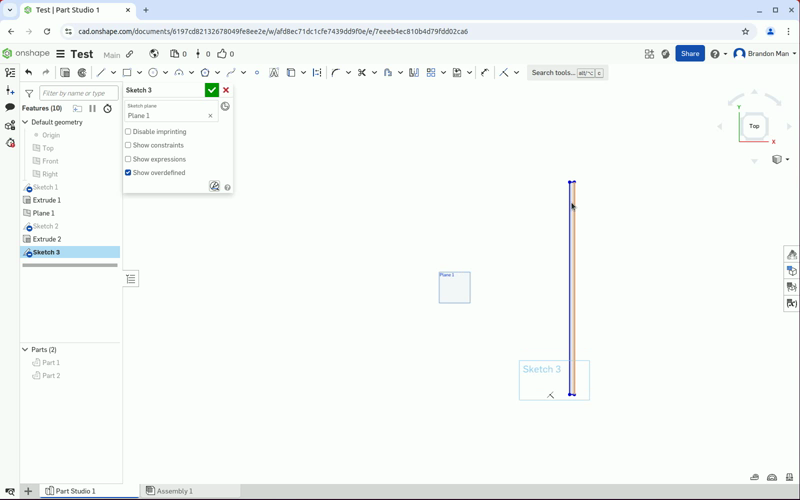
scroll(6)
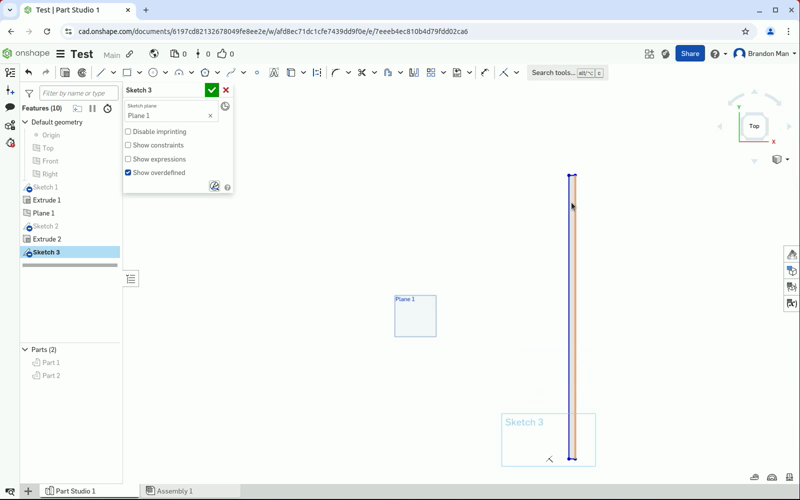
scroll(6)
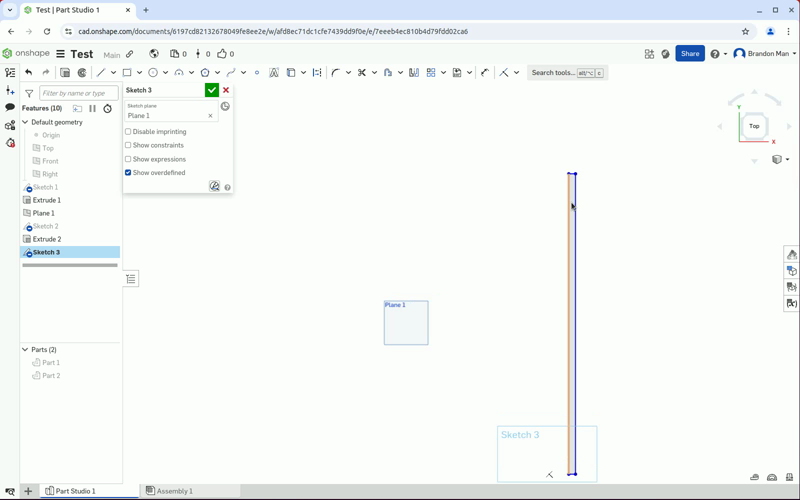
scroll(6)
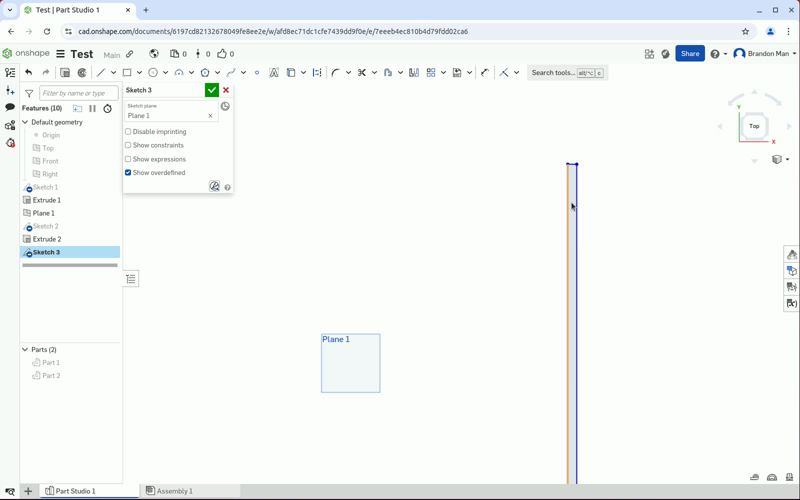
scroll(6)
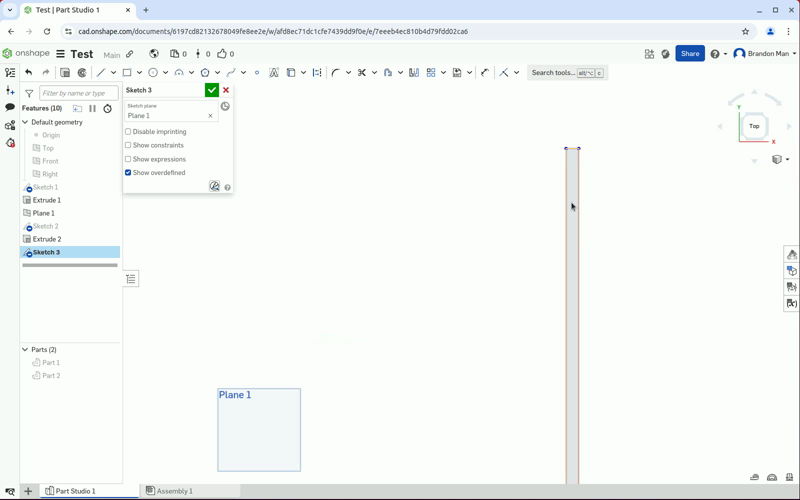
scroll(6)
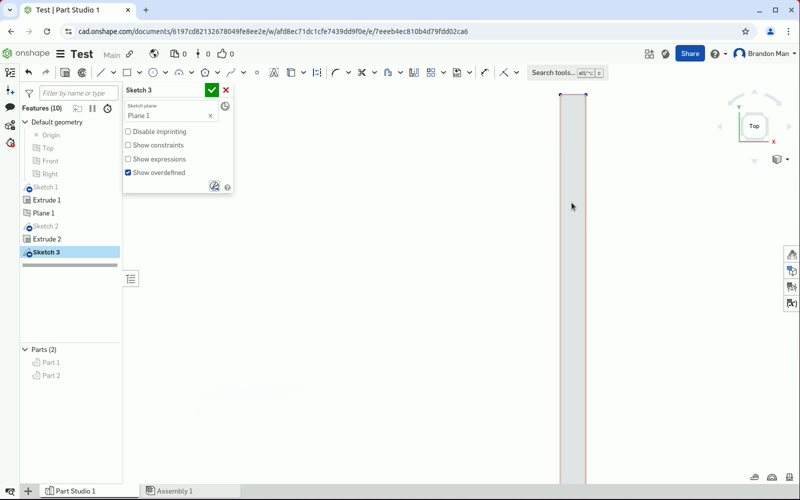
scroll(6)
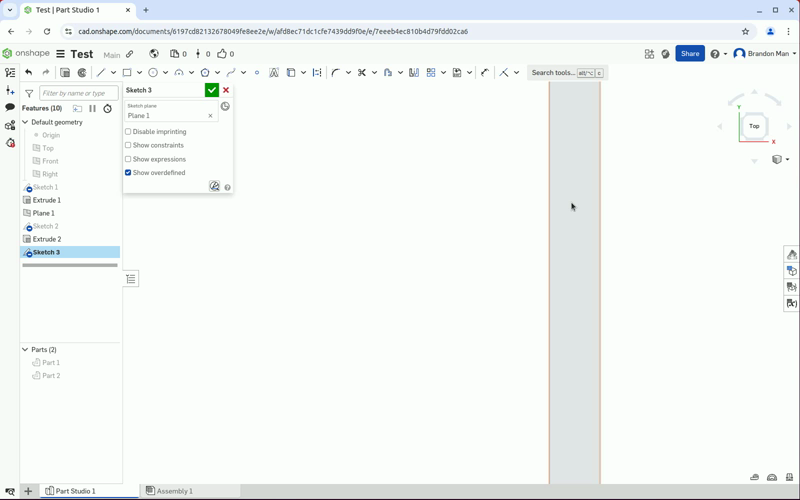
click(571, 202)
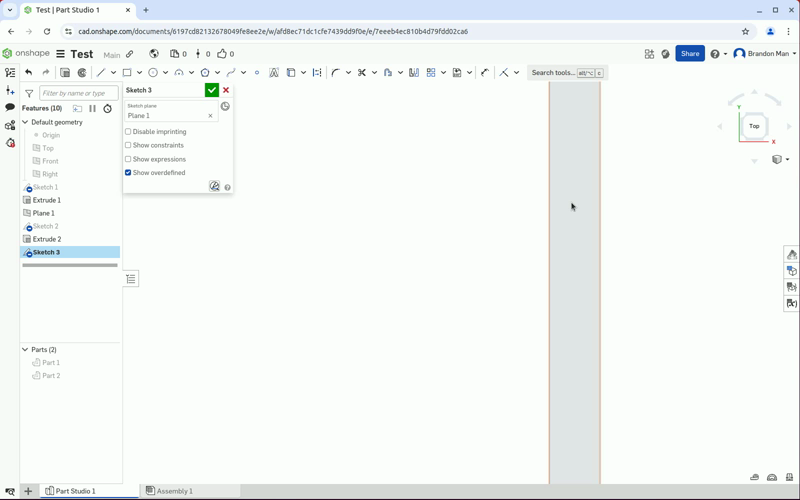
scroll(-6)
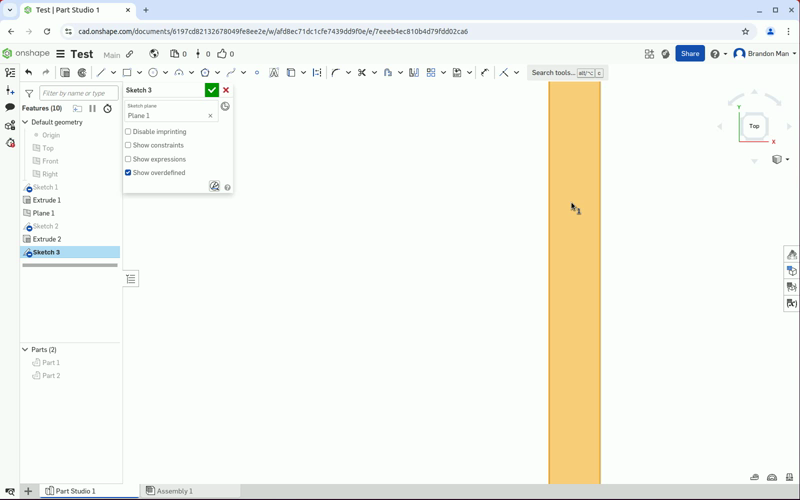
scroll(-6)
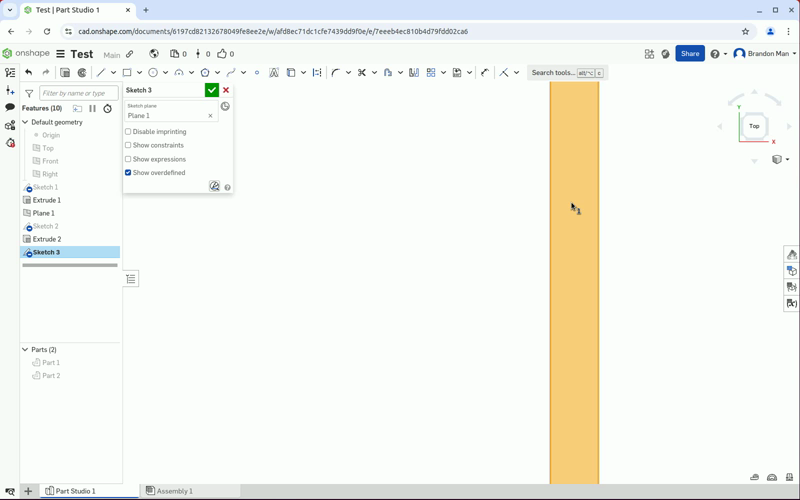
scroll(-6)
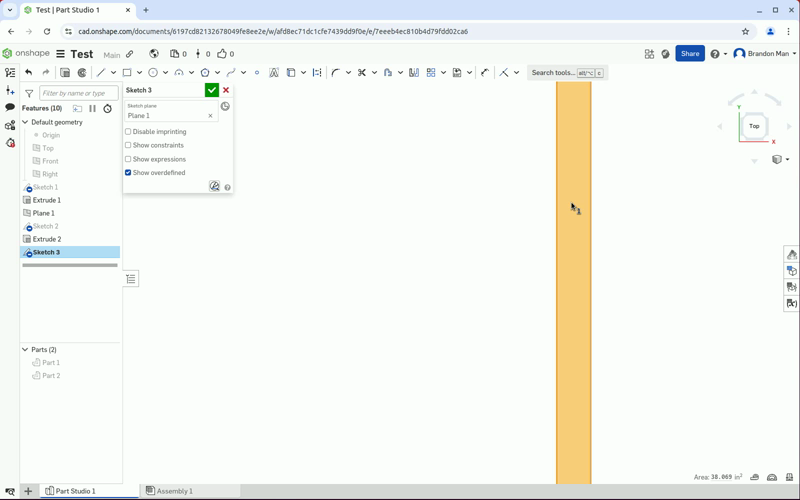
scroll(-6)
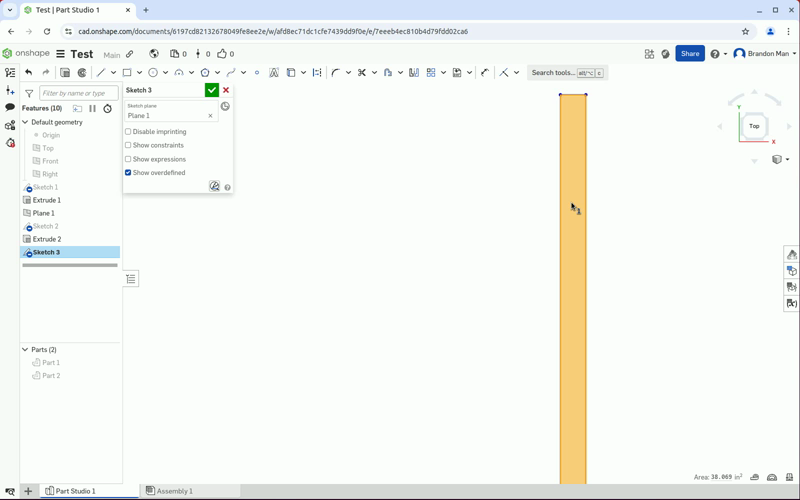
scroll(-6)
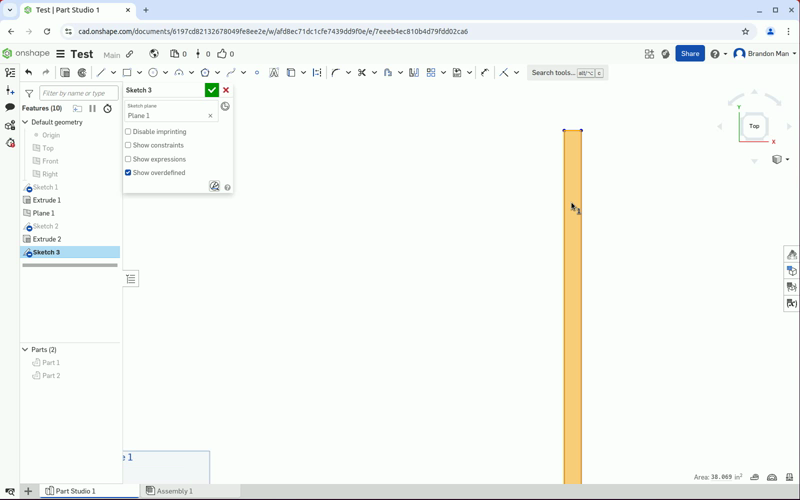
scroll(-6)
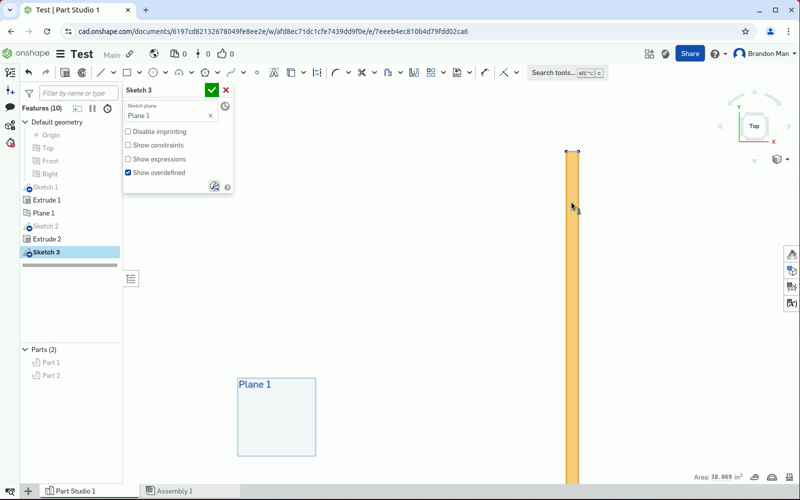
scroll(-6)
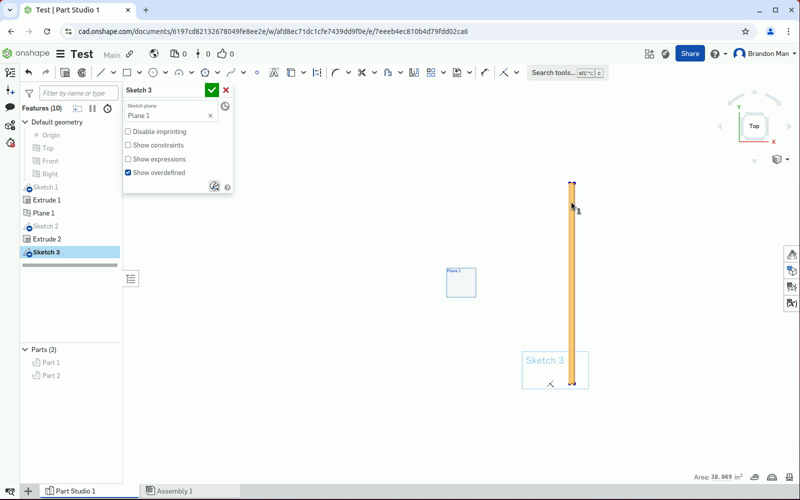
mouse_move(73, 352)
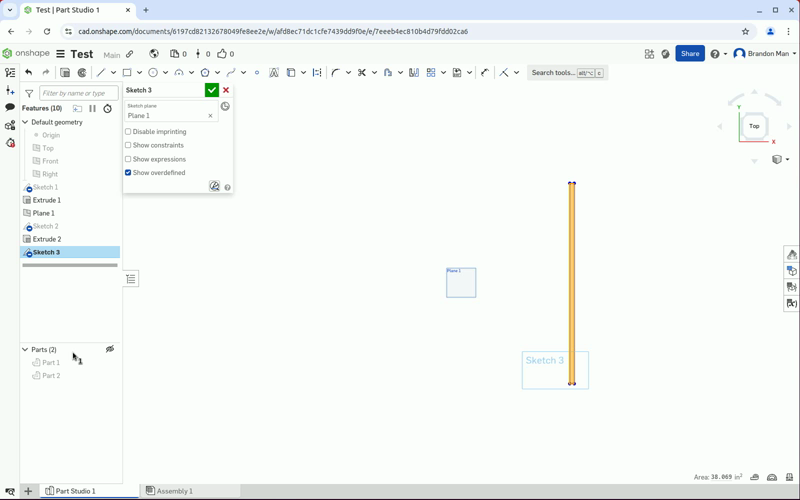
key(shift+y)
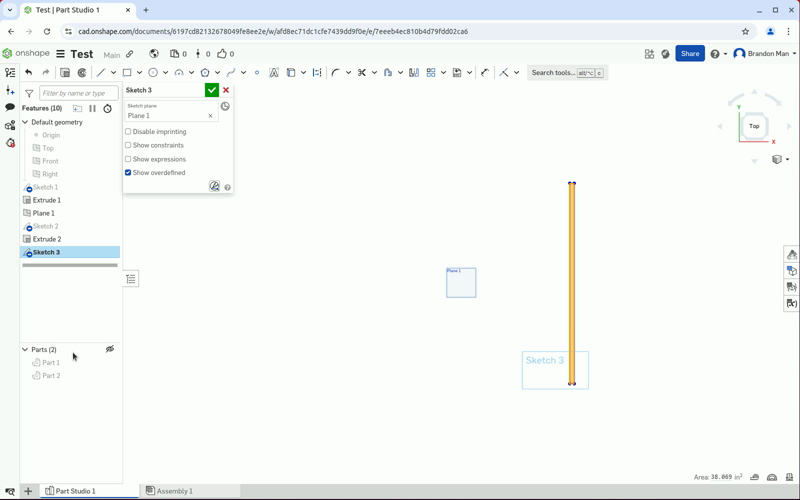
key(shift+e)
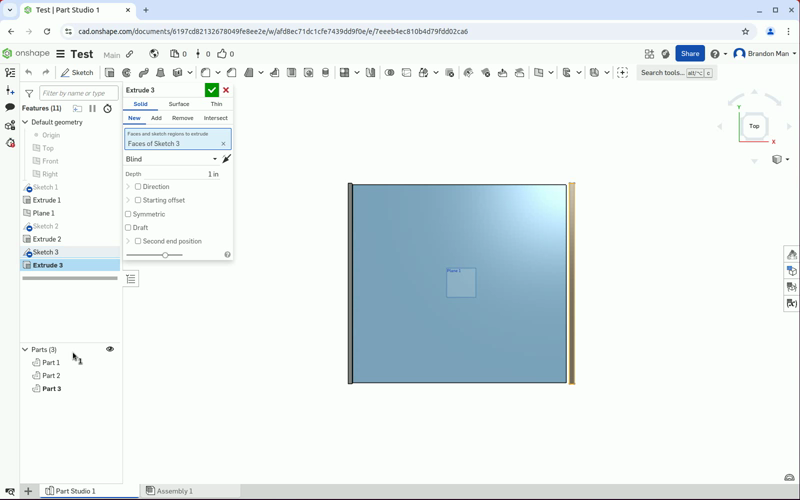
mouse_move(143, 106)
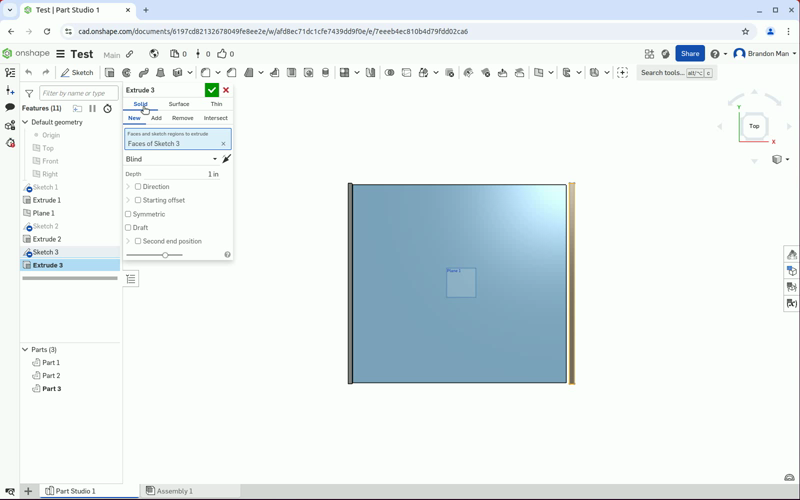
click(143, 106)
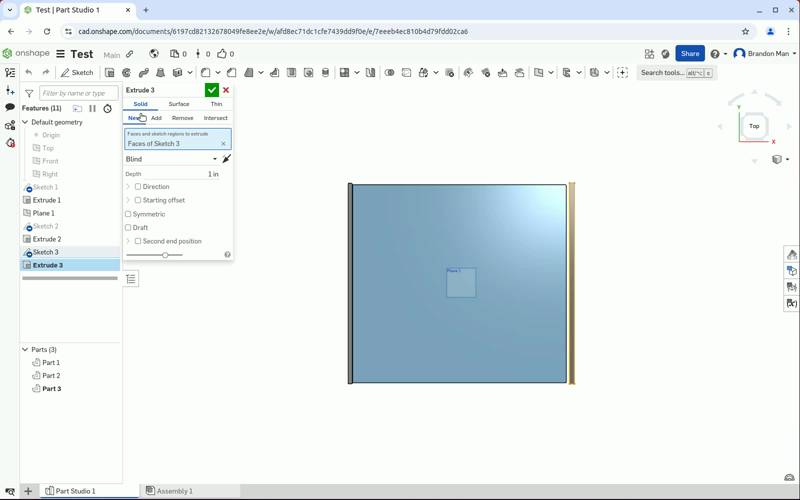
mouse_move(137, 120)
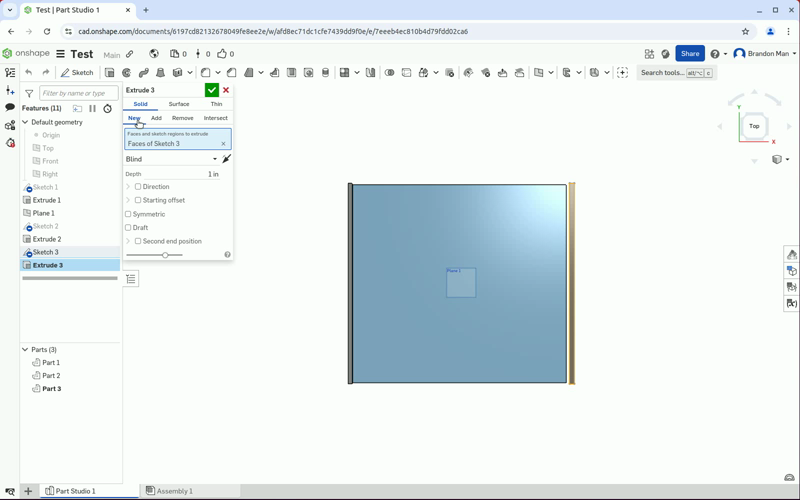
click(137, 120)
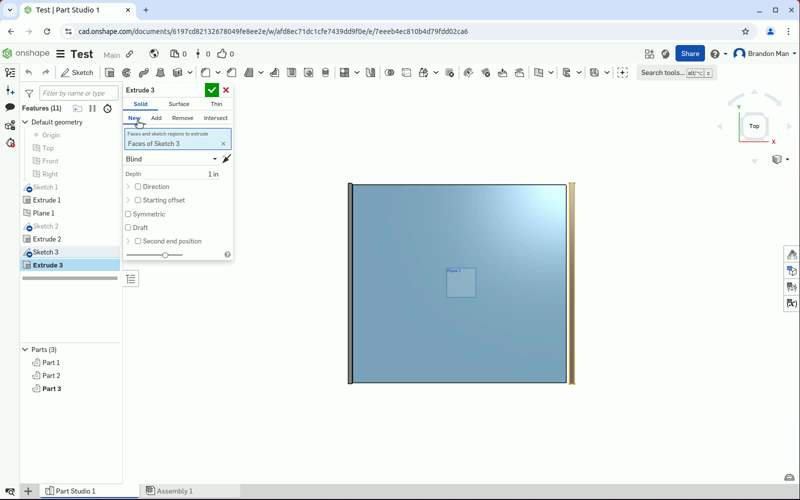
key(tab, 4)
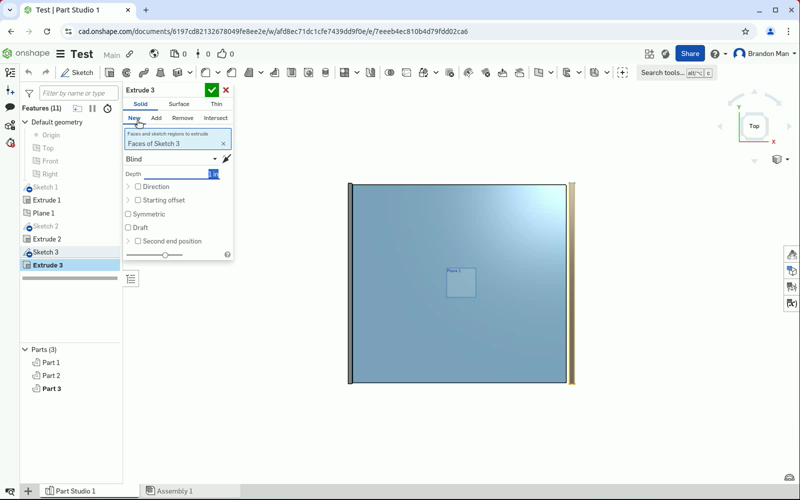
text(0.241)
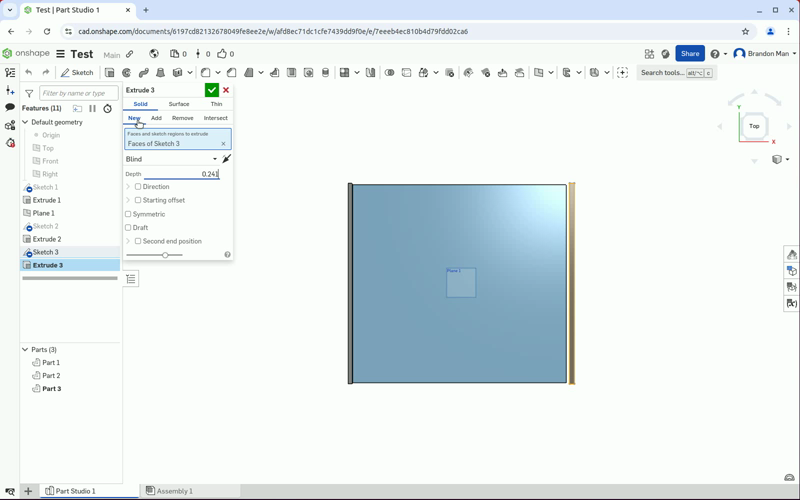
key(enter)
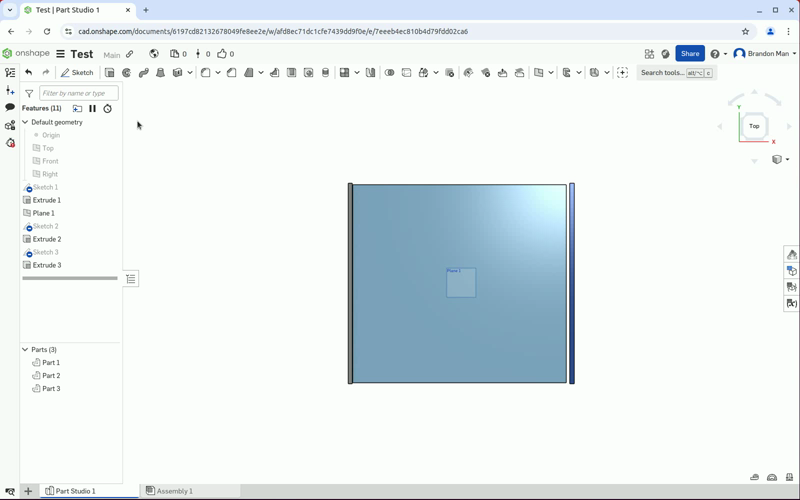
key(shift+h)
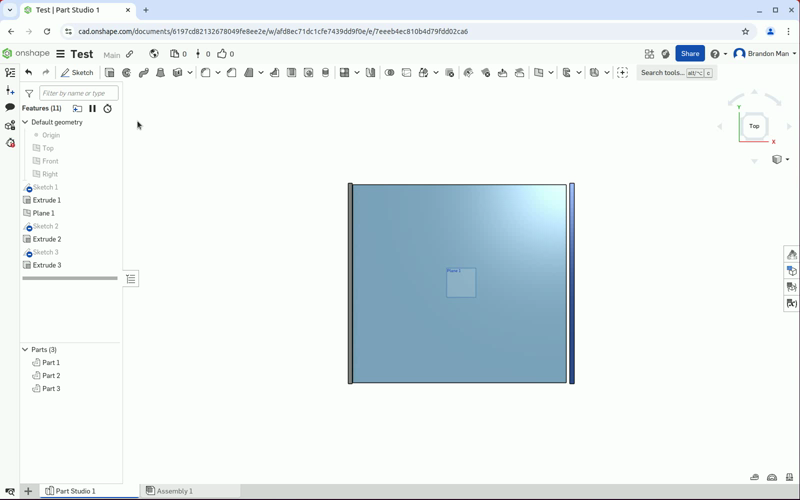
key(shift+h)
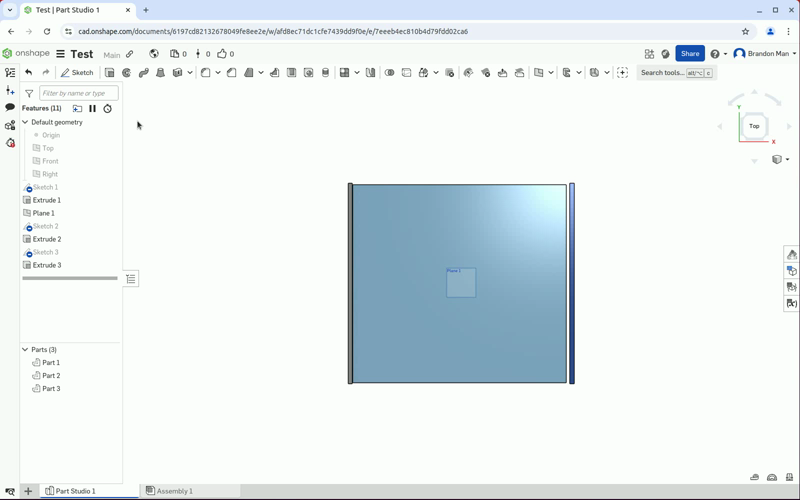
mouse_move(73, 189)
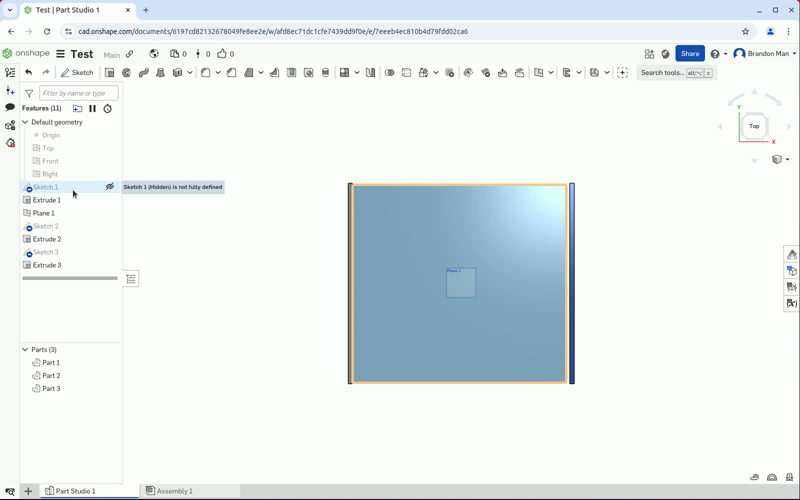
click(73, 189)
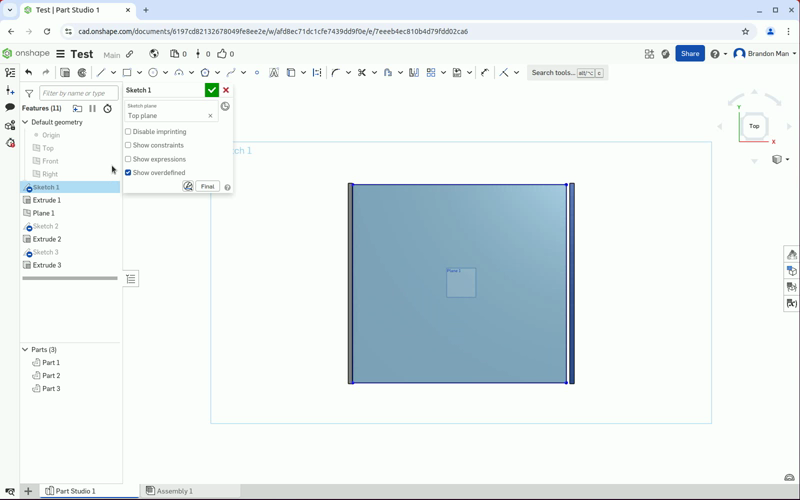
mouse_move(229, 92)
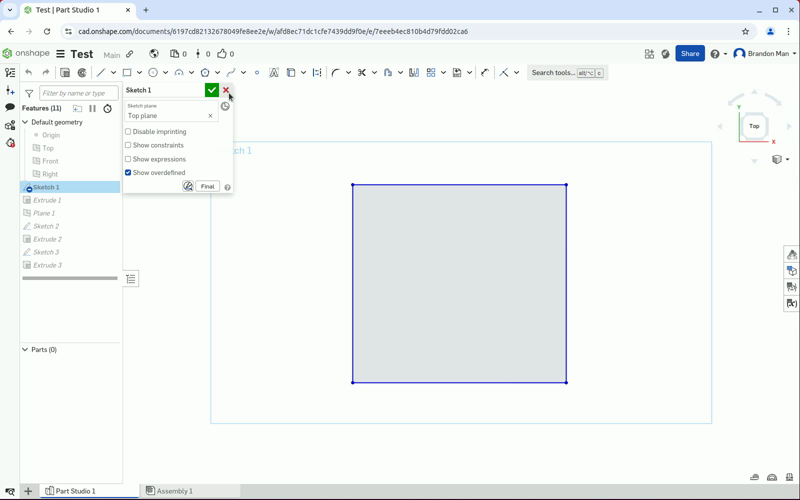
click(229, 92)
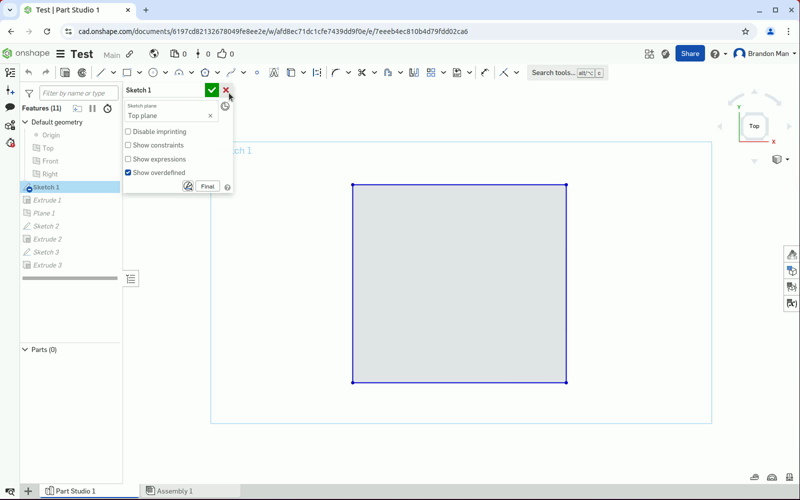
key(shift+s)
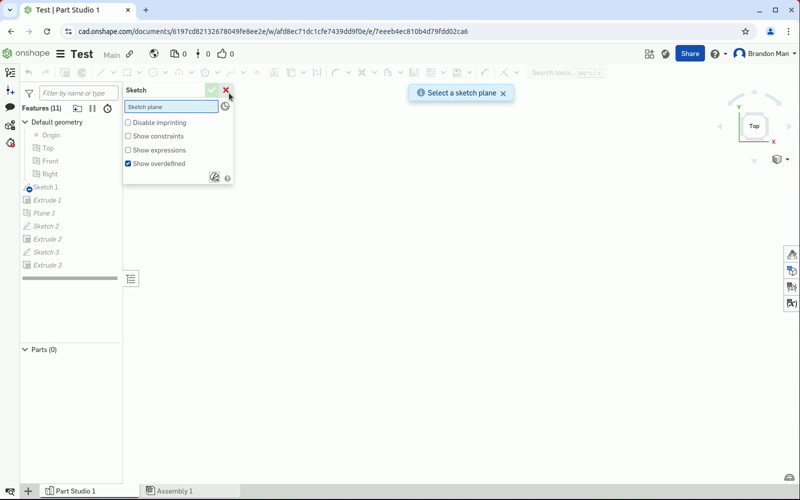
mouse_move(73, 215)
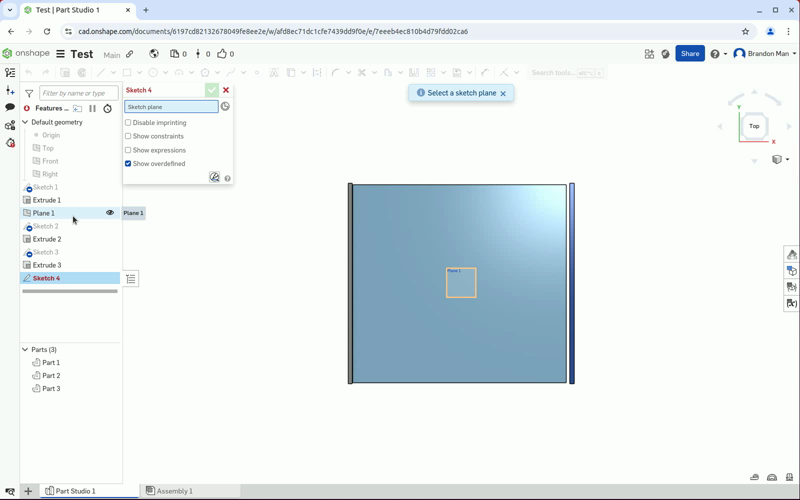
click(73, 215)
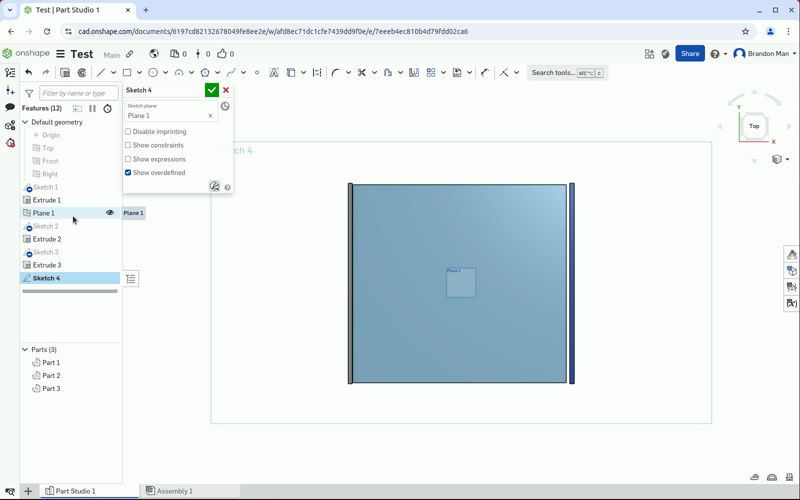
mouse_move(73, 352)
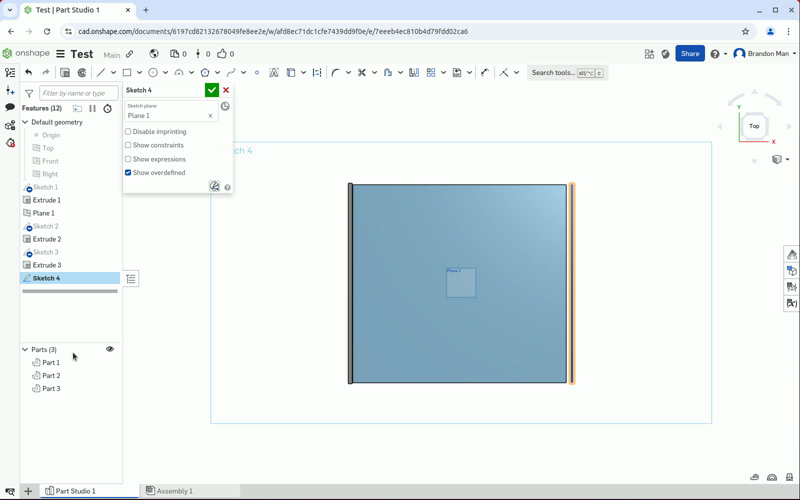
key(y)
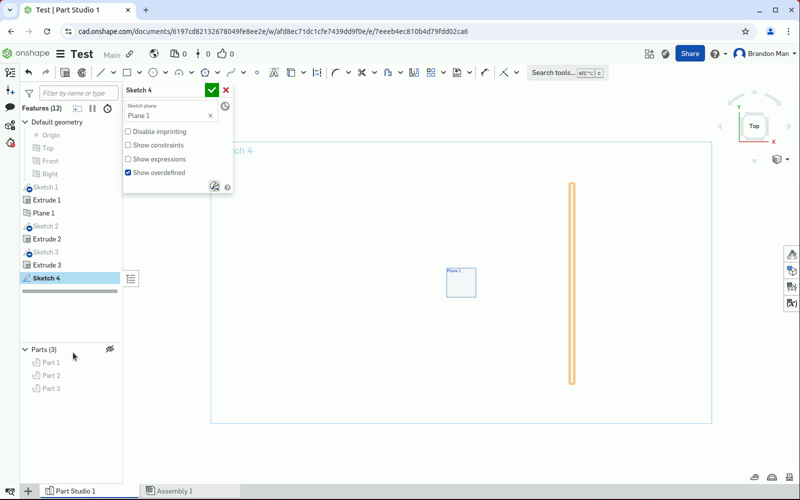
key(l)
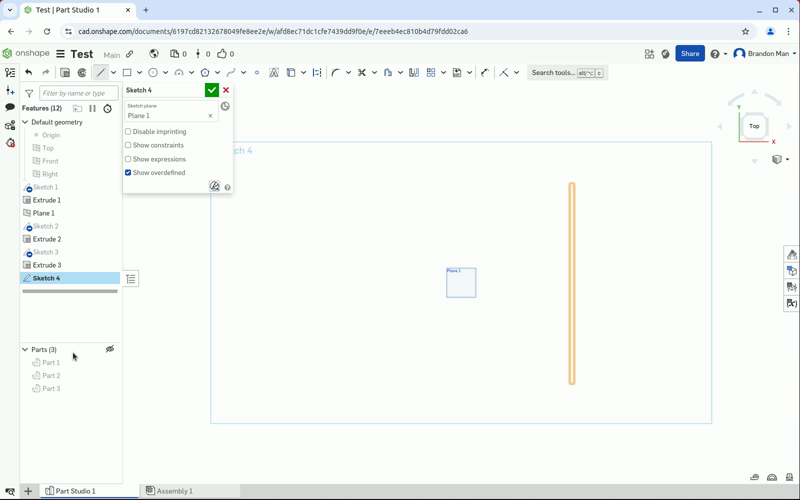
key_down(shift)
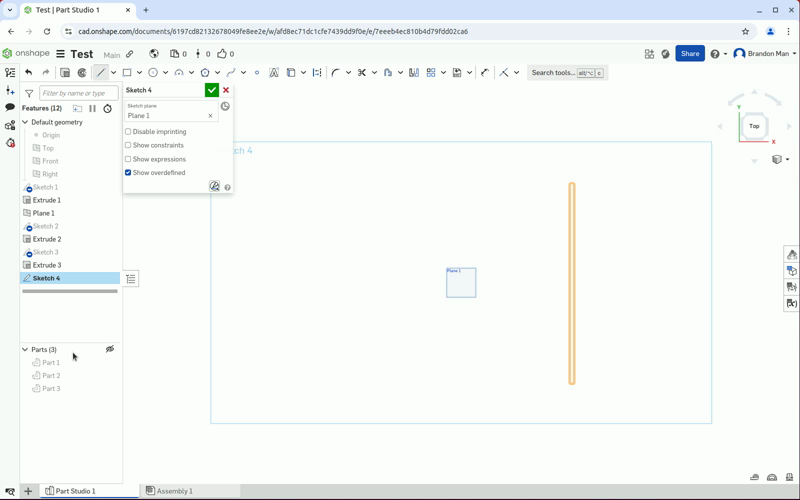
mouse_move(352, 382)
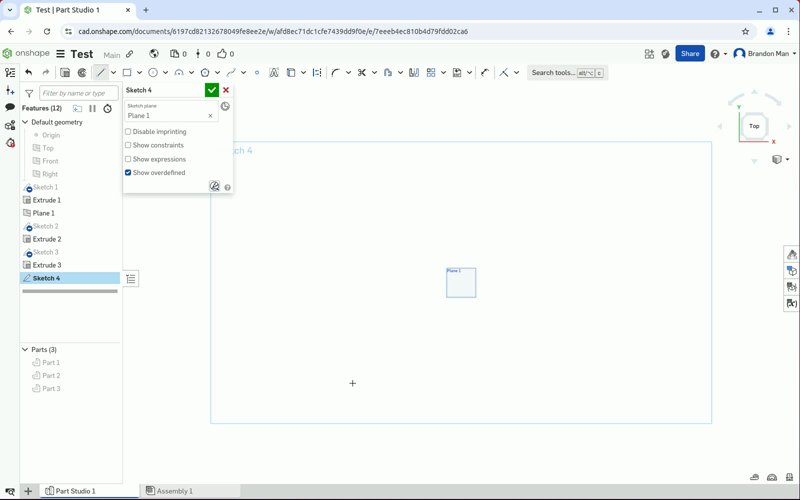
click(352, 382)
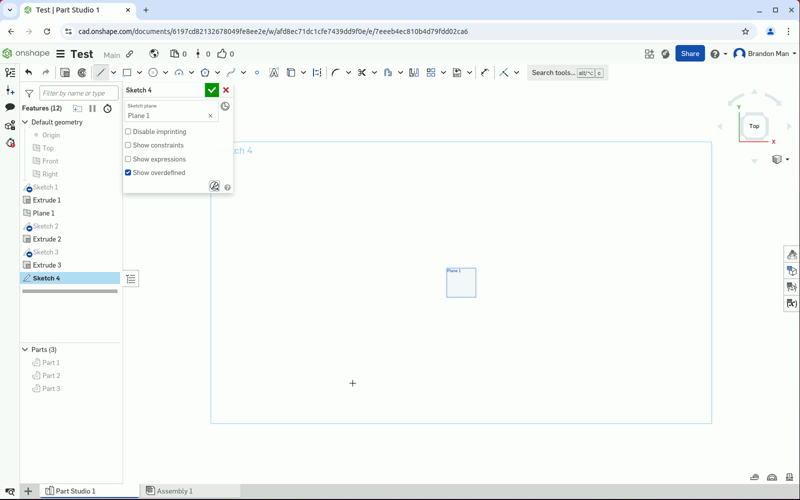
key_up(shift)
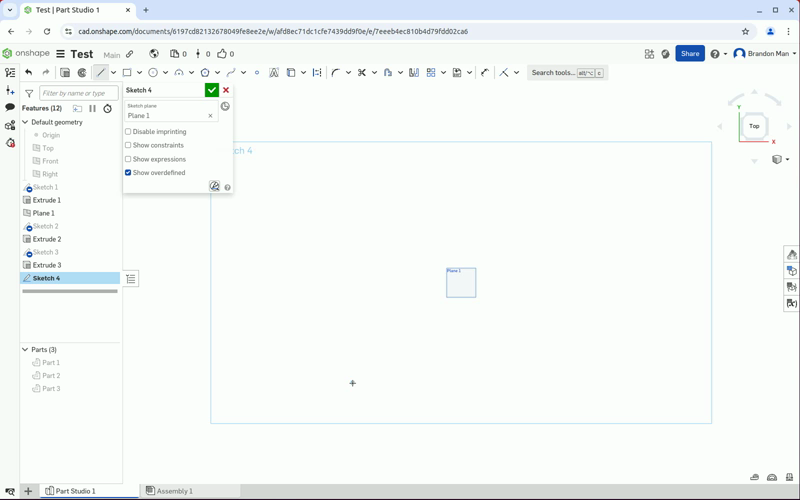
key_down(shift)
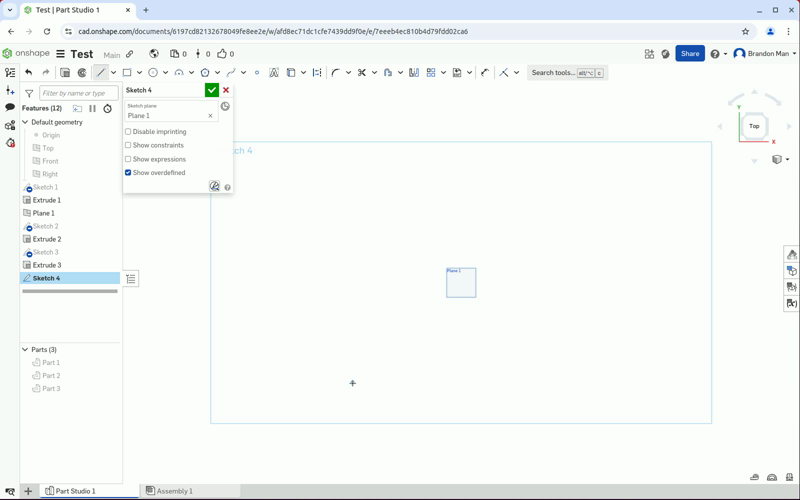
mouse_move(566, 382)
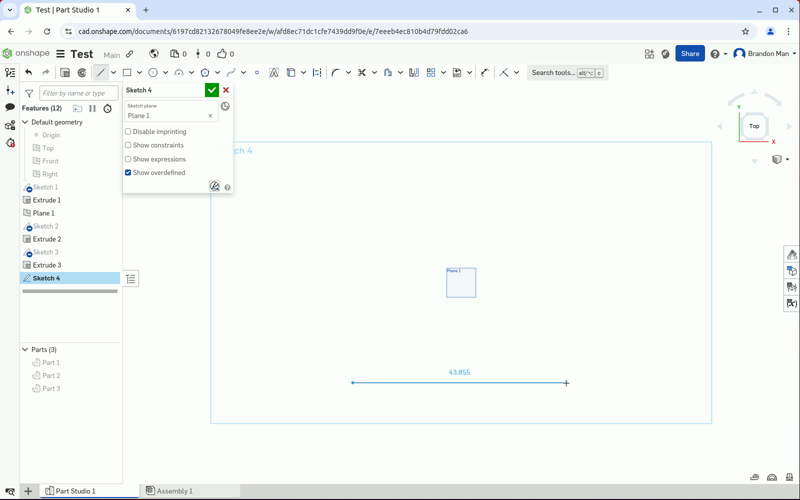
click(566, 382)
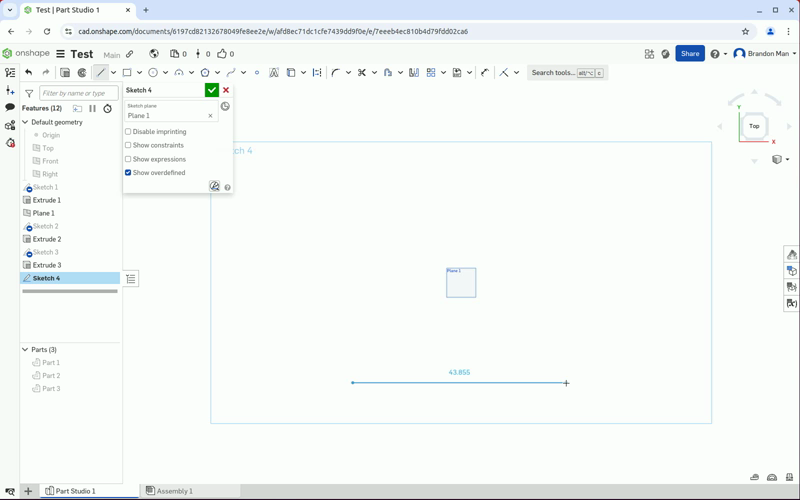
key_up(shift)
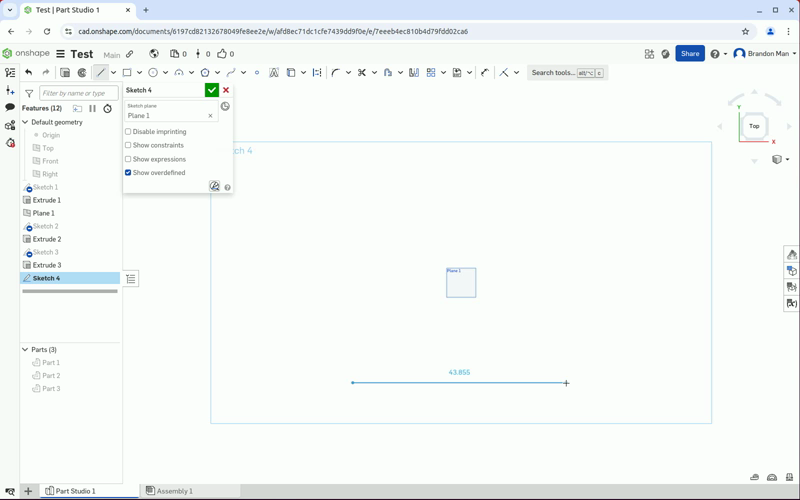
key_down(shift)
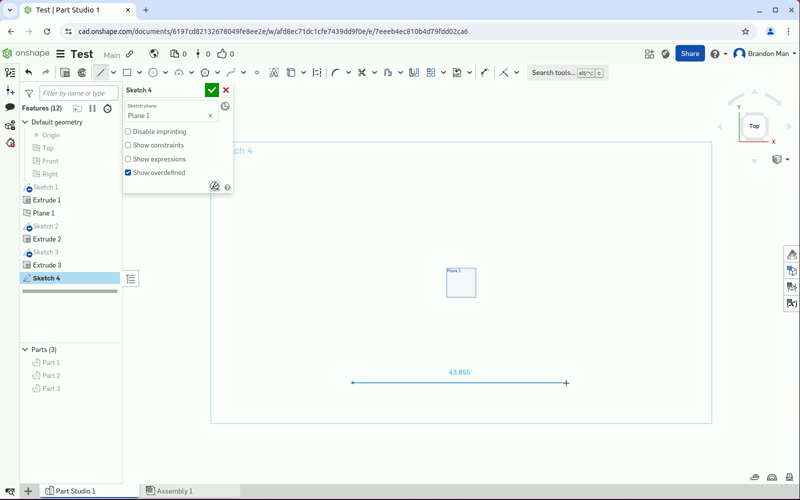
mouse_move(566, 184)
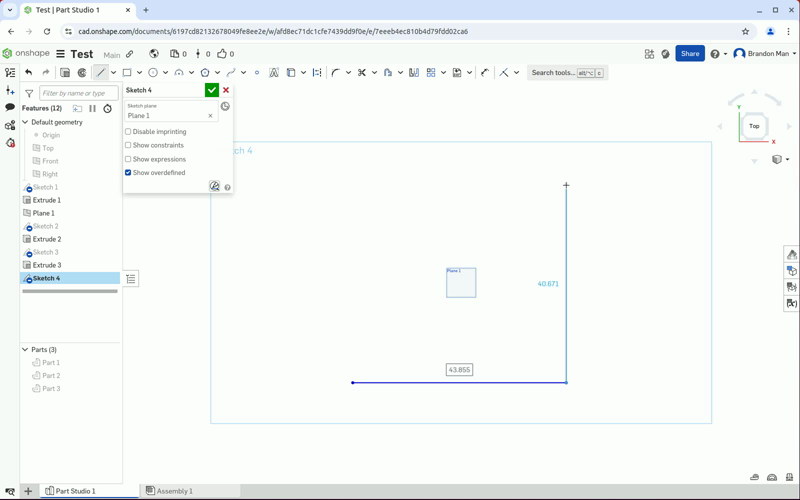
click(566, 184)
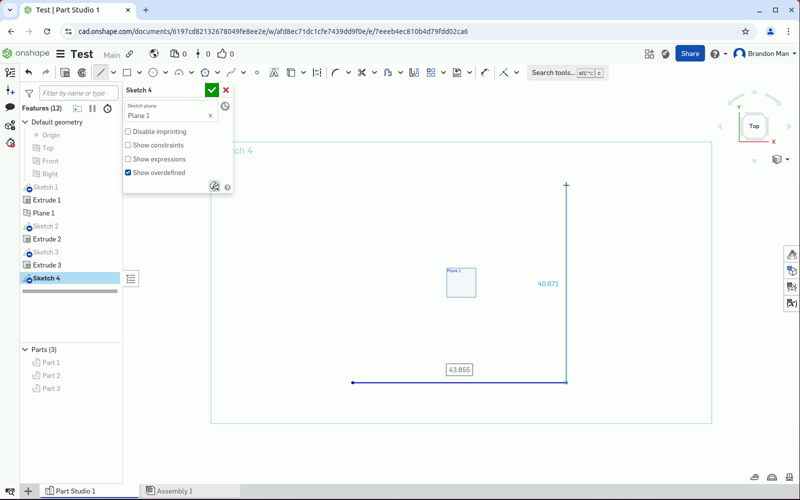
key_up(shift)
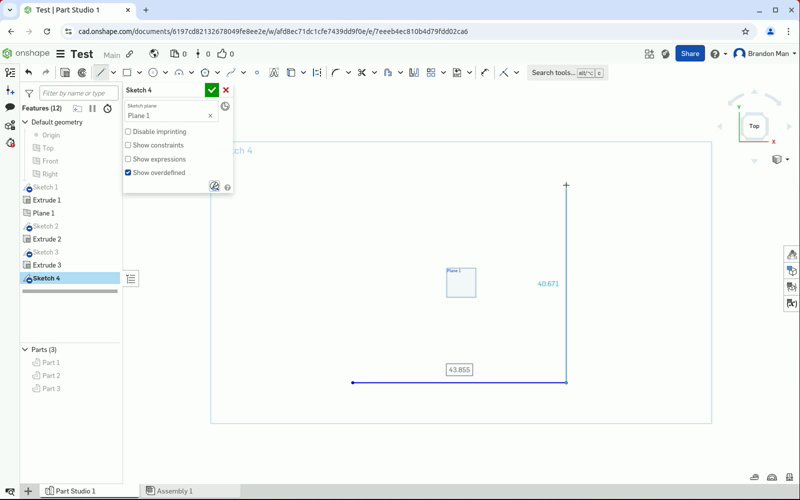
key_down(shift)
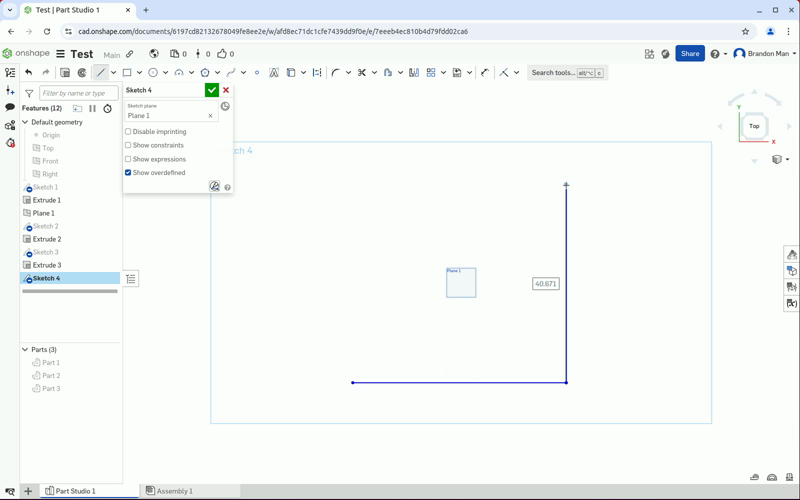
mouse_move(352, 184)
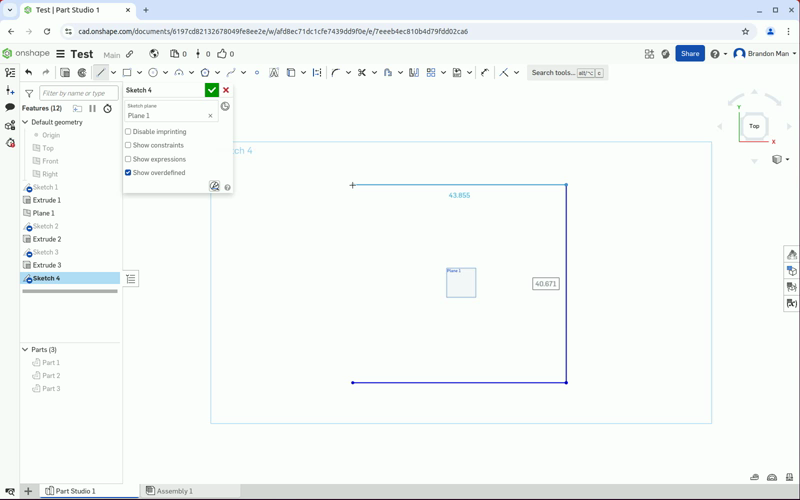
click(352, 184)
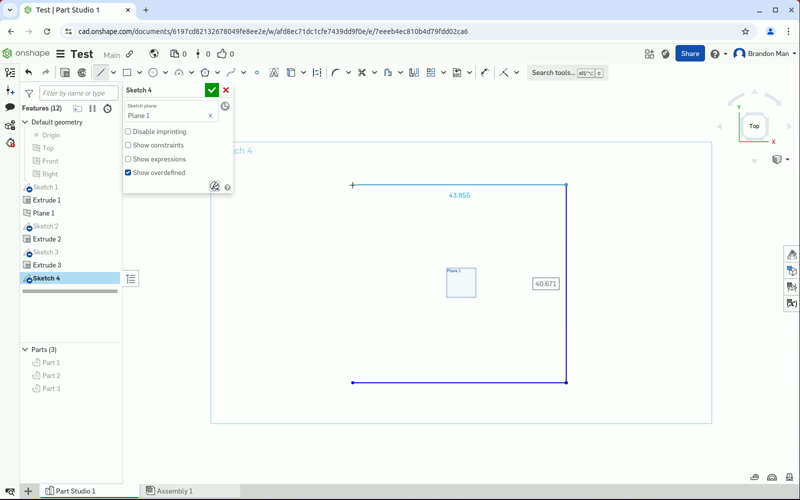
key_up(shift)
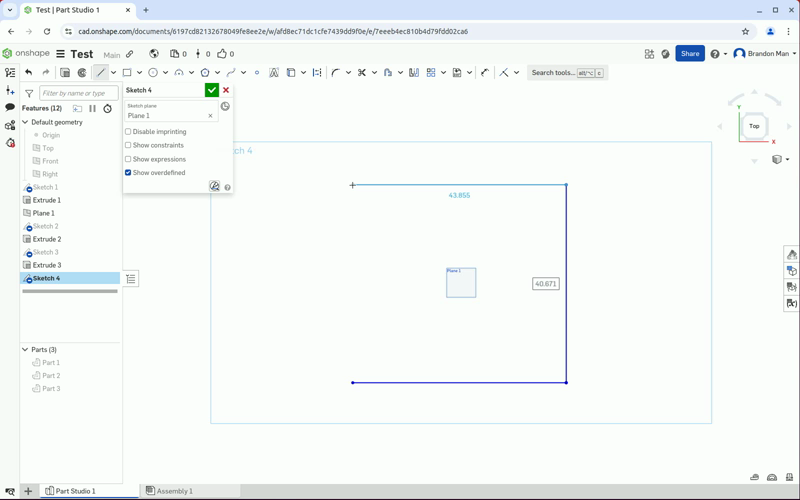
key_down(shift)
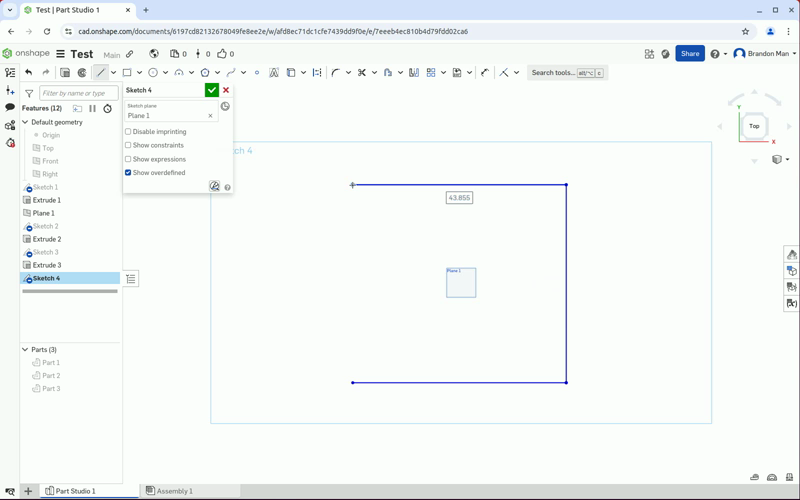
mouse_move(352, 382)
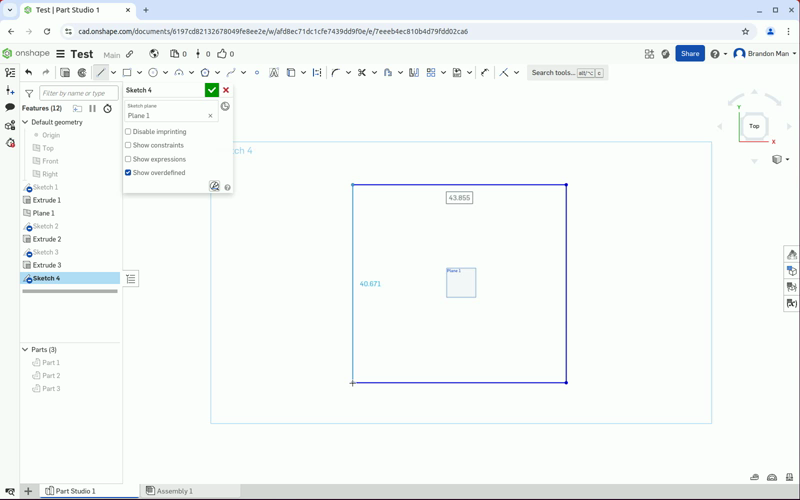
key_up(shift)
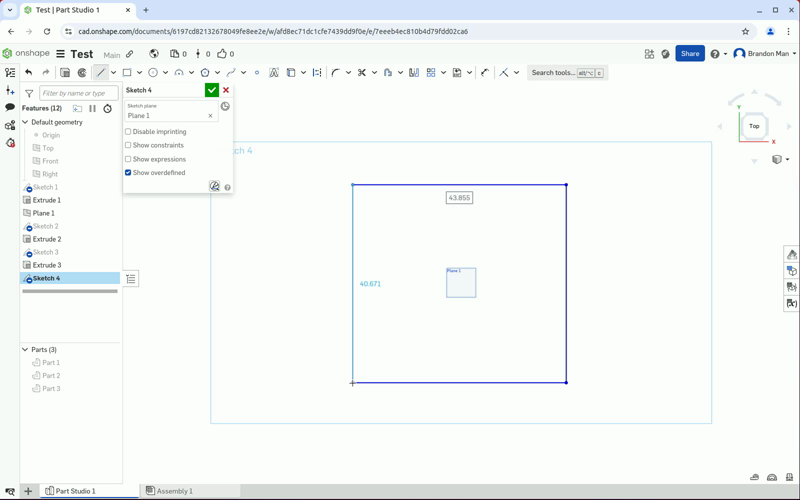
click(352, 382)
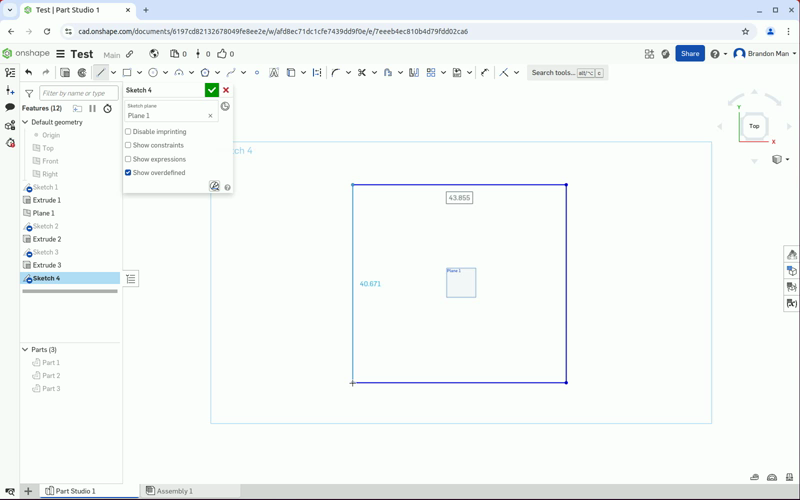
key(esc)
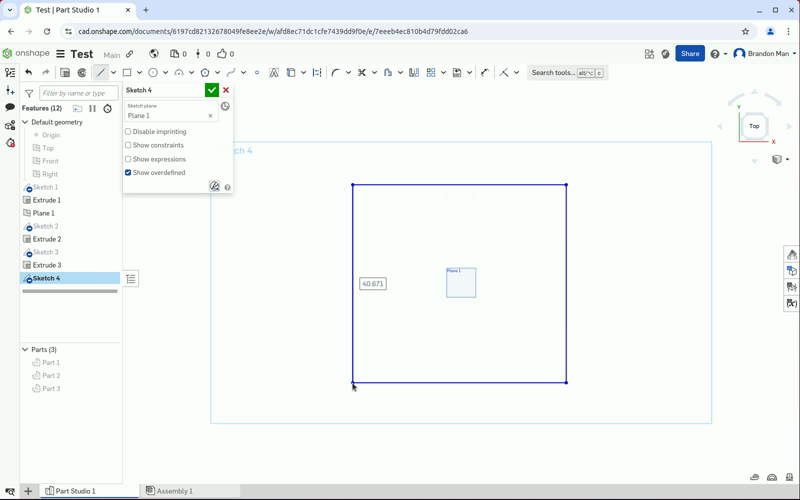
mouse_move(517, 297)
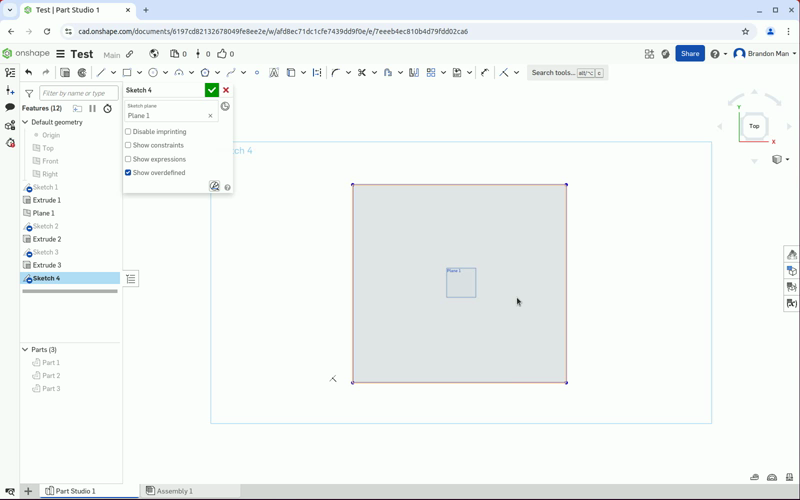
click(517, 297)
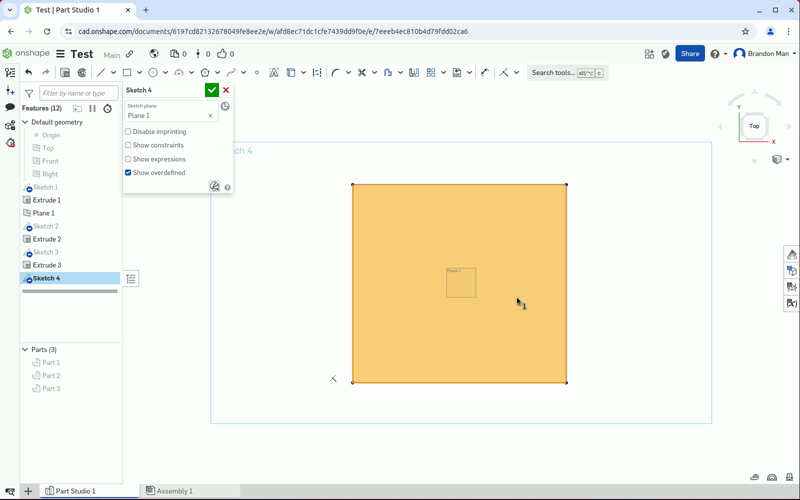
mouse_move(73, 352)
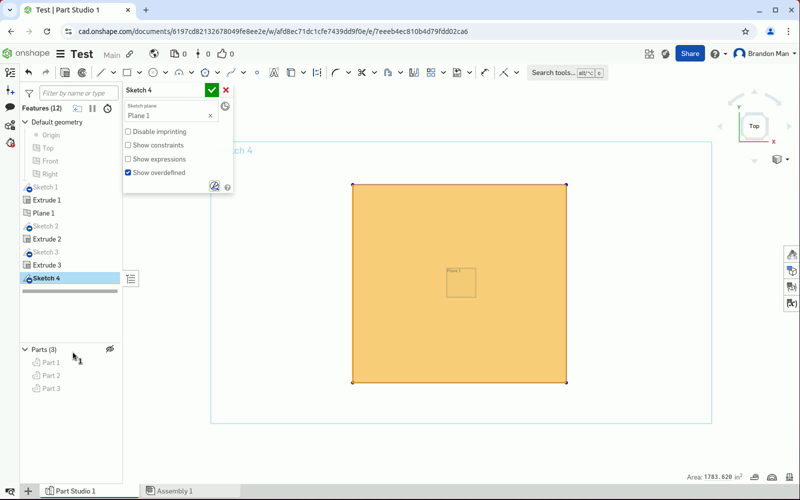
key(shift+y)
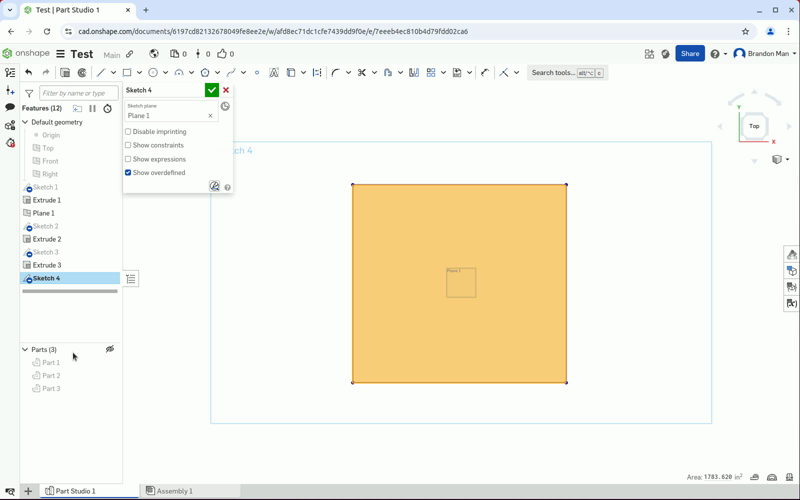
key(shift+e)
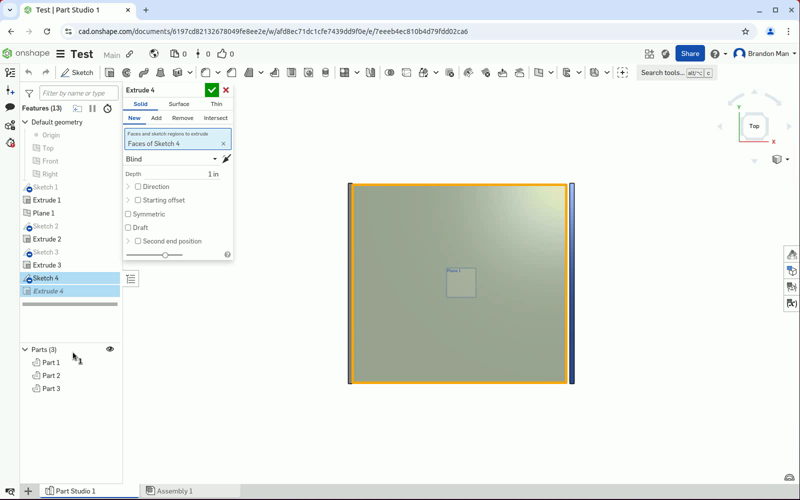
mouse_move(143, 106)
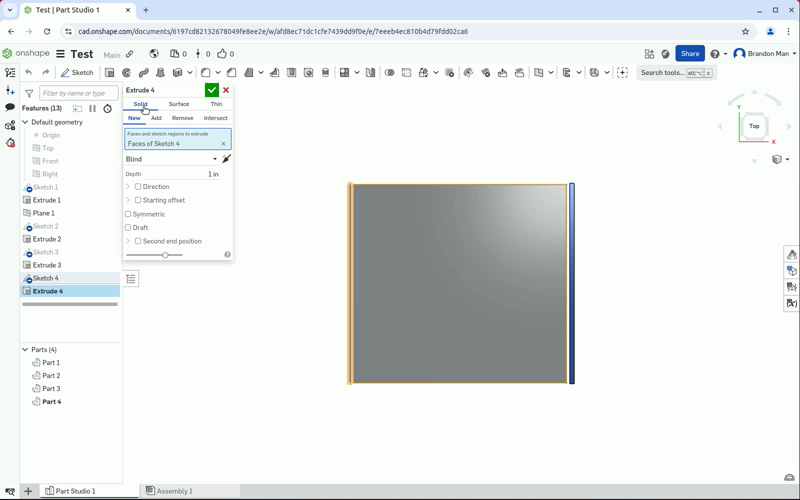
click(143, 106)
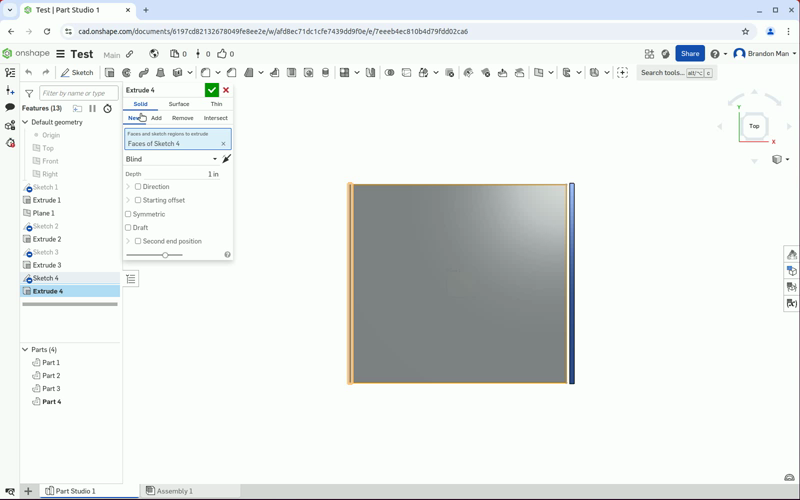
mouse_move(137, 120)
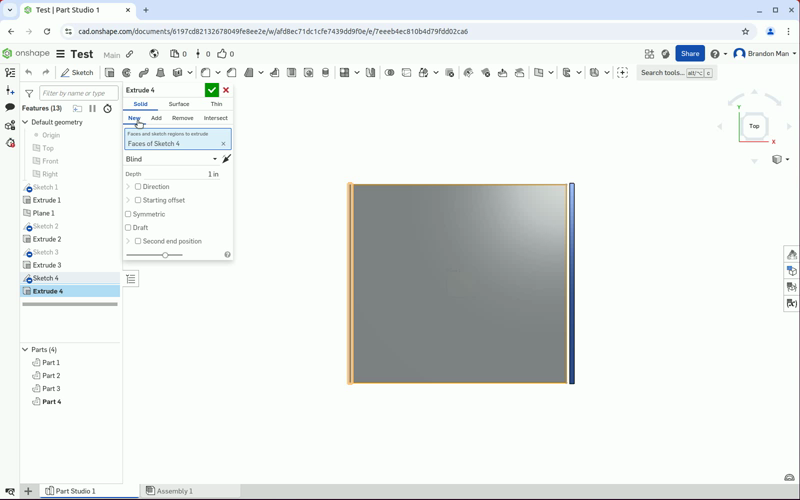
click(137, 120)
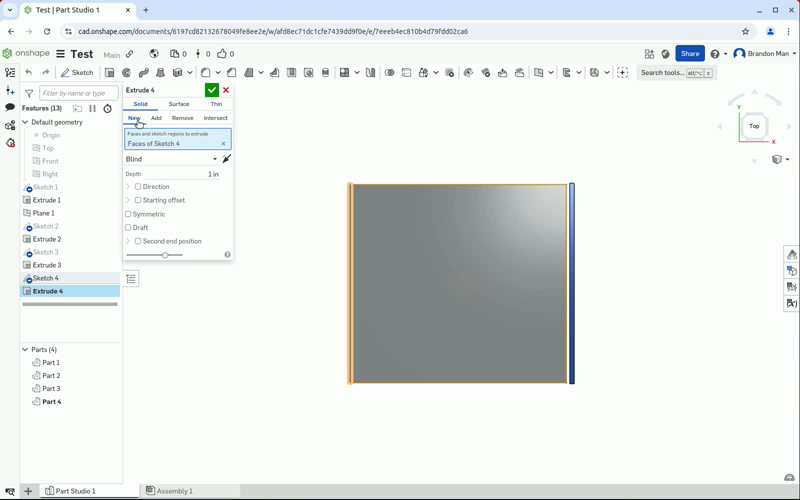
key(tab, 4)
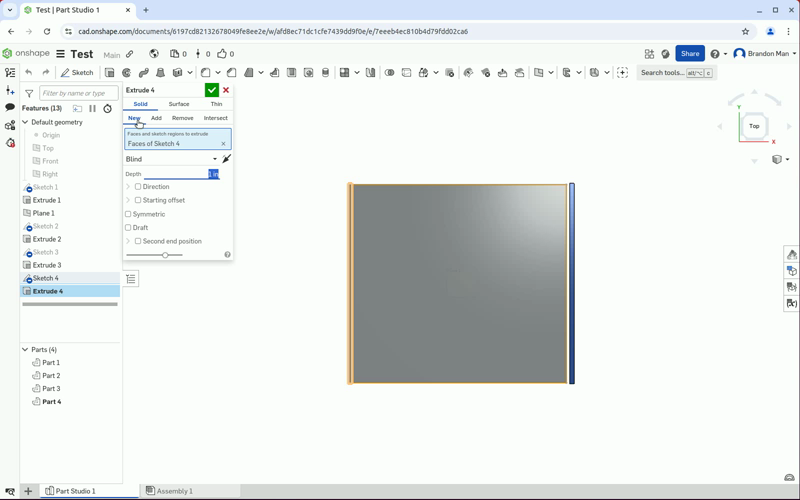
text(0.241)
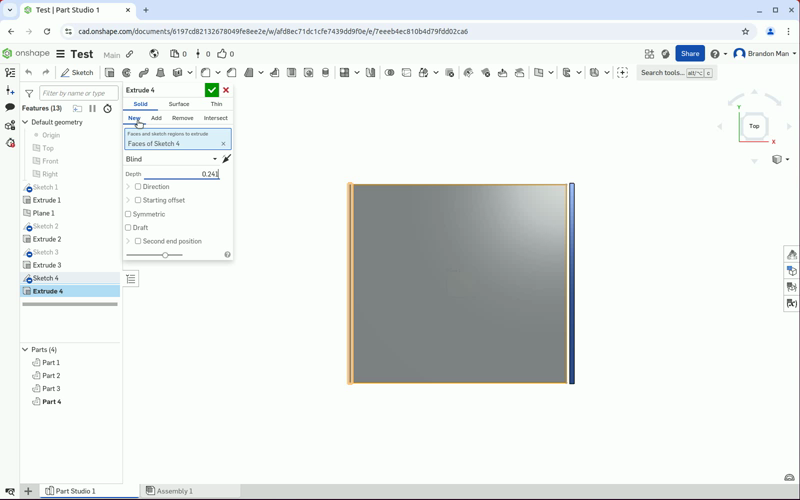
key(enter)
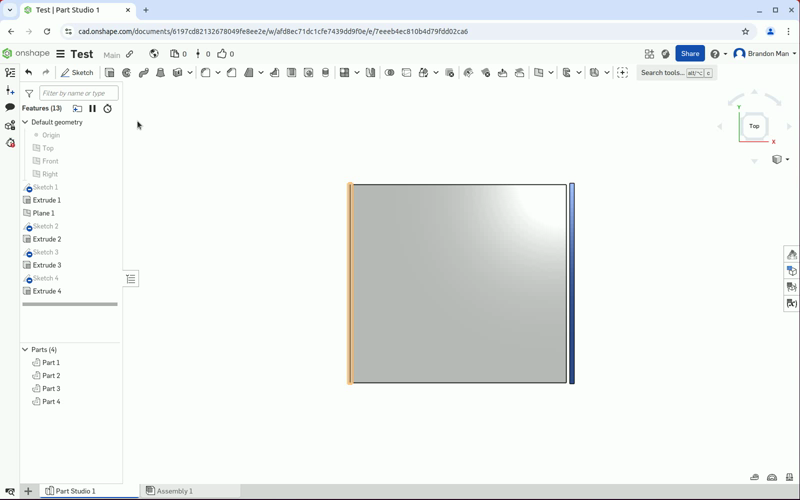
key(shift+h)
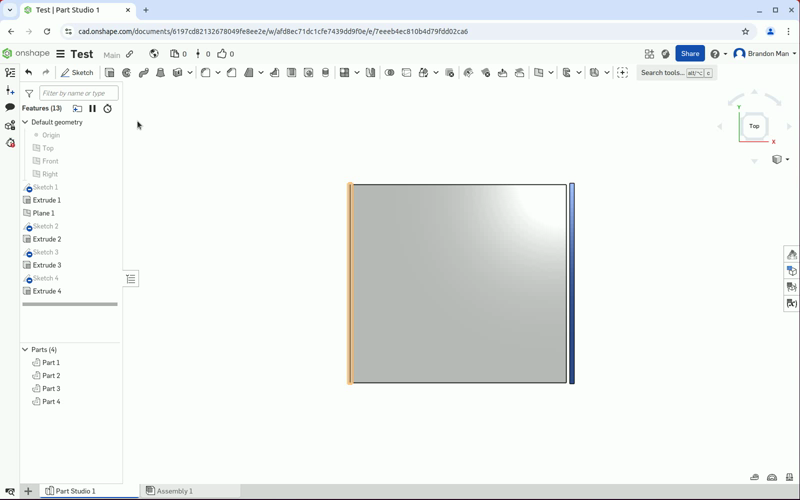
key(shift+h)
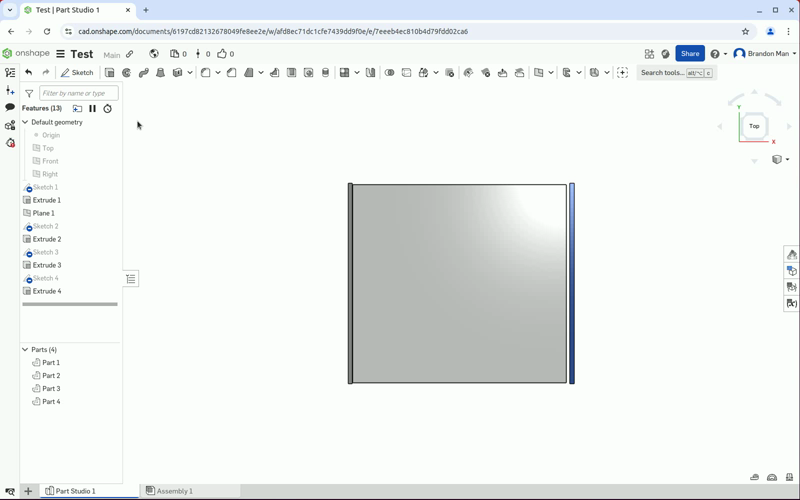
mouse_move(73, 189)
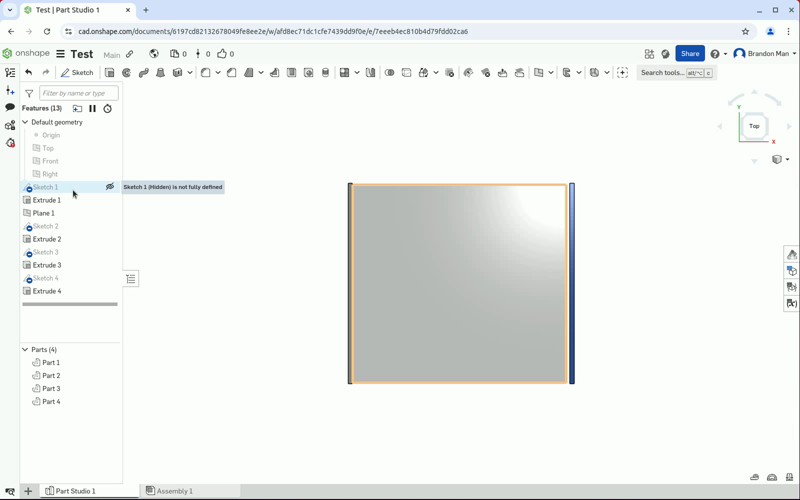
click(73, 189)
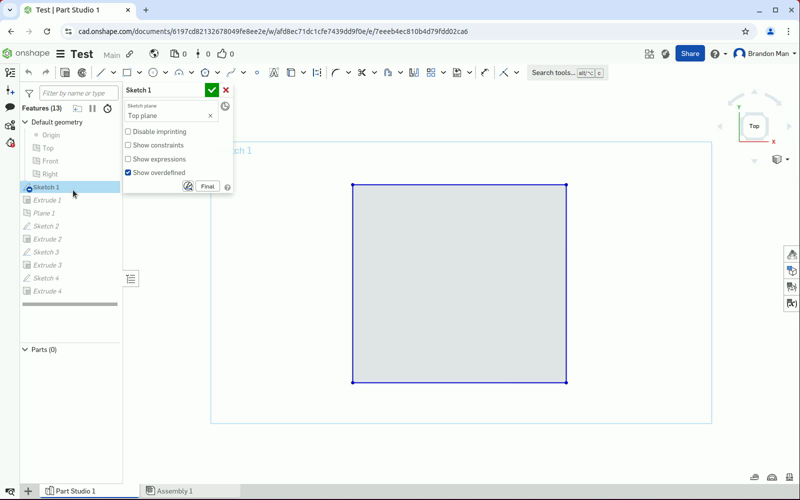
mouse_move(229, 92)
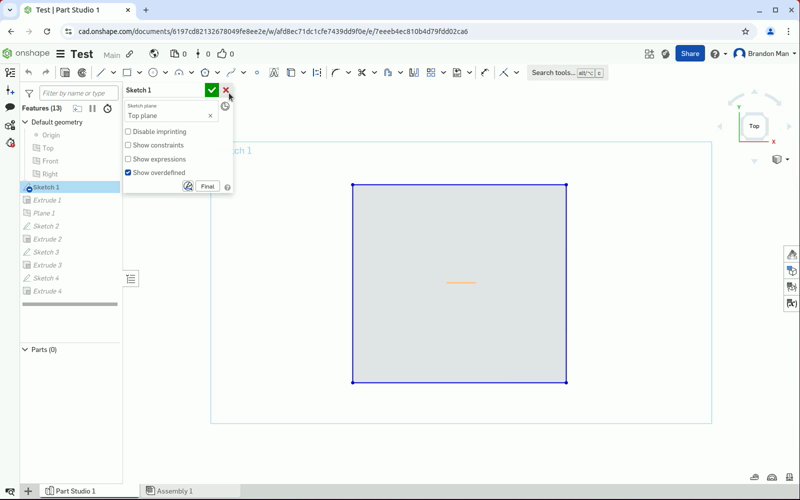
click(229, 92)
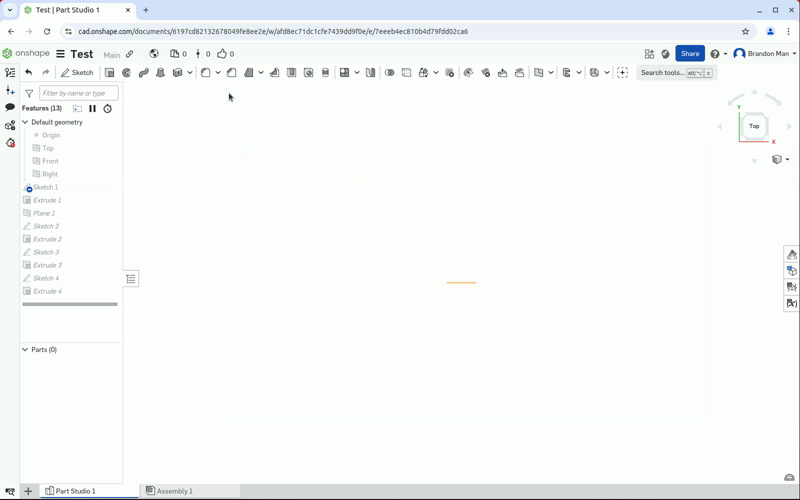
key(shift+s)
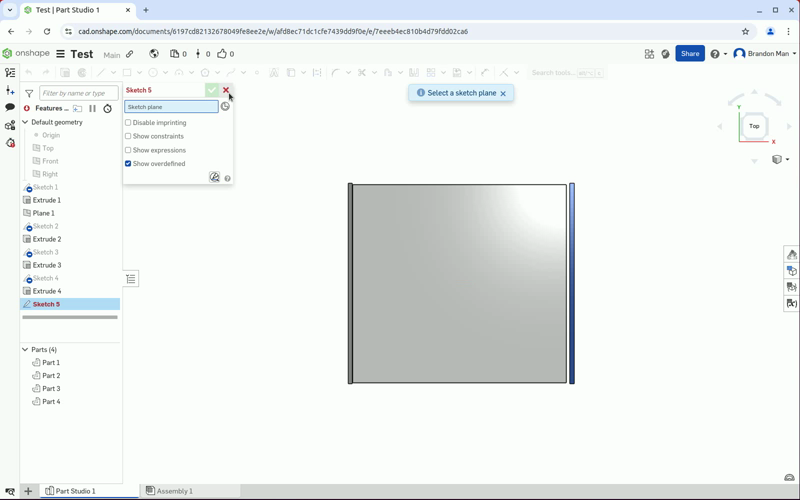
mouse_move(73, 215)
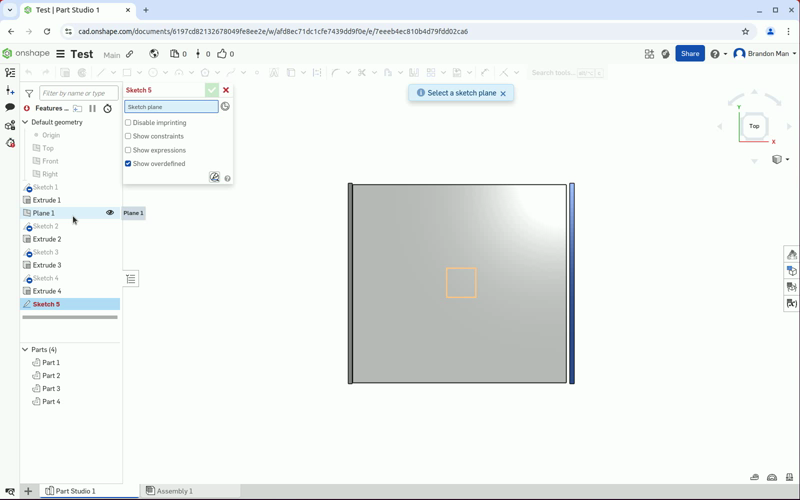
click(73, 215)
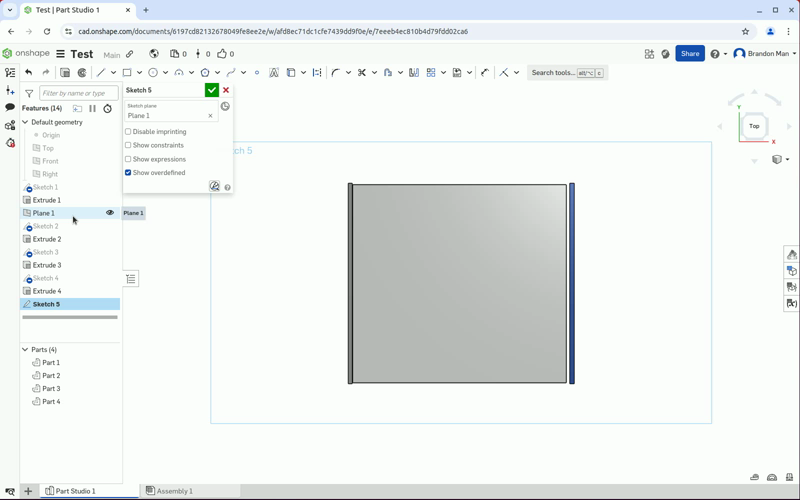
mouse_move(73, 352)
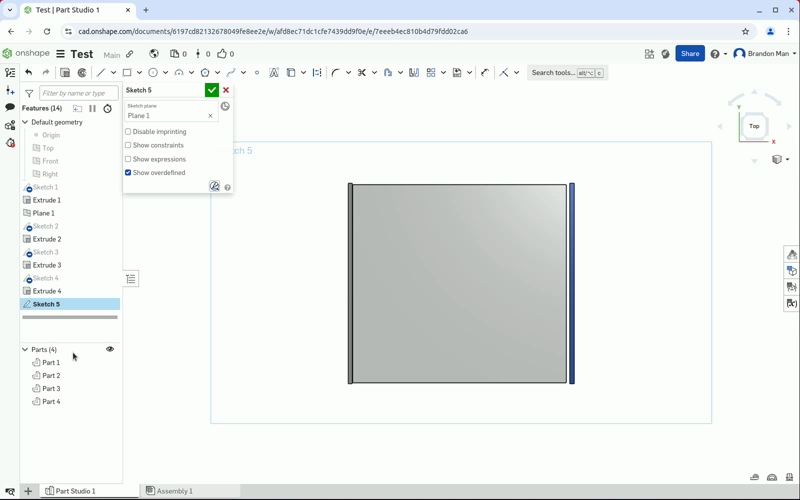
key(y)
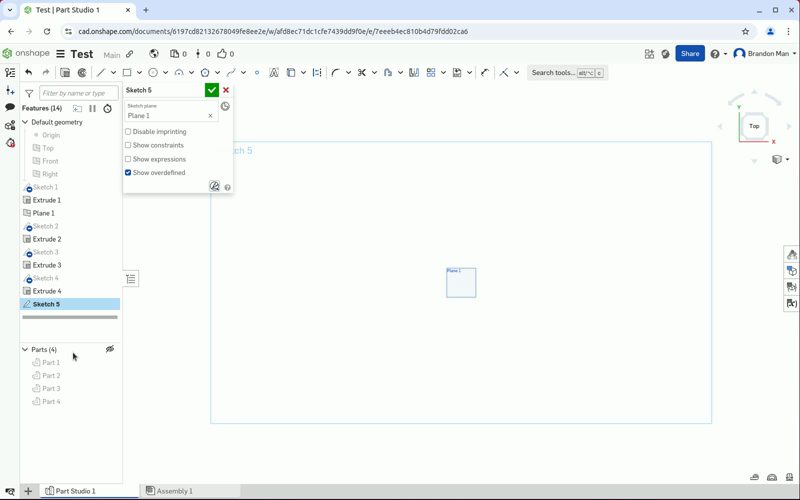
key(l)
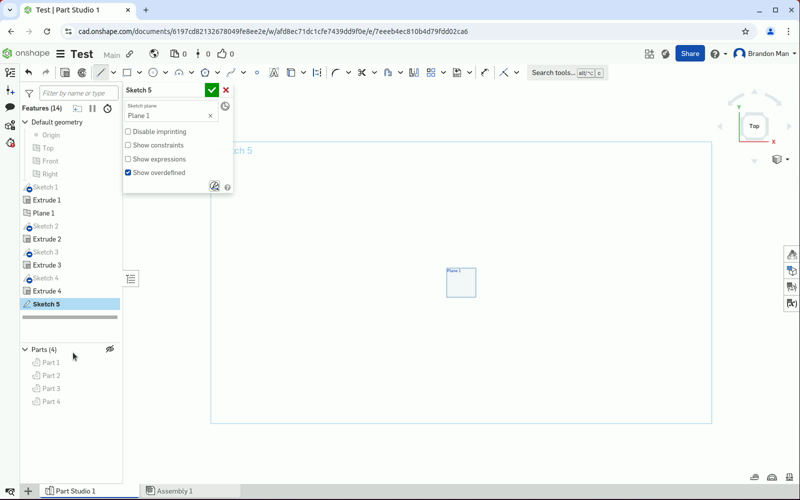
key_down(shift)
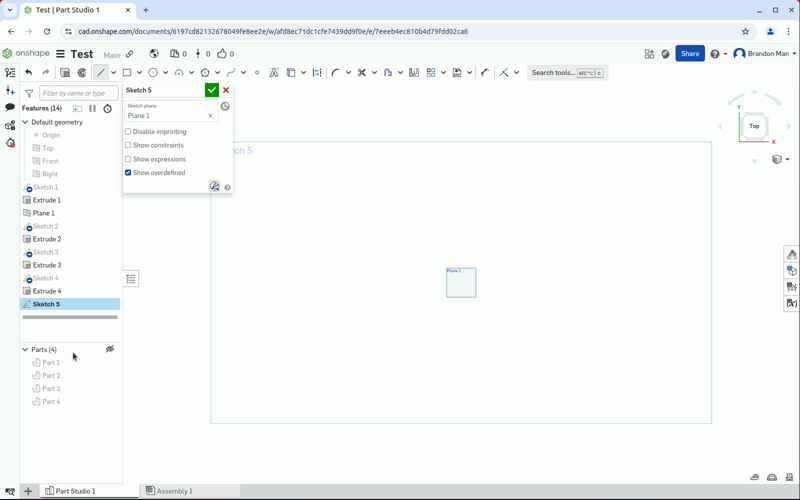
mouse_move(351, 383)
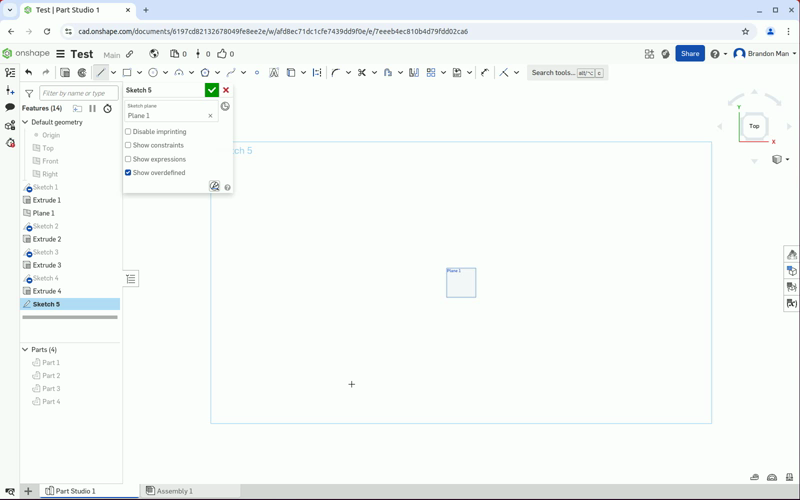
click(351, 383)
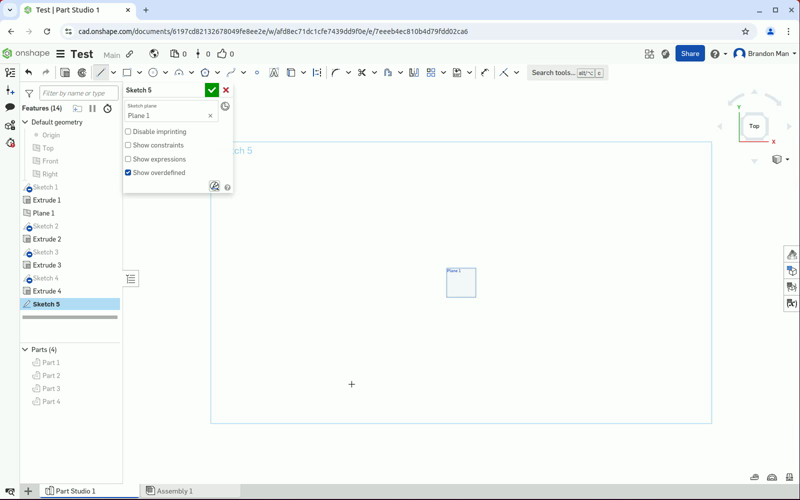
key_up(shift)
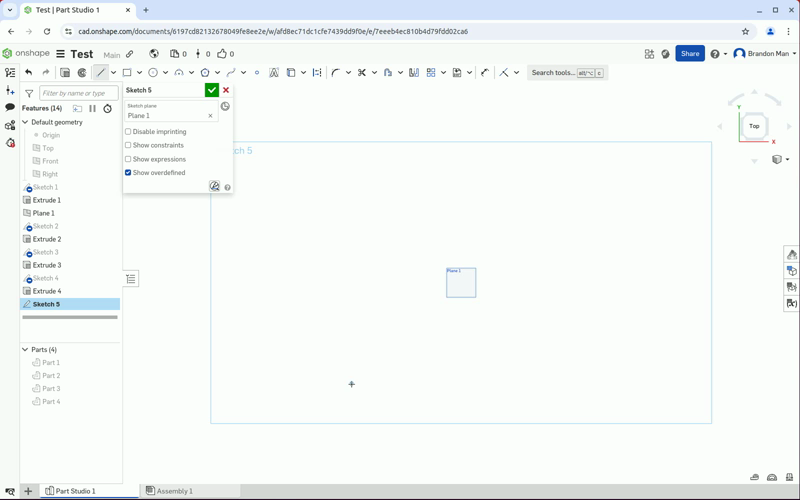
key_down(shift)
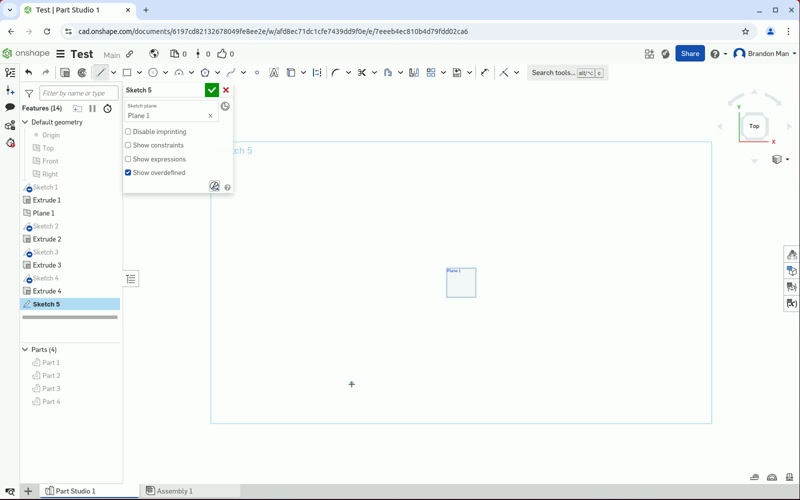
mouse_move(567, 383)
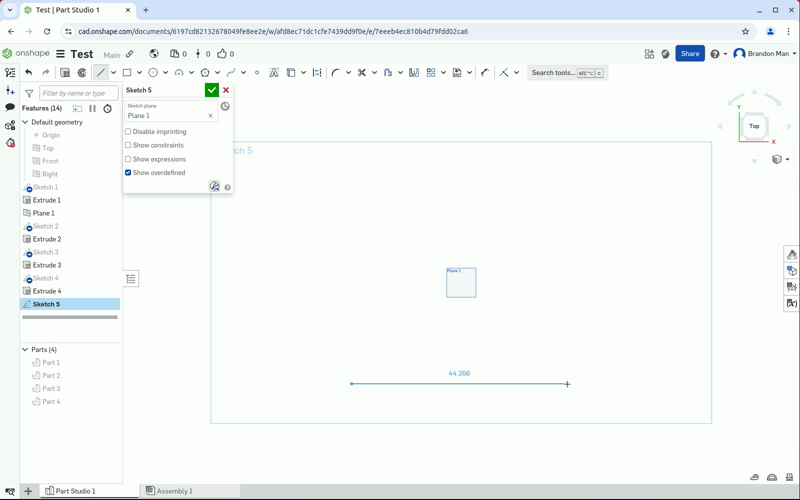
click(567, 383)
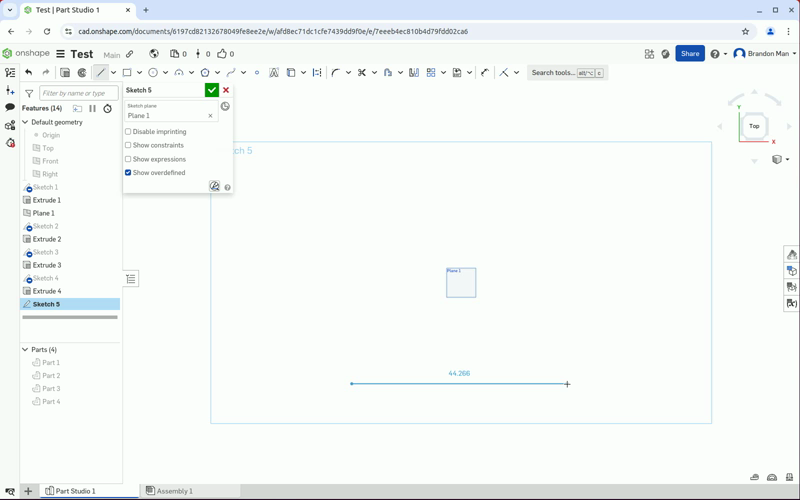
key_up(shift)
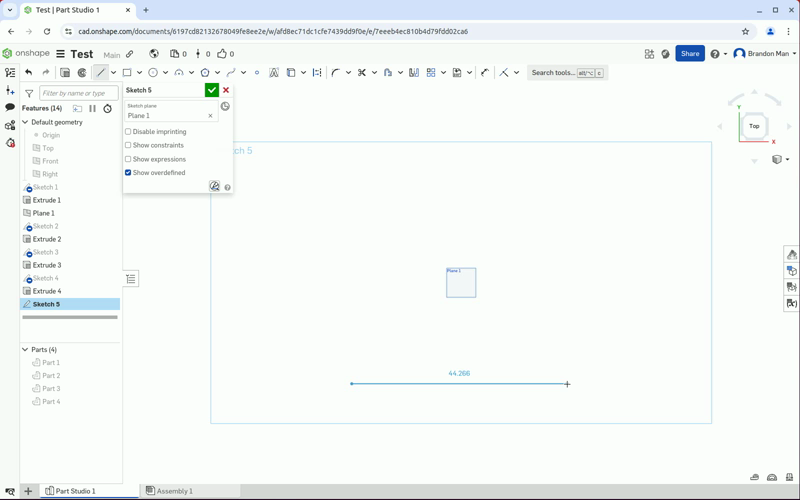
key_down(shift)
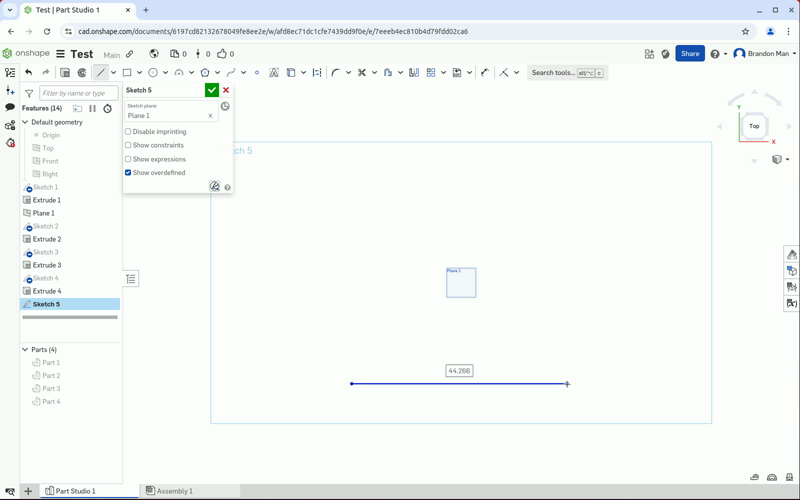
mouse_move(567, 183)
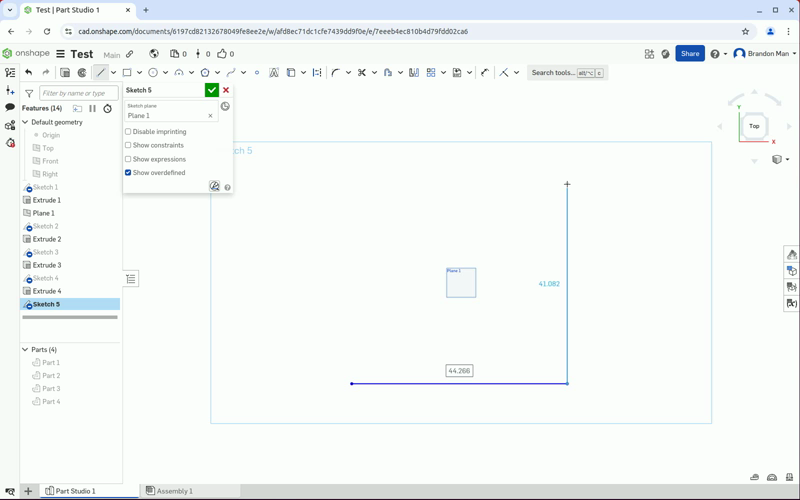
click(567, 183)
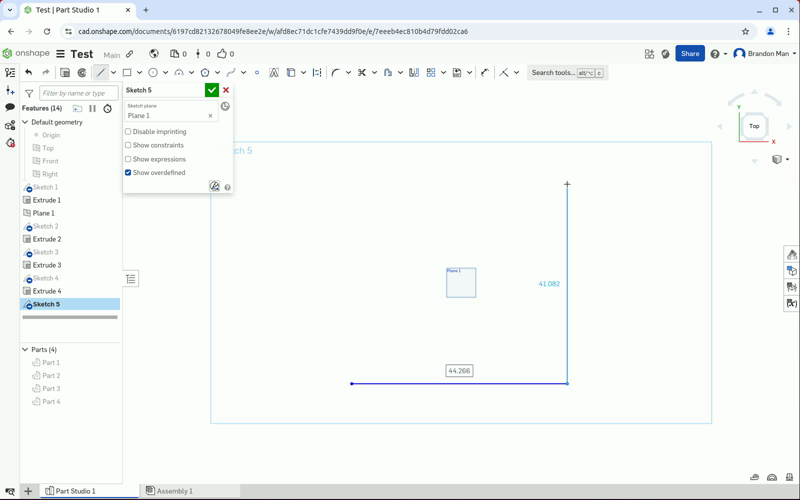
key_up(shift)
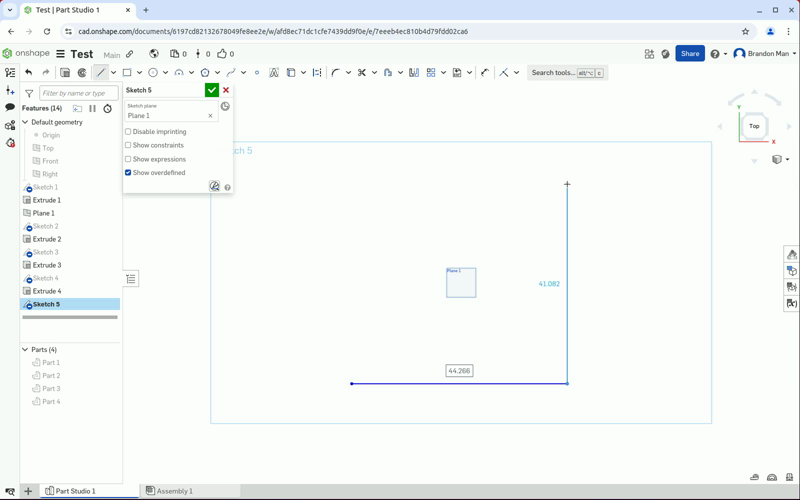
key_down(shift)
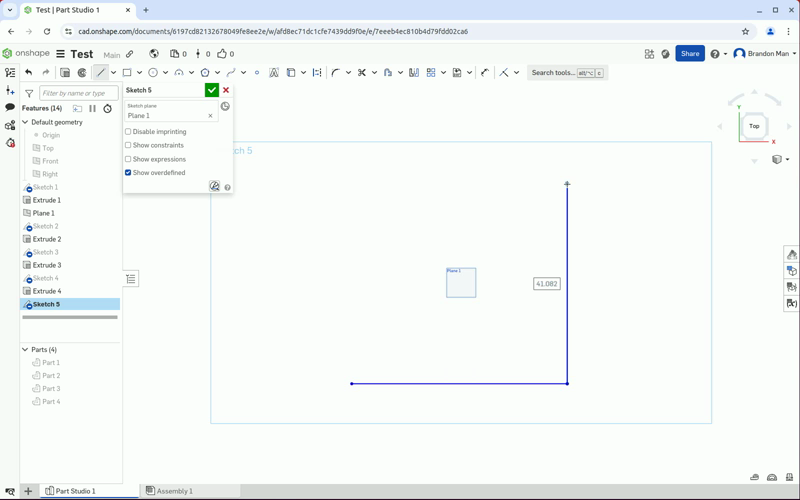
mouse_move(351, 183)
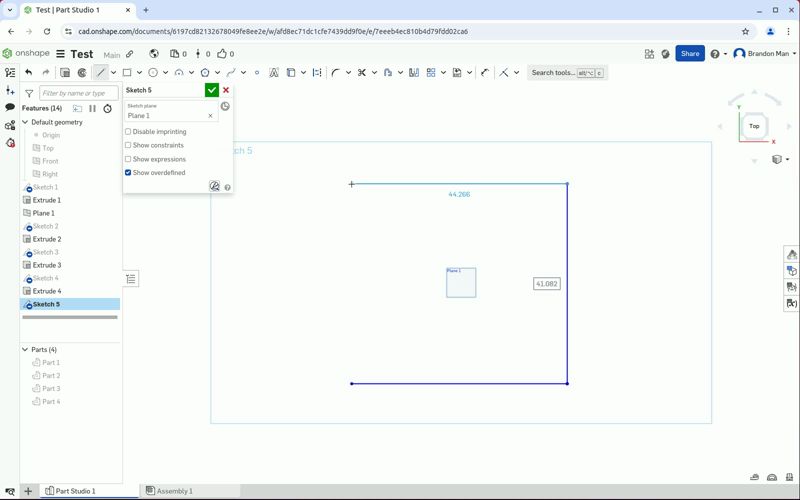
click(351, 183)
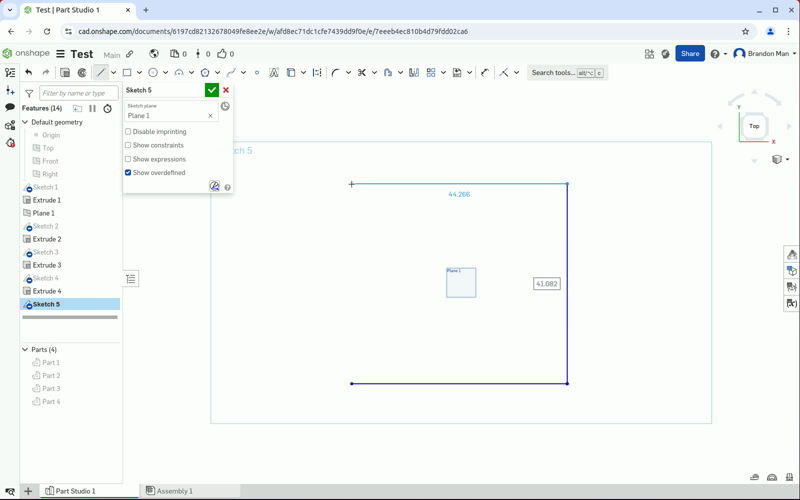
key_up(shift)
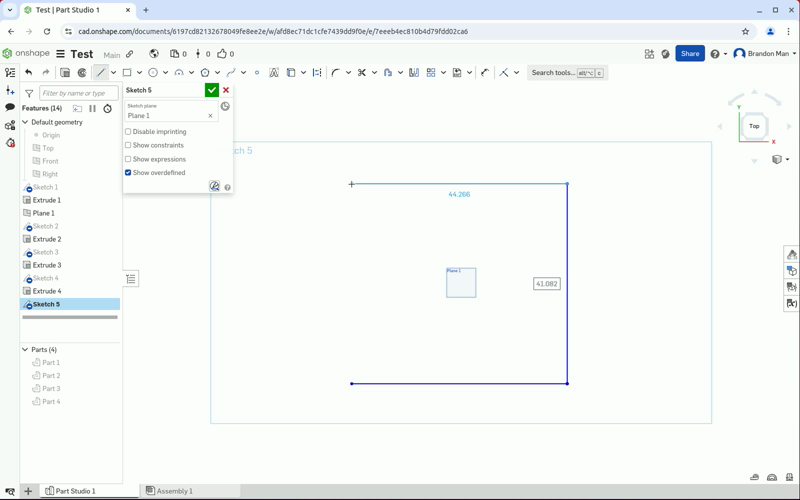
key_down(shift)
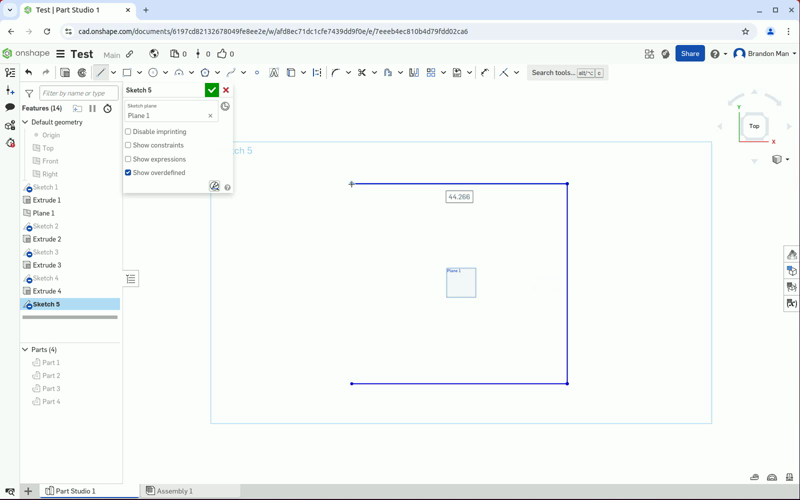
mouse_move(351, 383)
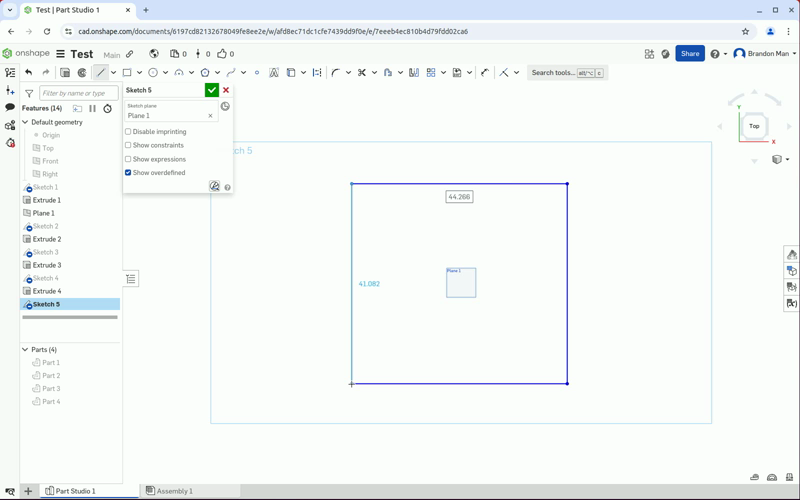
key_up(shift)
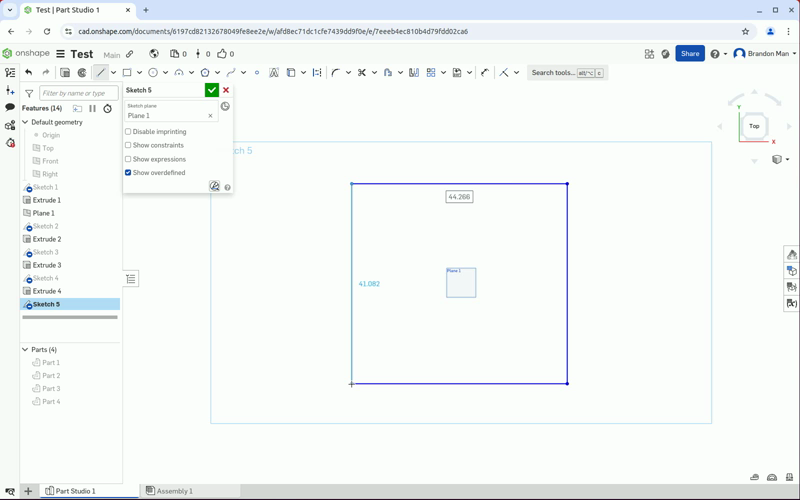
click(351, 383)
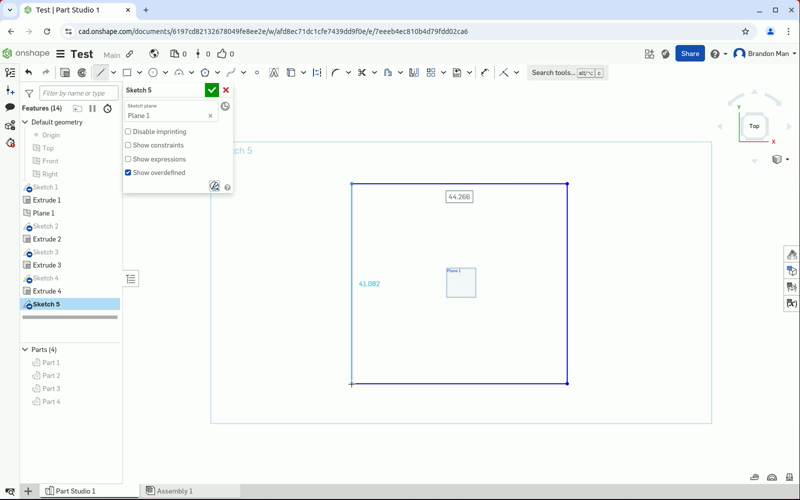
key(esc)
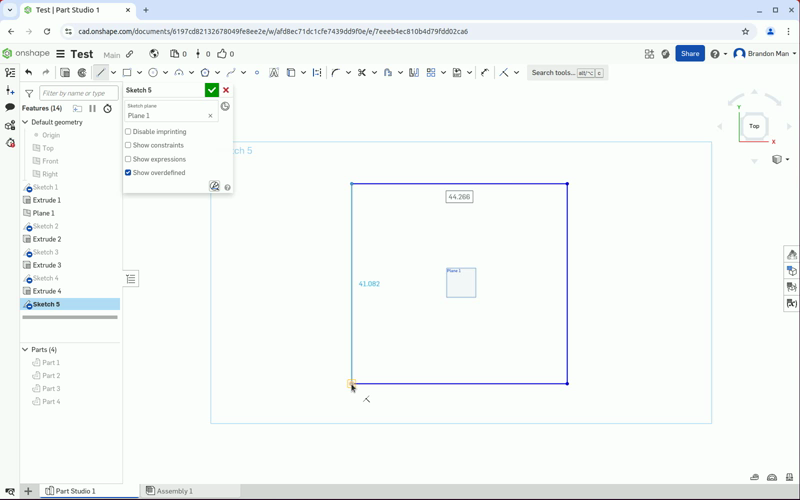
key(l)
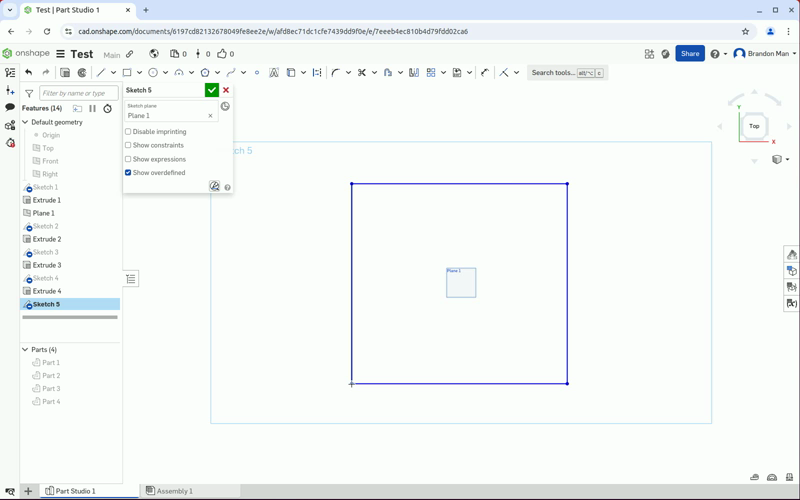
key_down(shift)
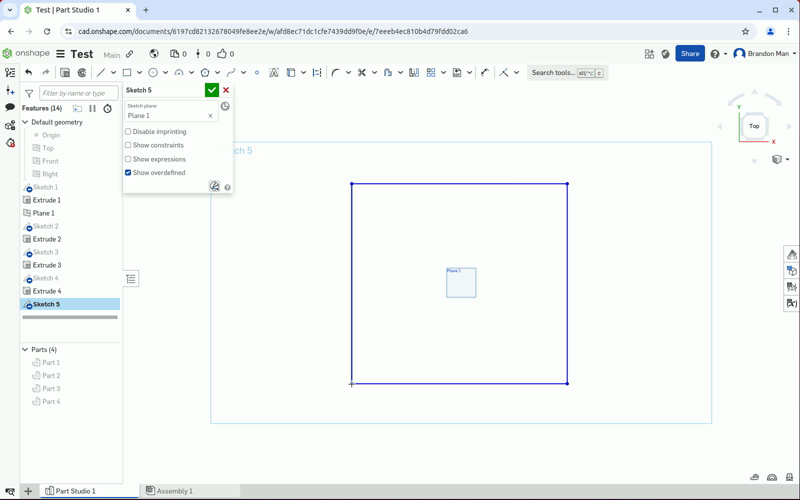
mouse_move(353, 381)
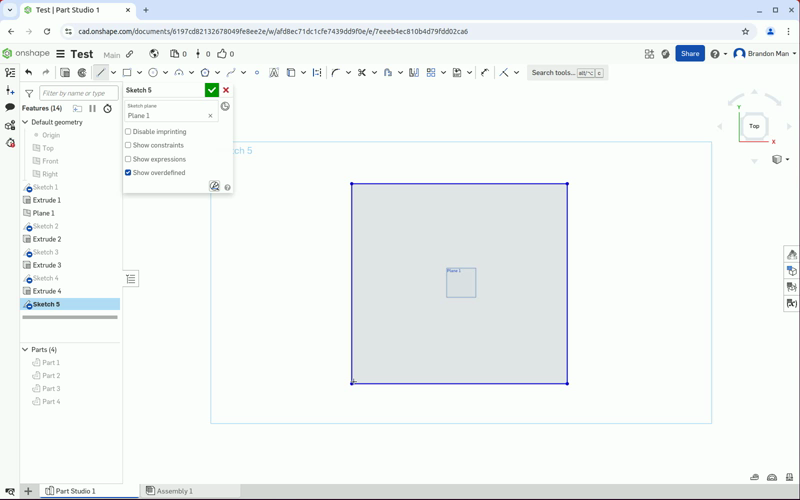
scroll(6)
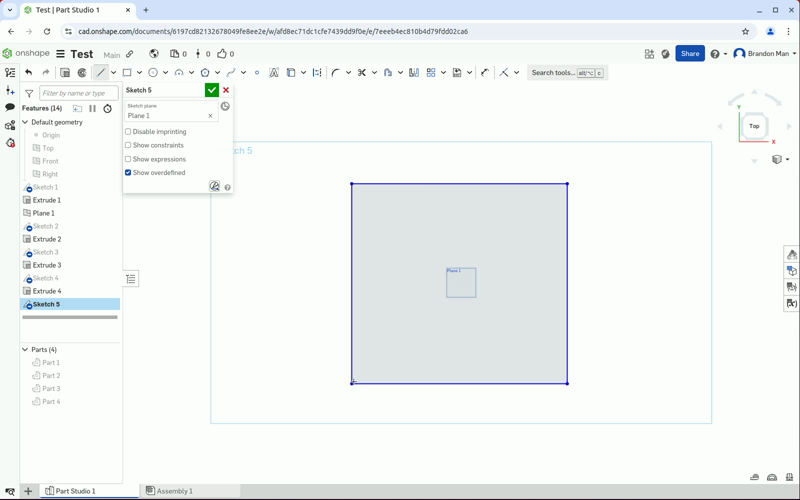
scroll(6)
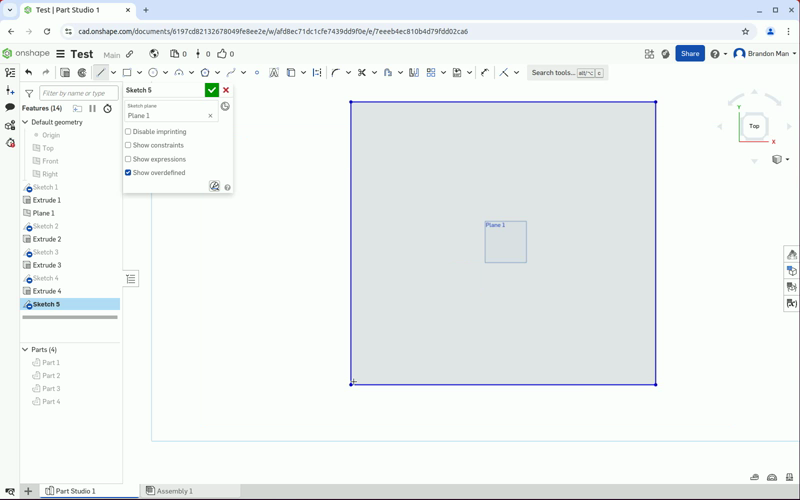
scroll(6)
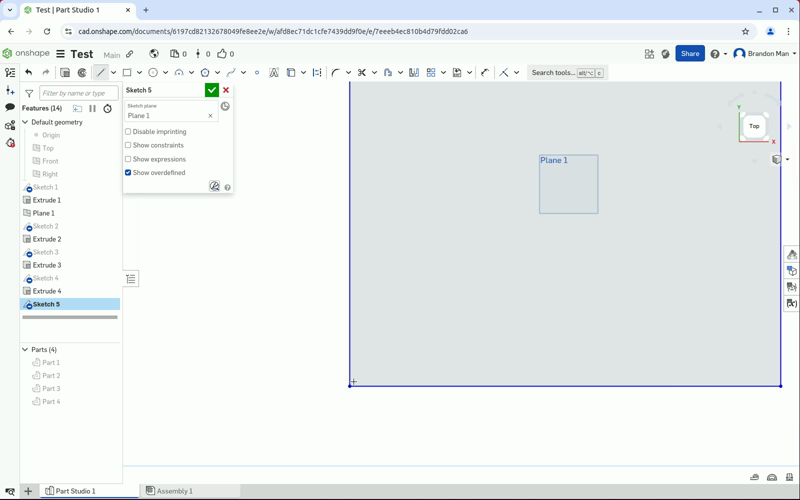
scroll(6)
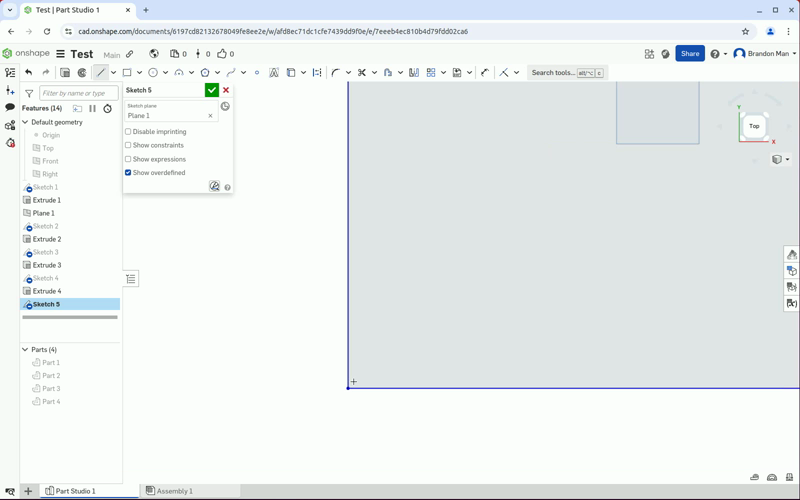
scroll(6)
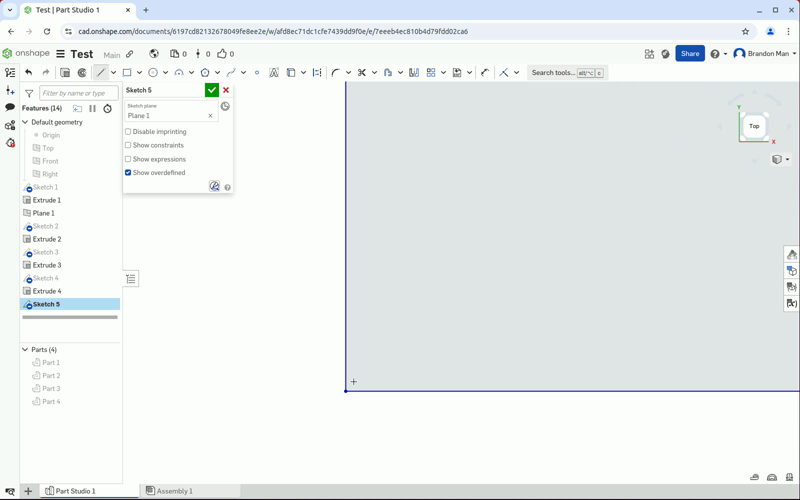
scroll(6)
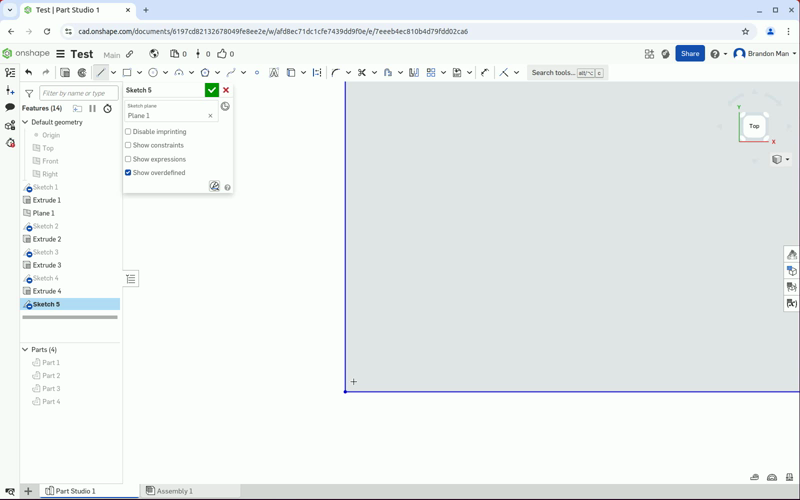
scroll(6)
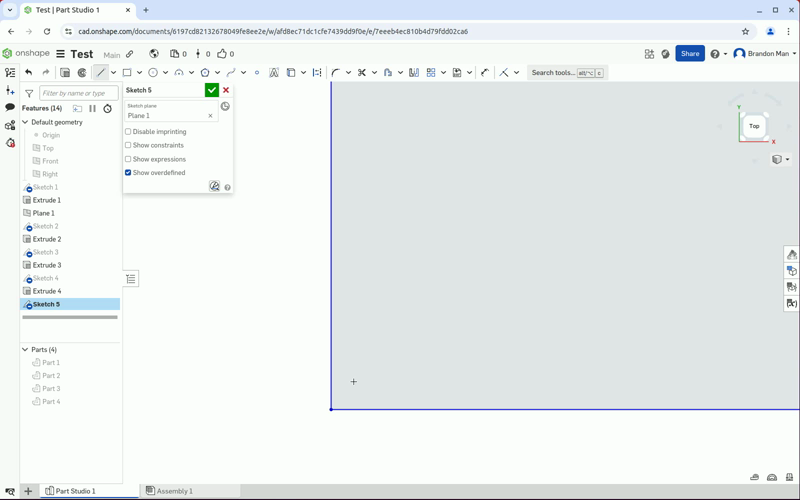
click(353, 381)
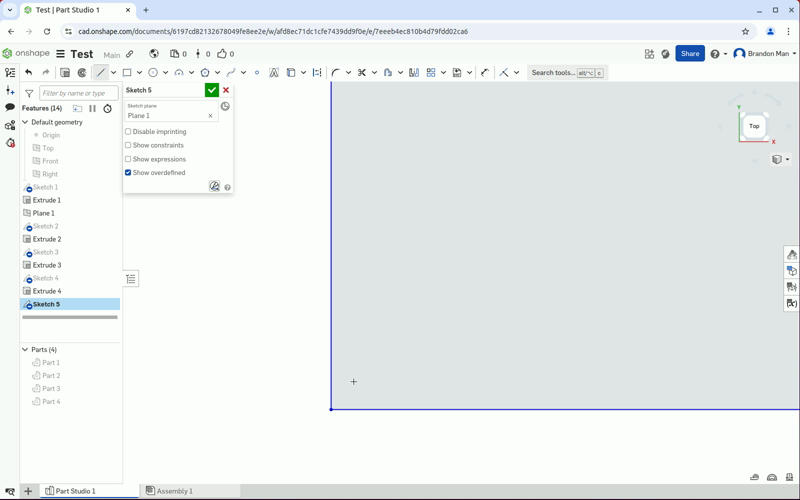
scroll(-6)
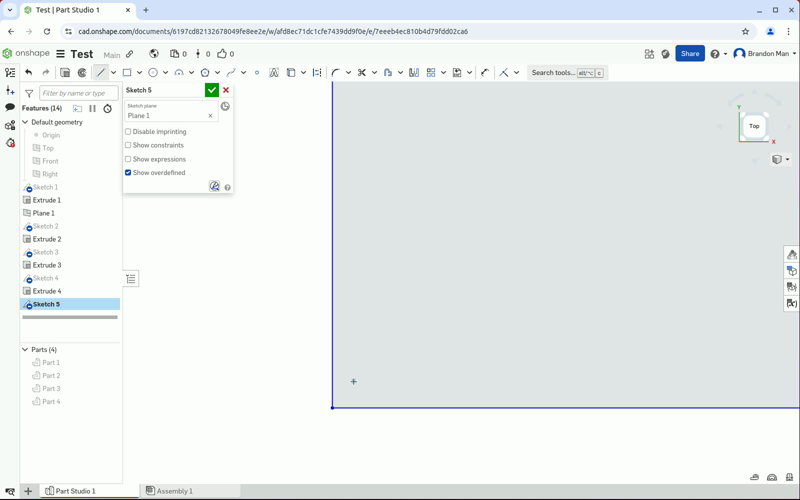
scroll(-6)
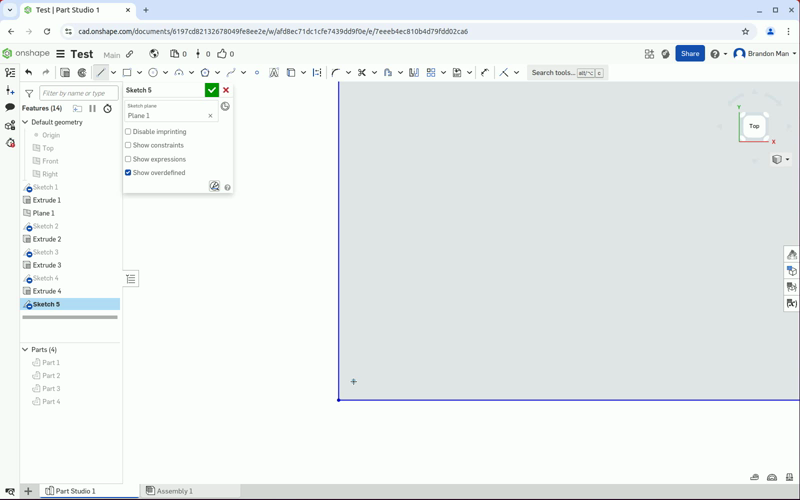
scroll(-6)
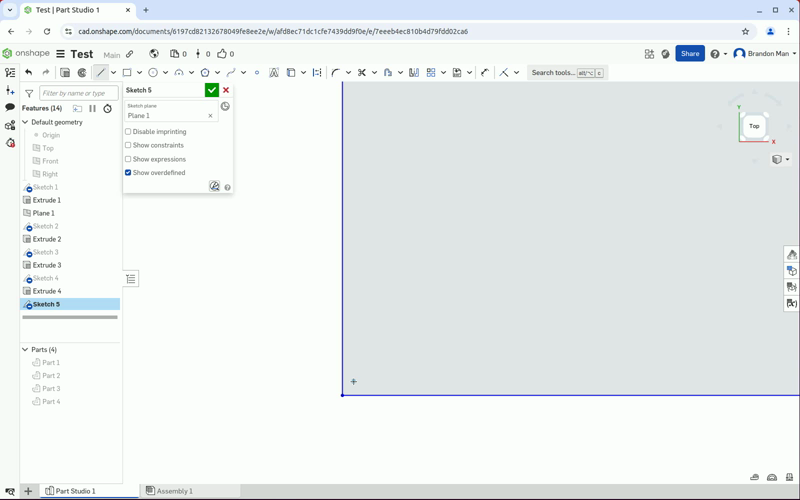
scroll(-6)
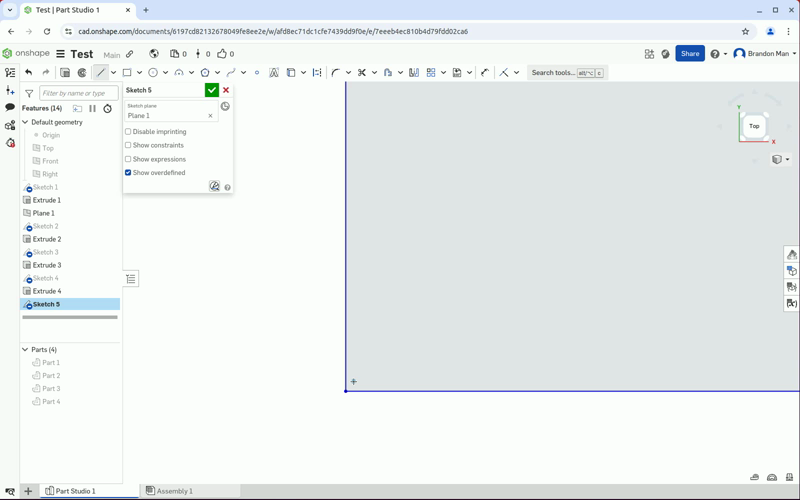
scroll(-6)
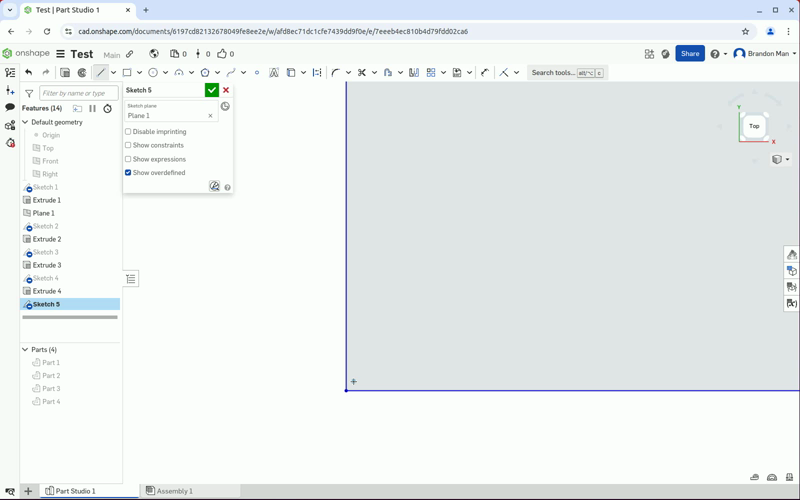
scroll(-6)
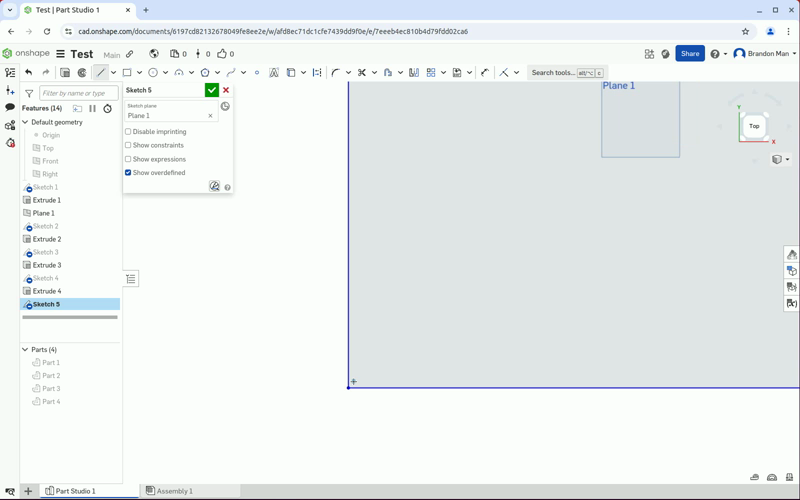
scroll(-6)
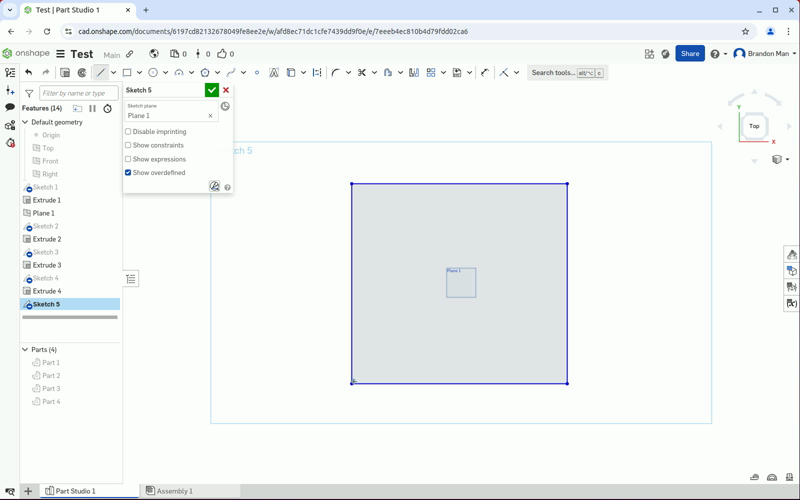
key_up(shift)
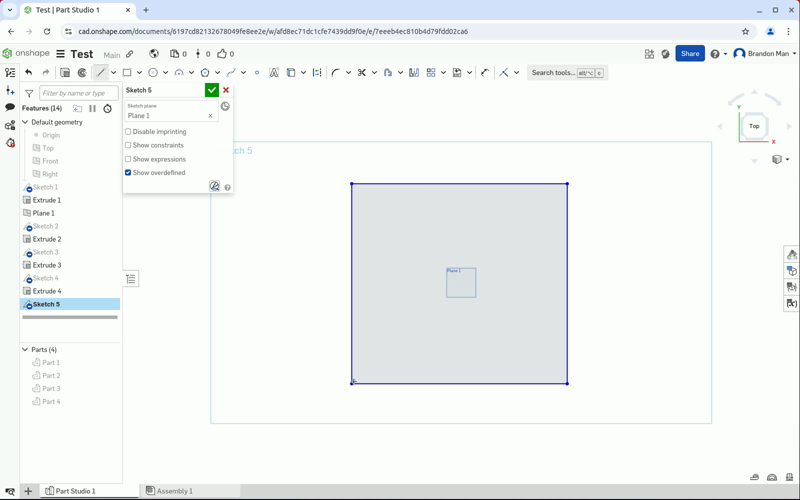
key_down(shift)
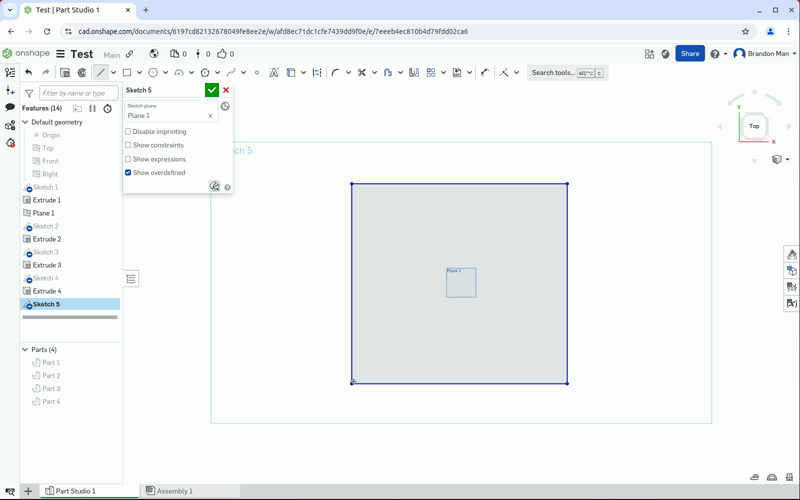
mouse_move(565, 381)
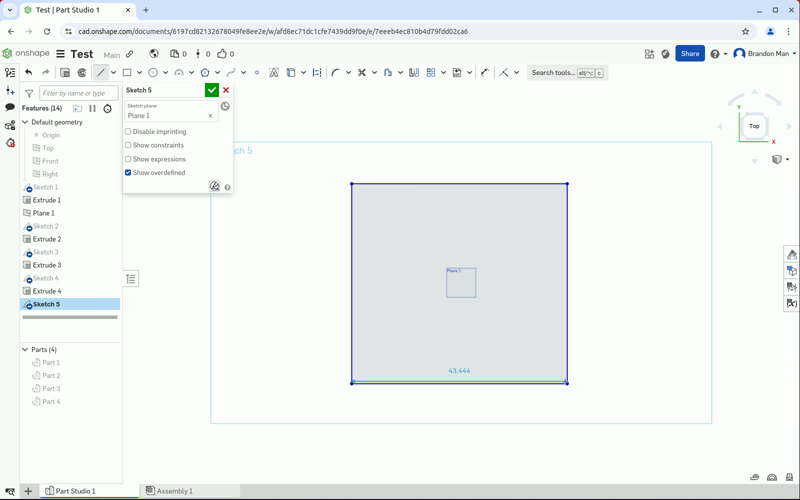
scroll(6)
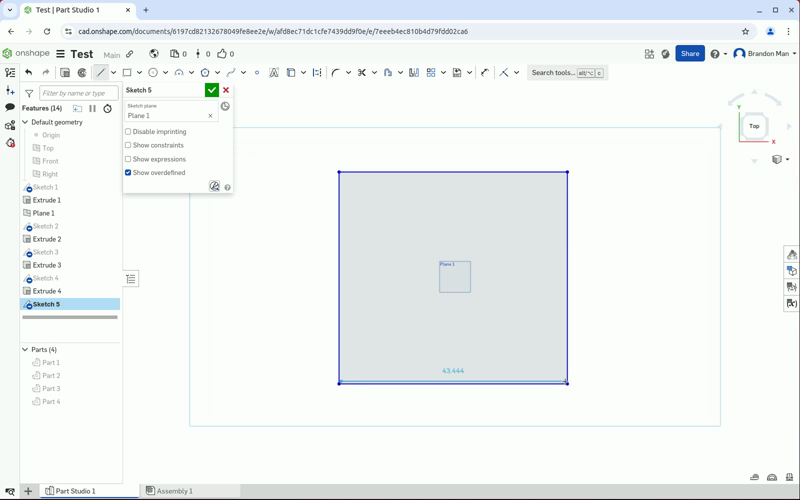
scroll(6)
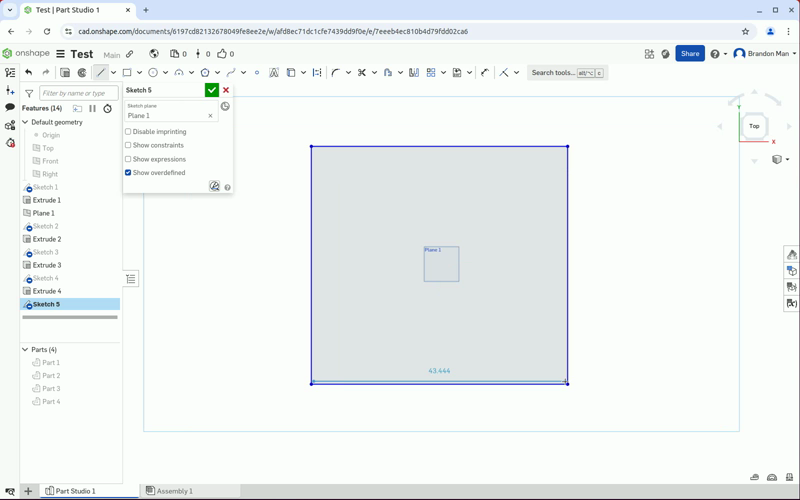
scroll(6)
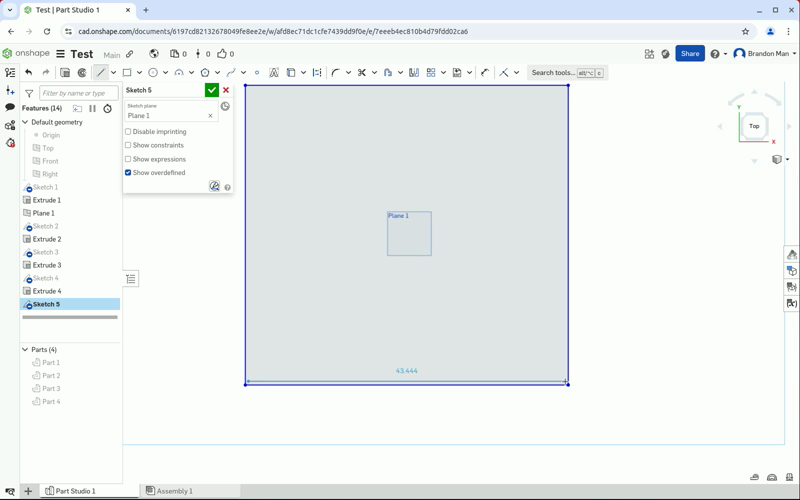
scroll(6)
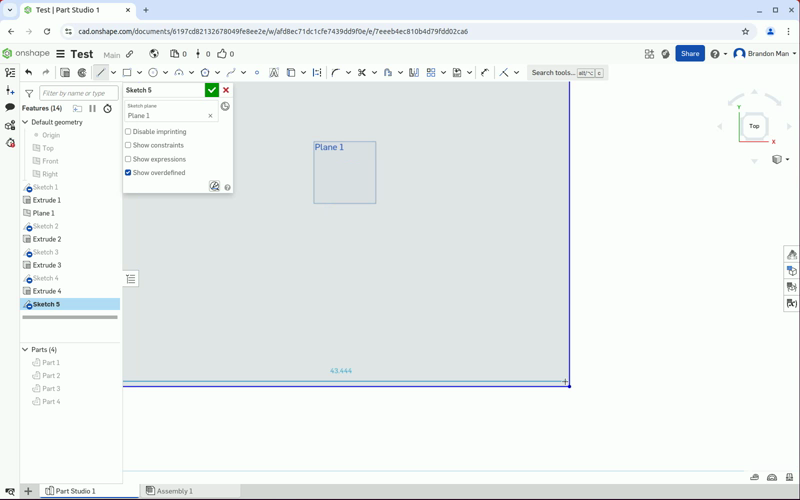
scroll(6)
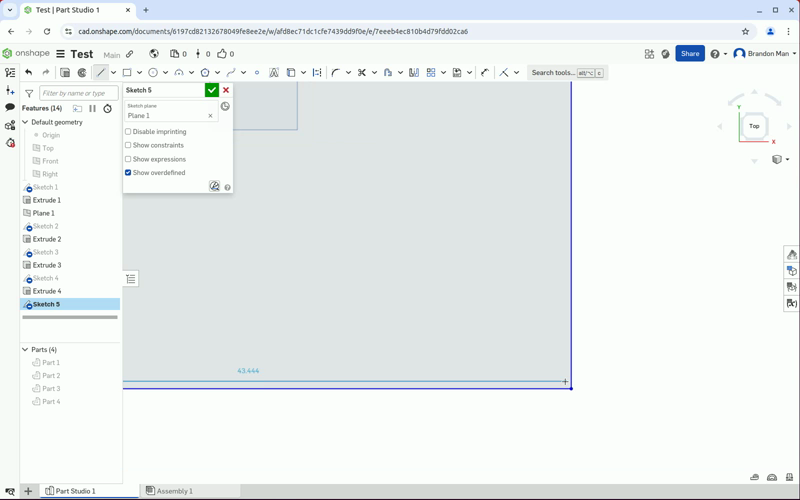
scroll(6)
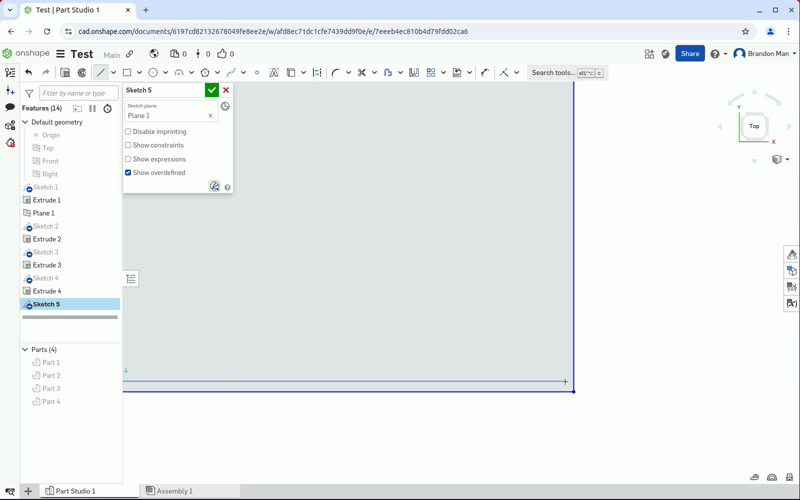
scroll(6)
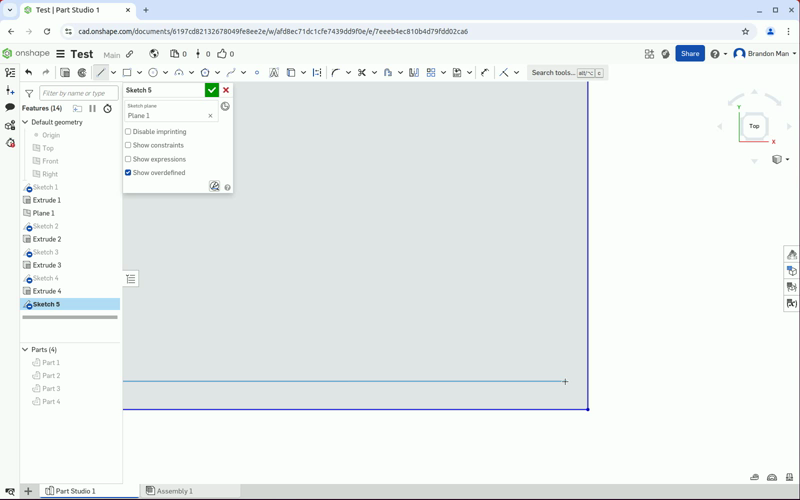
click(565, 381)
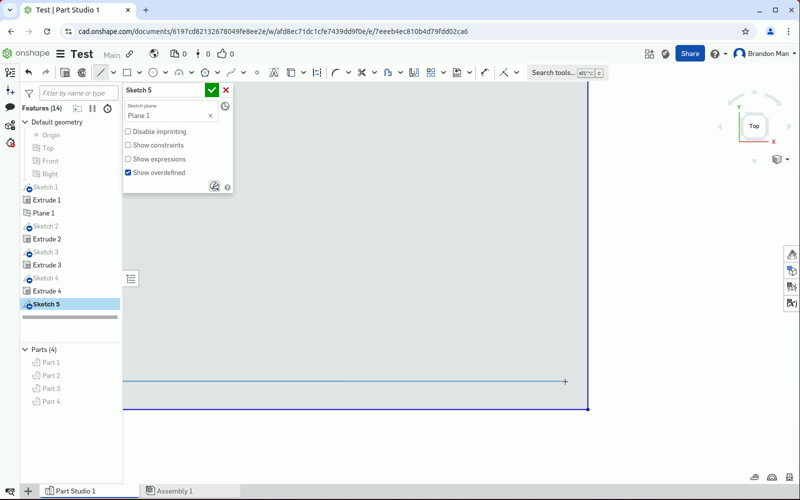
scroll(-6)
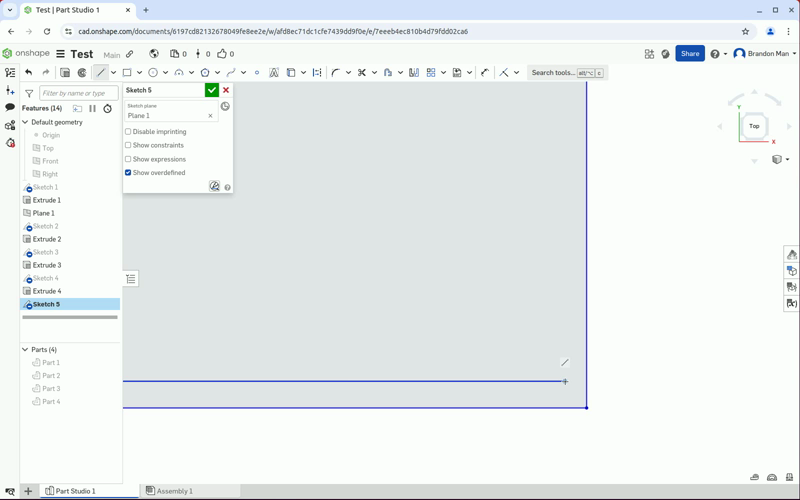
scroll(-6)
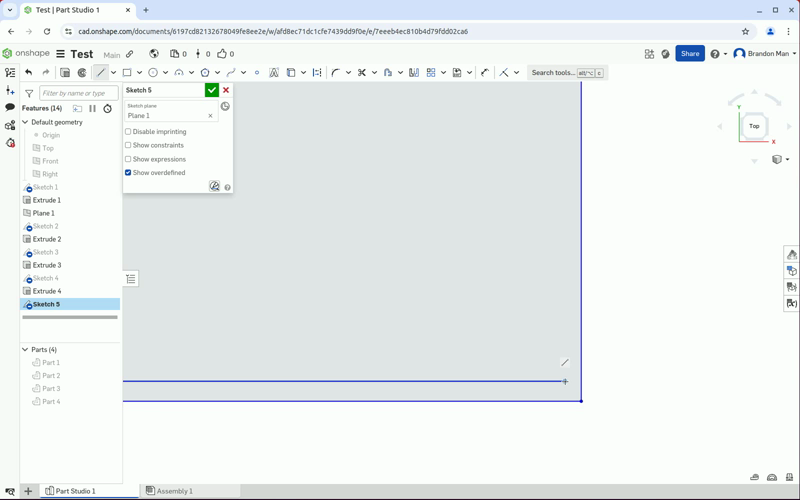
scroll(-6)
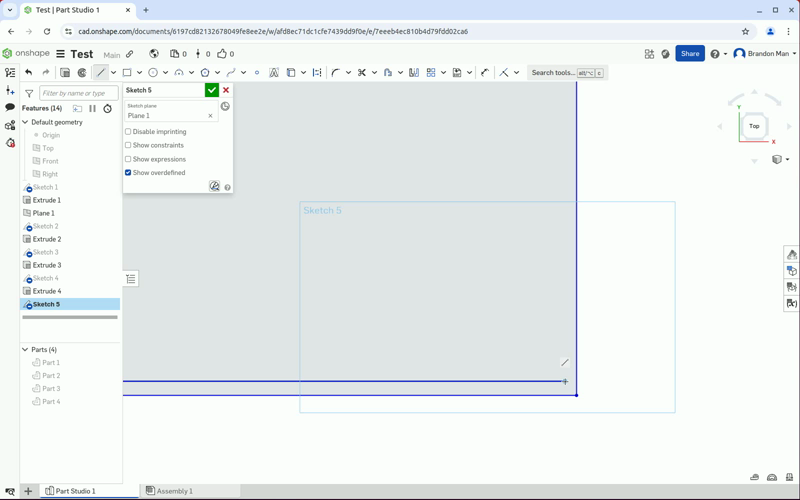
scroll(-6)
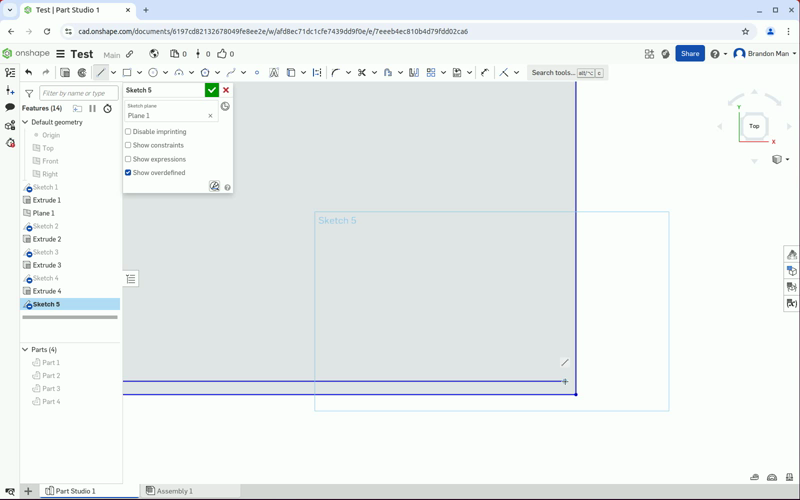
scroll(-6)
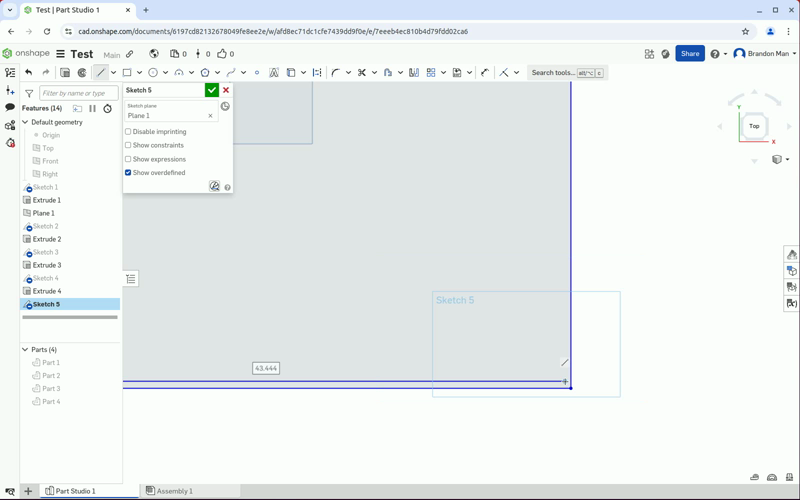
scroll(-6)
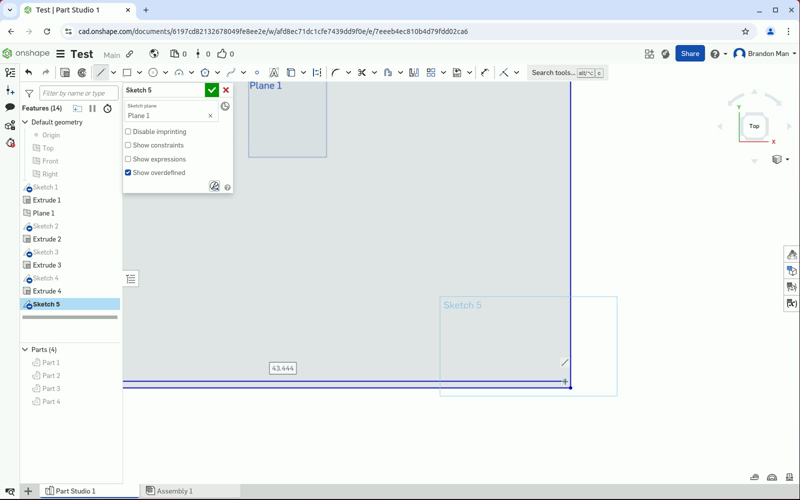
scroll(-6)
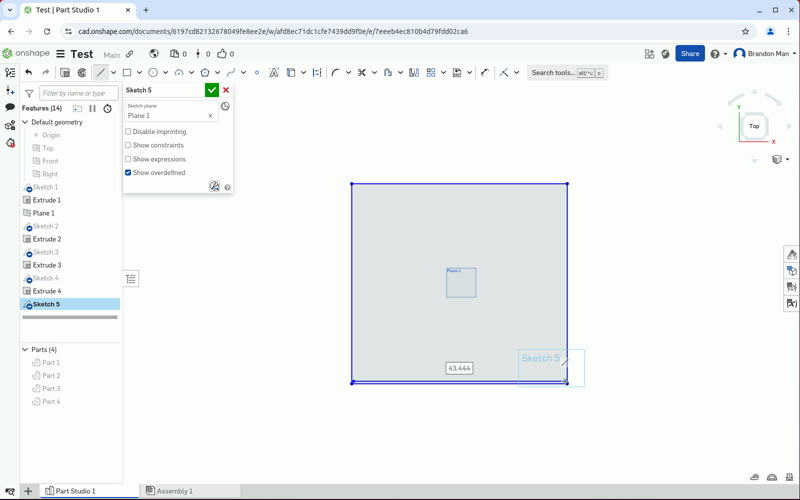
key_up(shift)
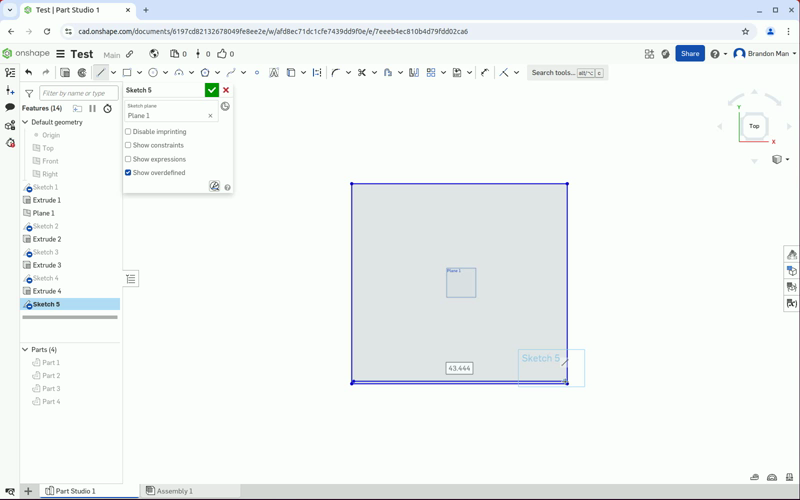
key_down(shift)
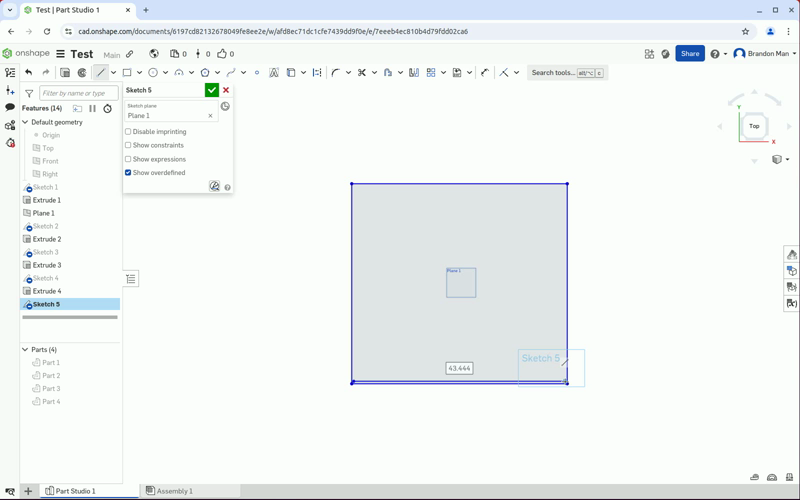
mouse_move(565, 183)
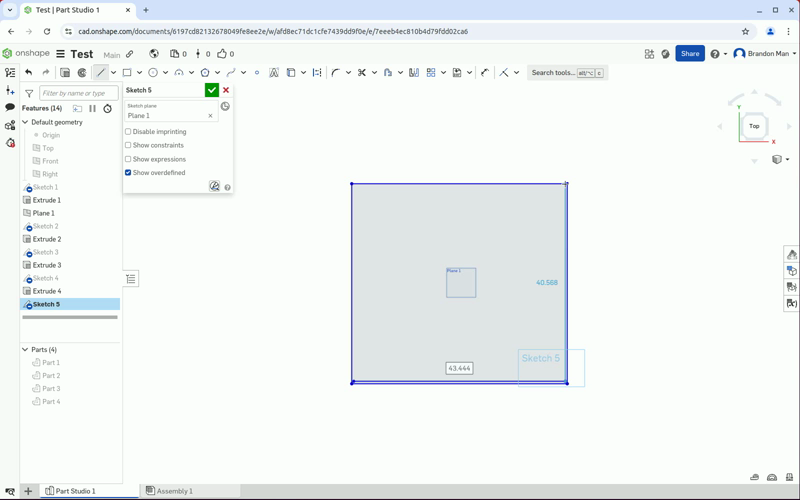
scroll(6)
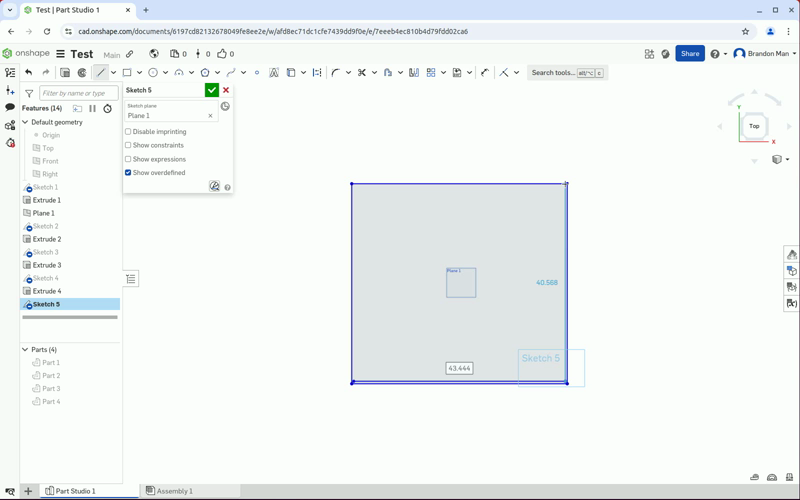
scroll(6)
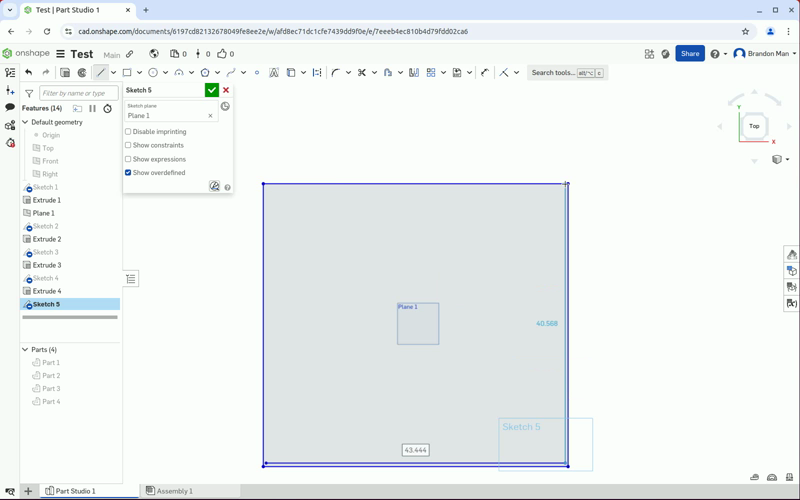
scroll(6)
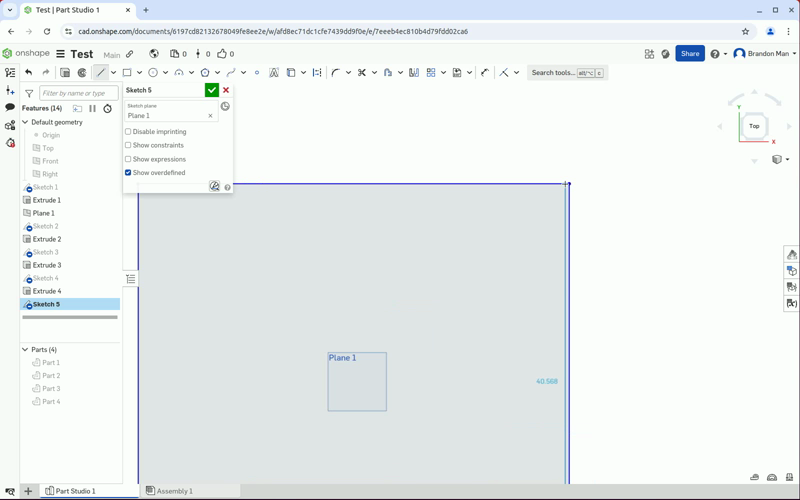
scroll(6)
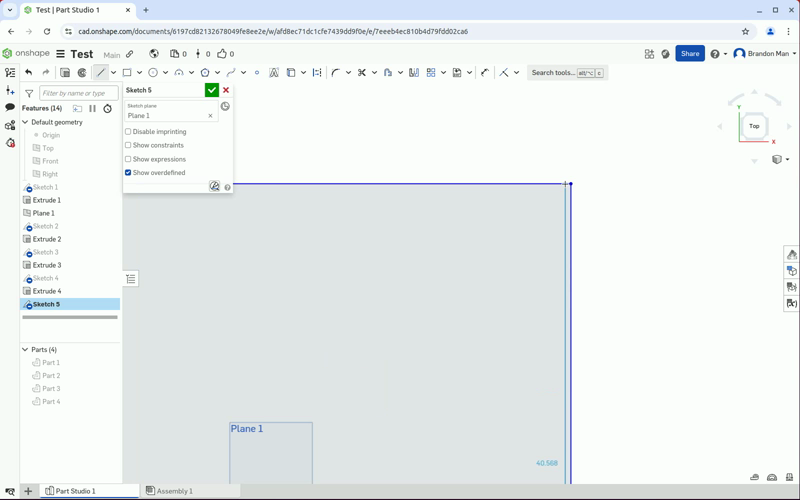
scroll(6)
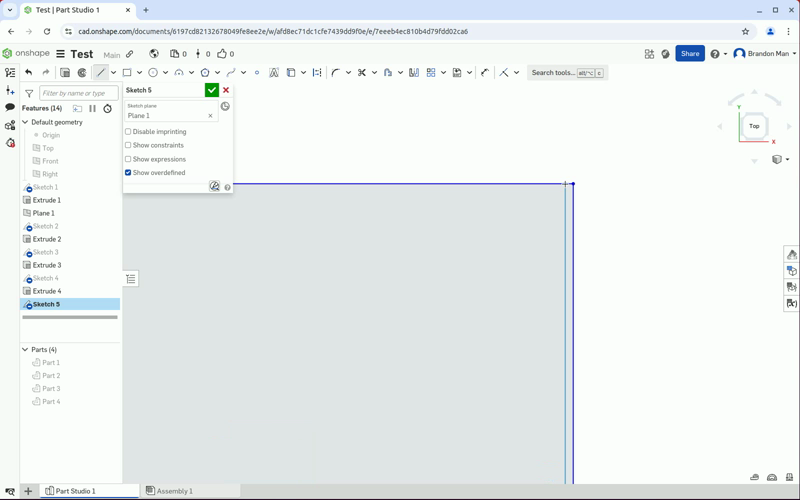
scroll(6)
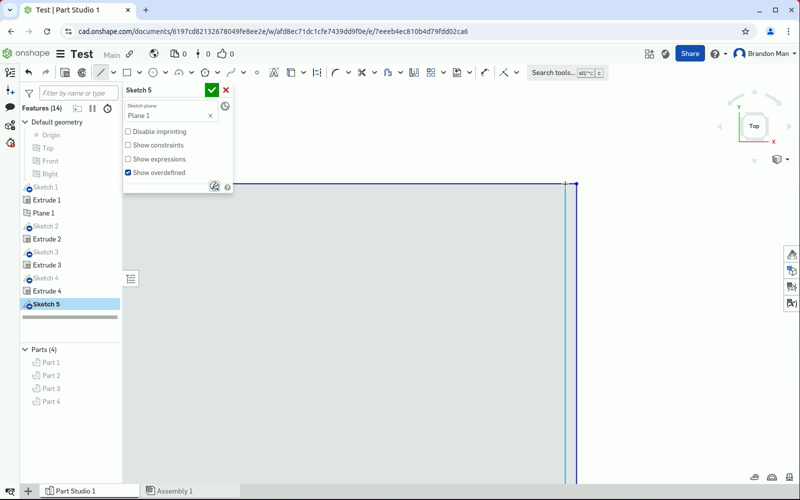
scroll(6)
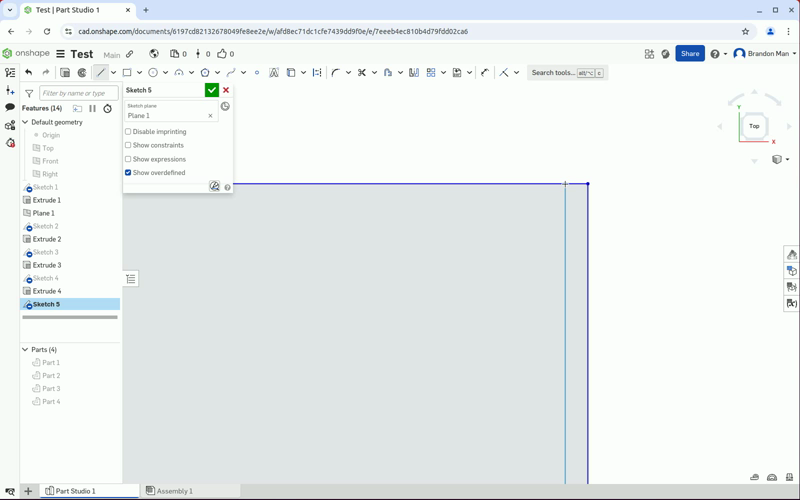
click(565, 183)
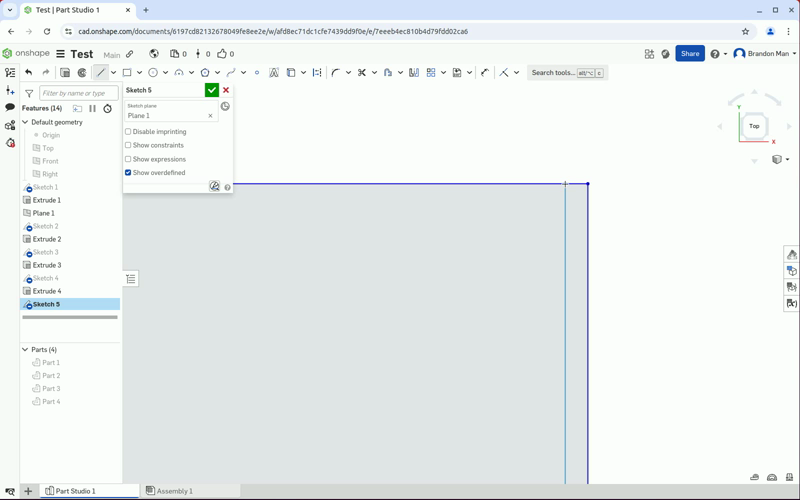
scroll(-6)
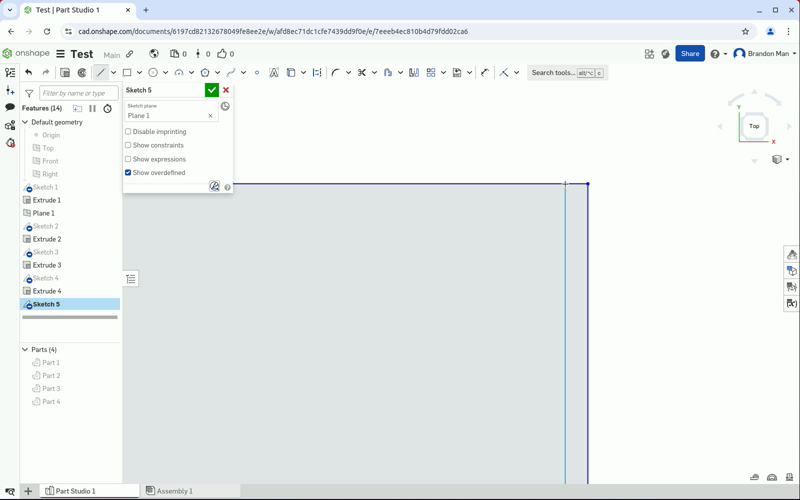
scroll(-6)
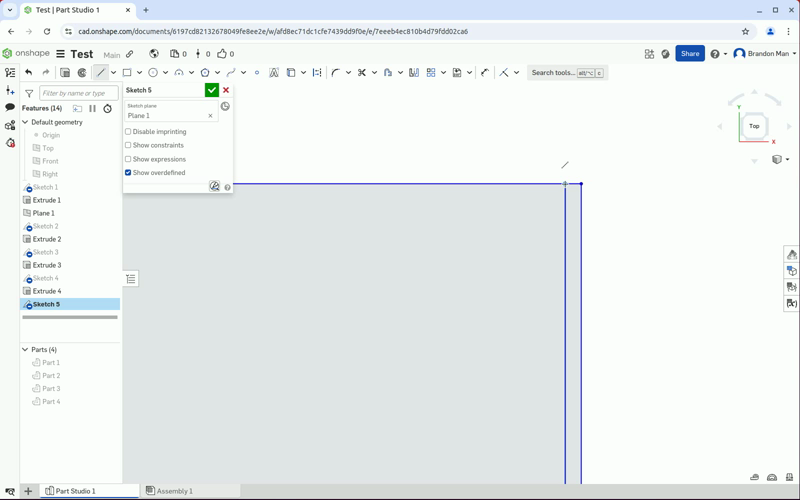
scroll(-6)
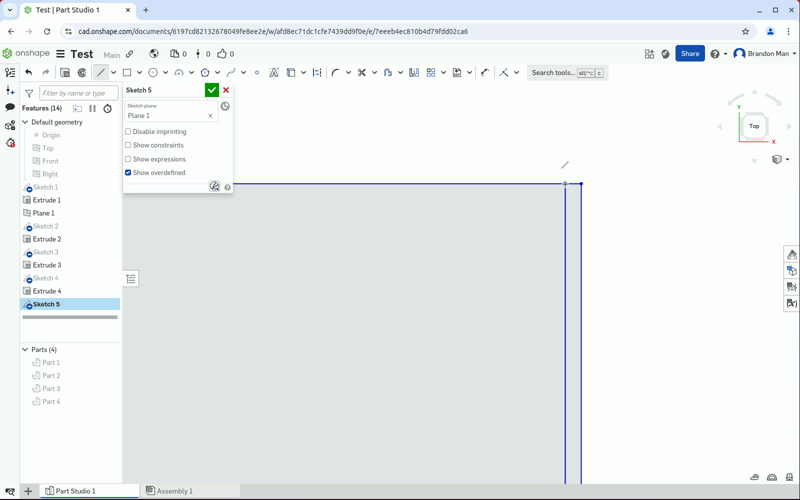
scroll(-6)
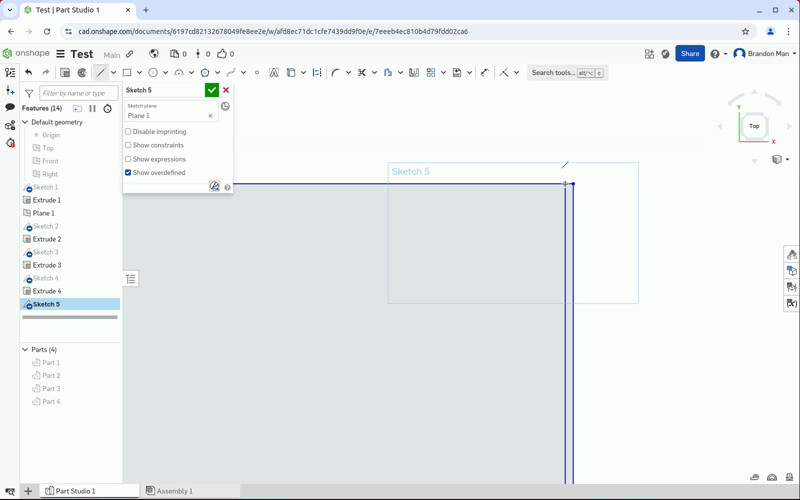
scroll(-6)
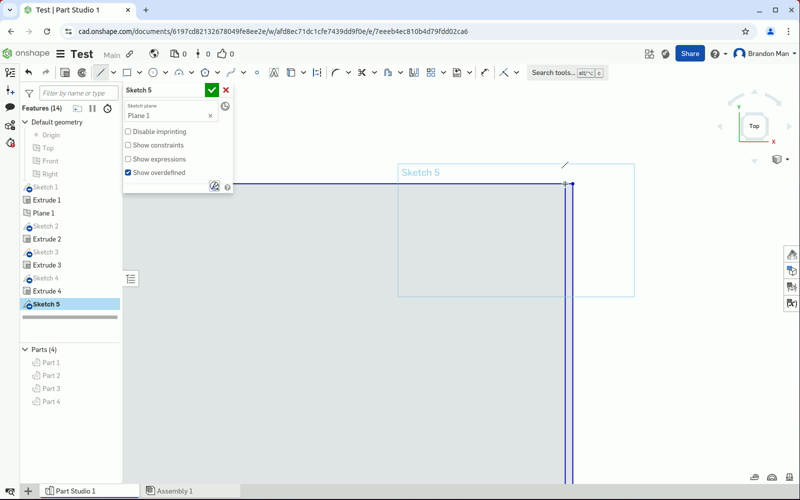
scroll(-6)
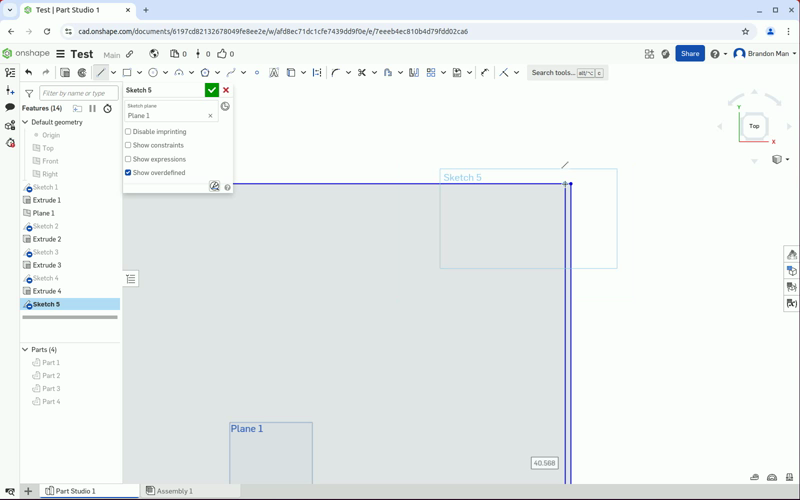
scroll(-6)
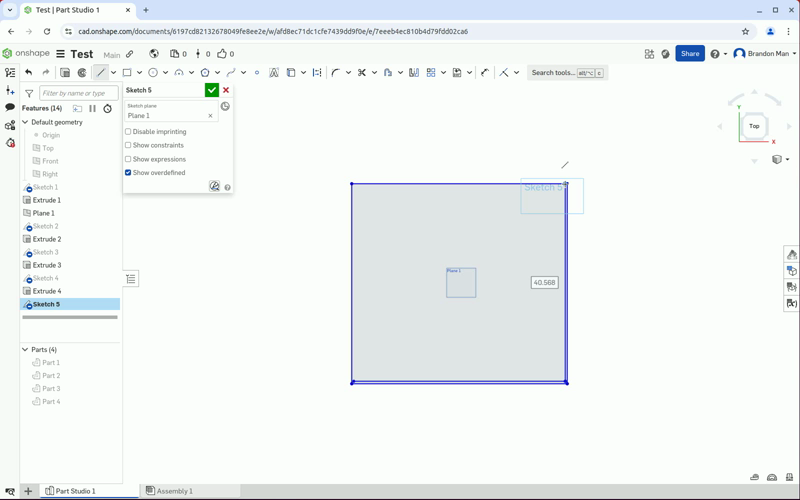
key_up(shift)
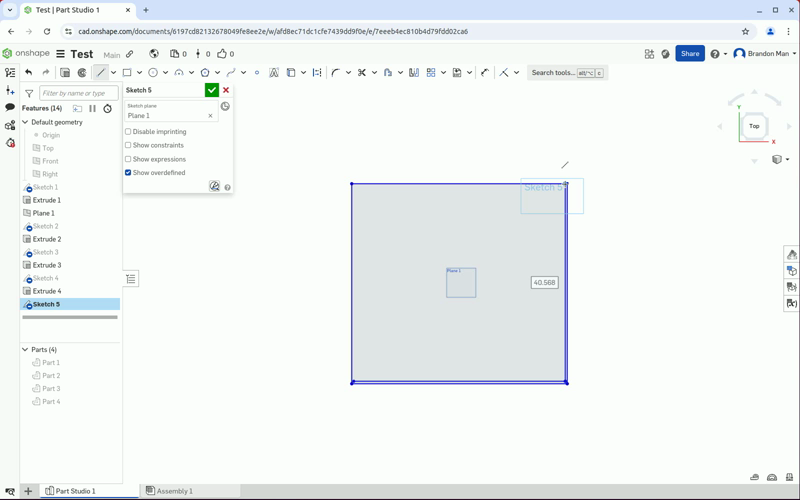
key_down(shift)
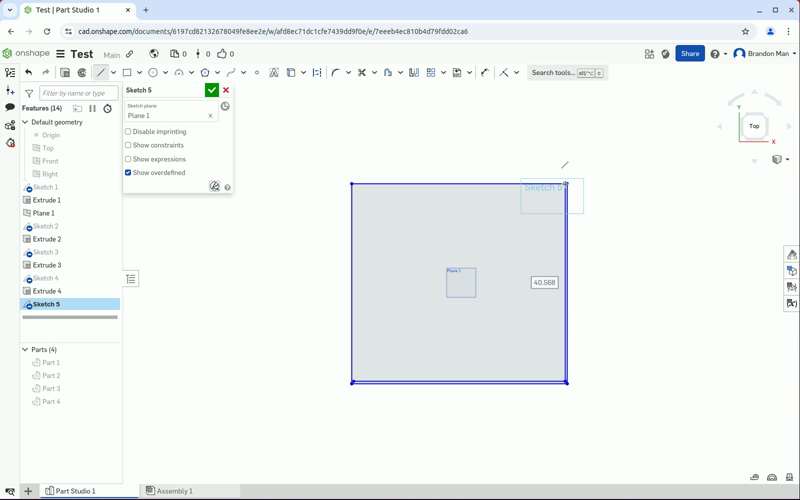
mouse_move(353, 183)
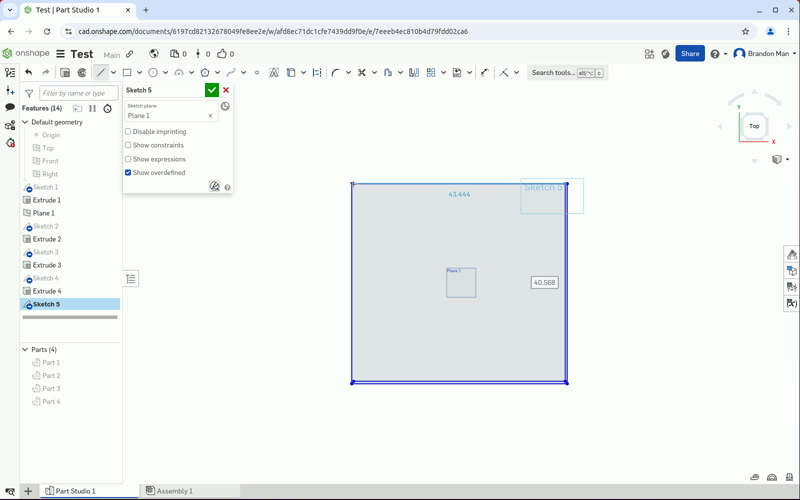
scroll(6)
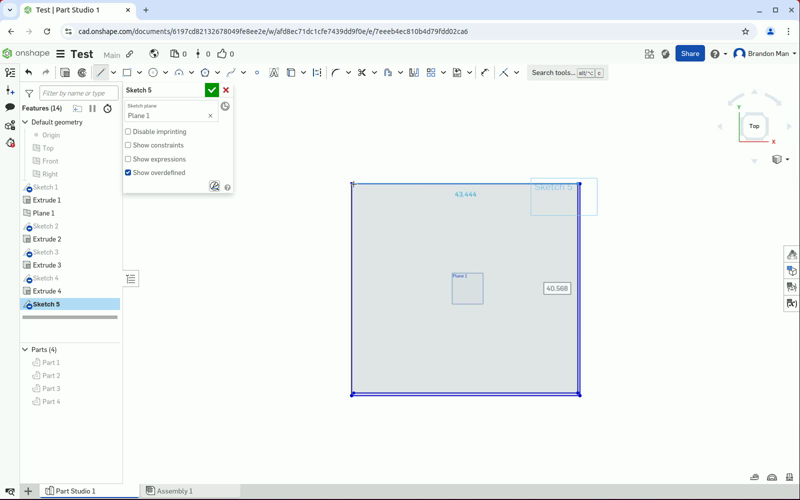
scroll(6)
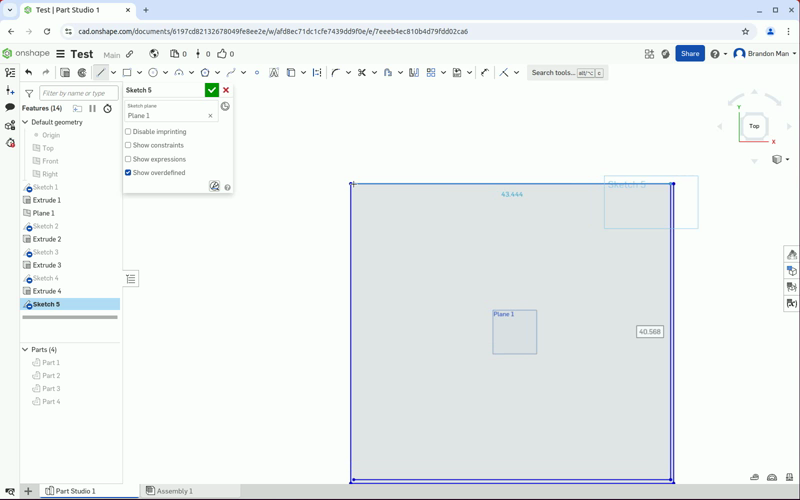
scroll(6)
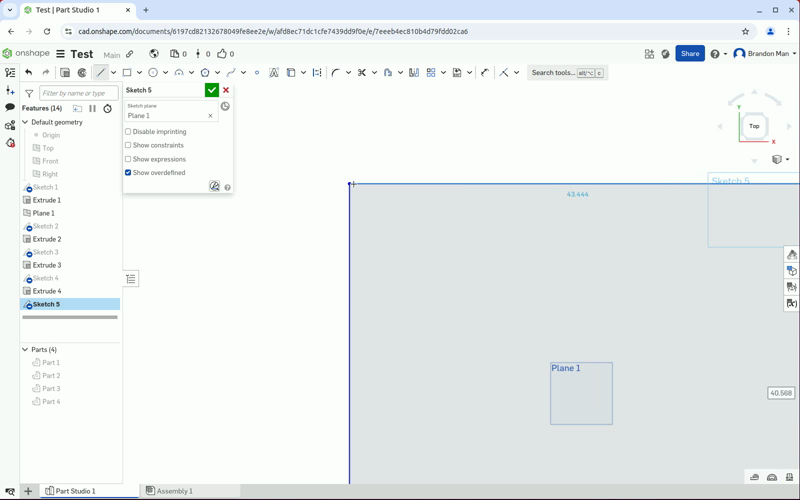
scroll(6)
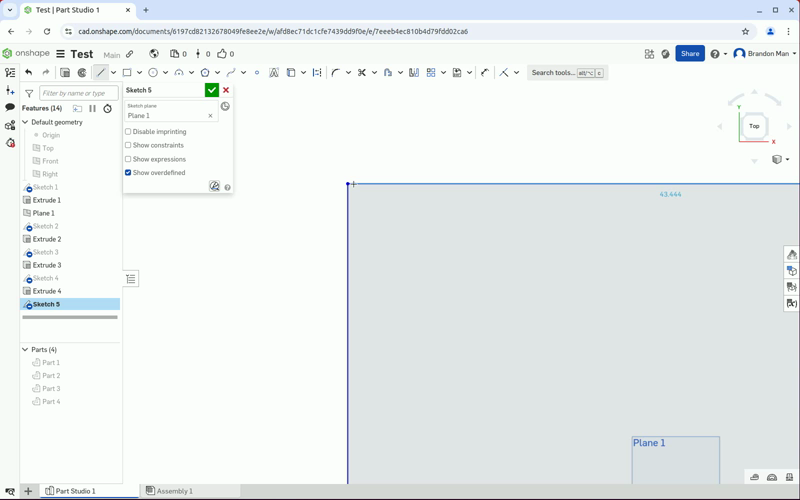
scroll(6)
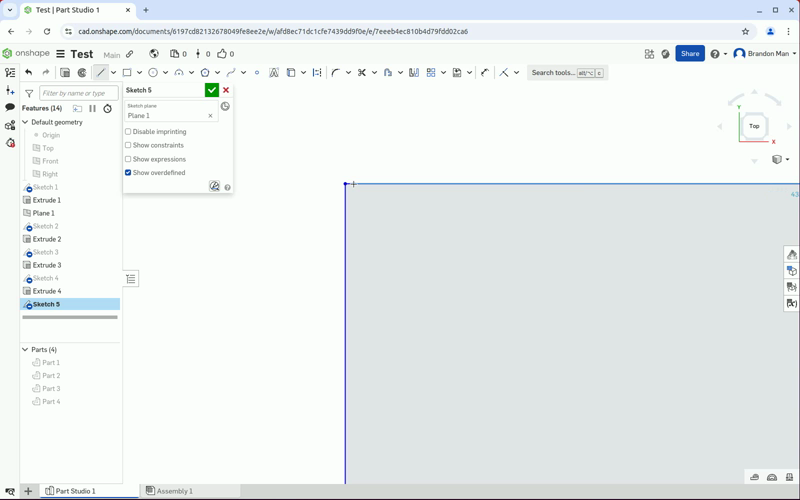
scroll(6)
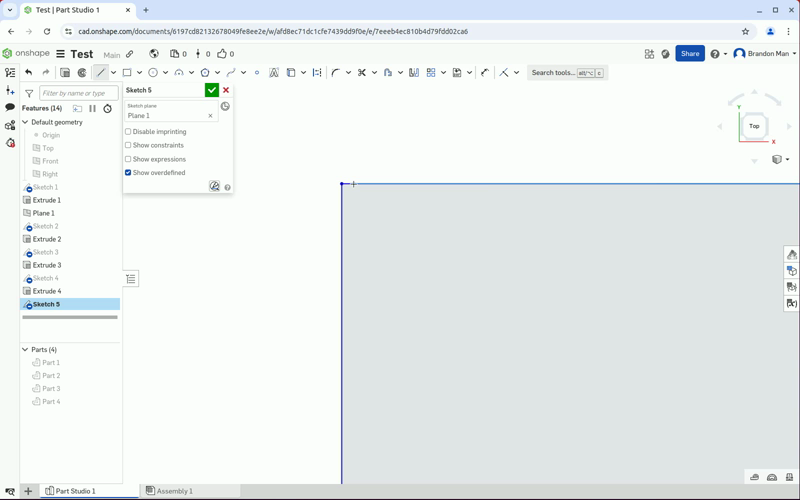
scroll(6)
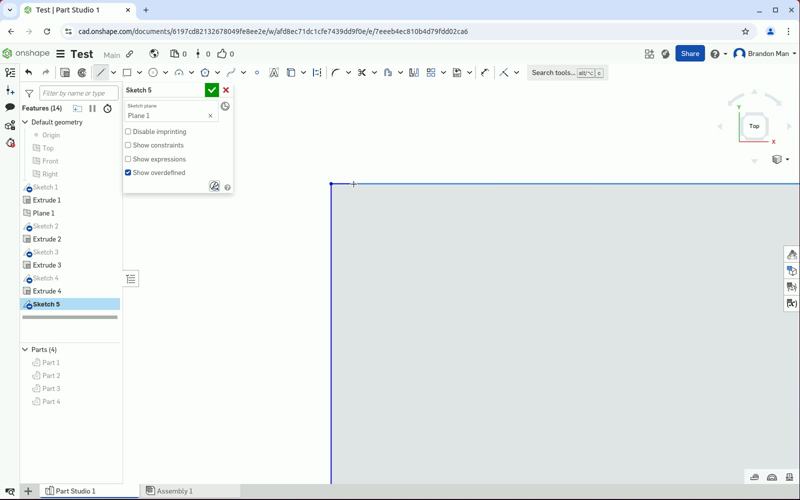
click(353, 183)
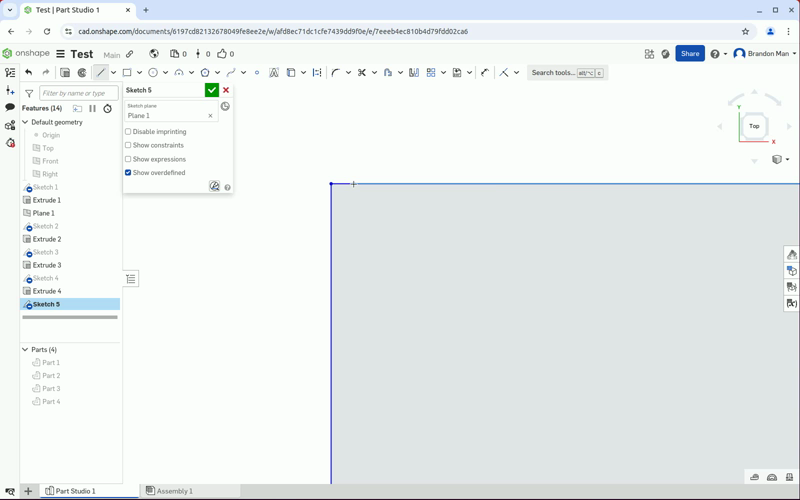
scroll(-6)
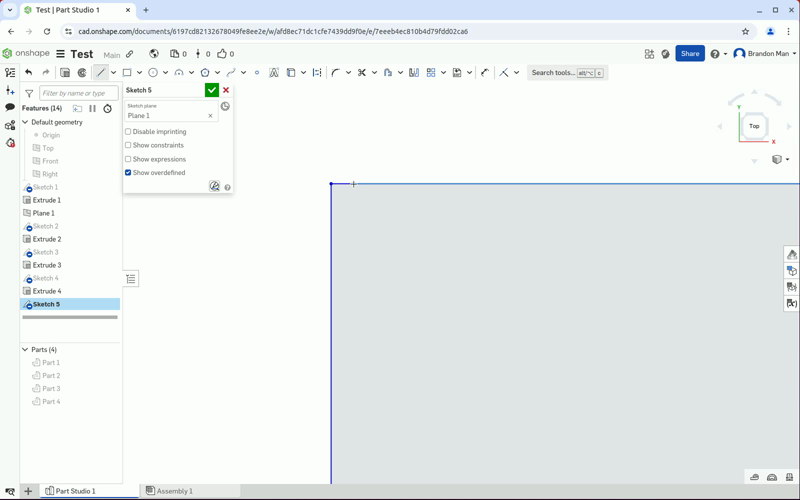
scroll(-6)
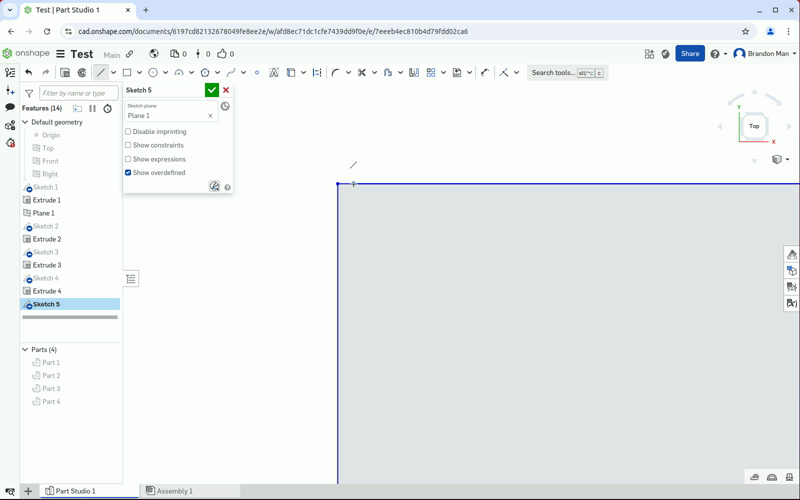
scroll(-6)
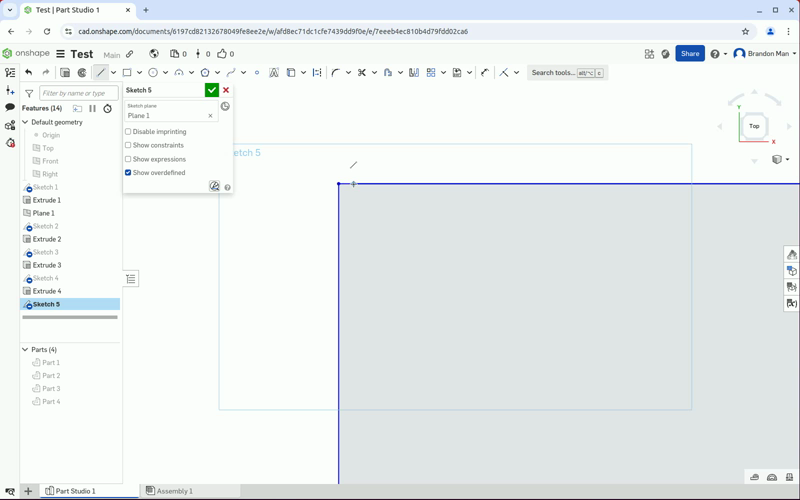
scroll(-6)
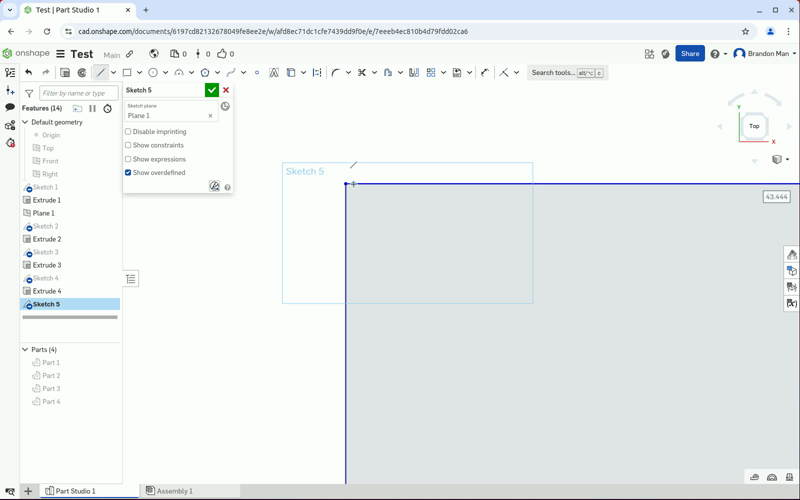
scroll(-6)
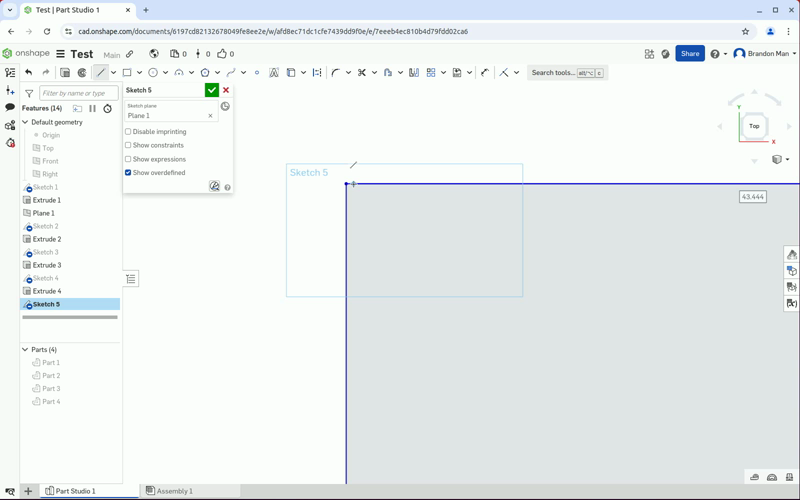
scroll(-6)
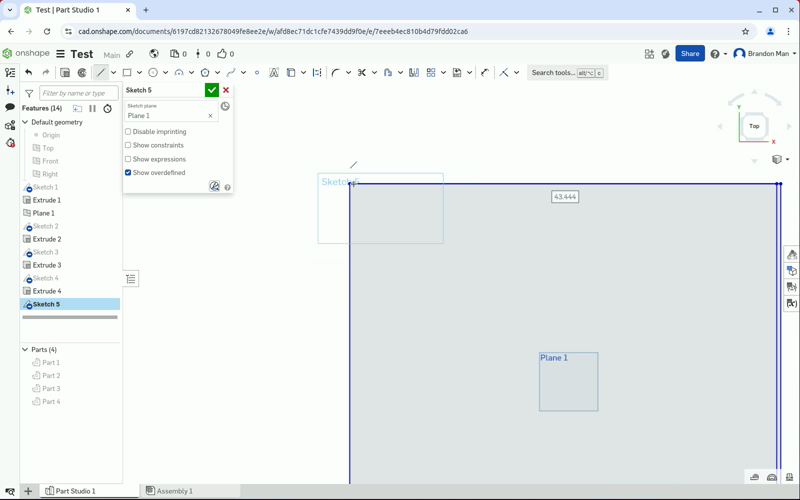
scroll(-6)
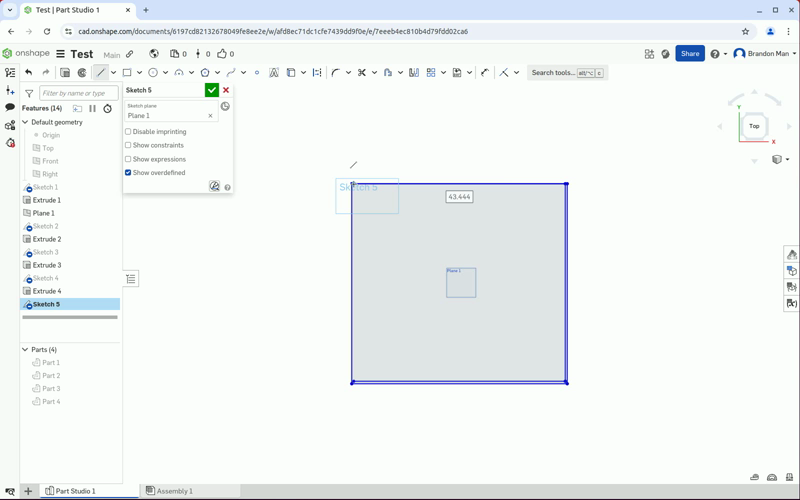
key_up(shift)
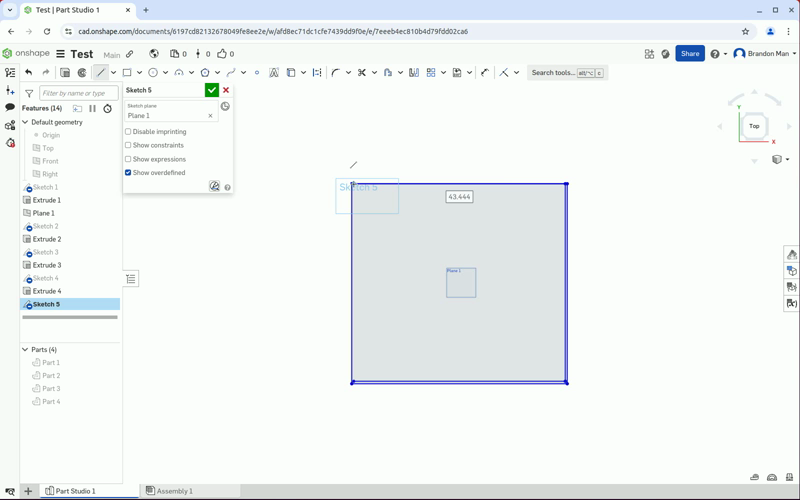
key_down(shift)
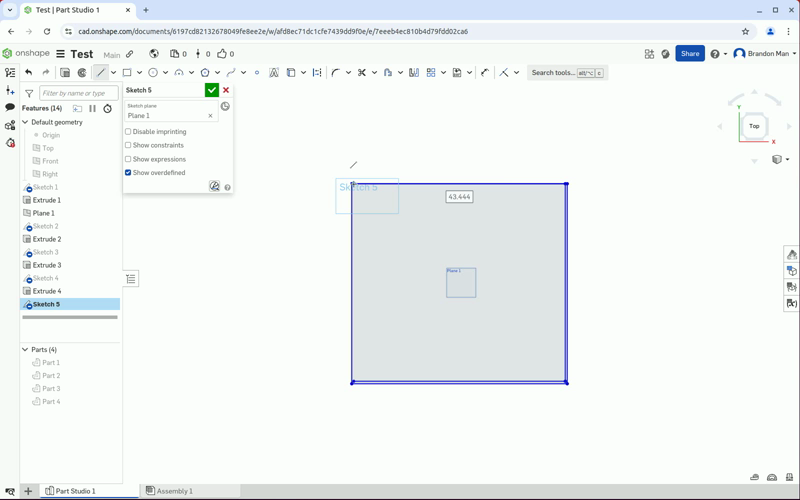
mouse_move(353, 381)
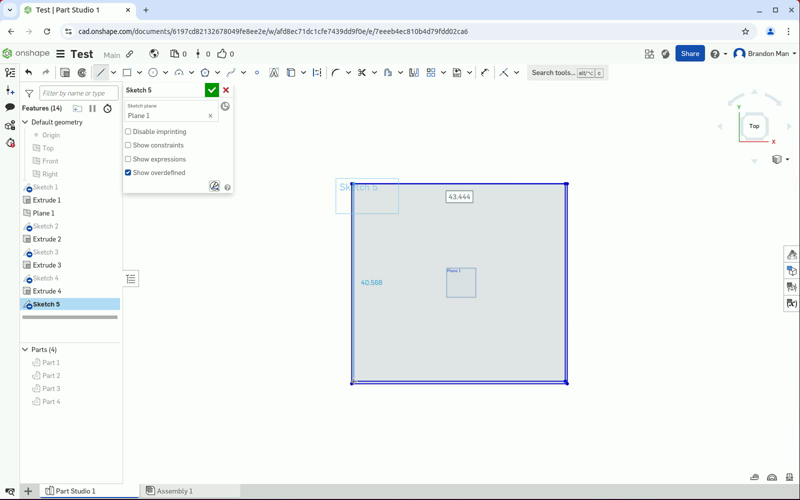
scroll(6)
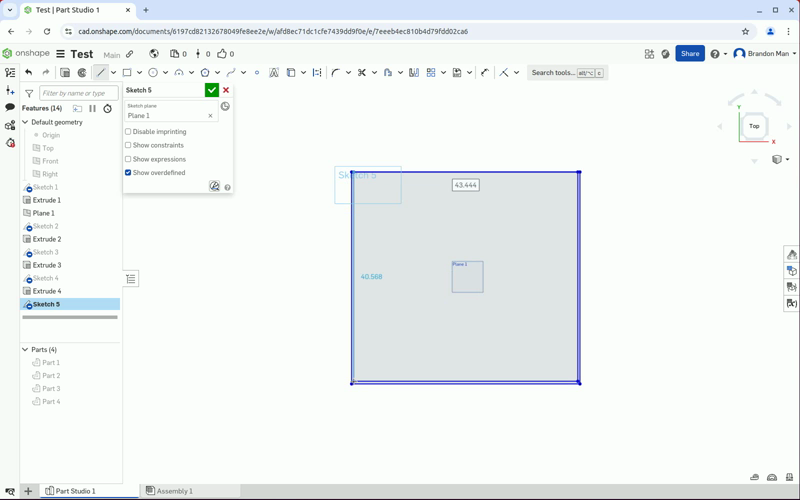
scroll(6)
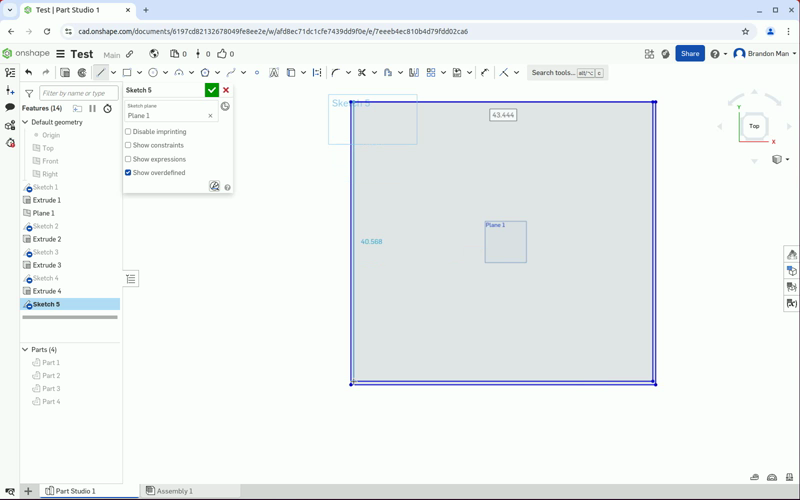
scroll(6)
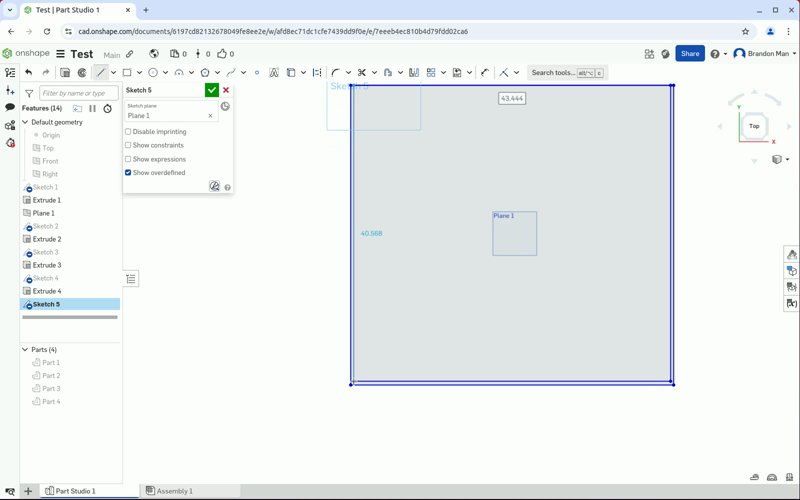
scroll(6)
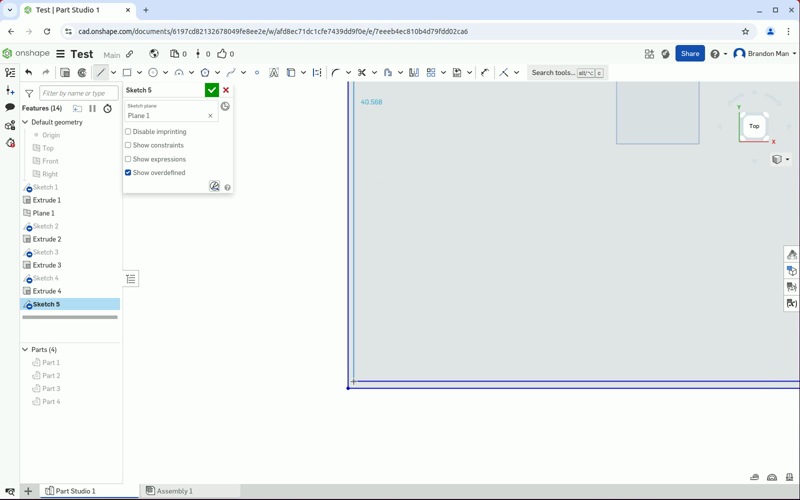
scroll(6)
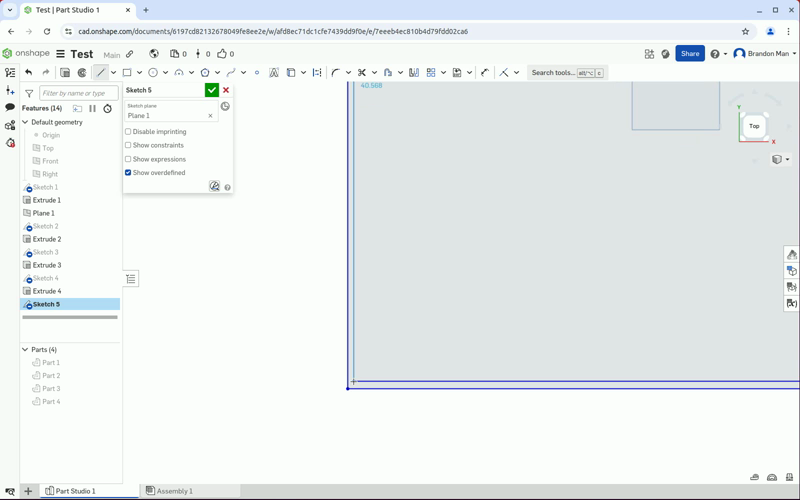
scroll(6)
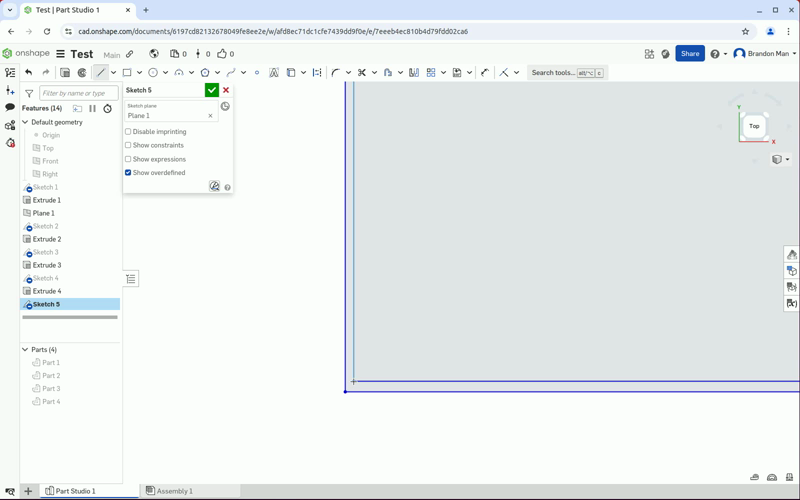
scroll(6)
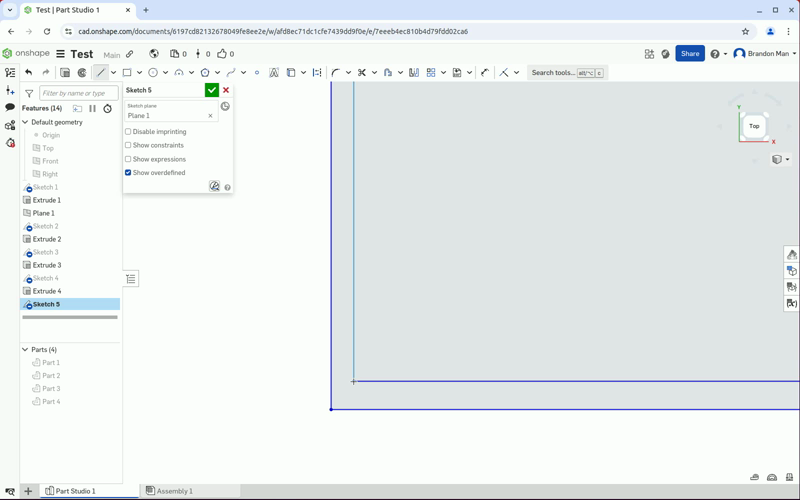
key_up(shift)
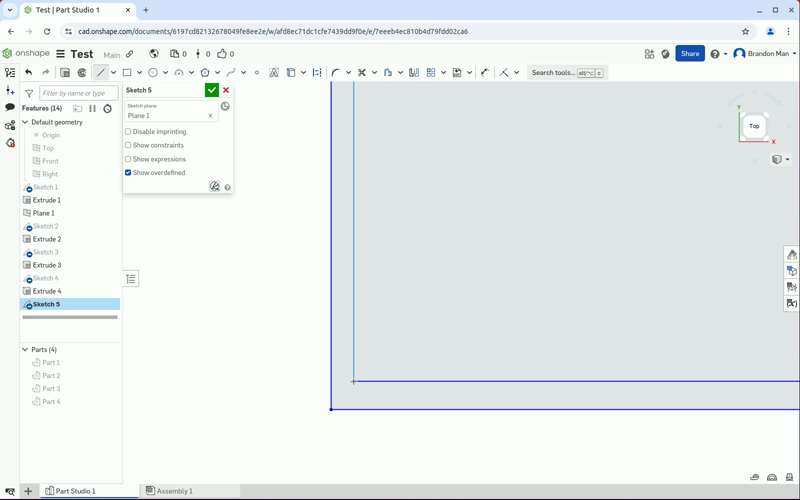
click(353, 381)
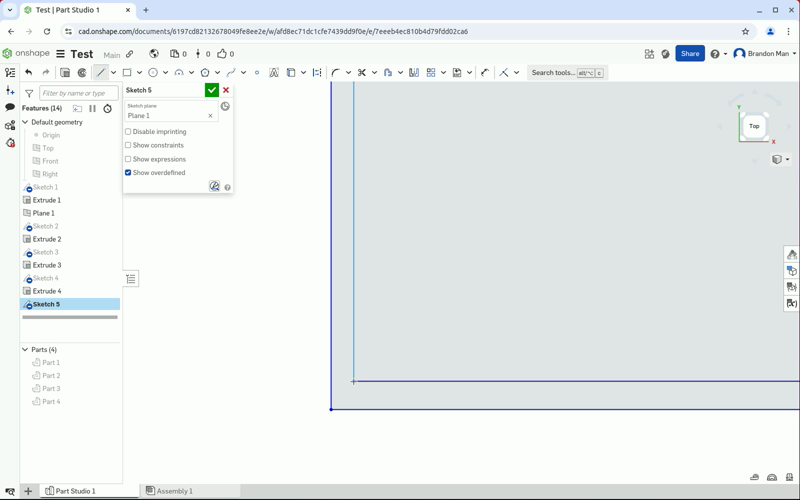
scroll(-6)
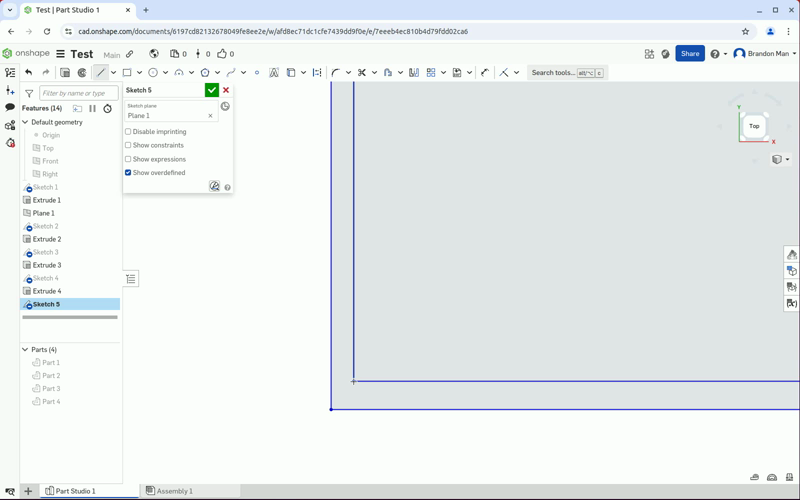
scroll(-6)
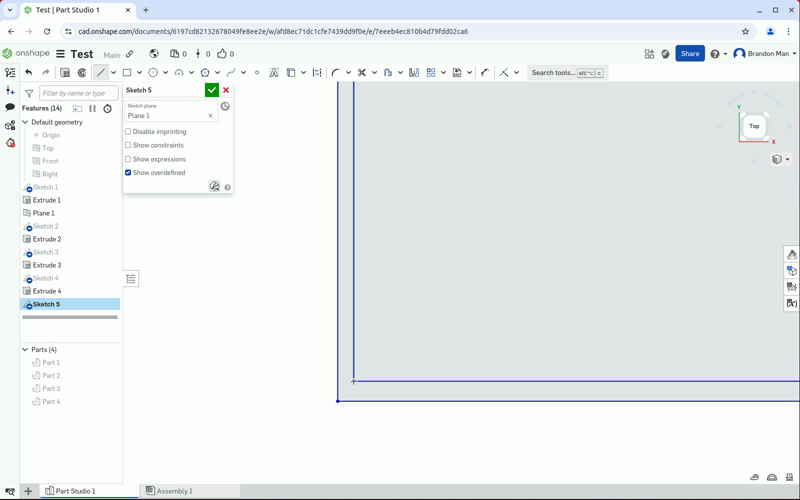
scroll(-6)
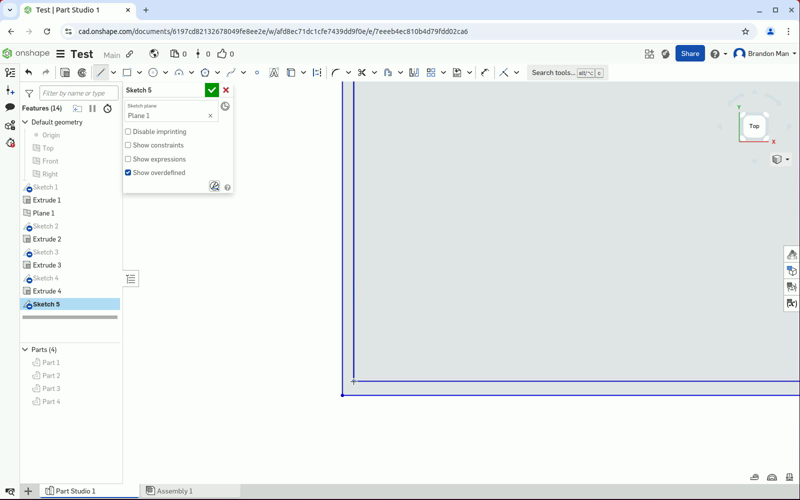
scroll(-6)
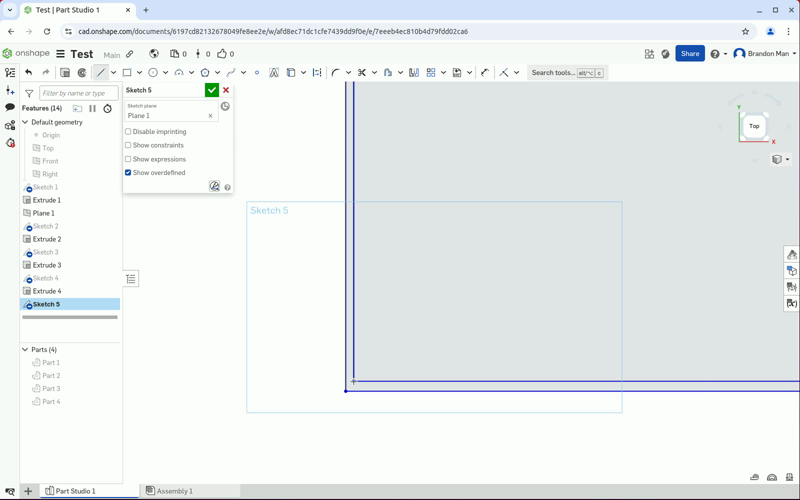
scroll(-6)
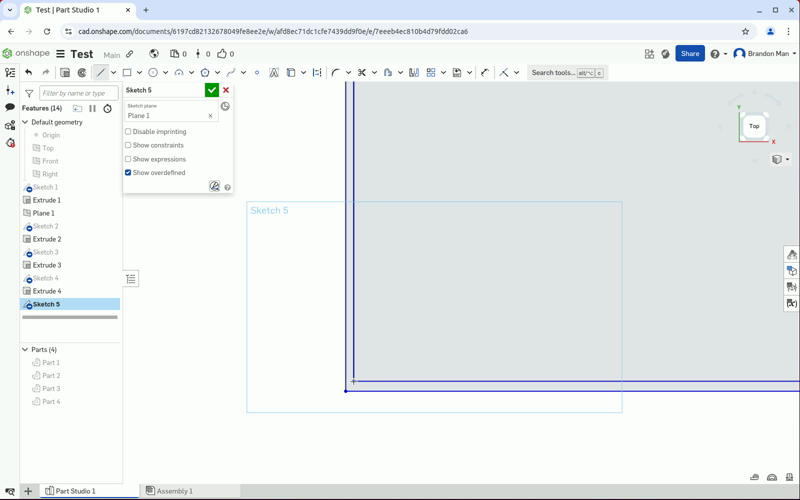
scroll(-6)
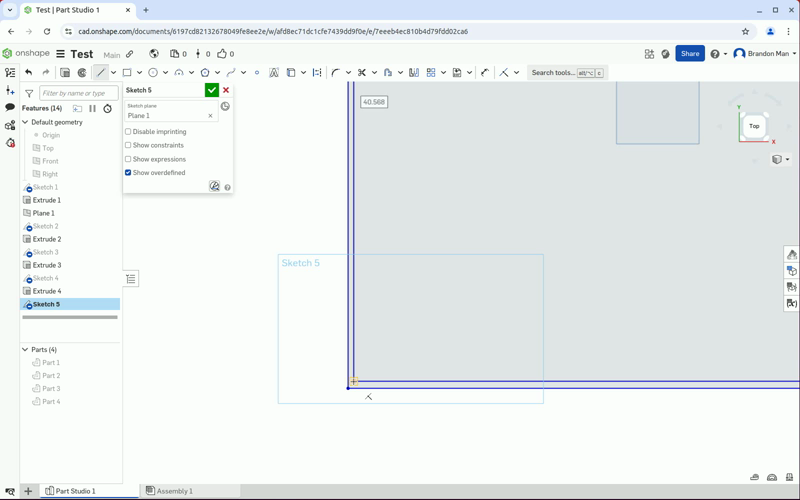
scroll(-6)
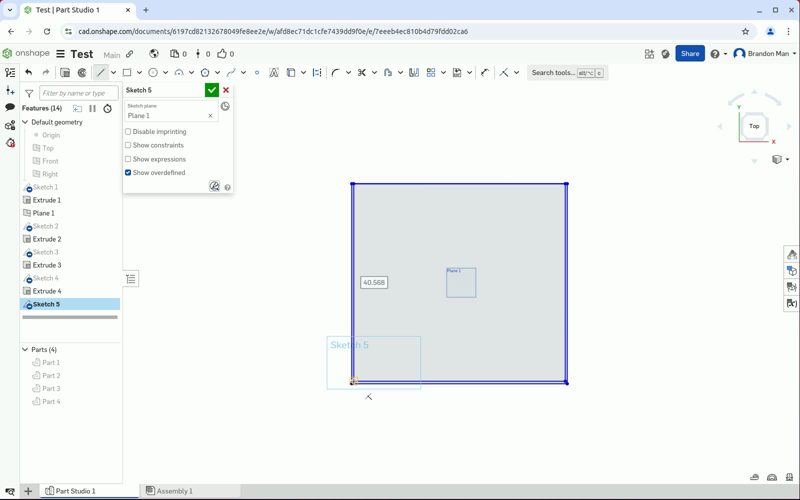
key(esc)
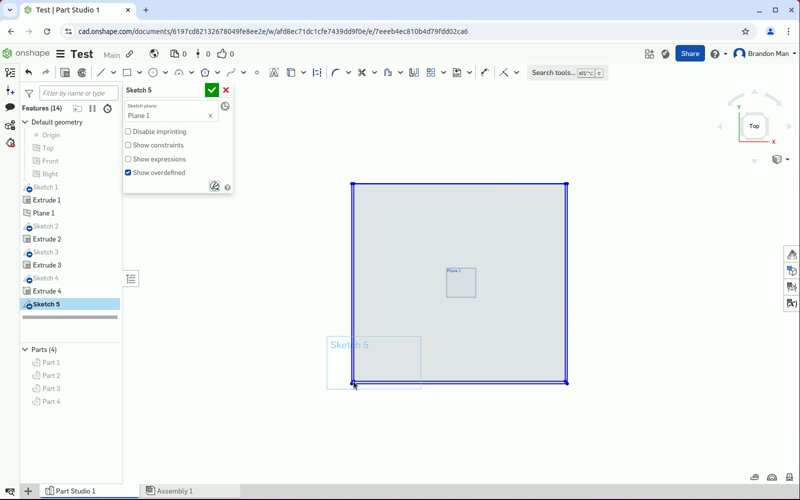
mouse_move(352, 200)
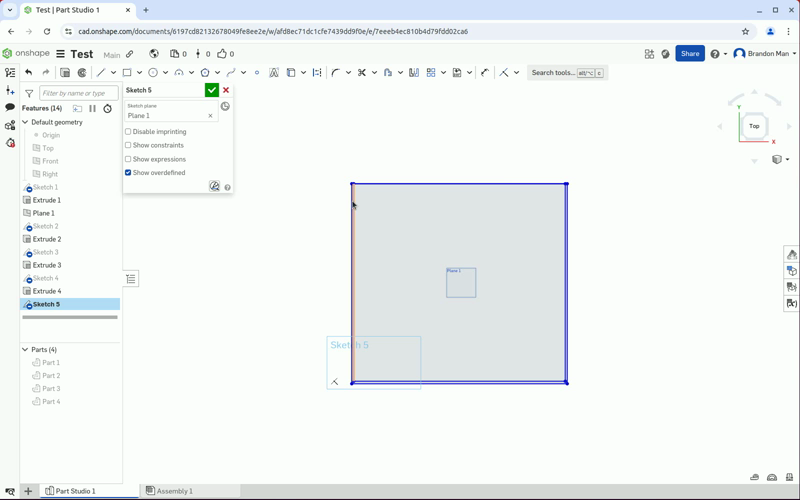
scroll(6)
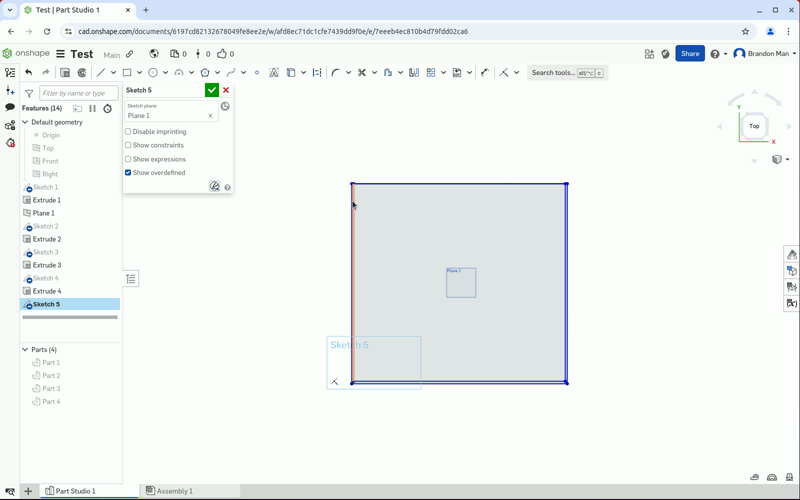
scroll(6)
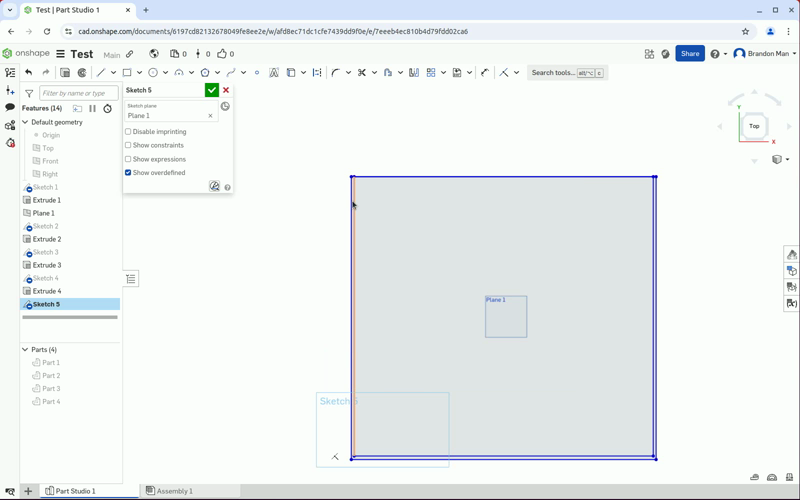
scroll(6)
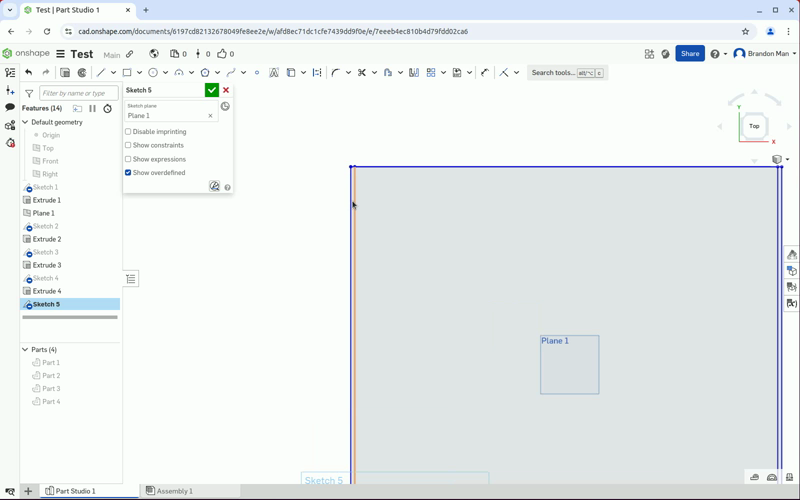
scroll(6)
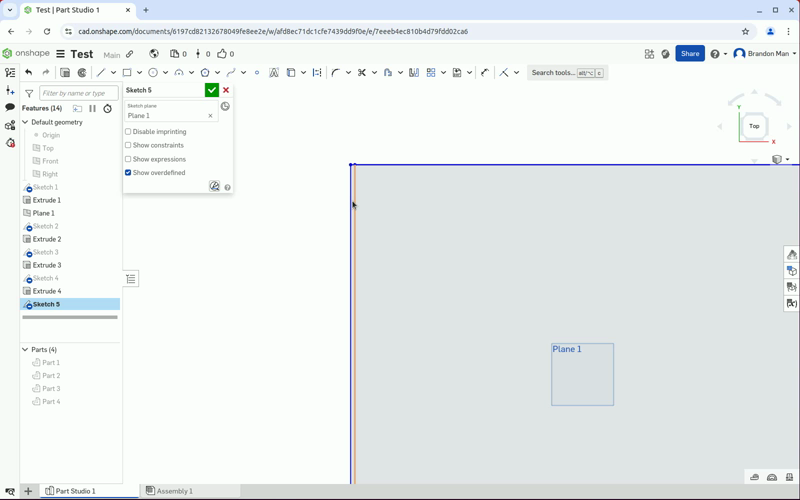
scroll(6)
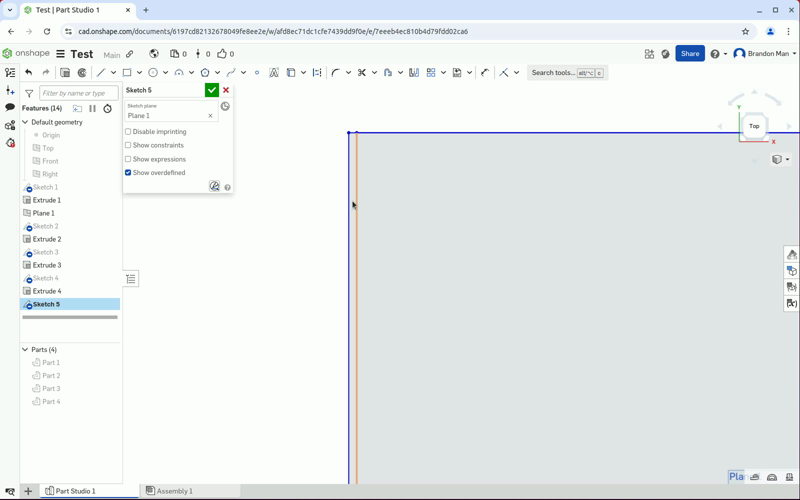
scroll(6)
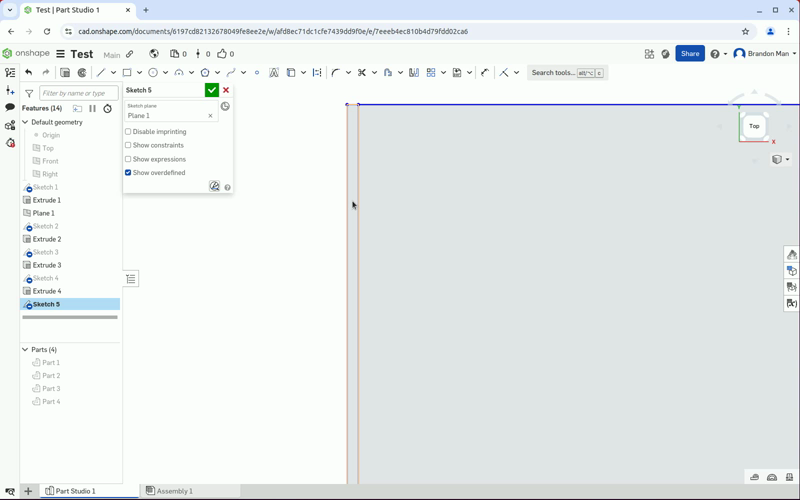
scroll(6)
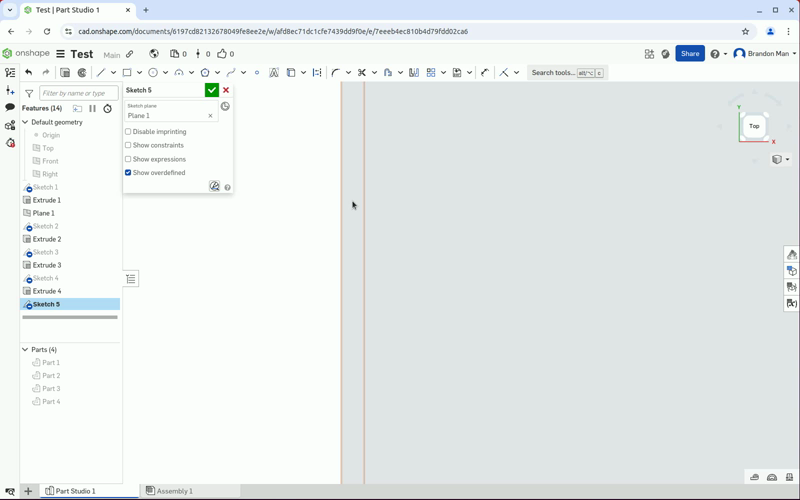
click(352, 200)
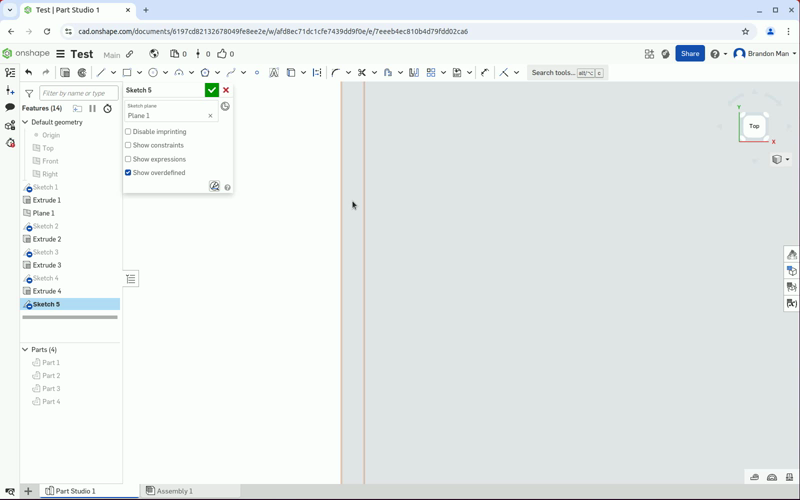
scroll(-6)
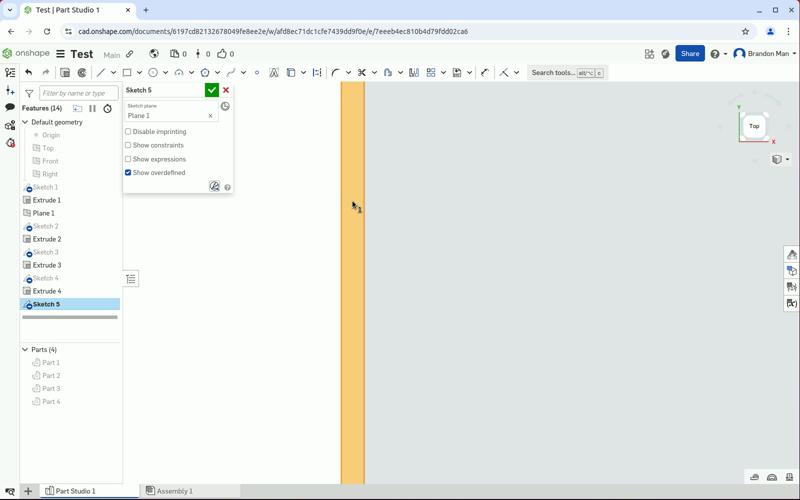
scroll(-6)
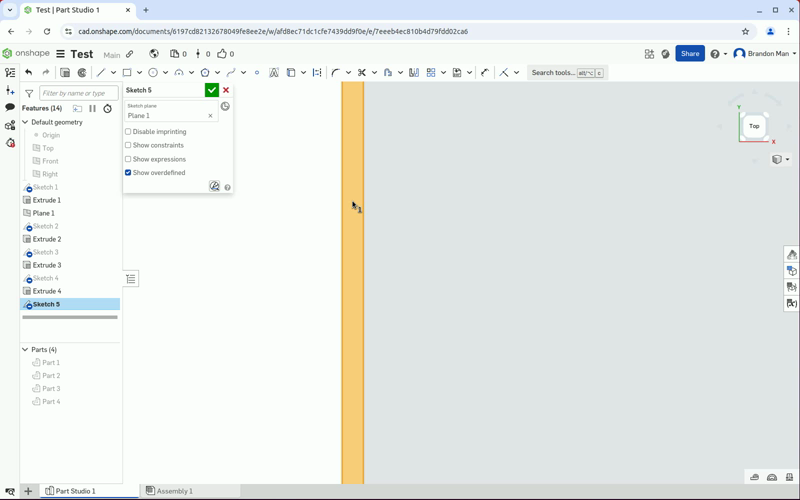
scroll(-6)
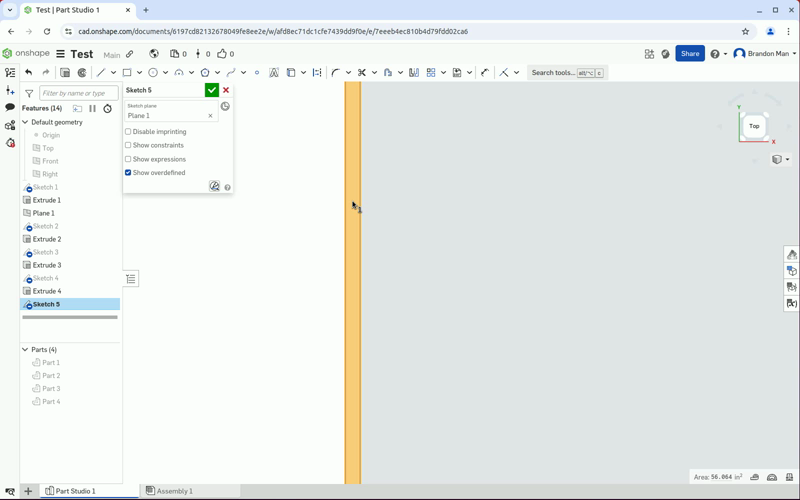
scroll(-6)
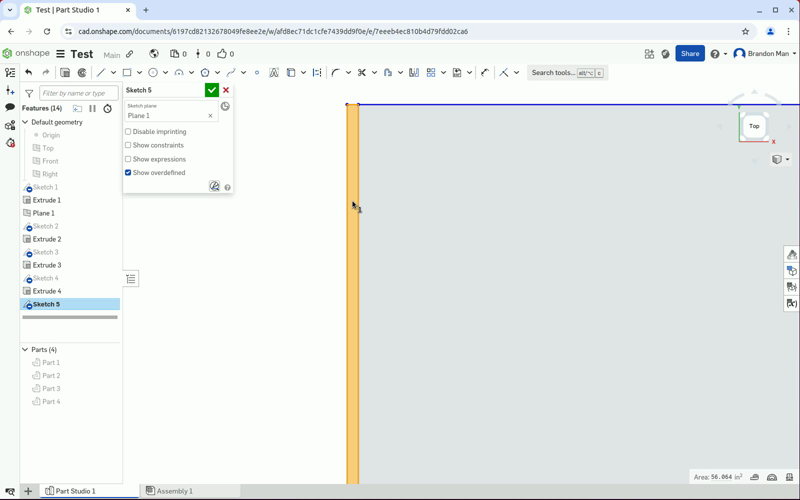
scroll(-6)
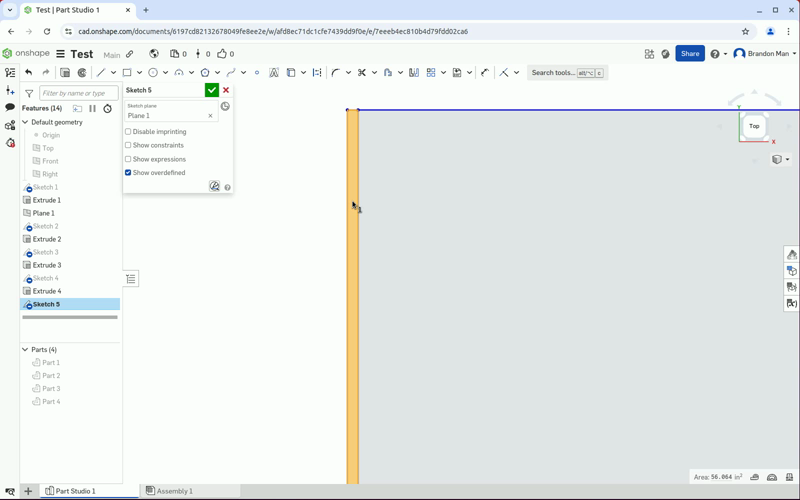
scroll(-6)
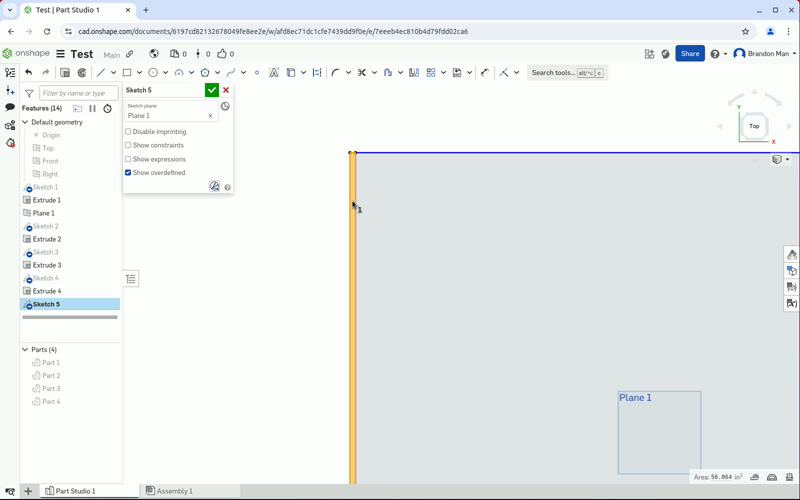
scroll(-6)
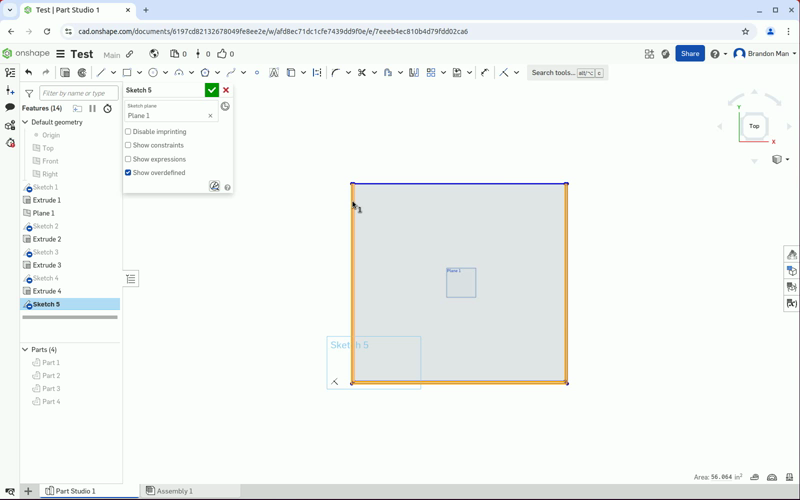
mouse_move(73, 352)
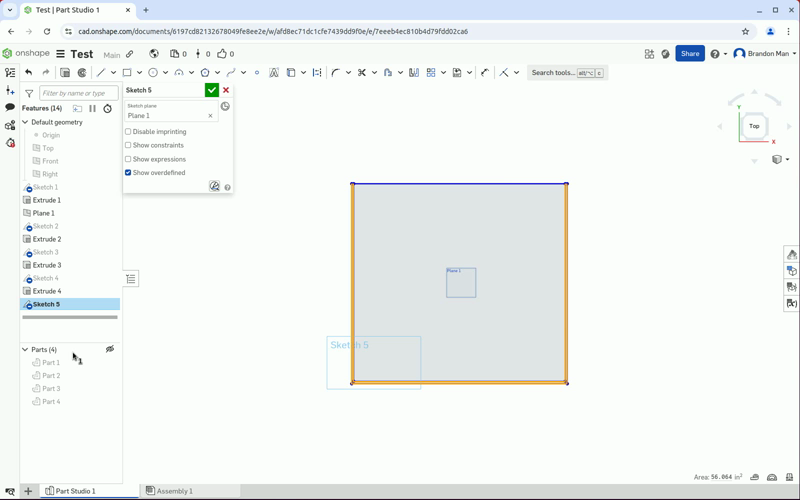
key(shift+y)
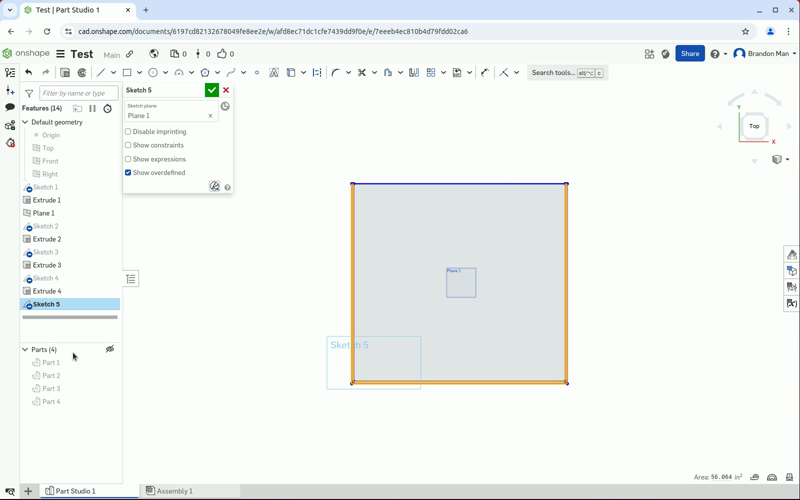
key(shift+e)
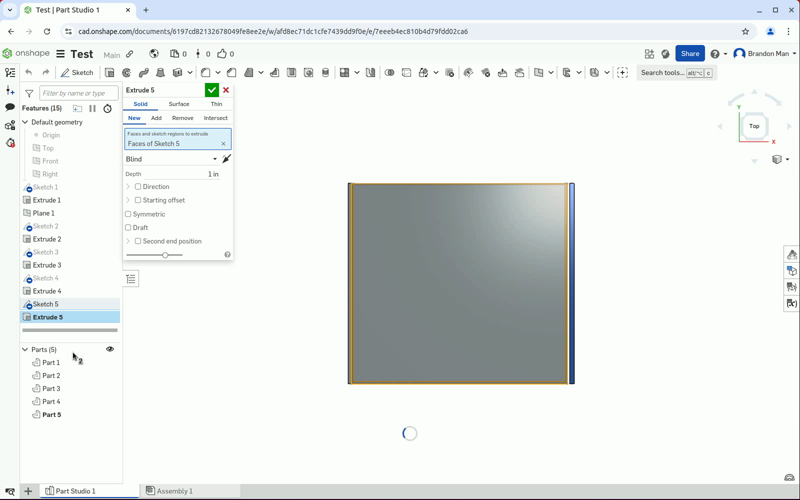
mouse_move(143, 106)
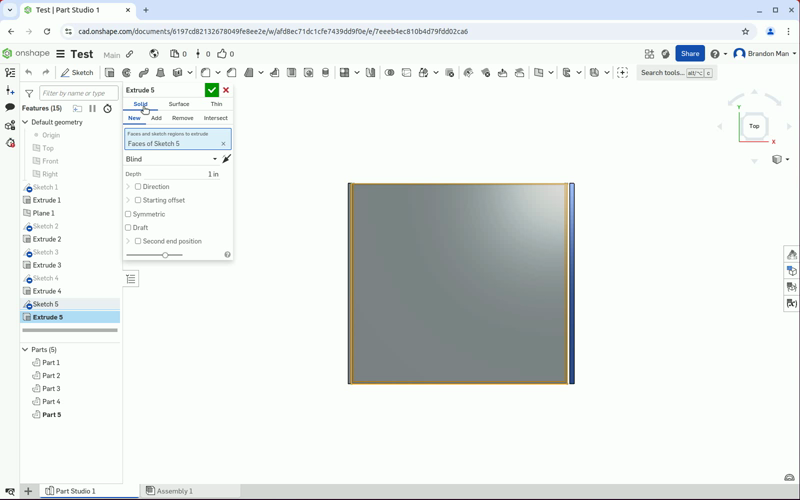
click(143, 106)
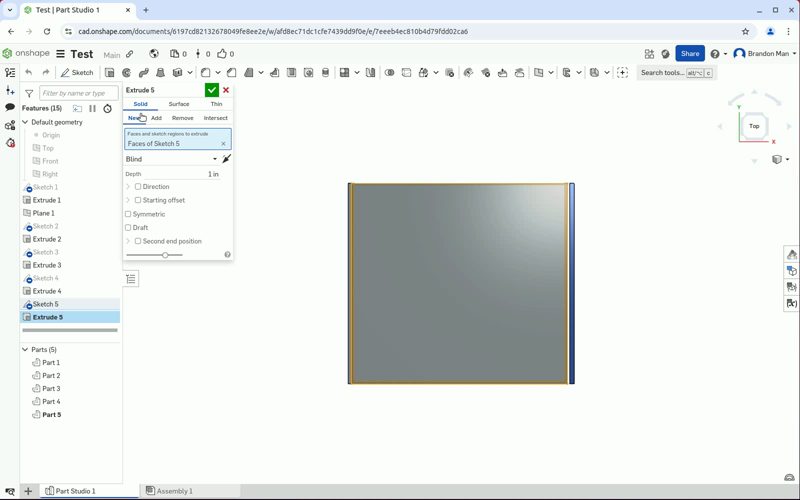
mouse_move(137, 120)
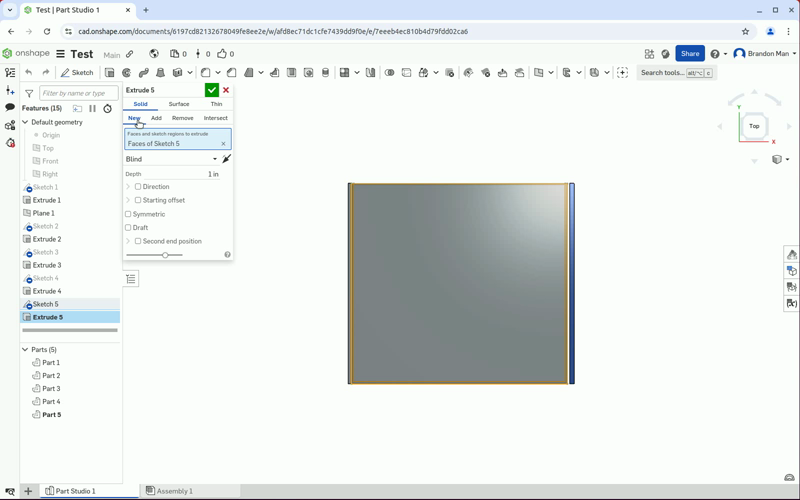
click(137, 120)
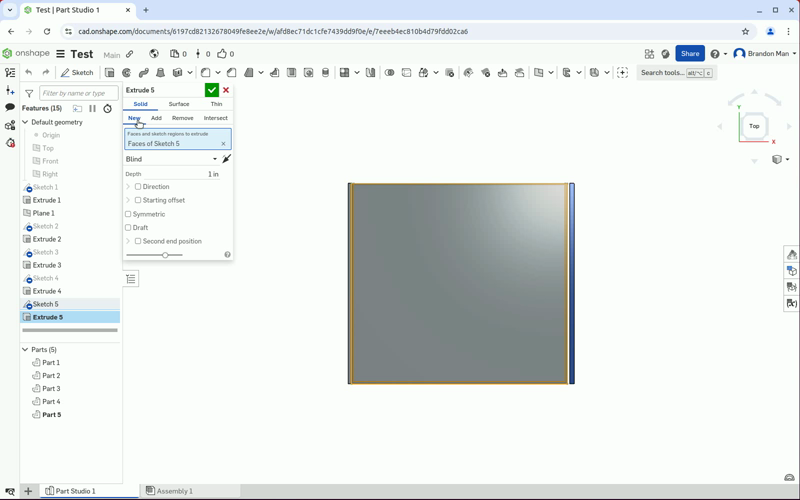
key(tab, 4)
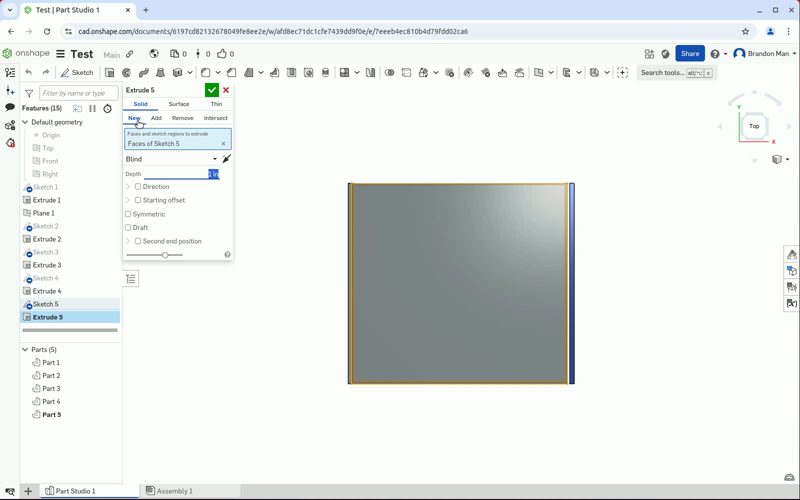
text(0.241)
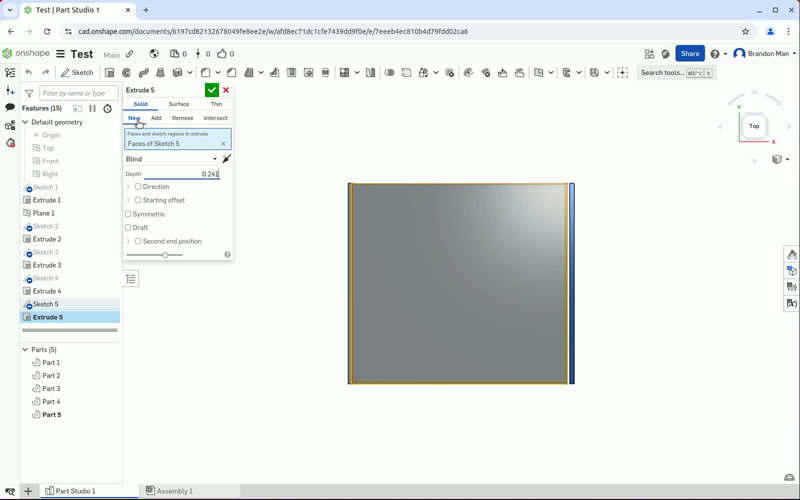
key(enter)
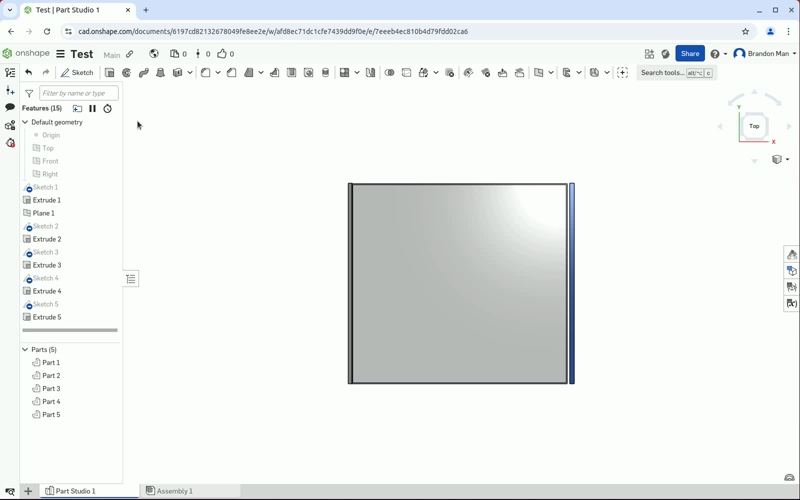
key(shift+h)
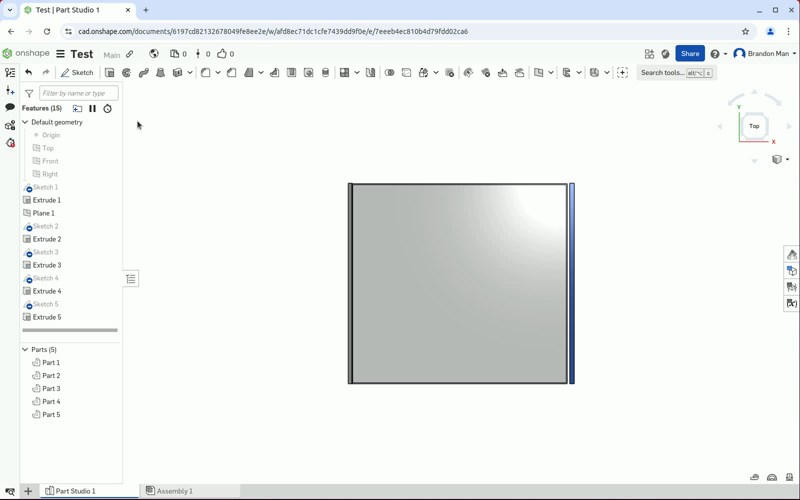
key(shift+h)
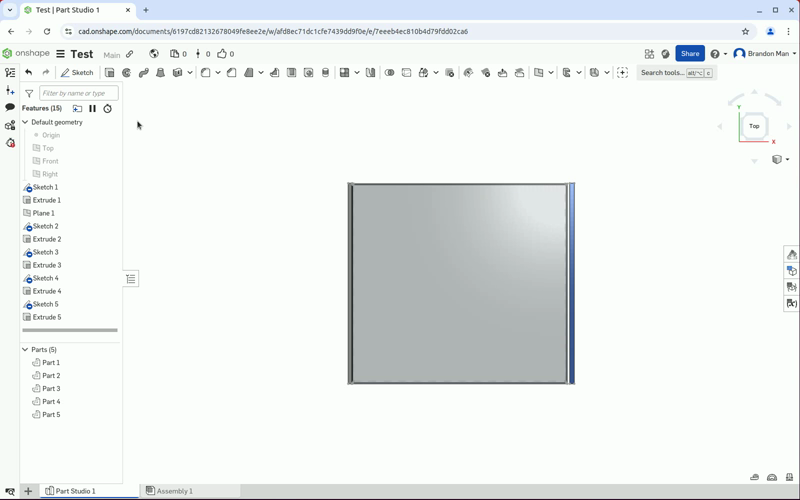
key(shift+7)
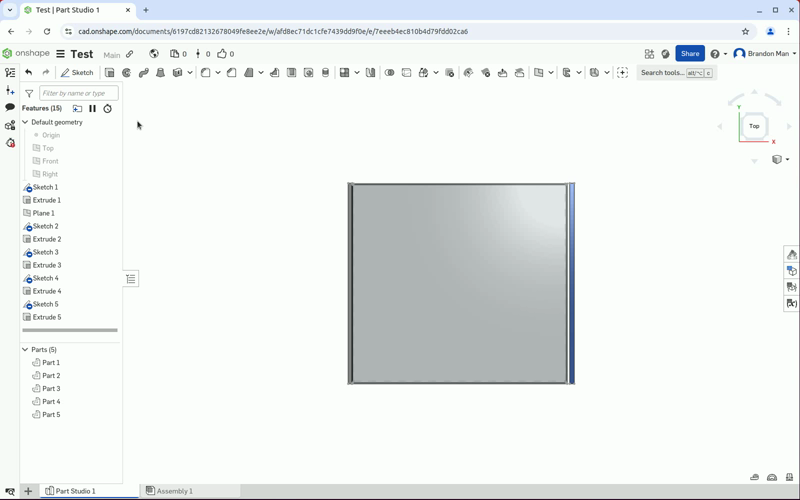
key(up, 3)
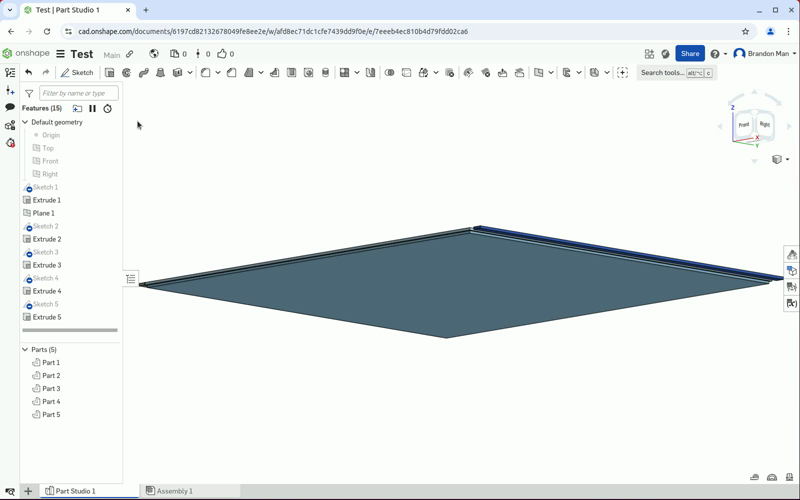
key(left, 3)
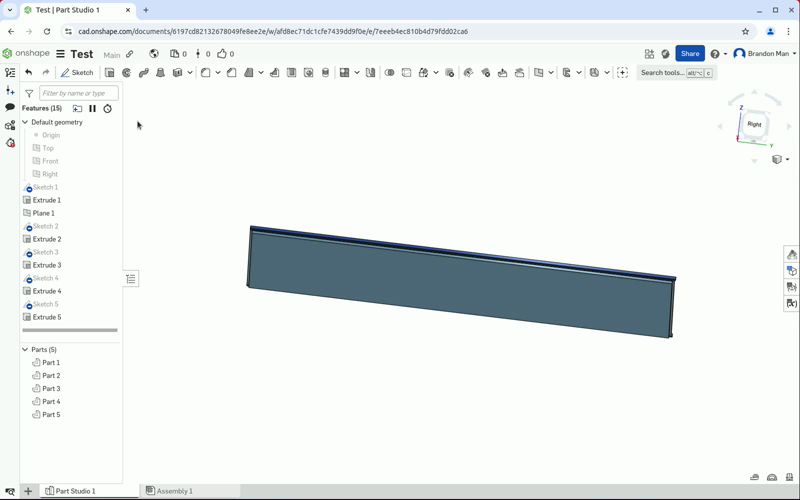
key(right, 3)
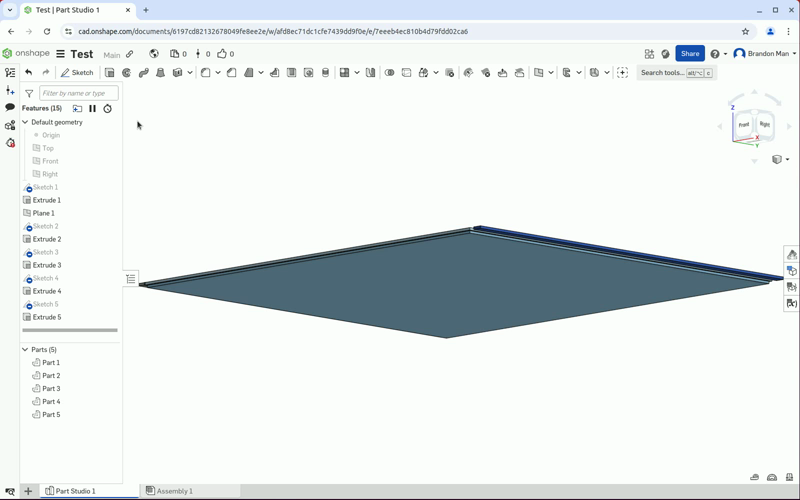
key(down, 3)
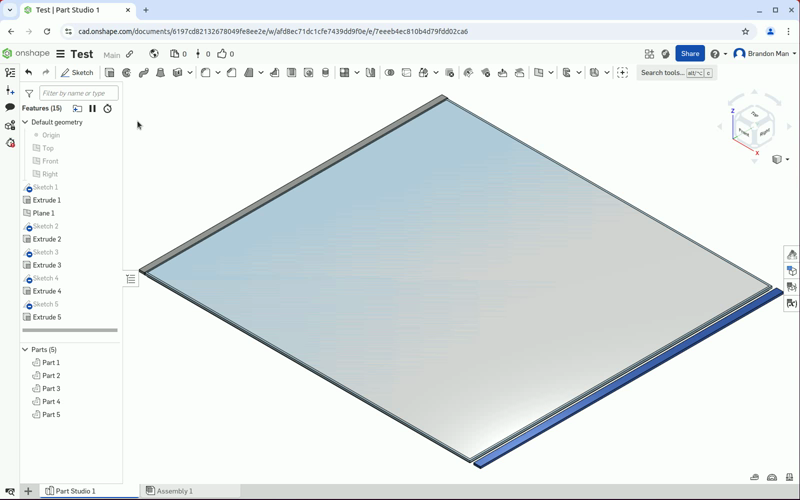
mouse_move(73, 189)
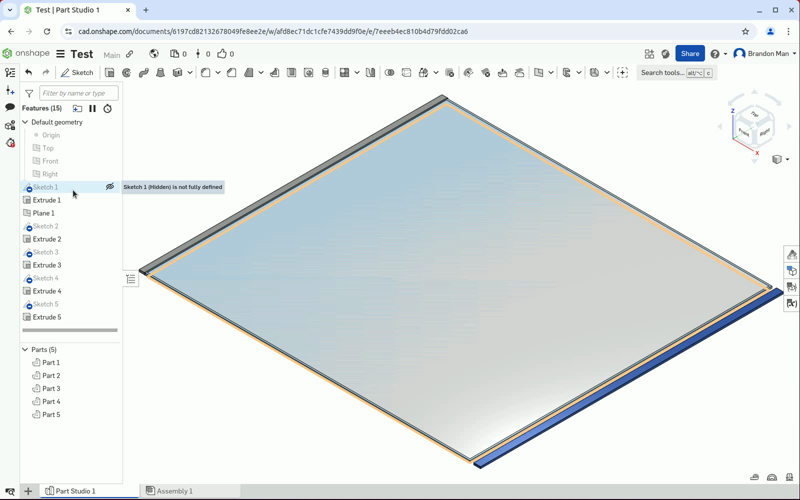
click(73, 189)